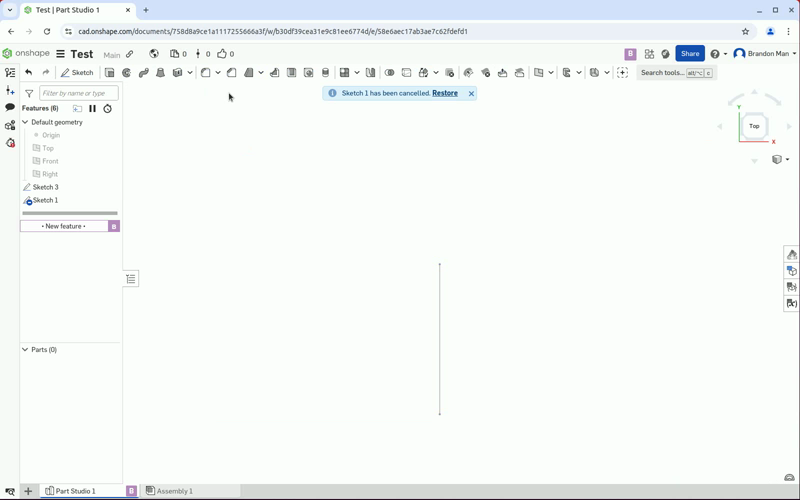
key(shift+h)
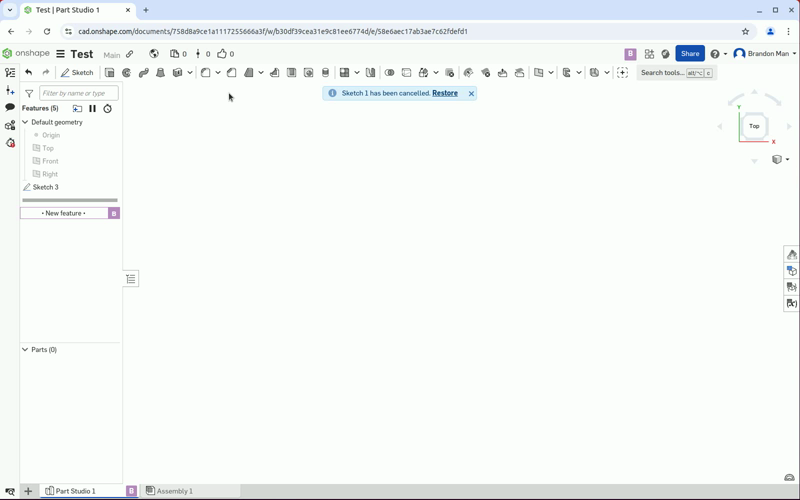
mouse_move(73, 352)
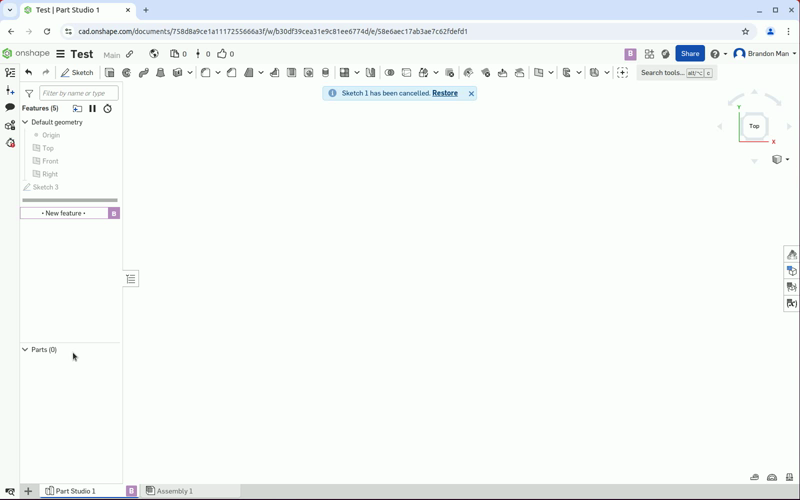
key(y)
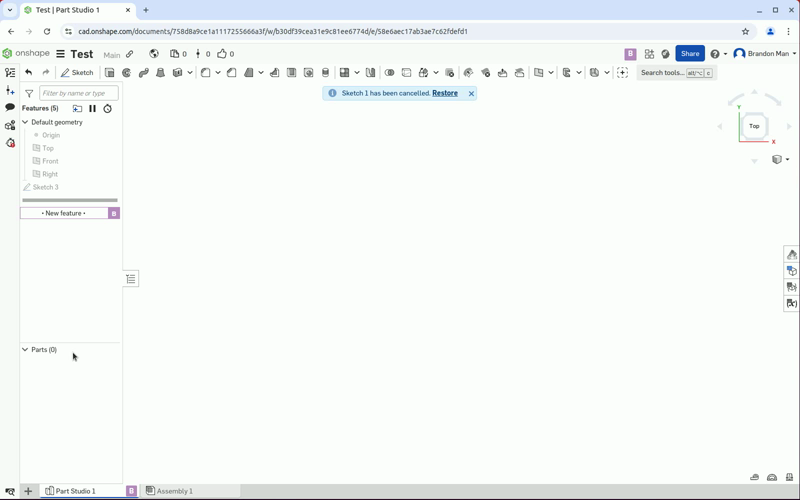
key(shift+p)
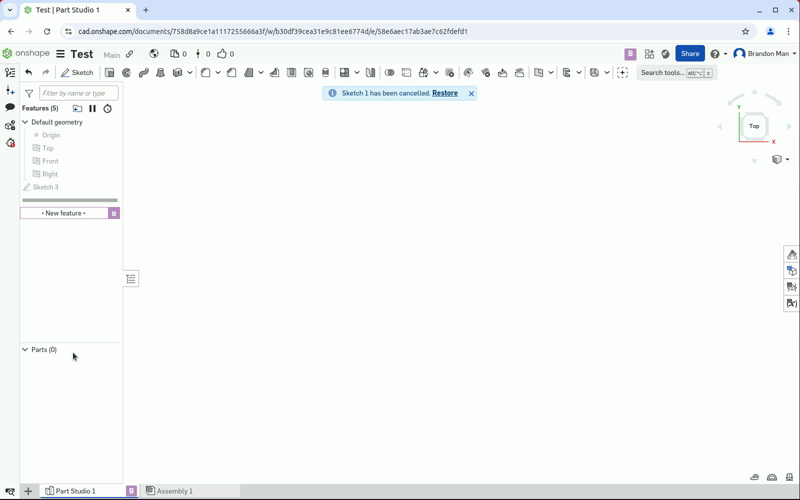
key(space)
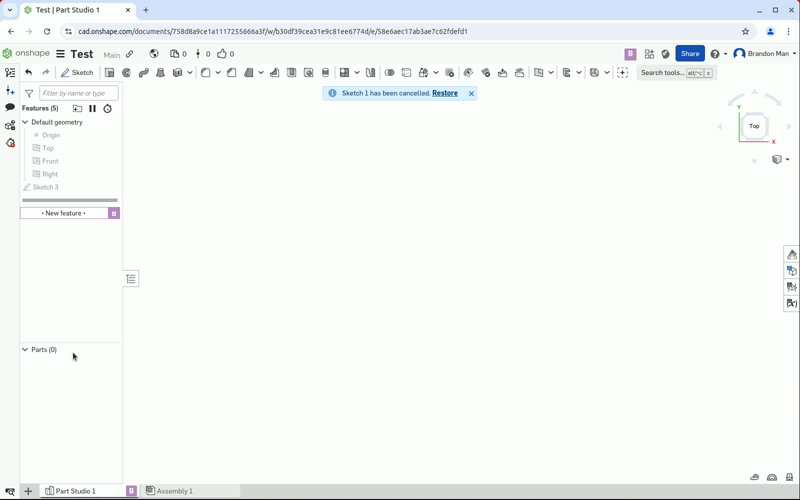
key_down(shift)
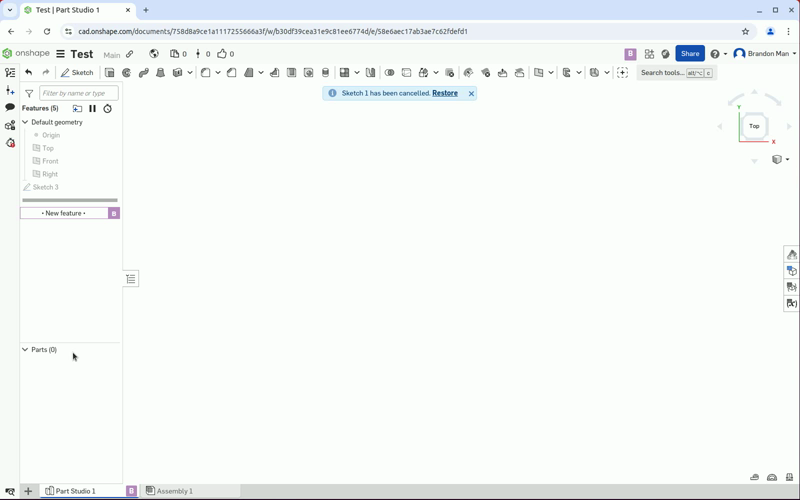
key(up)
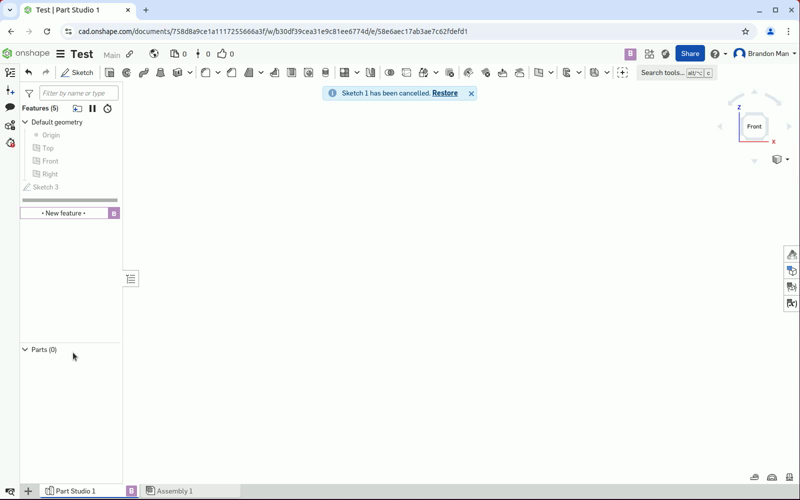
key_up(shift)
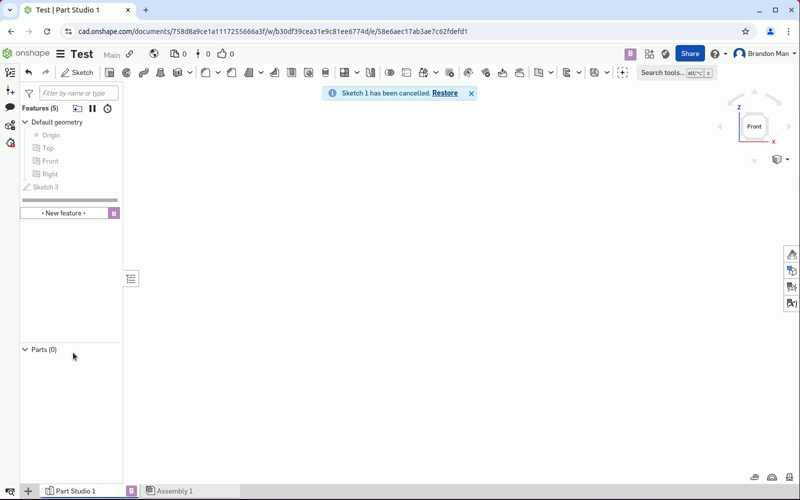
mouse_move(73, 352)
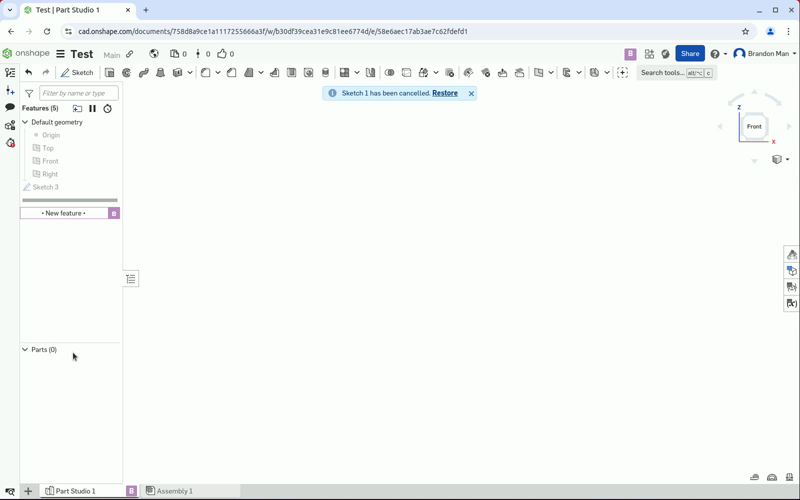
key(shift+y)
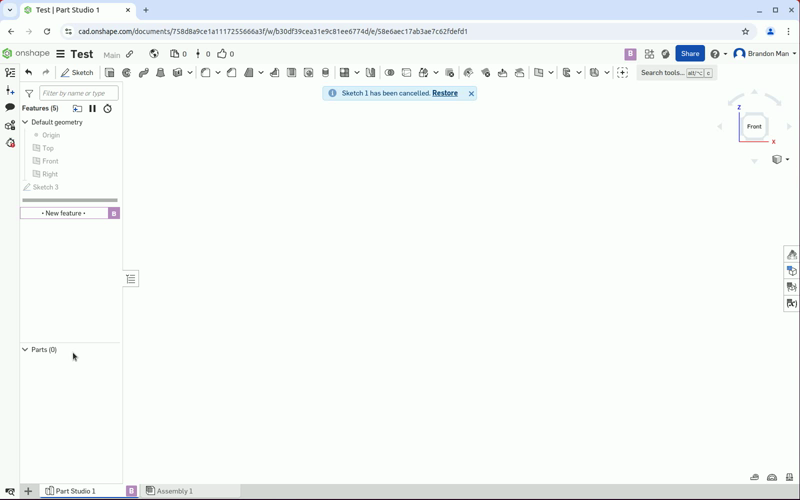
key(shift+s)
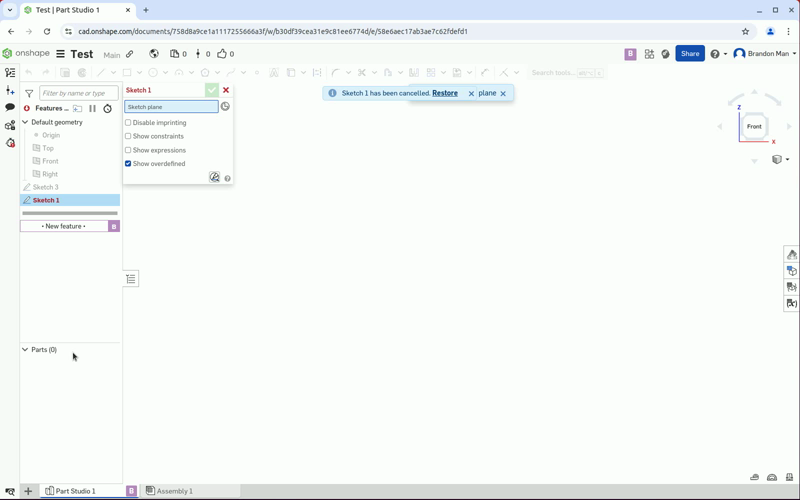
mouse_move(73, 163)
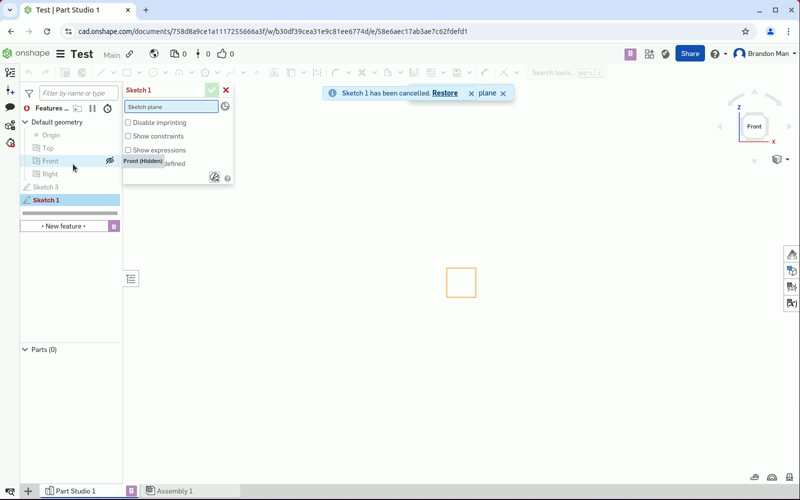
click(73, 163)
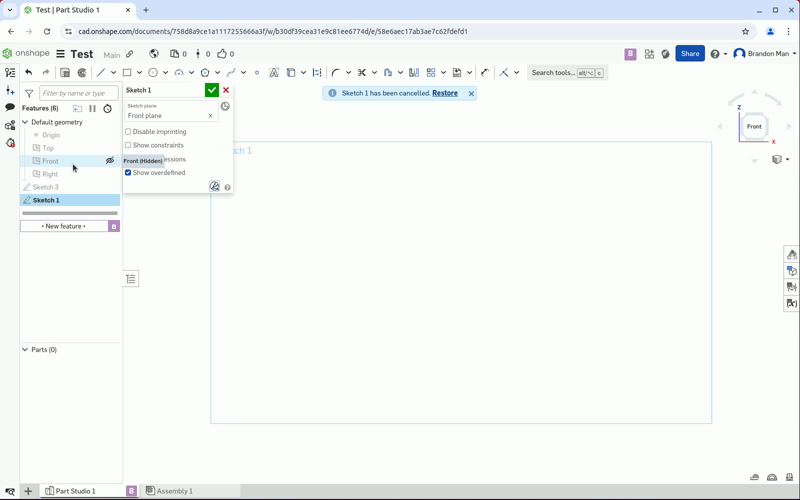
mouse_move(73, 352)
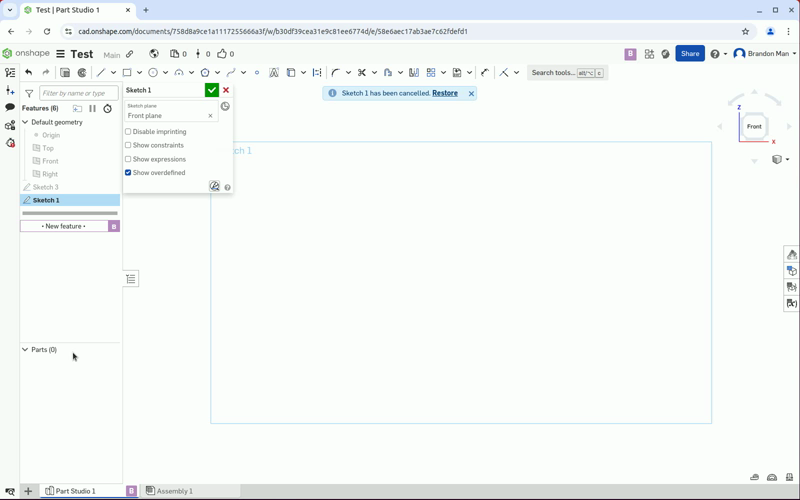
key(y)
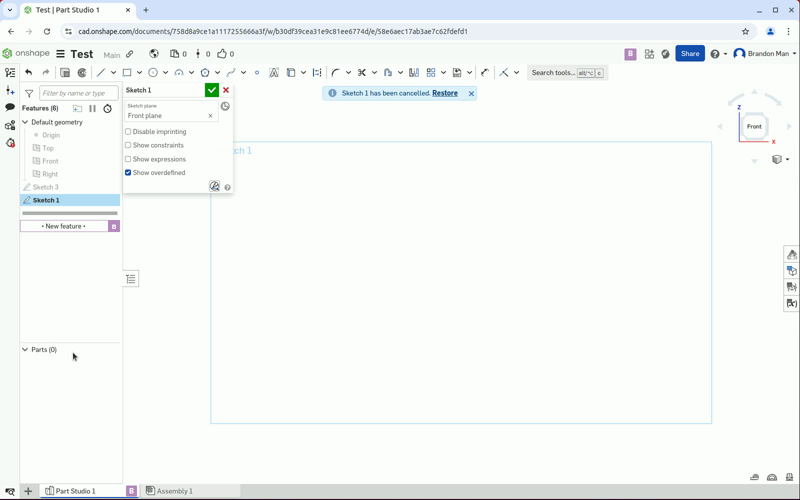
key(l)
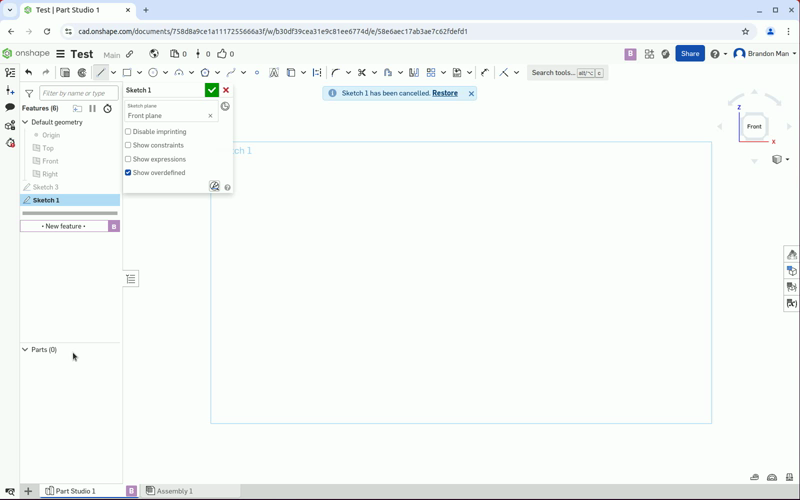
key_down(shift)
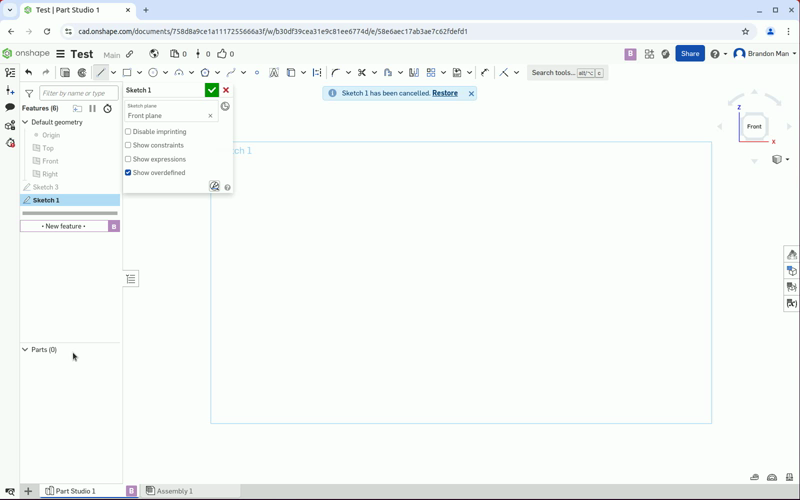
mouse_move(393, 282)
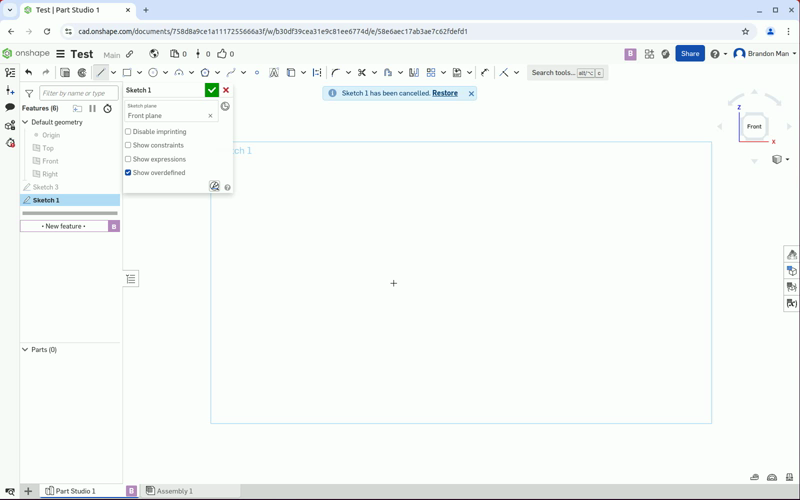
click(393, 282)
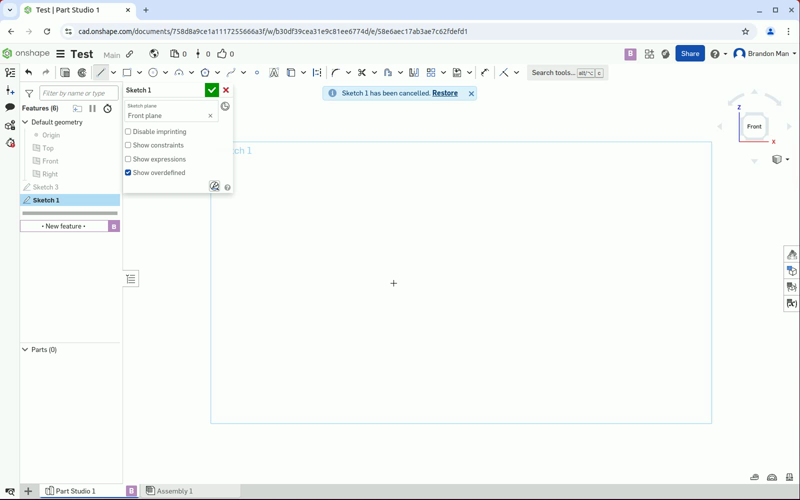
key_up(shift)
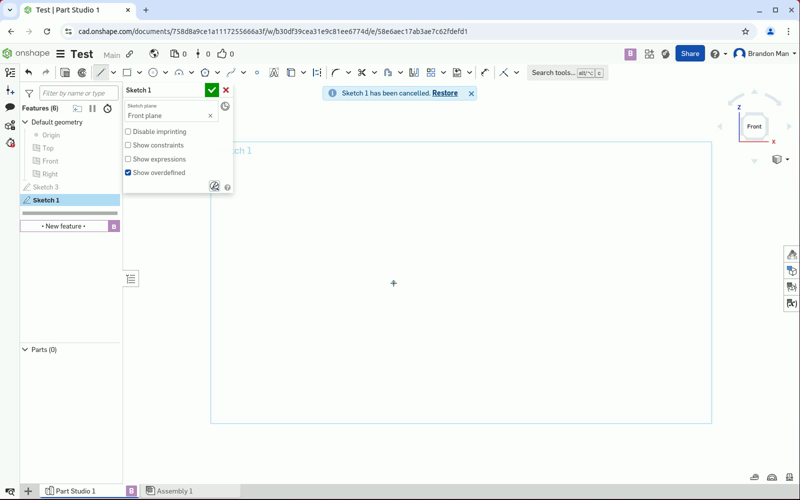
key_down(shift)
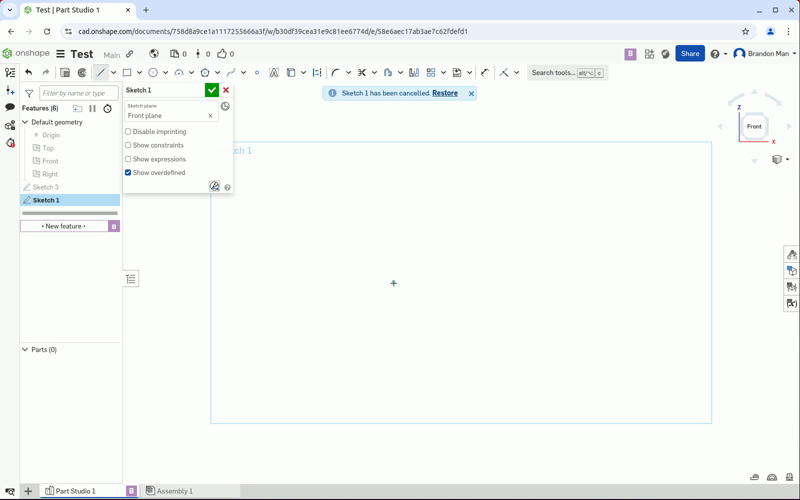
mouse_move(423, 282)
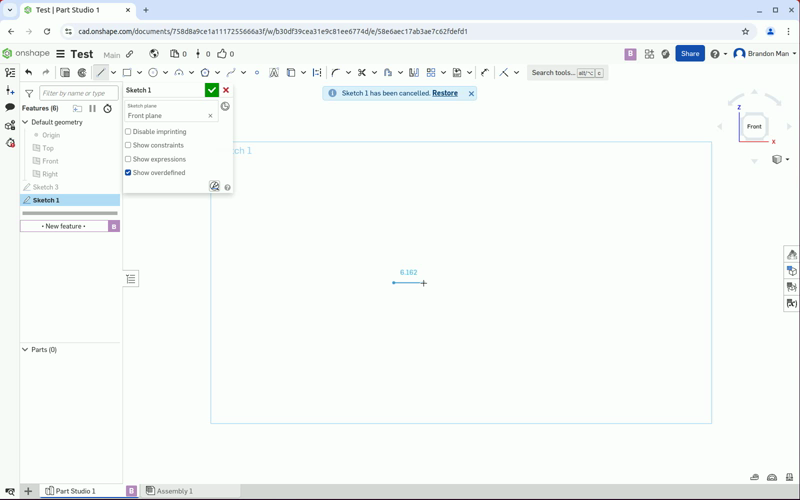
mouse_move(423, 282)
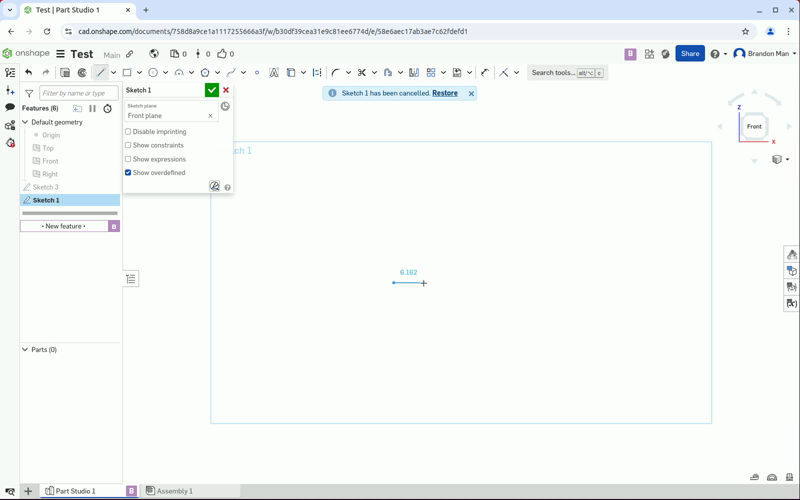
click(423, 282)
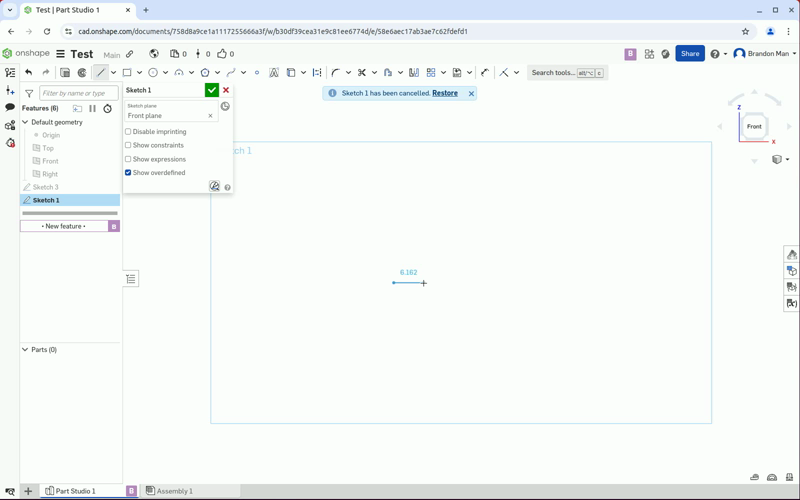
key_up(shift)
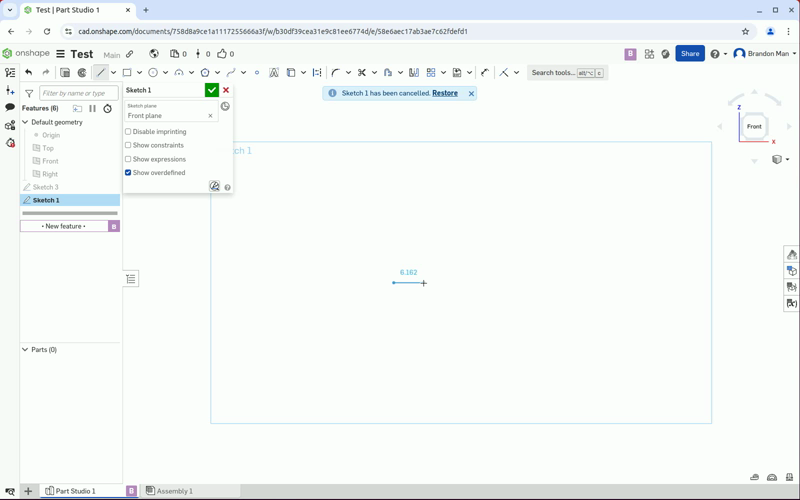
key_down(shift)
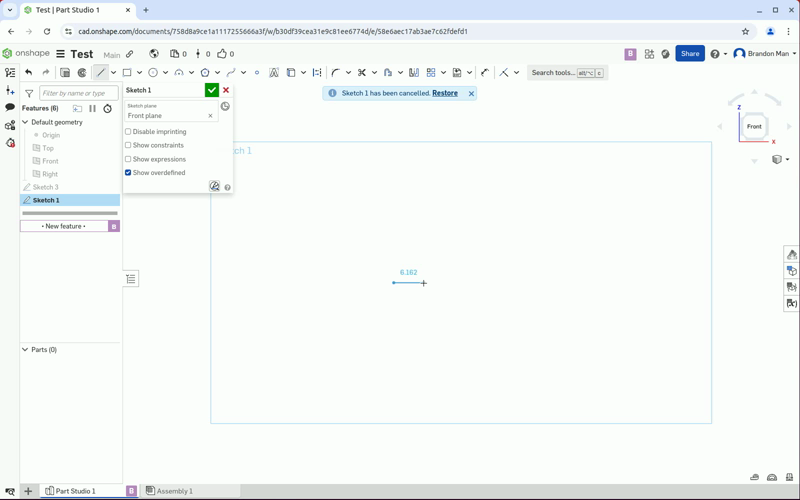
mouse_move(453, 282)
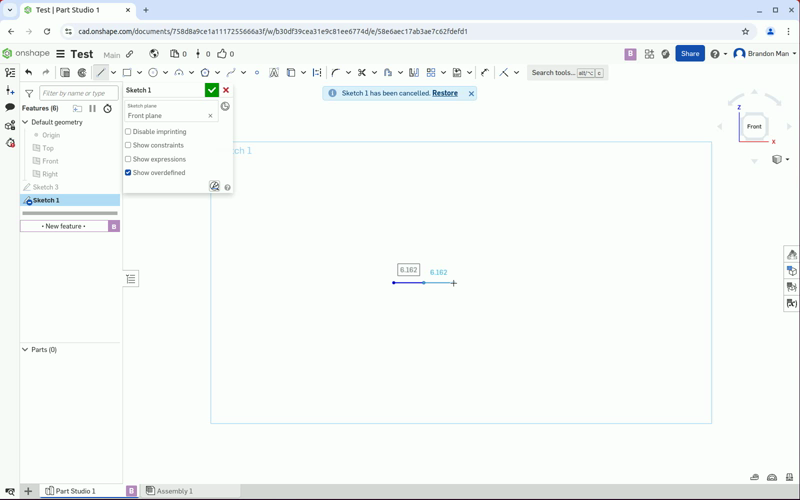
mouse_move(423, 277)
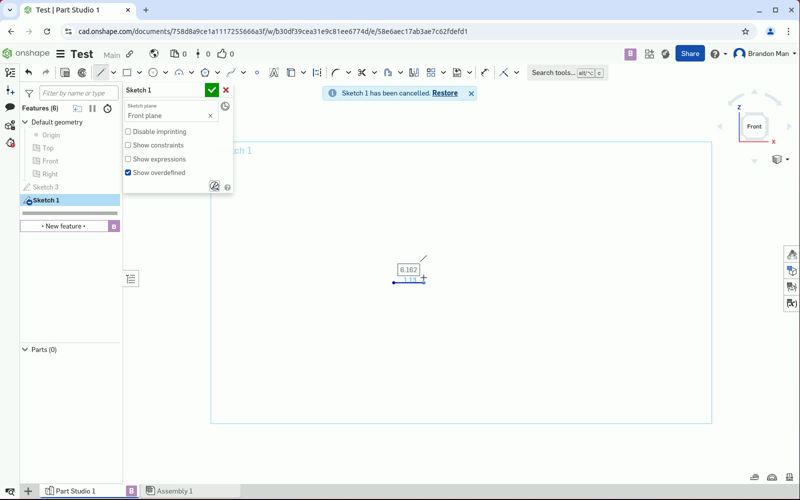
scroll(6)
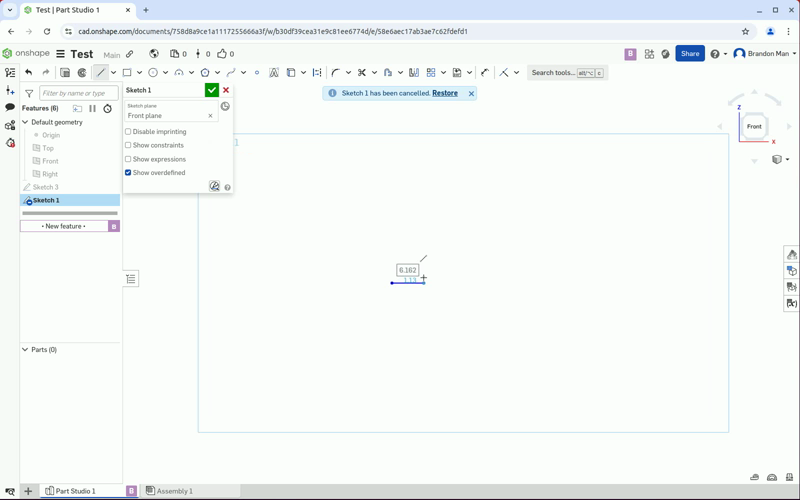
scroll(6)
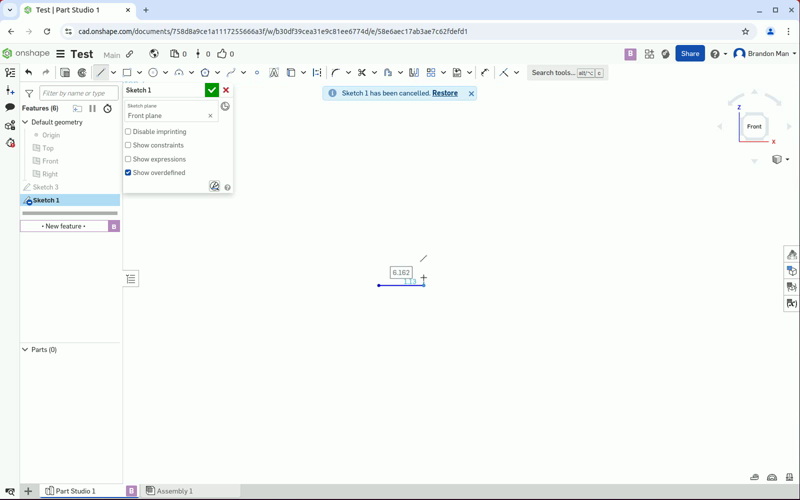
scroll(6)
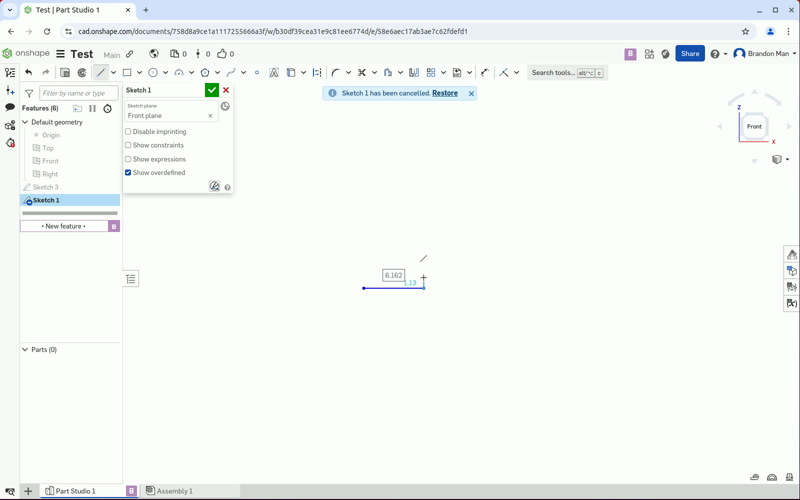
scroll(6)
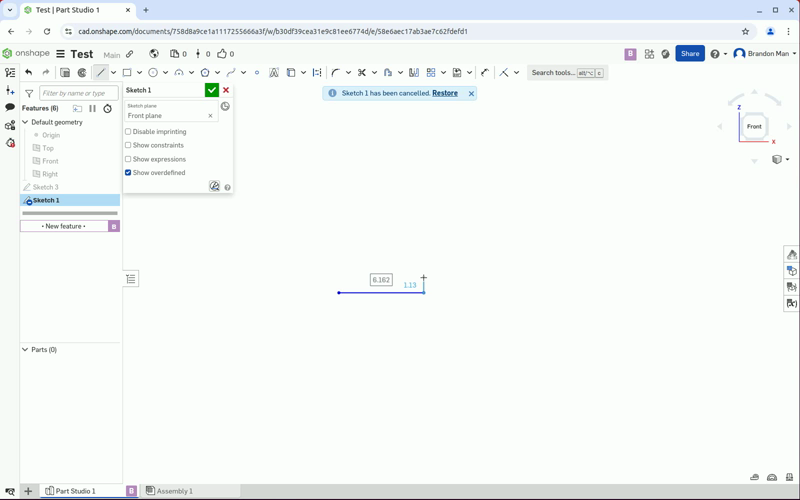
scroll(6)
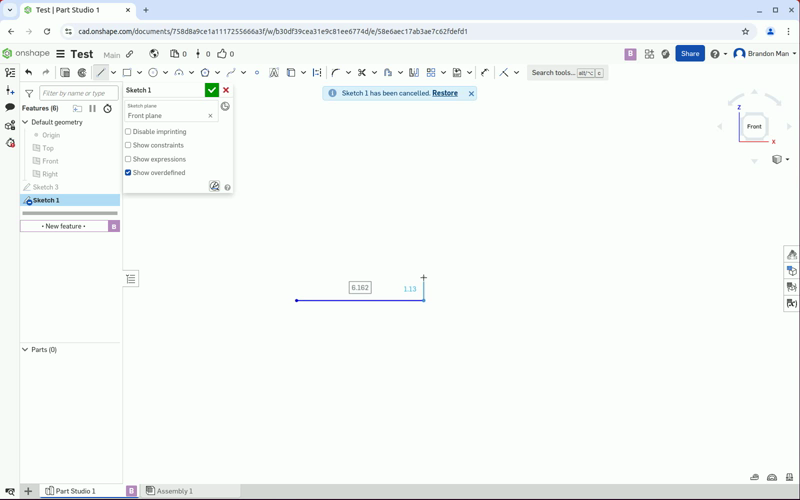
scroll(6)
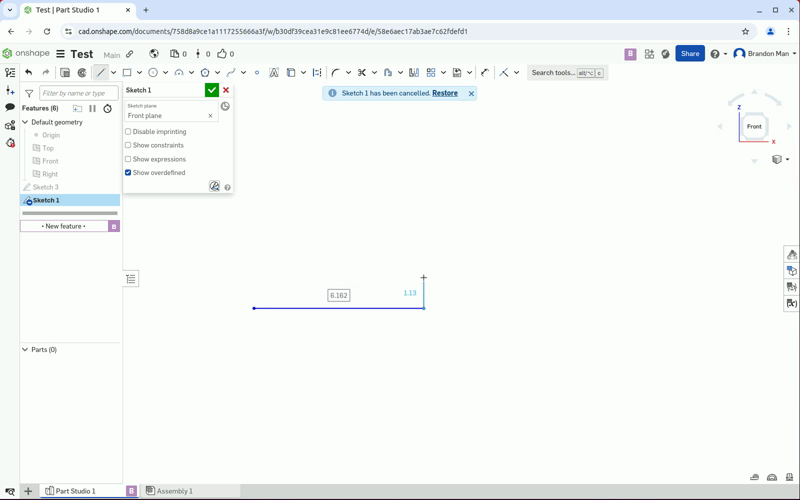
scroll(6)
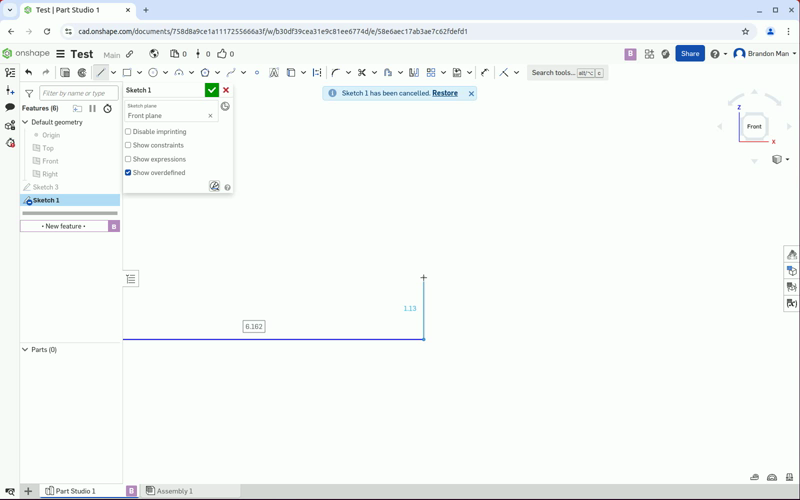
click(423, 277)
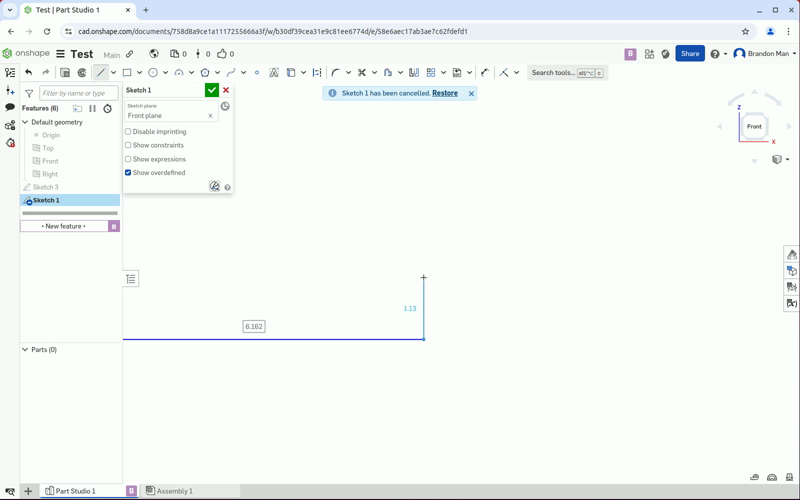
scroll(-6)
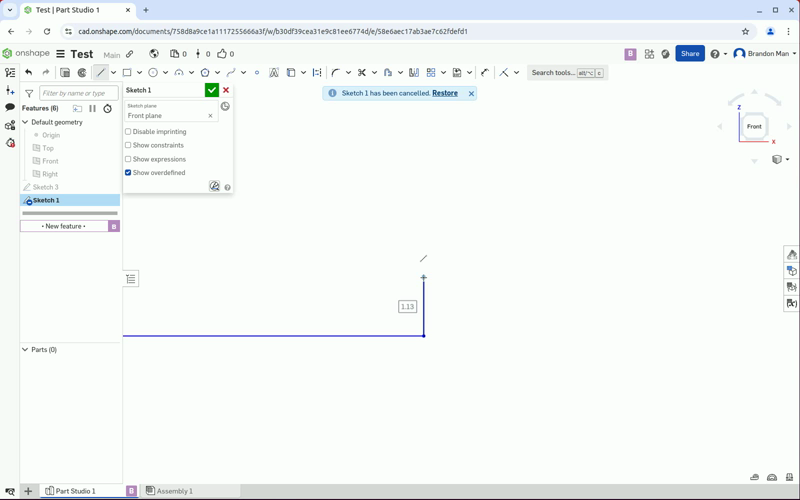
scroll(-6)
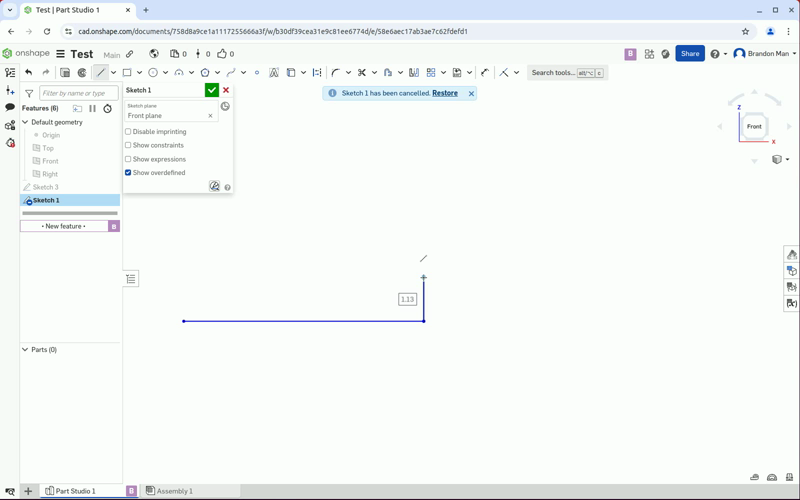
scroll(-6)
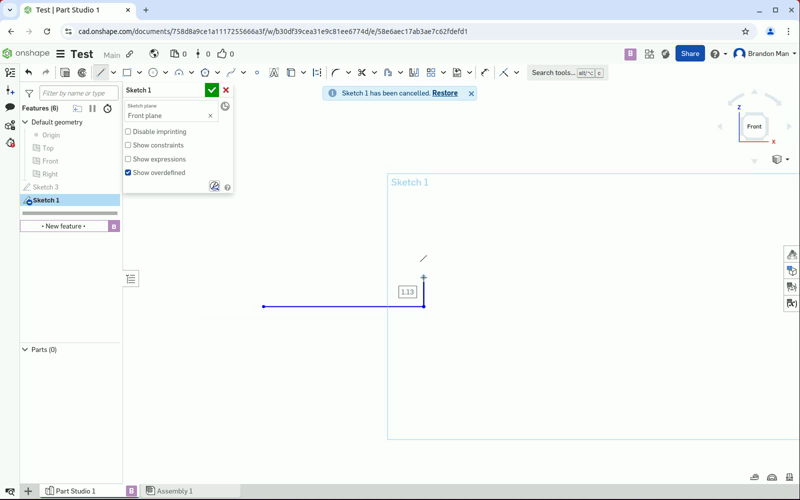
scroll(-6)
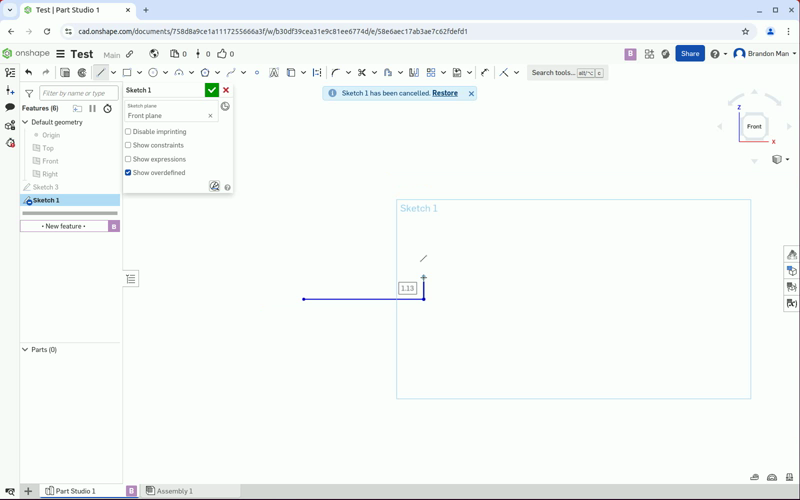
scroll(-6)
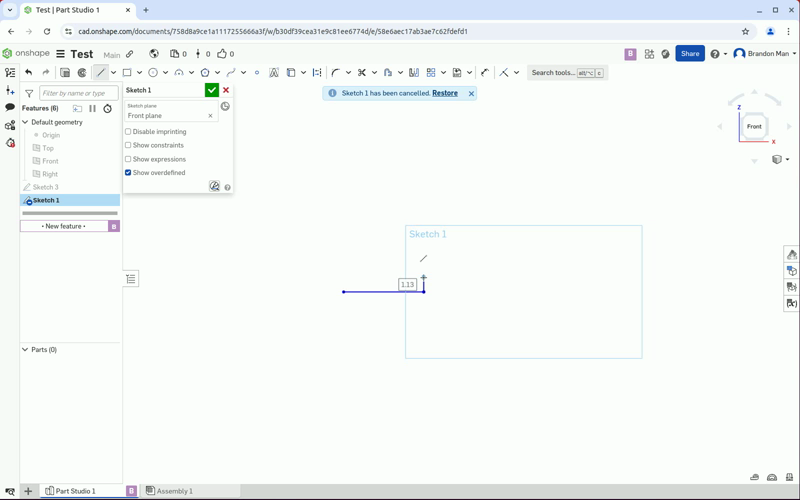
scroll(-6)
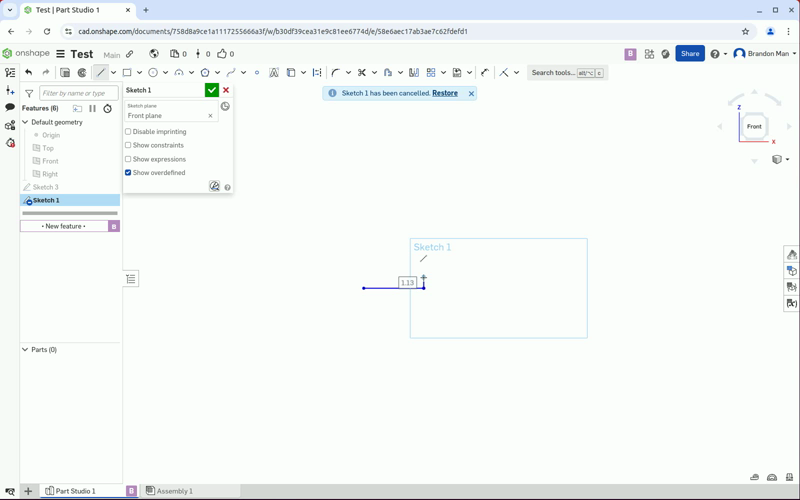
scroll(-6)
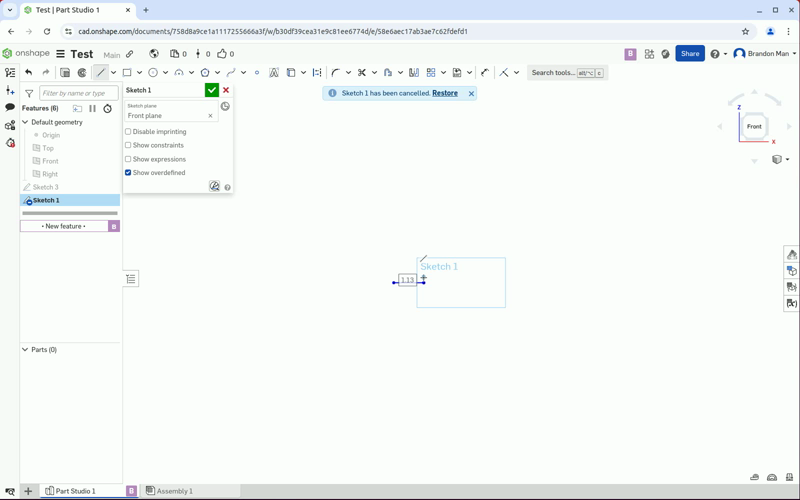
key_up(shift)
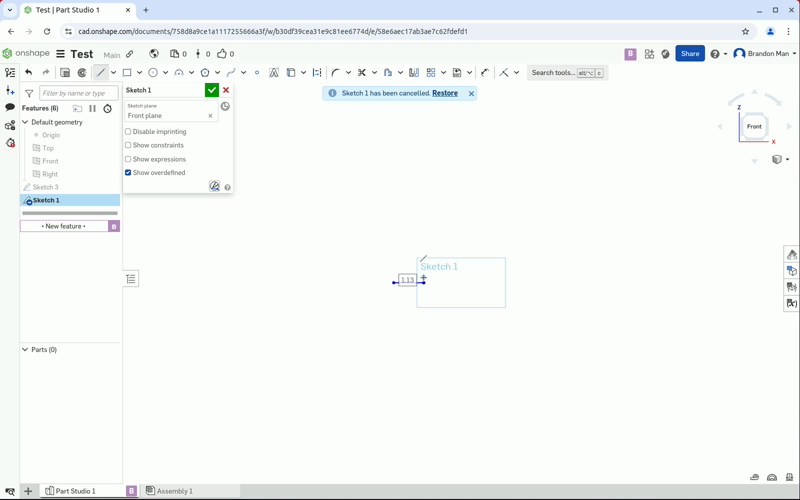
key_down(shift)
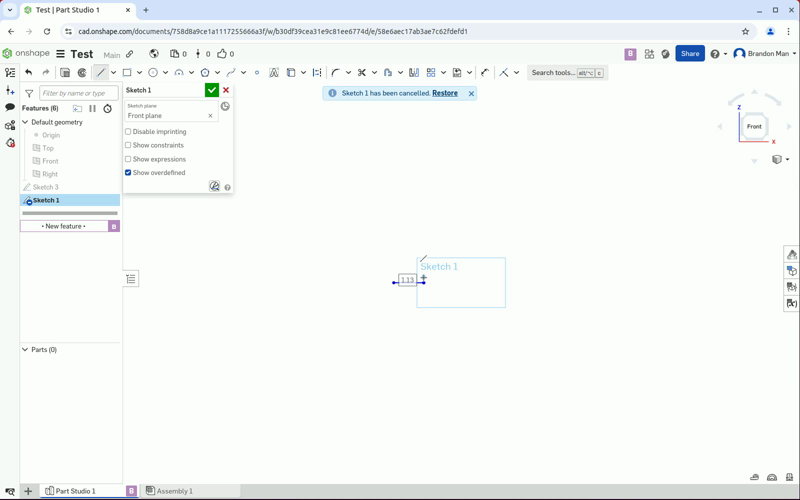
mouse_move(498, 277)
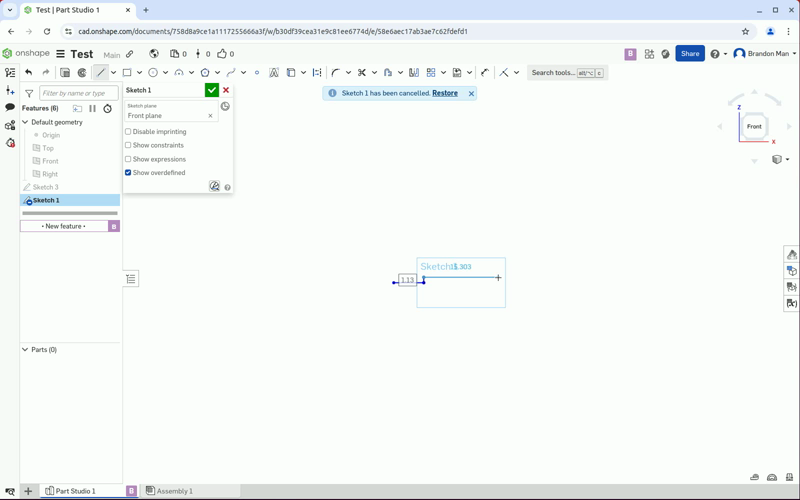
click(498, 277)
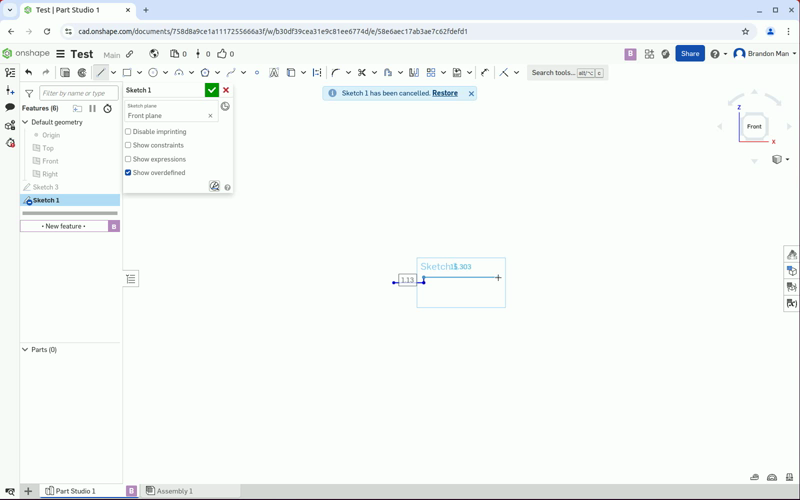
key_up(shift)
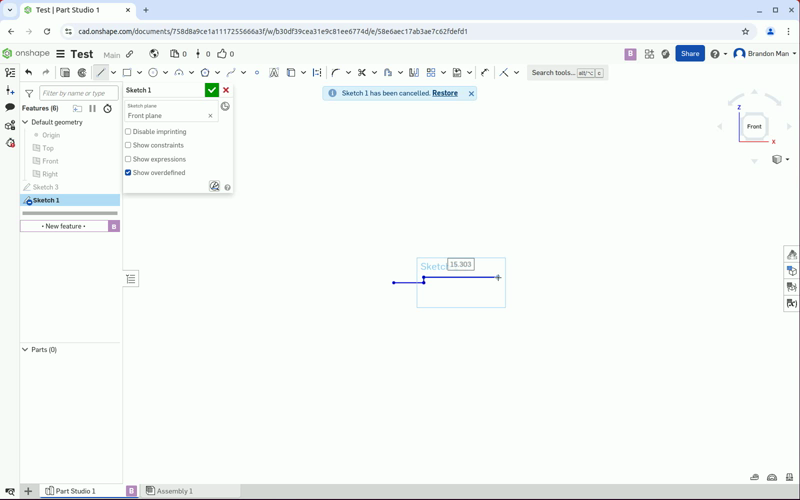
key_down(shift)
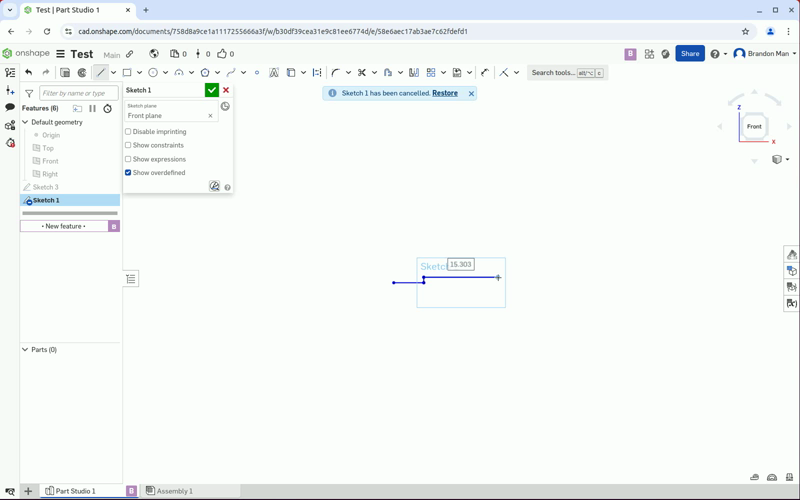
mouse_move(528, 277)
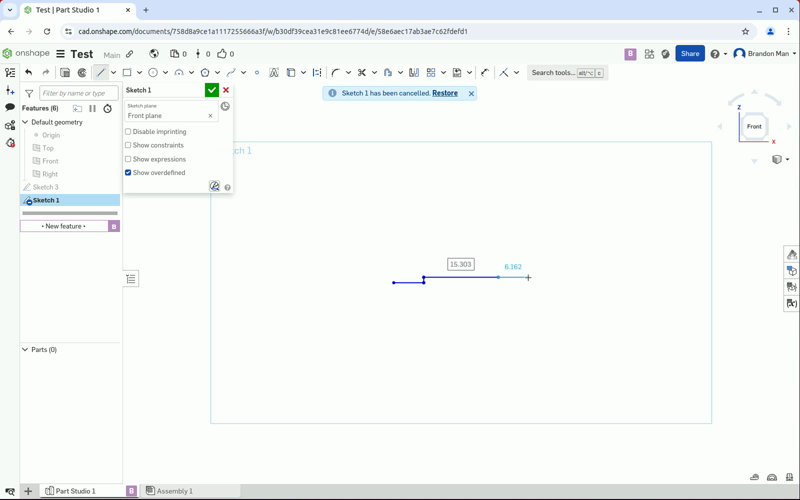
mouse_move(498, 282)
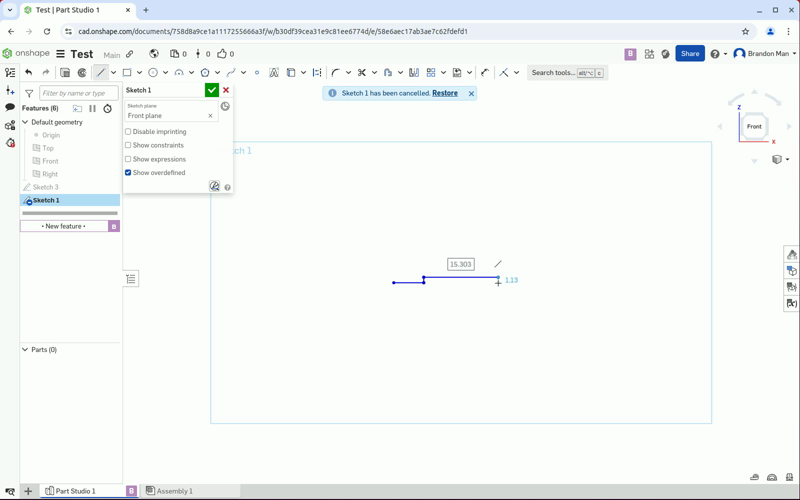
scroll(6)
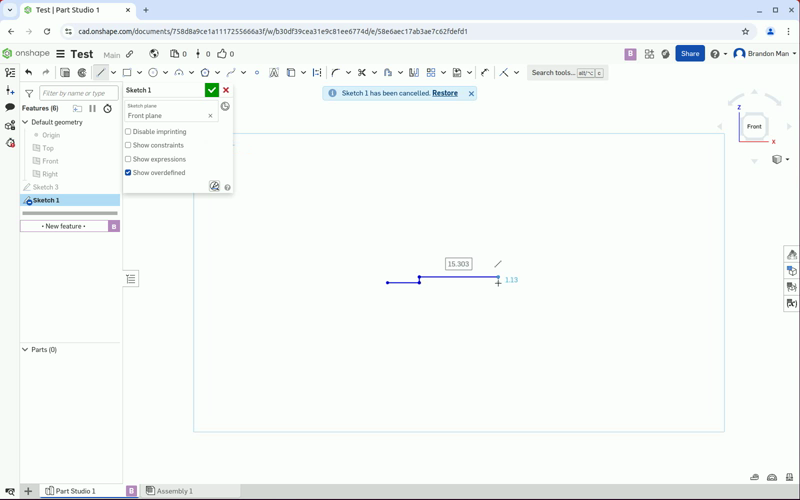
scroll(6)
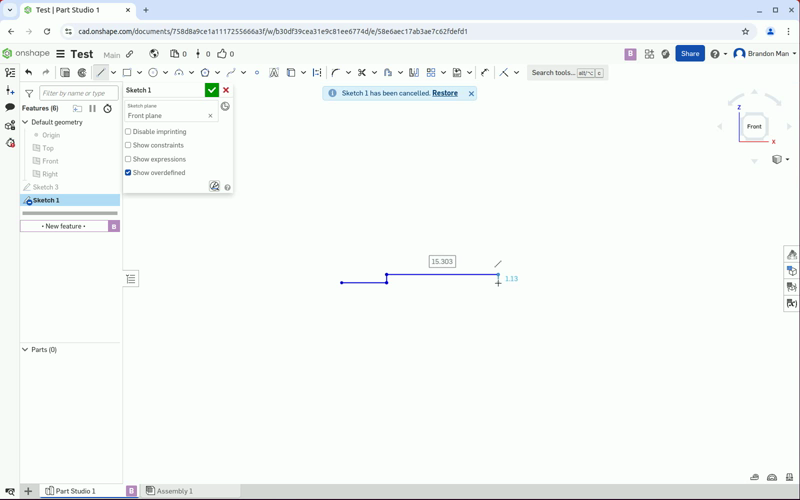
scroll(6)
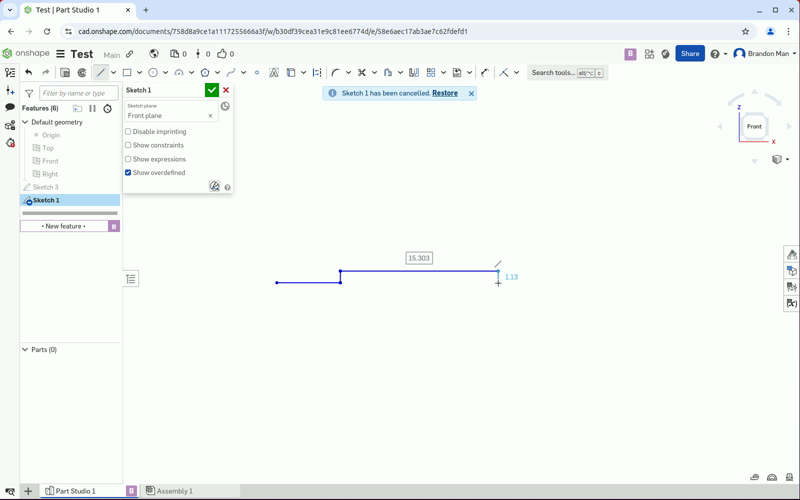
scroll(6)
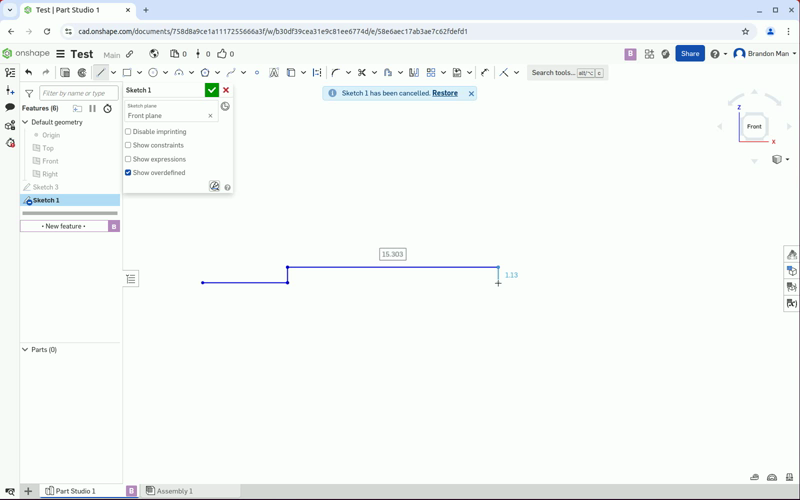
scroll(6)
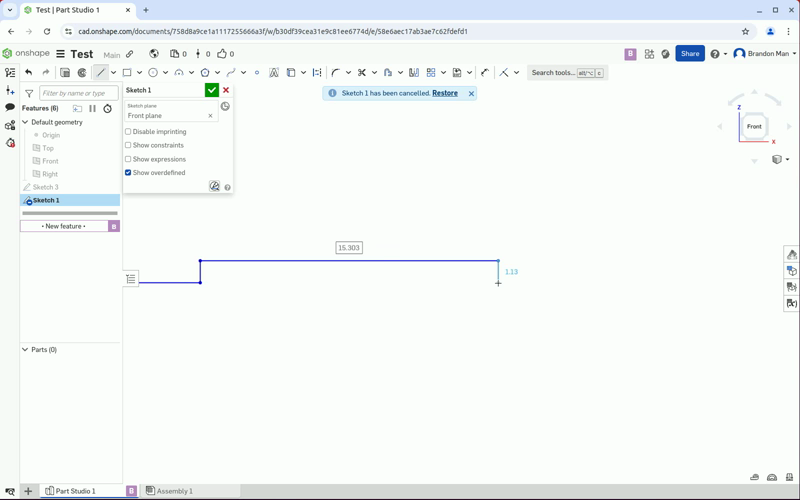
scroll(6)
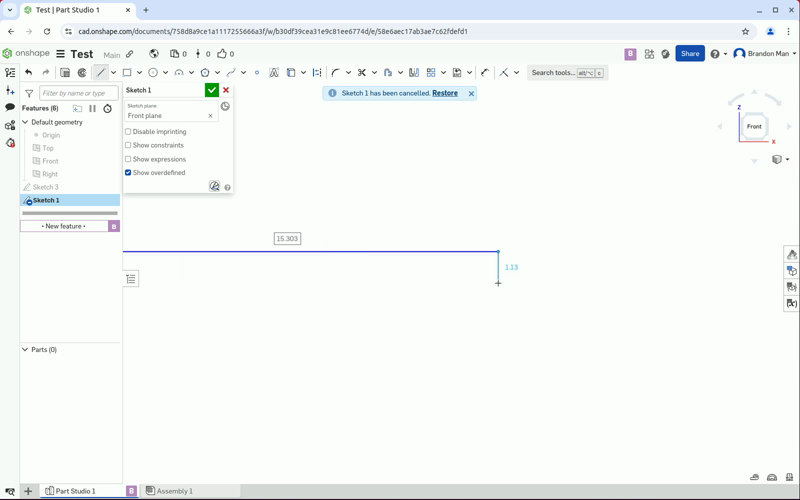
scroll(6)
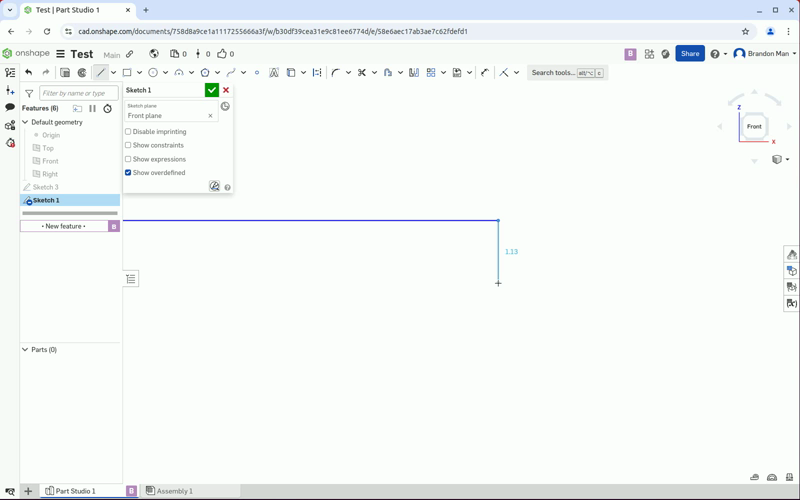
click(498, 282)
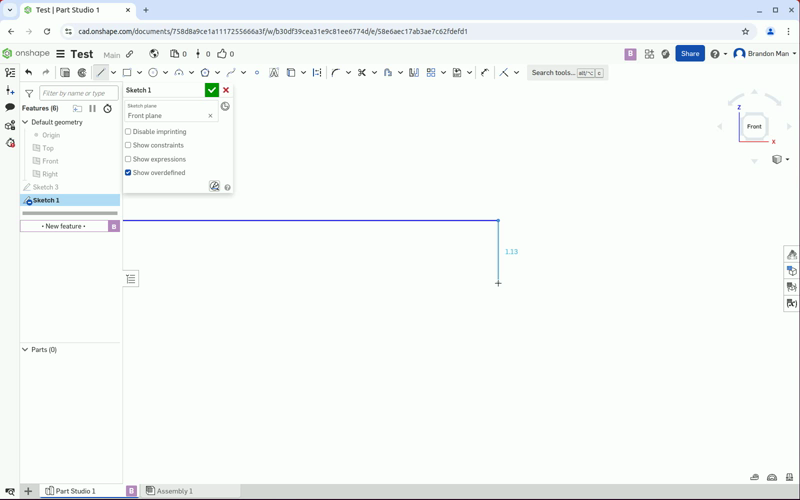
scroll(-6)
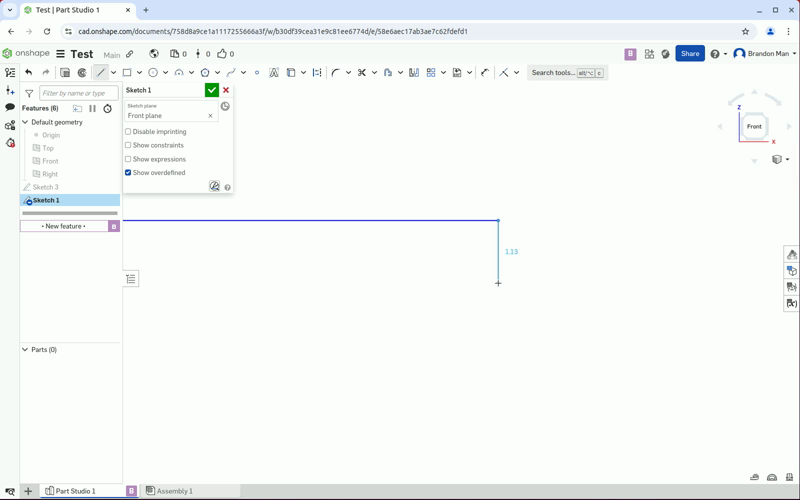
scroll(-6)
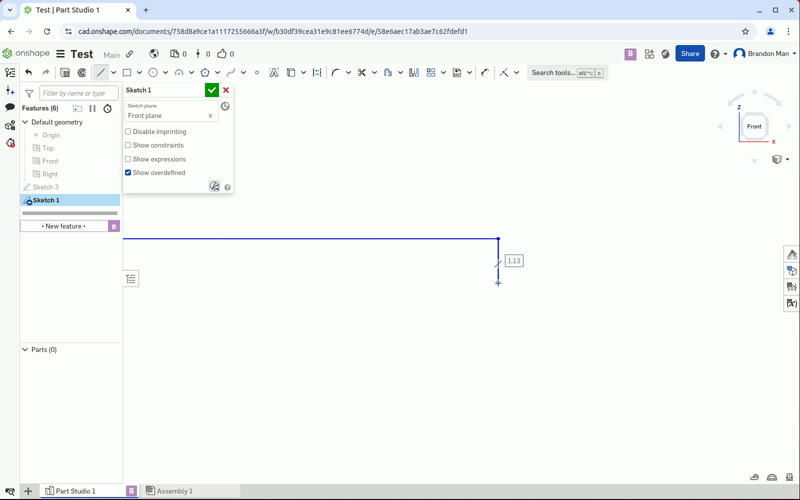
scroll(-6)
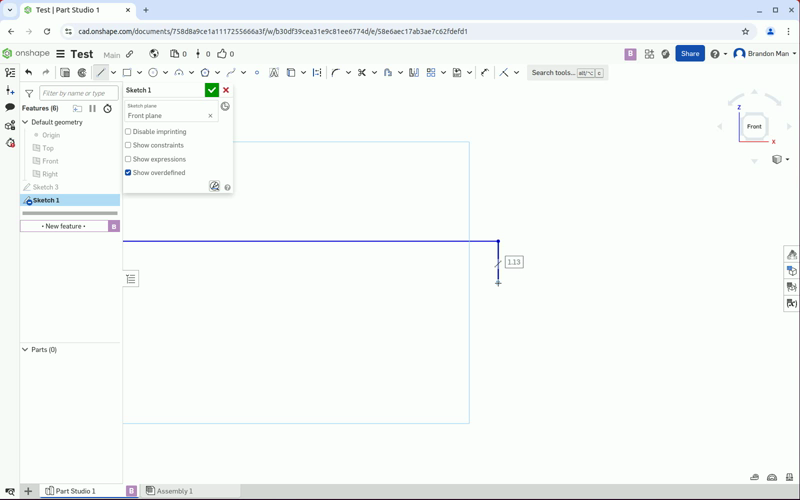
scroll(-6)
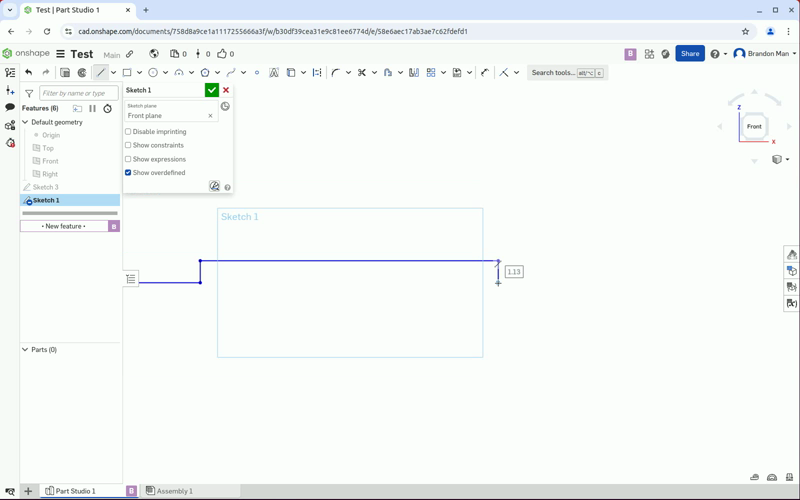
scroll(-6)
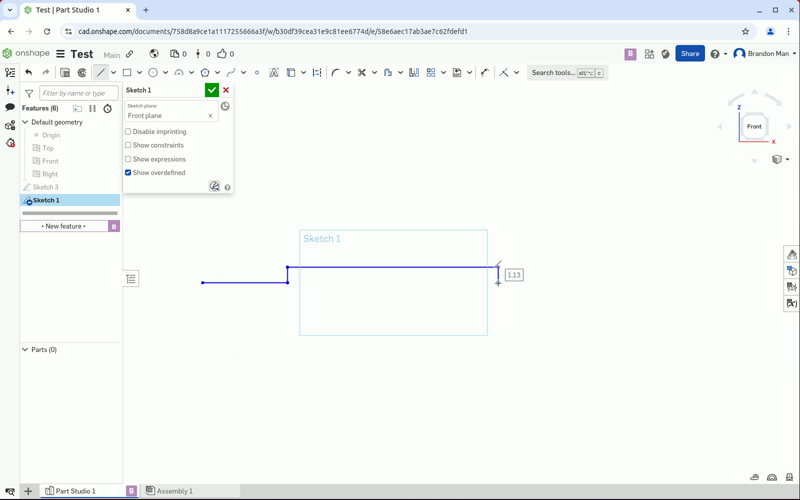
scroll(-6)
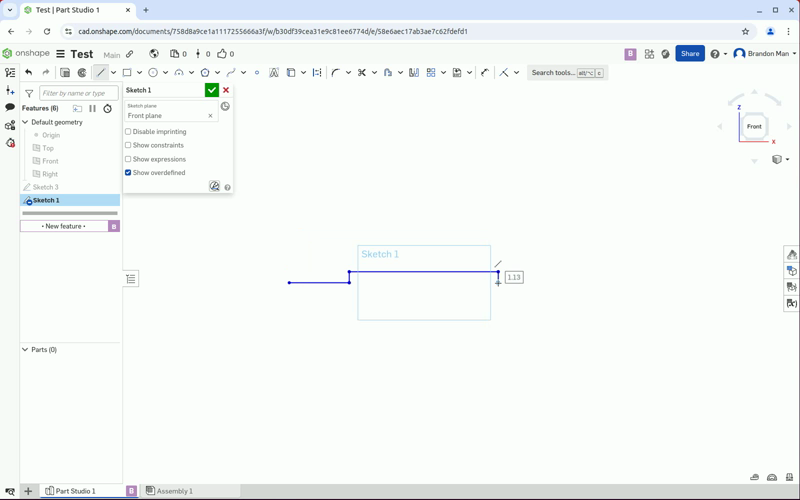
scroll(-6)
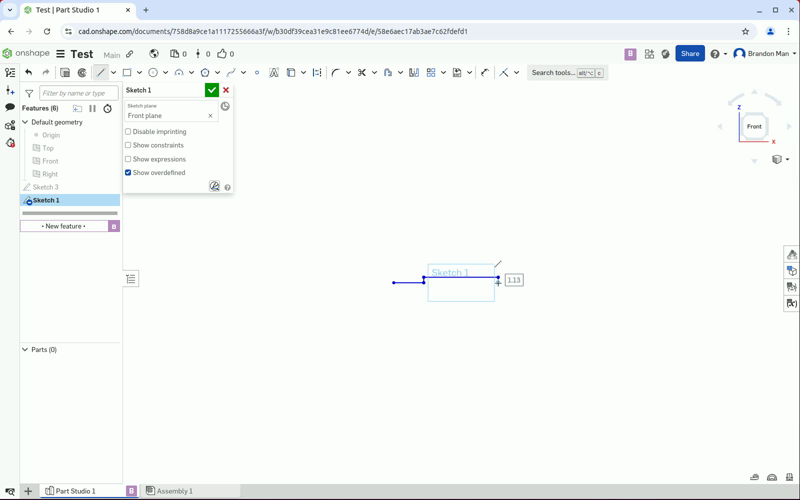
key_up(shift)
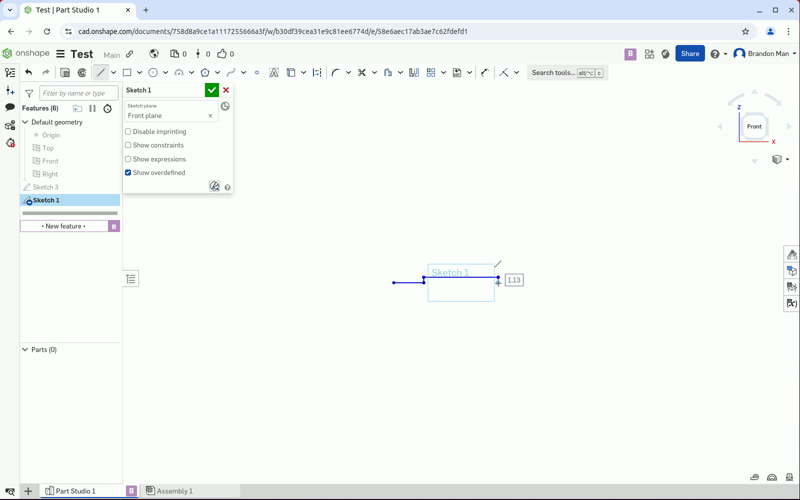
key_down(shift)
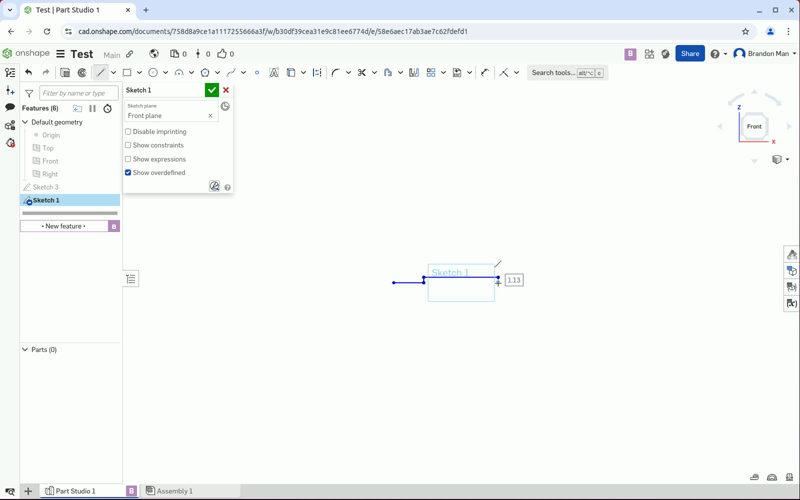
mouse_move(528, 282)
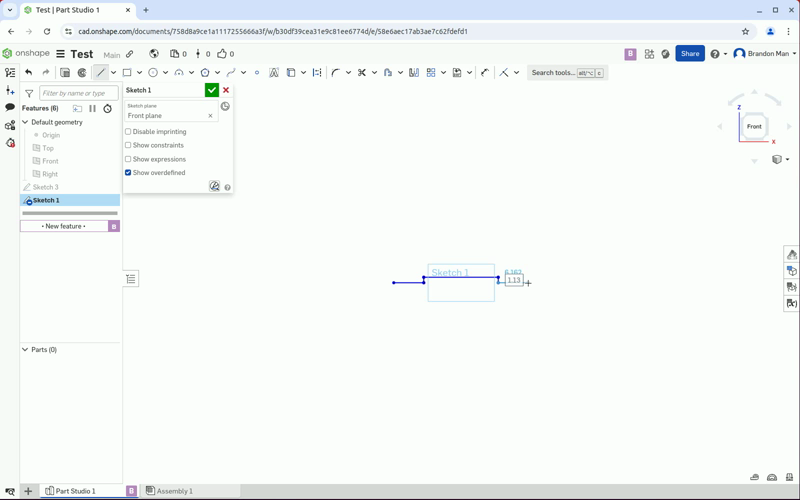
mouse_move(529, 282)
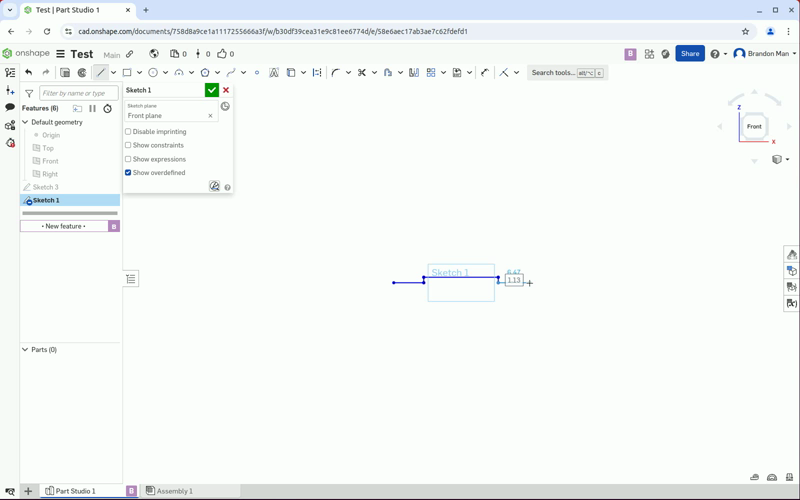
click(529, 282)
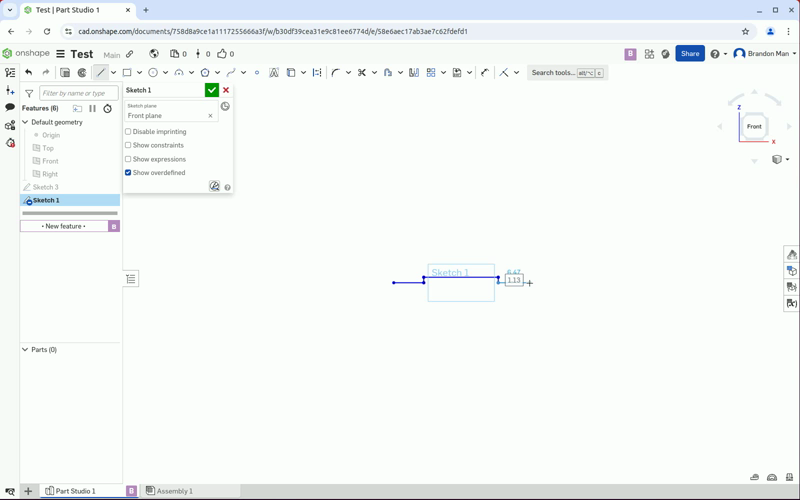
key_up(shift)
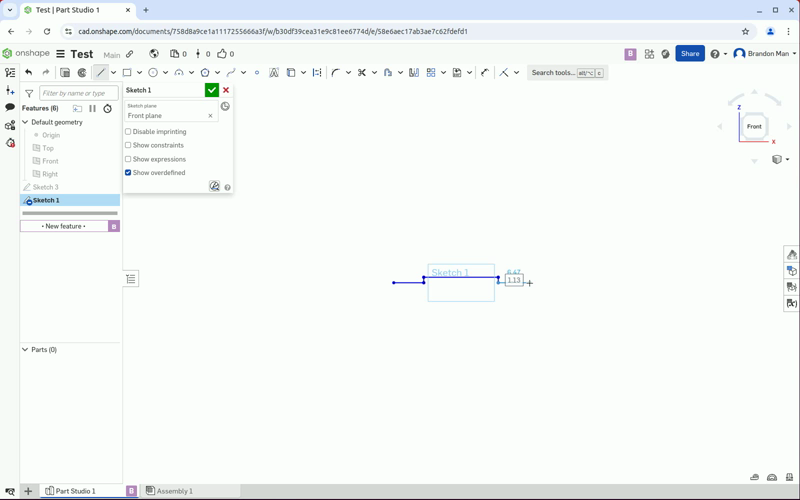
key_down(shift)
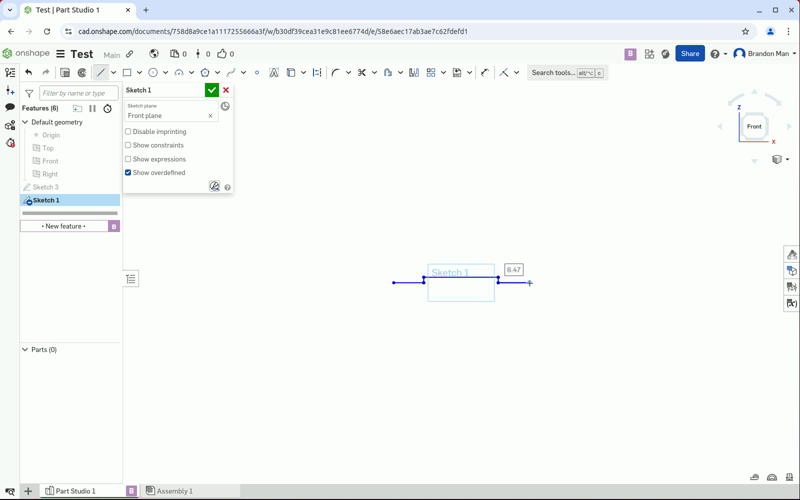
mouse_move(559, 282)
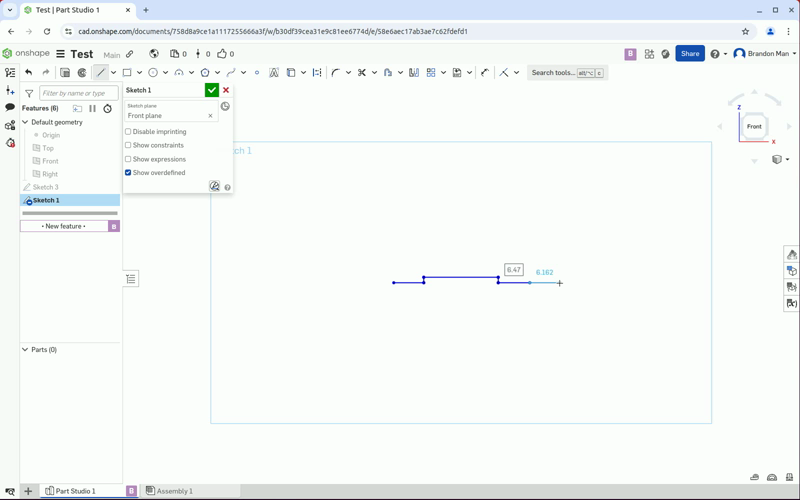
mouse_move(529, 275)
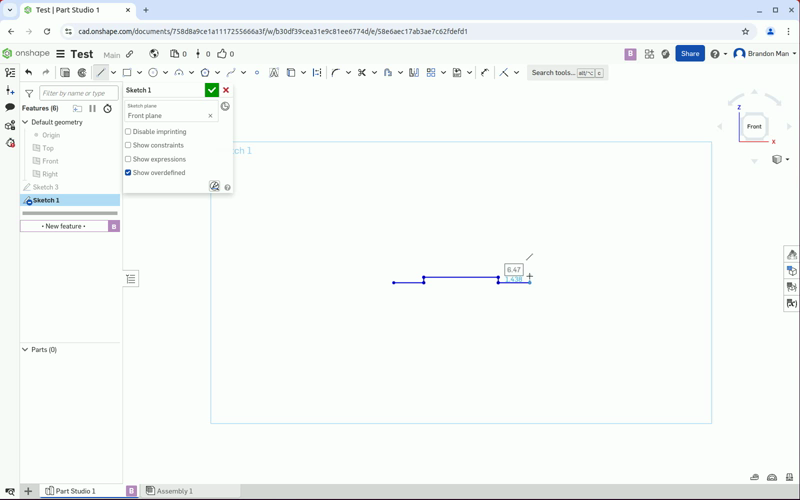
scroll(6)
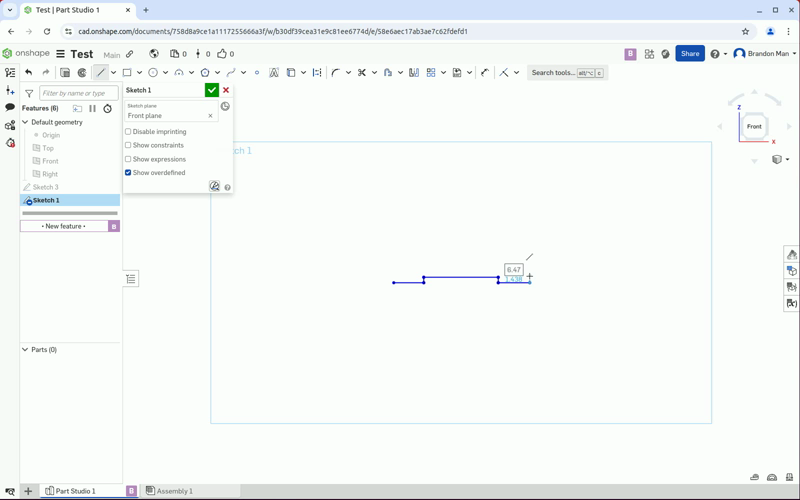
scroll(6)
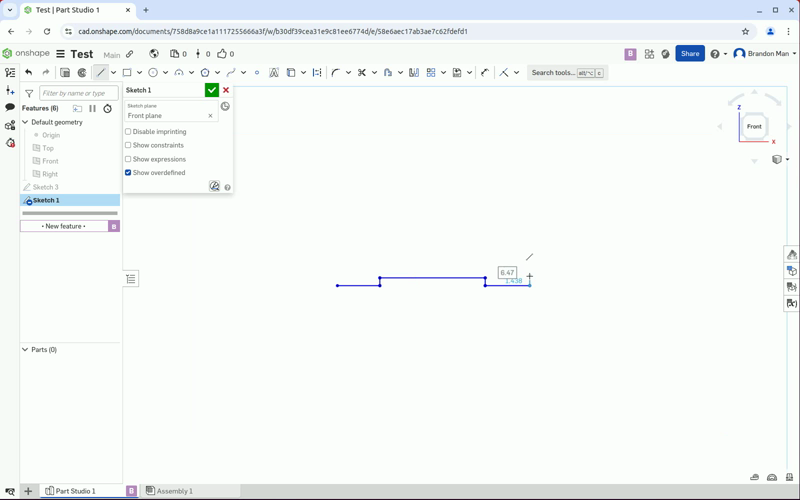
scroll(6)
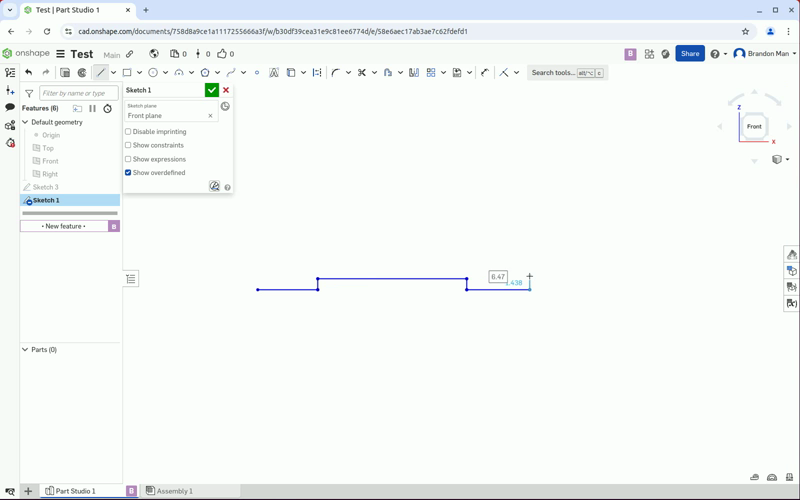
scroll(6)
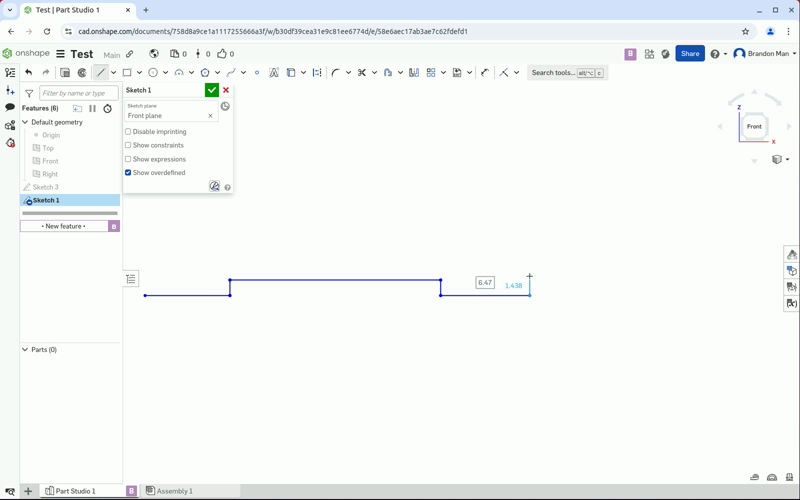
scroll(6)
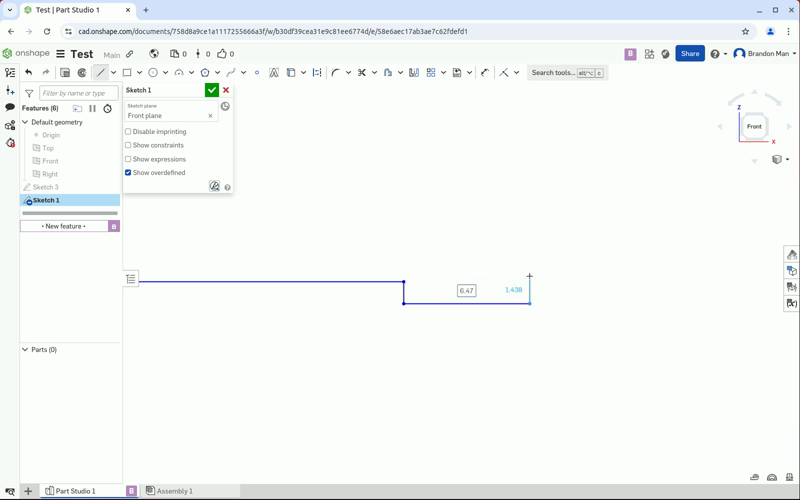
scroll(6)
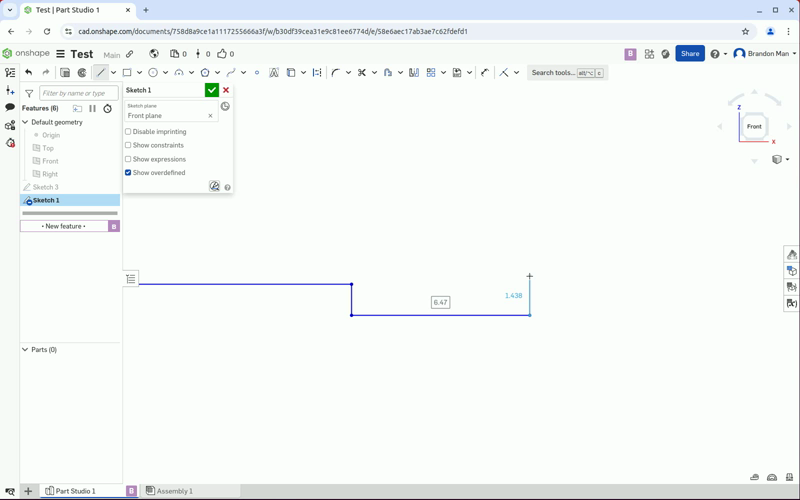
scroll(6)
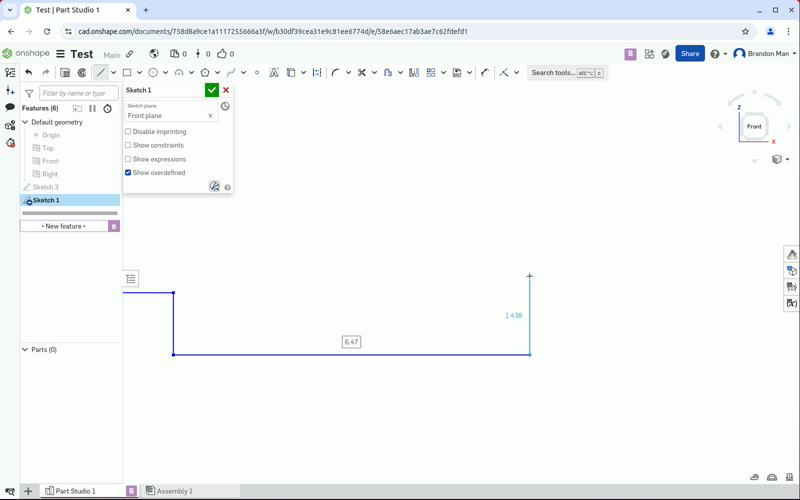
click(529, 275)
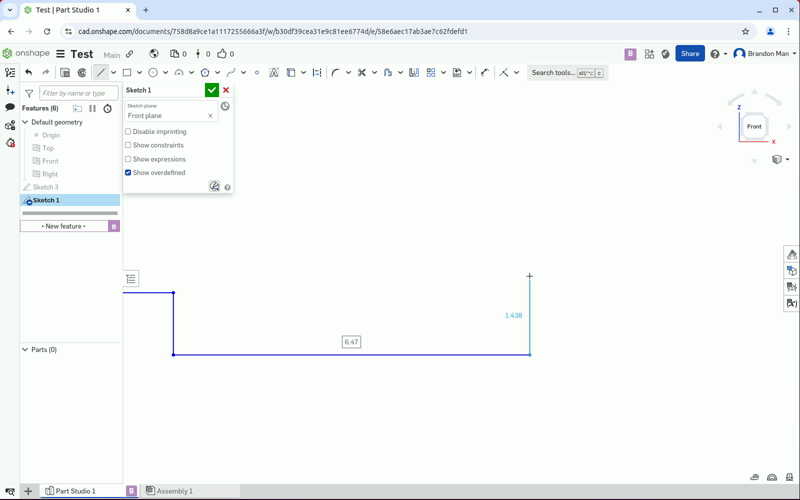
scroll(-6)
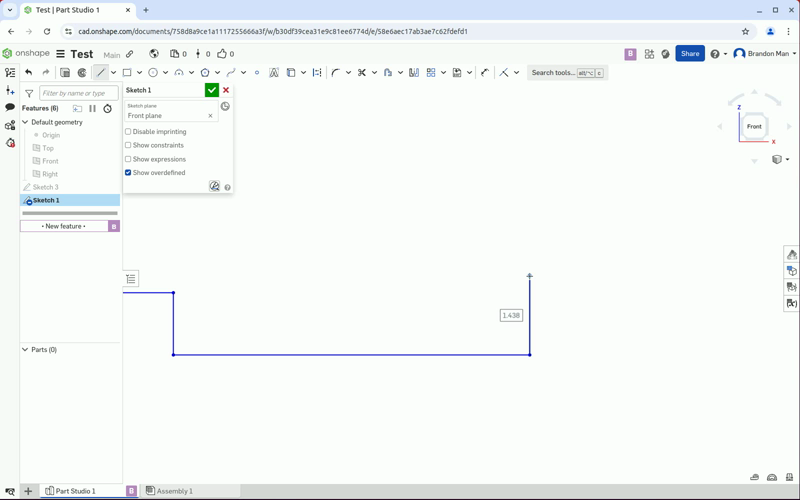
scroll(-6)
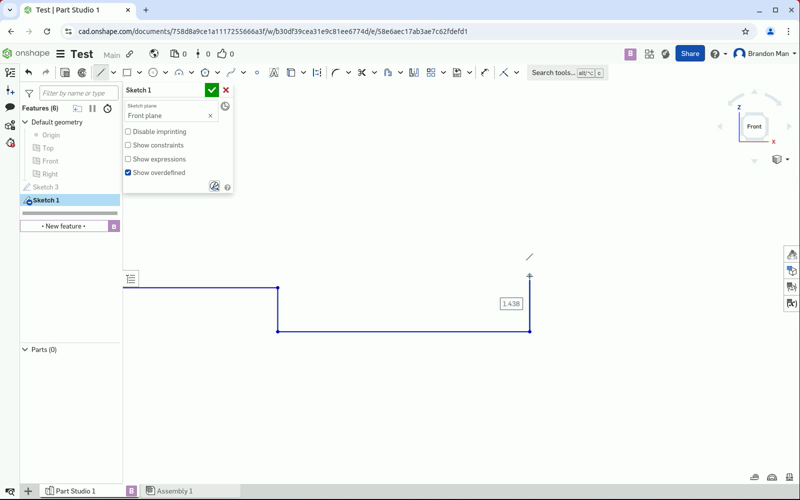
scroll(-6)
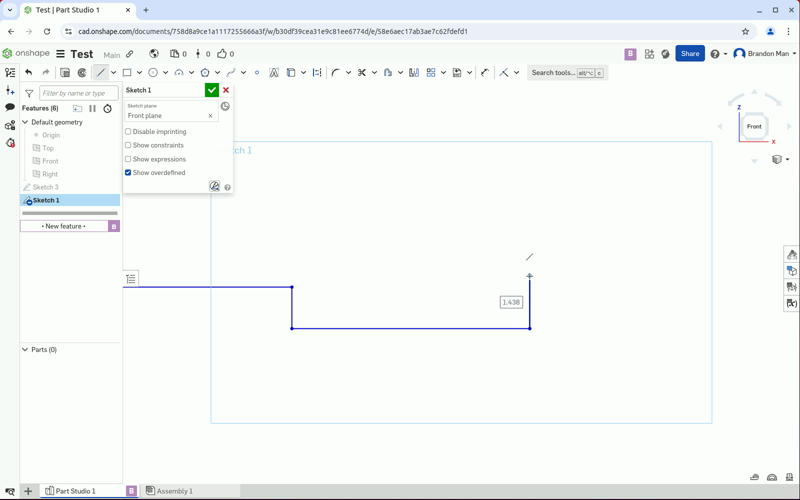
scroll(-6)
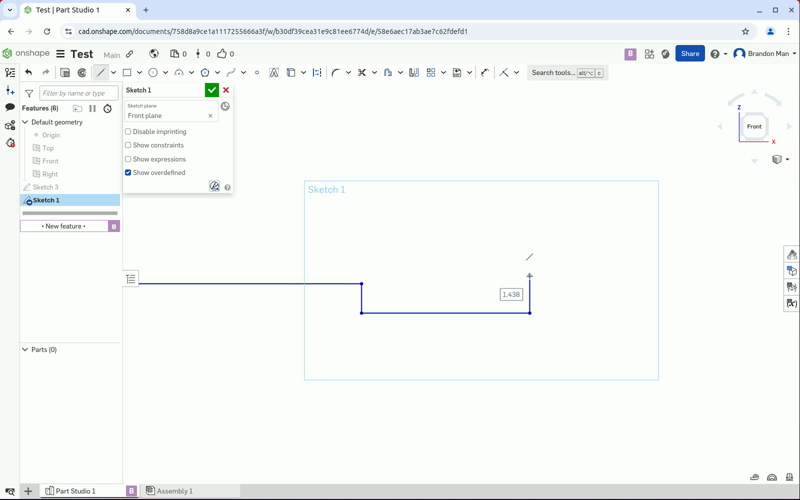
scroll(-6)
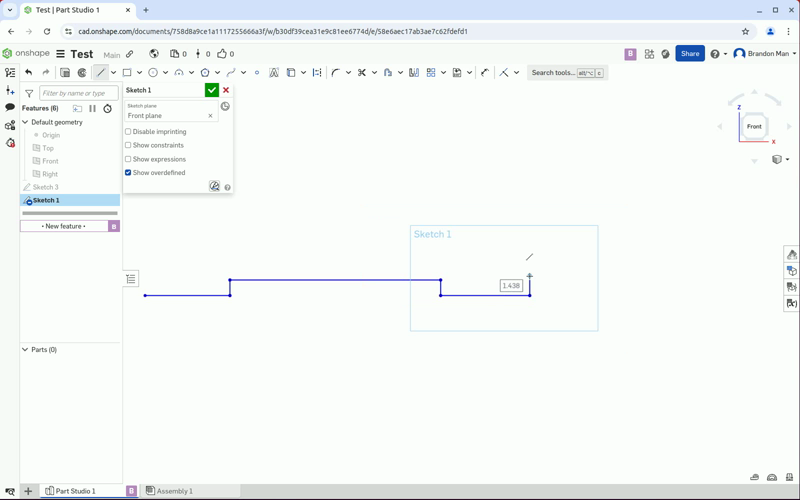
scroll(-6)
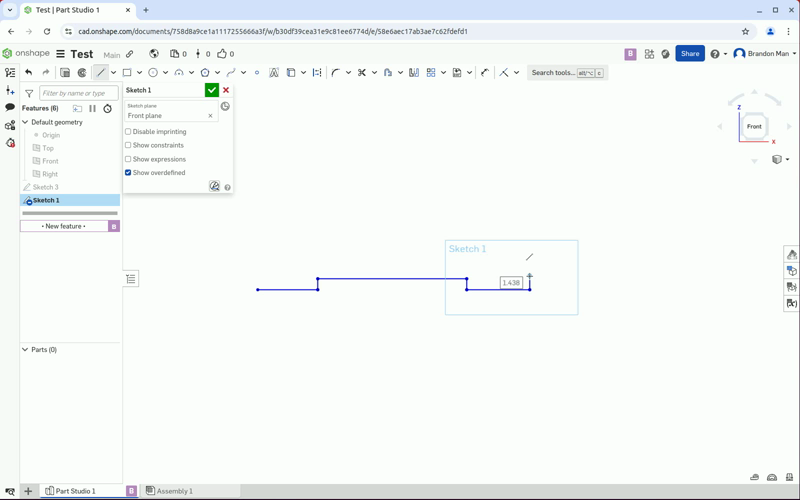
scroll(-6)
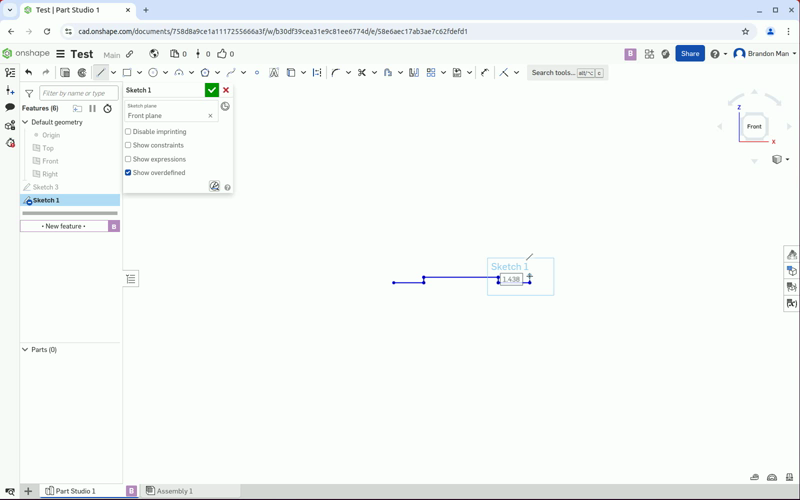
key_up(shift)
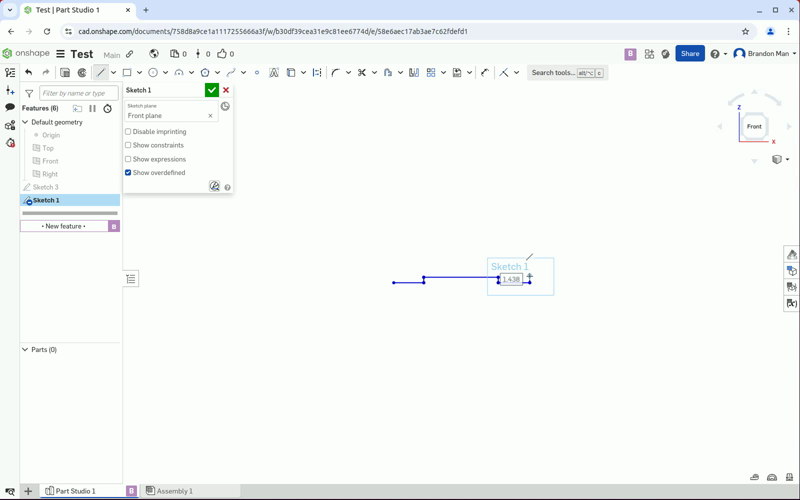
key_down(shift)
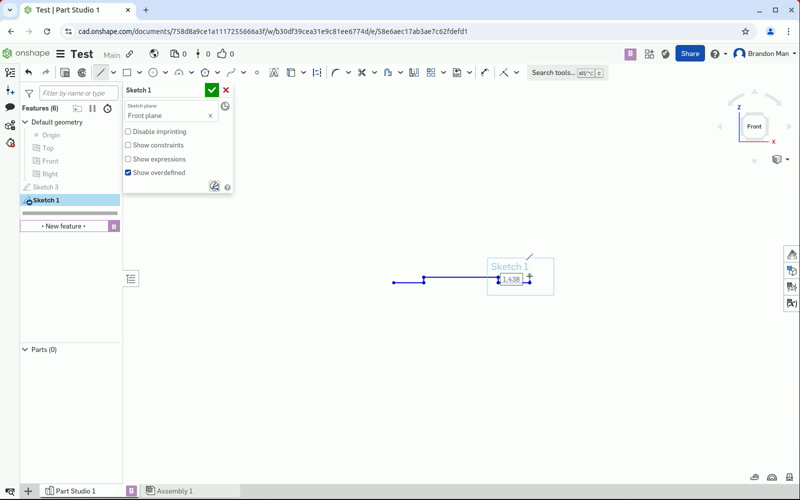
mouse_move(559, 275)
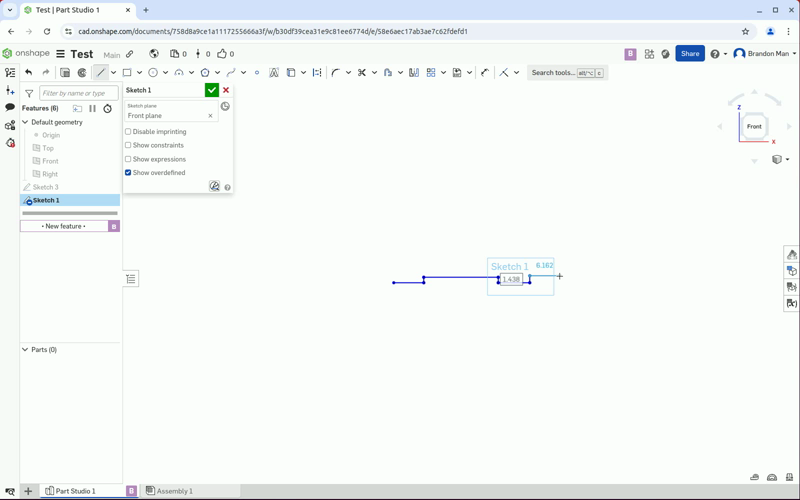
mouse_move(529, 264)
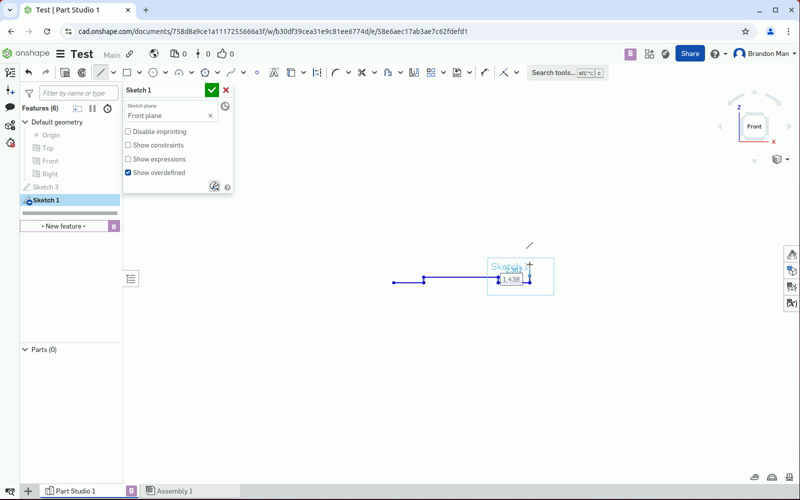
click(529, 264)
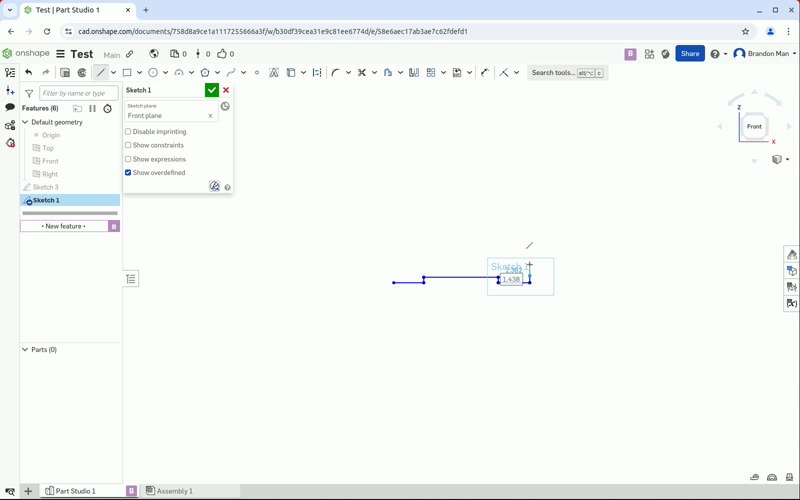
key_up(shift)
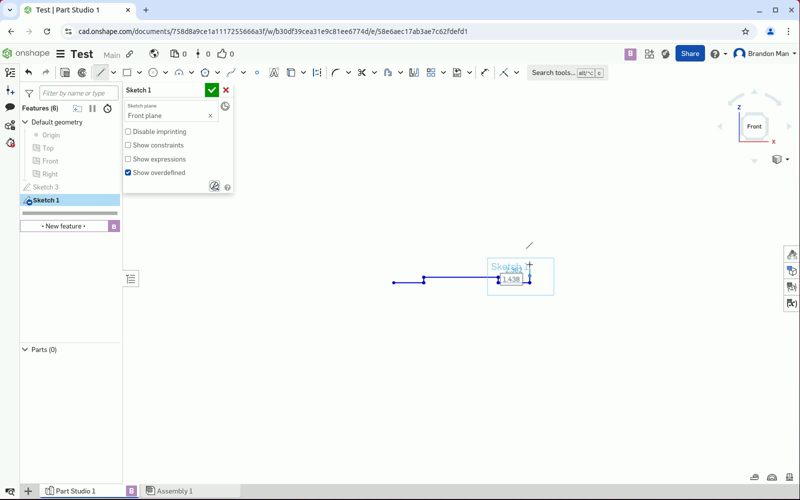
key_down(shift)
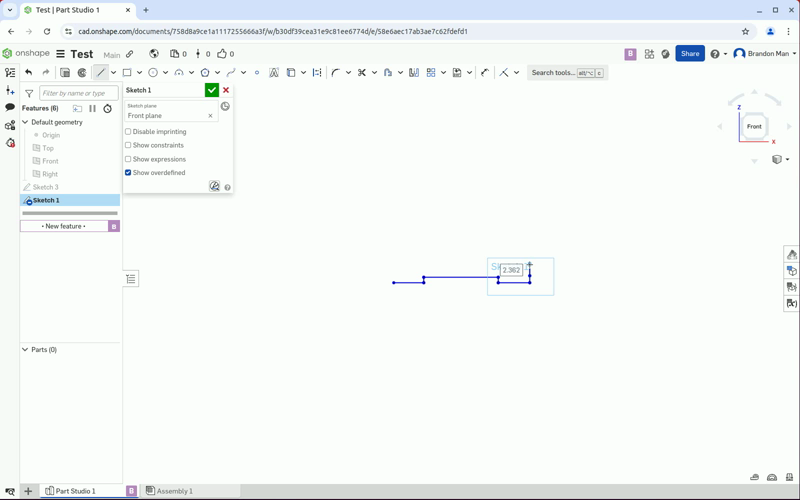
mouse_move(393, 264)
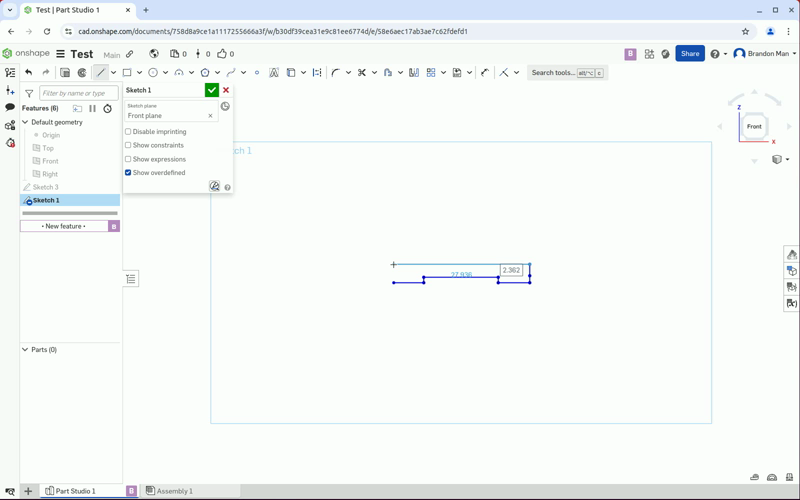
click(393, 264)
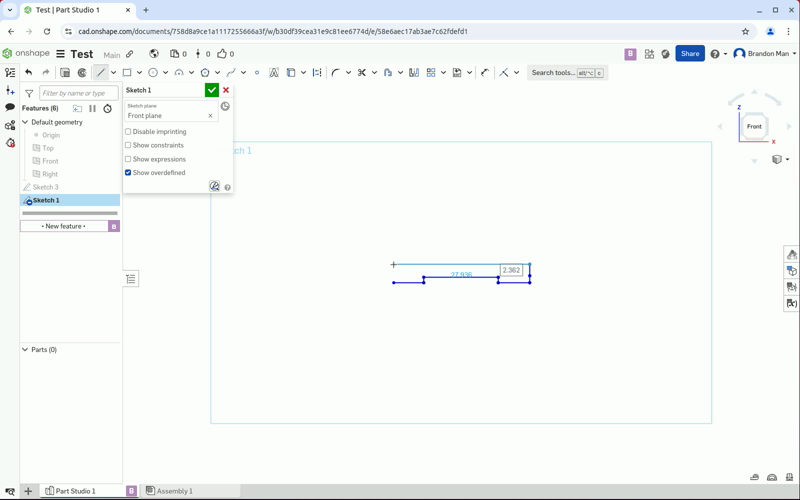
key_up(shift)
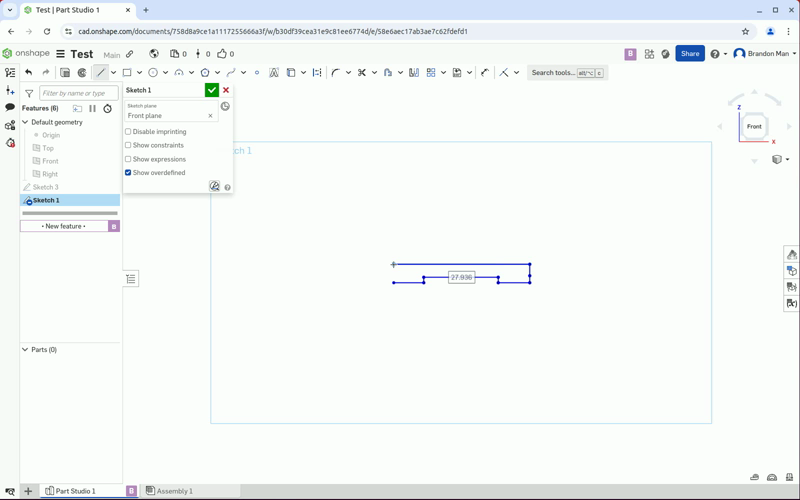
mouse_move(423, 264)
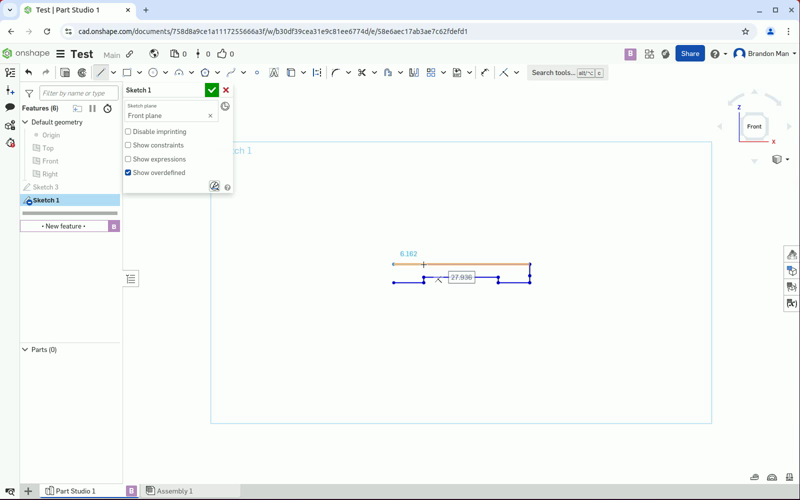
key_down(shift)
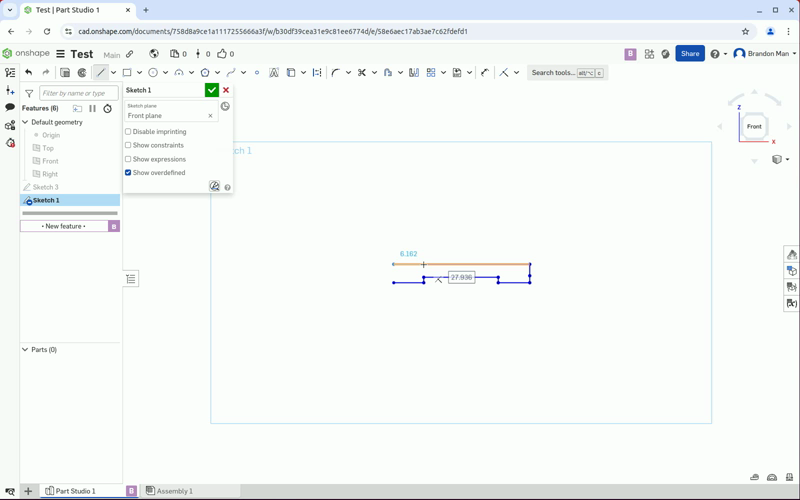
mouse_move(393, 282)
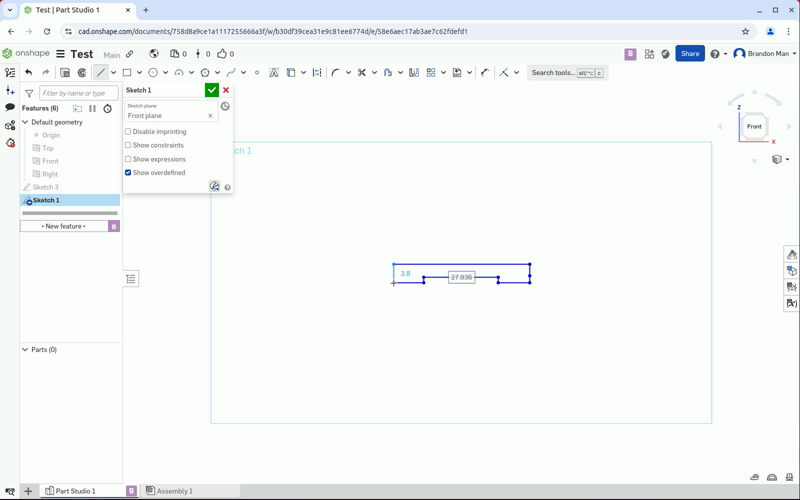
key_up(shift)
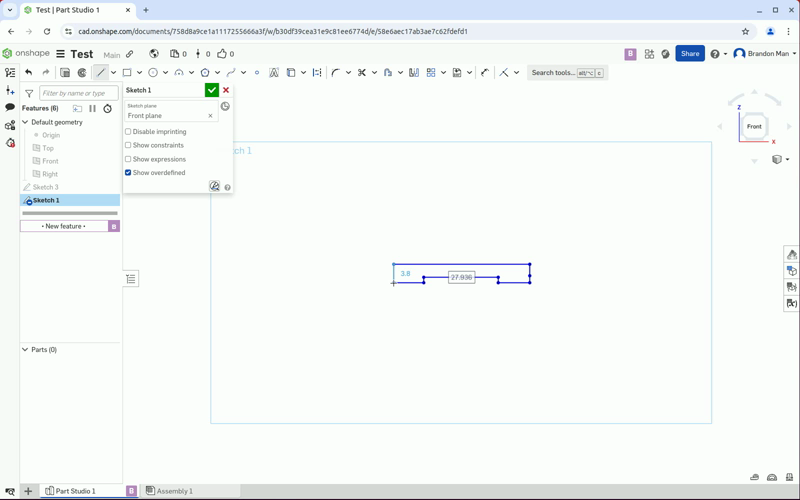
click(393, 282)
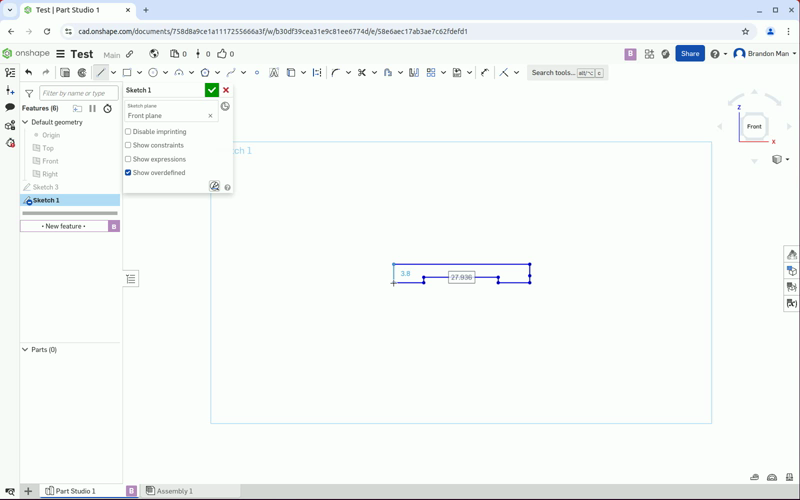
key(esc)
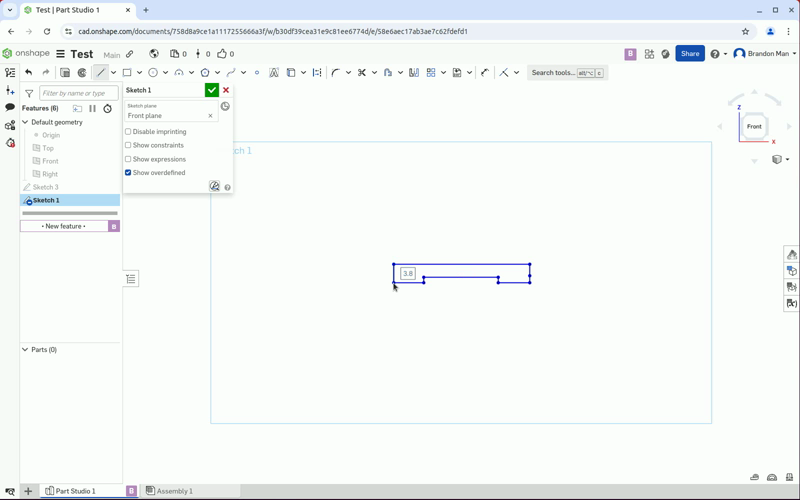
mouse_move(472, 269)
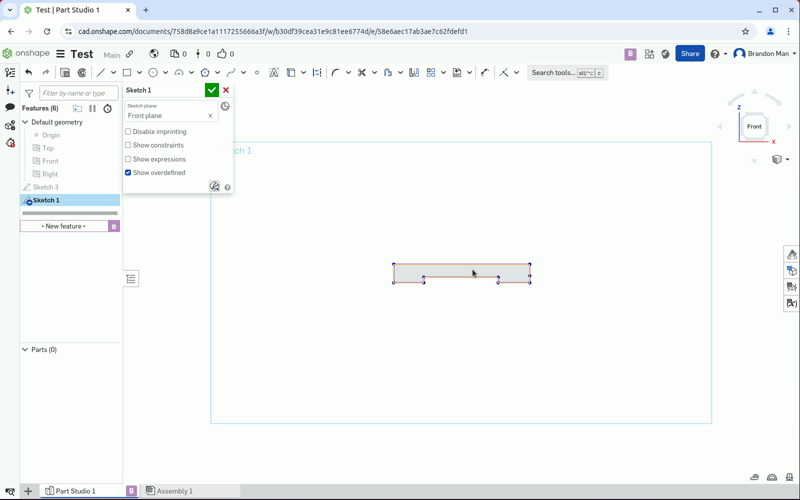
click(472, 269)
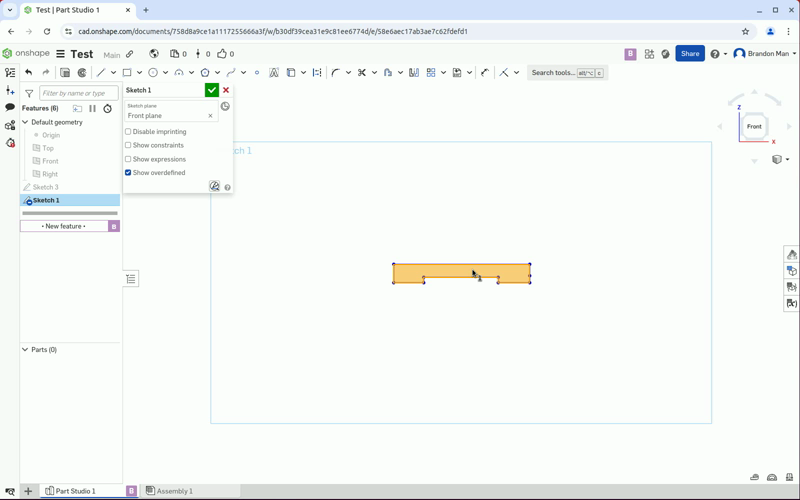
mouse_move(73, 352)
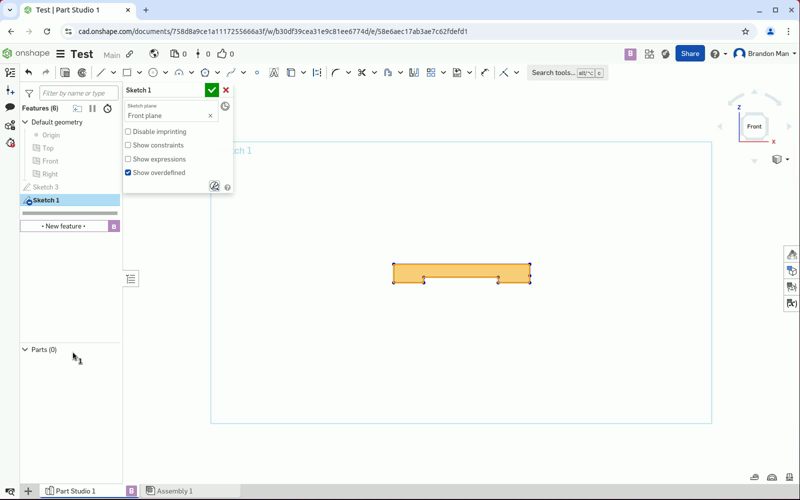
key(shift+y)
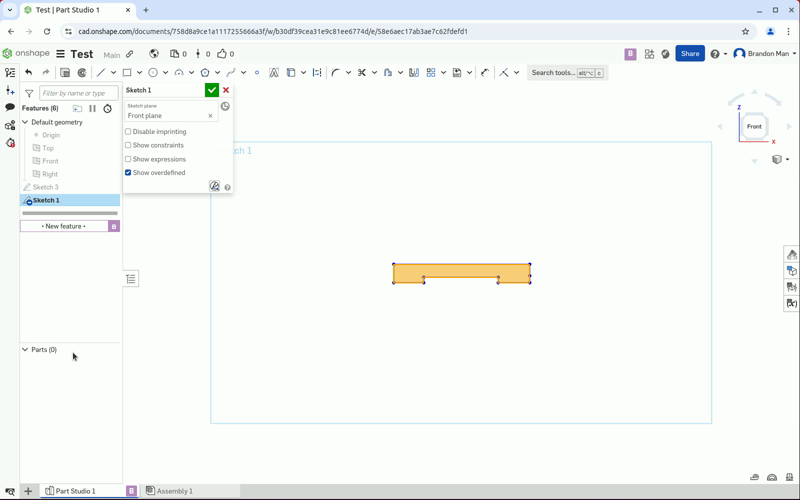
key(shift+e)
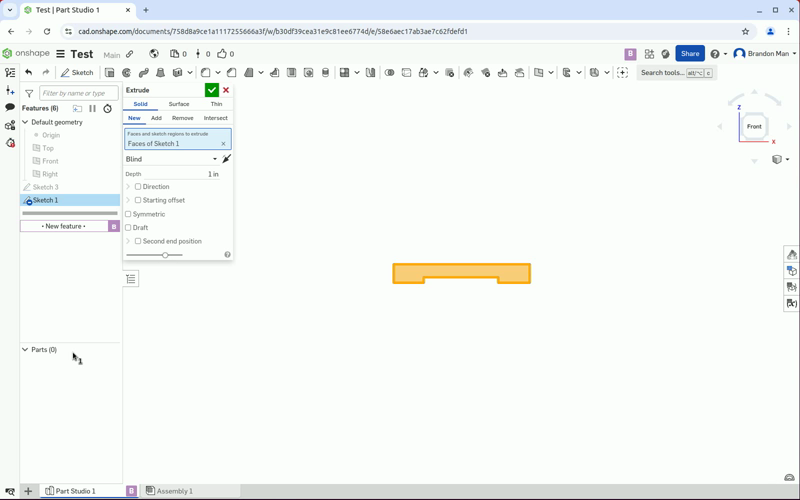
mouse_move(143, 106)
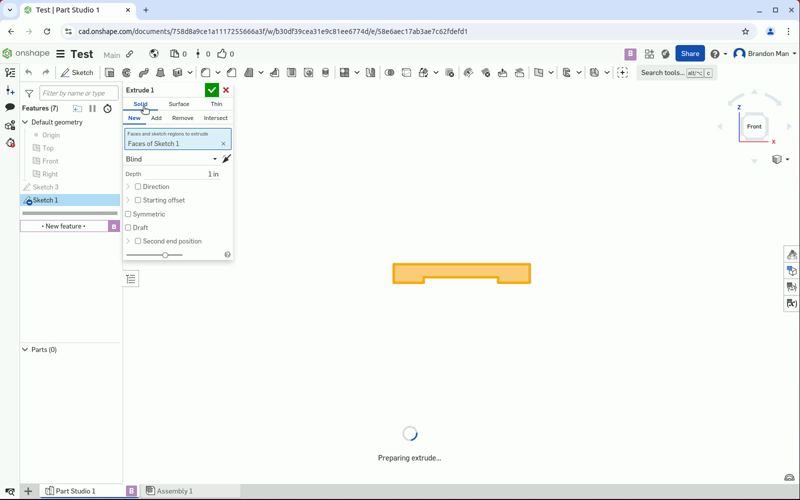
click(143, 106)
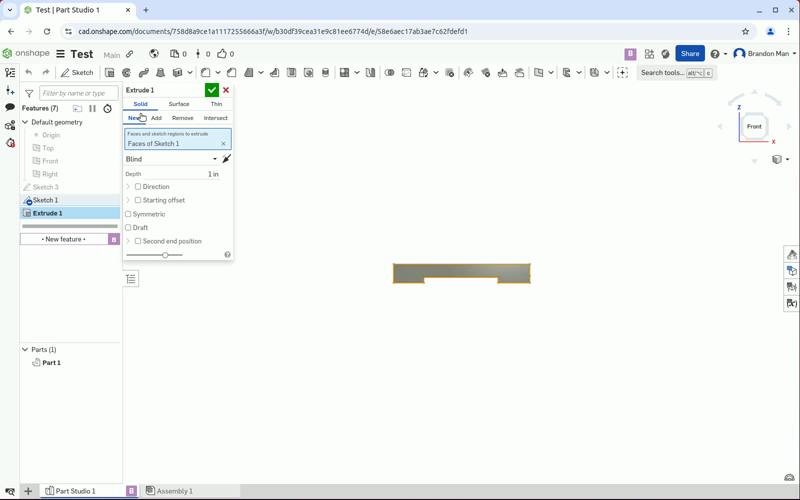
mouse_move(137, 120)
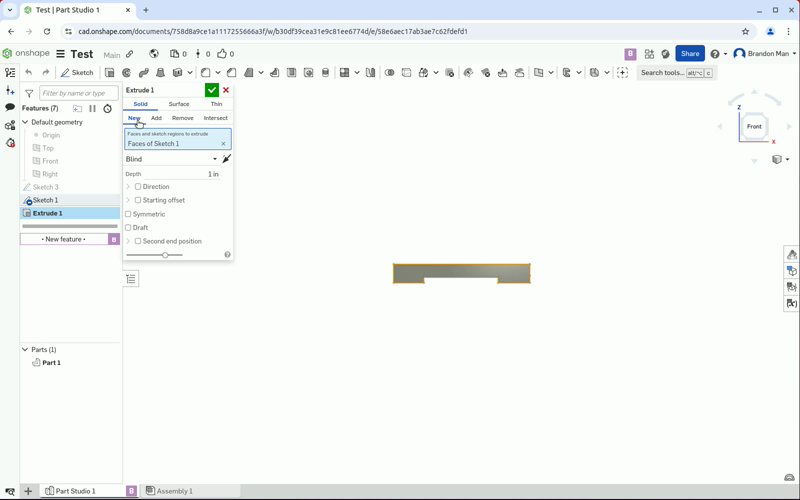
click(137, 120)
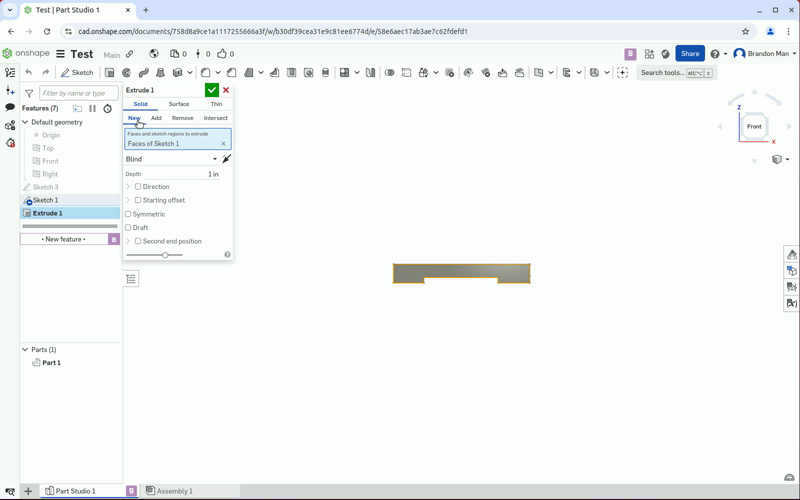
key(tab, 4)
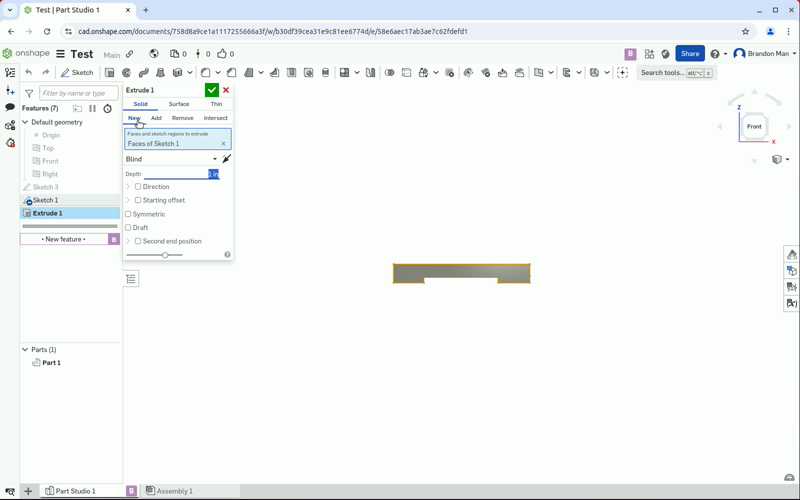
text(3.37)
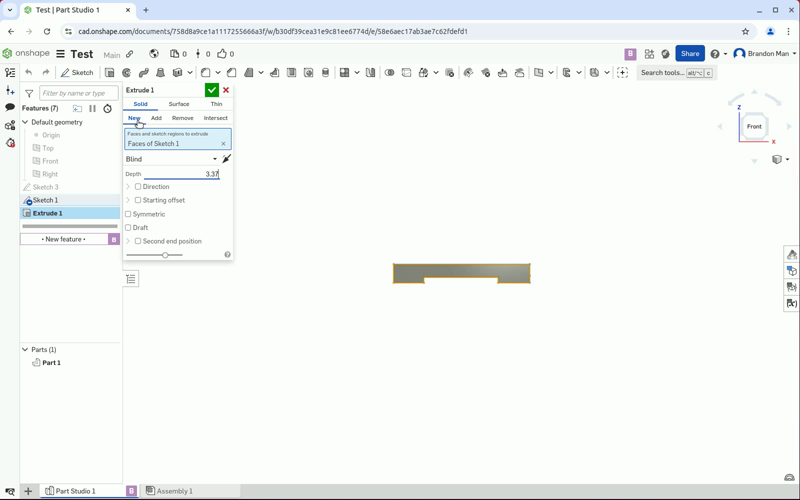
key(tab, 3)
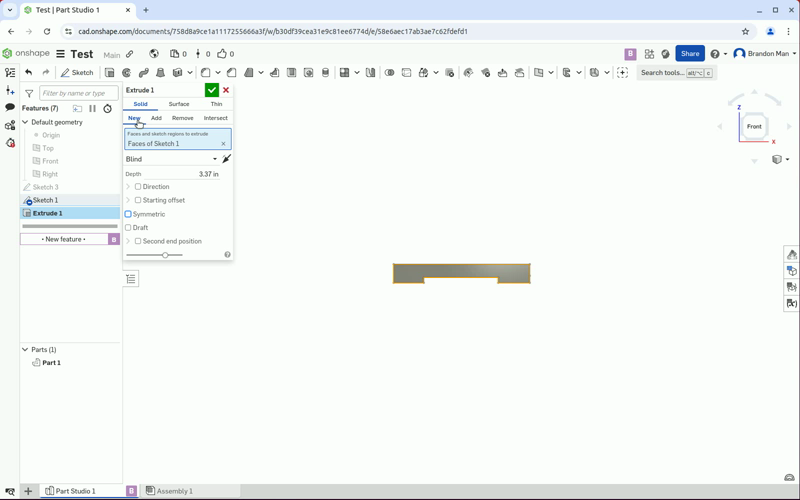
key(space)
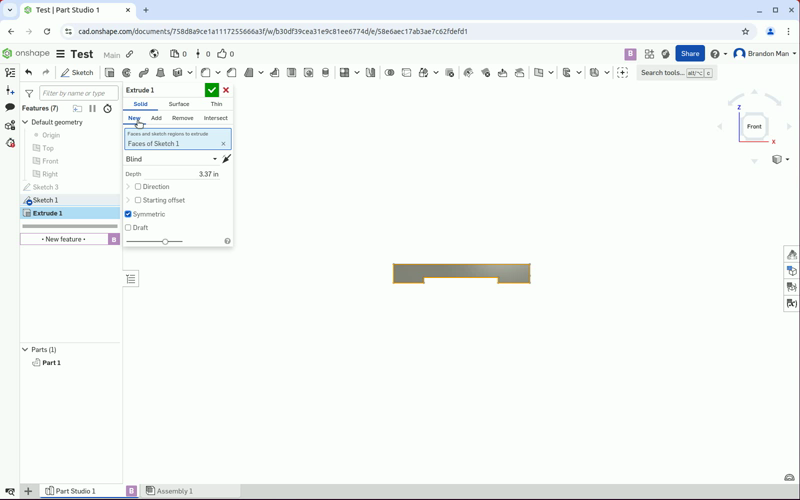
key(enter)
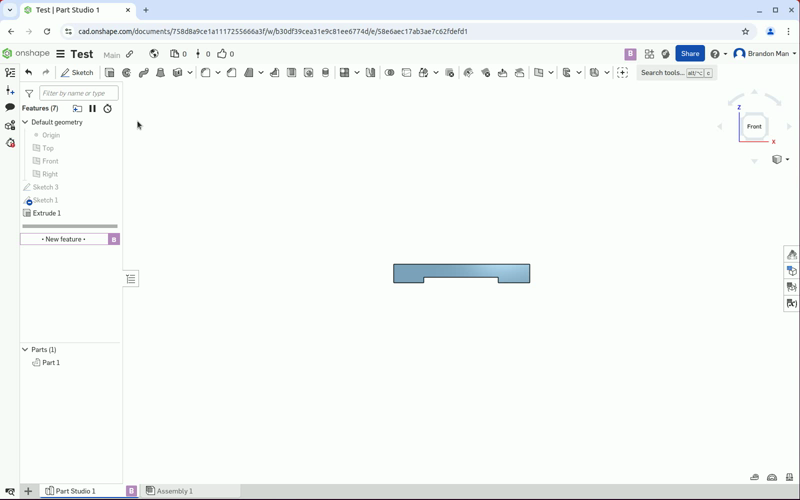
key(shift+h)
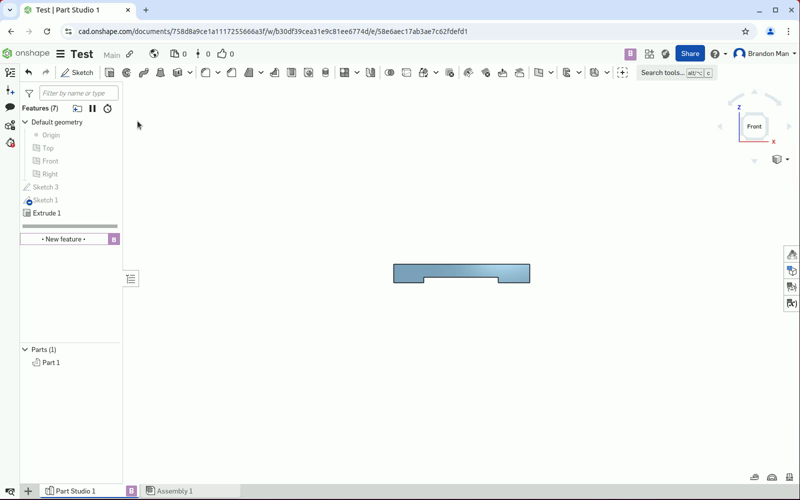
key(shift+h)
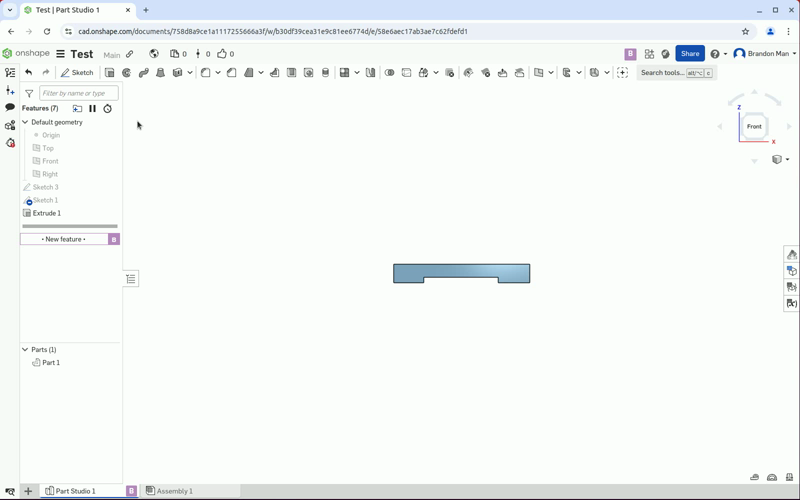
mouse_move(73, 189)
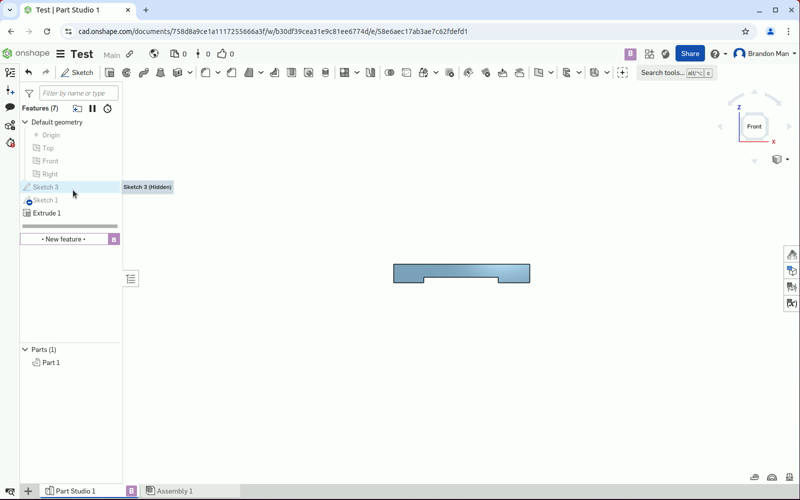
click(73, 189)
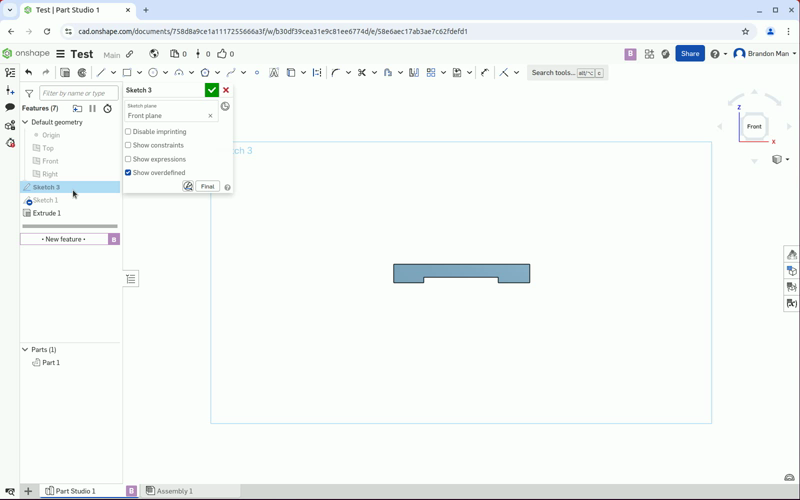
mouse_move(229, 92)
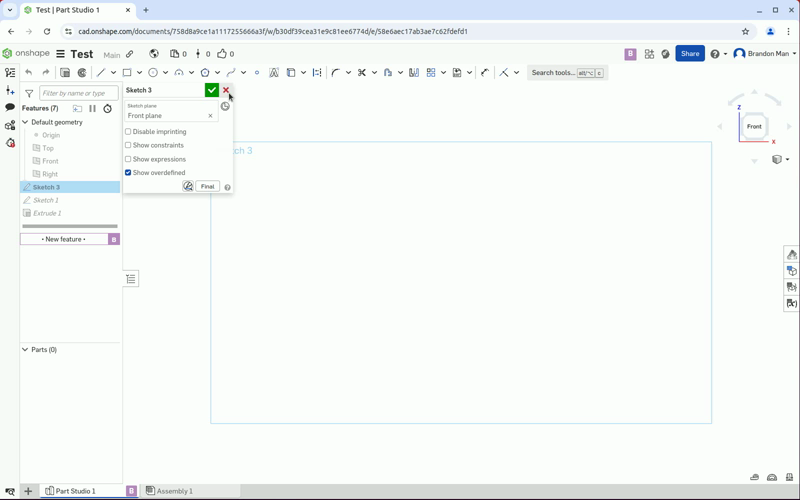
click(229, 92)
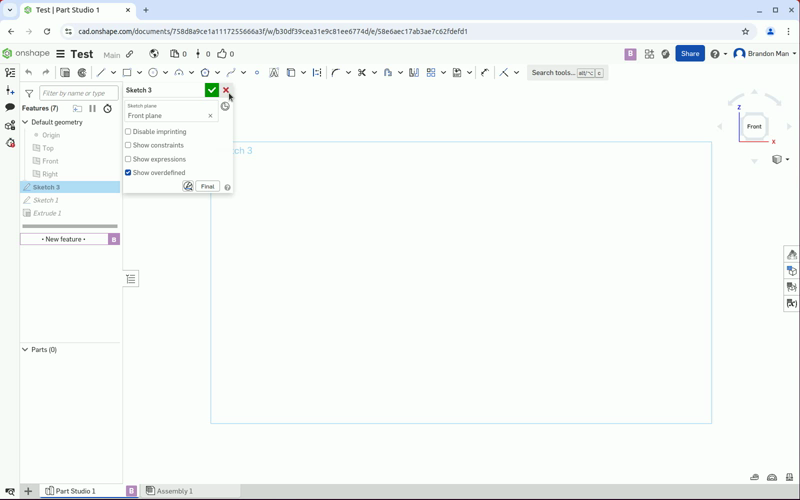
key(shift+s)
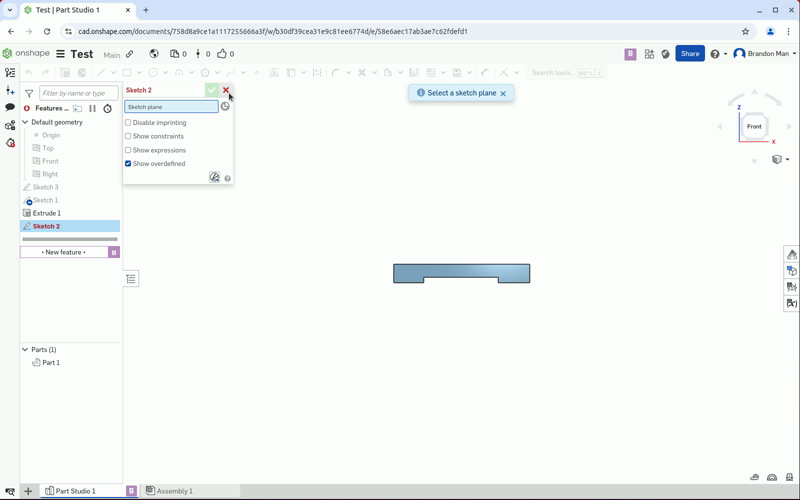
mouse_move(73, 163)
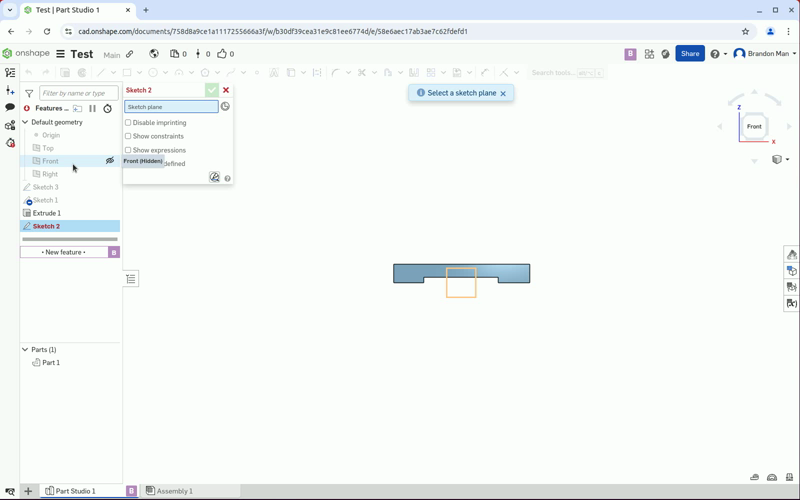
click(73, 163)
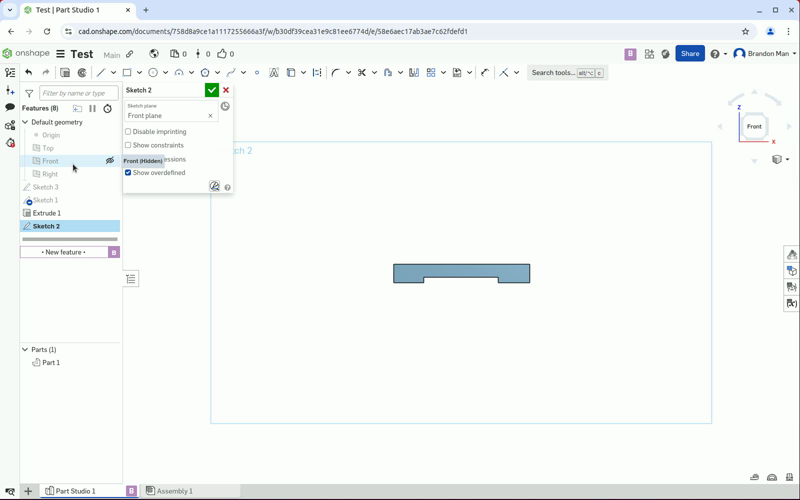
mouse_move(73, 352)
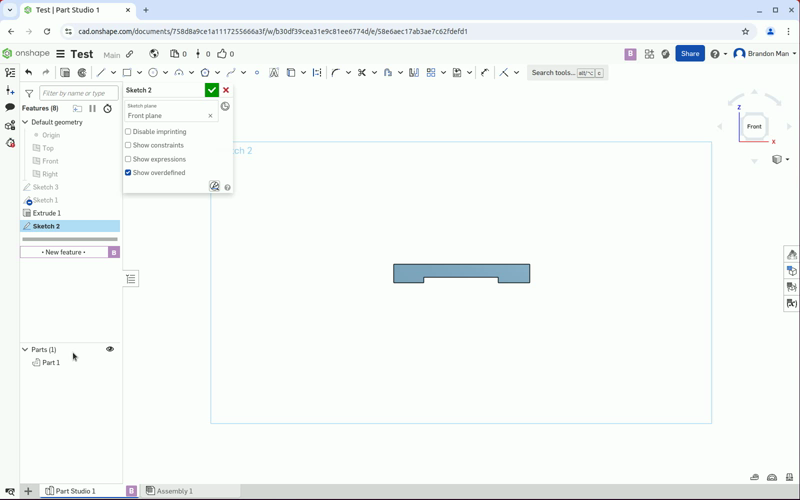
key(y)
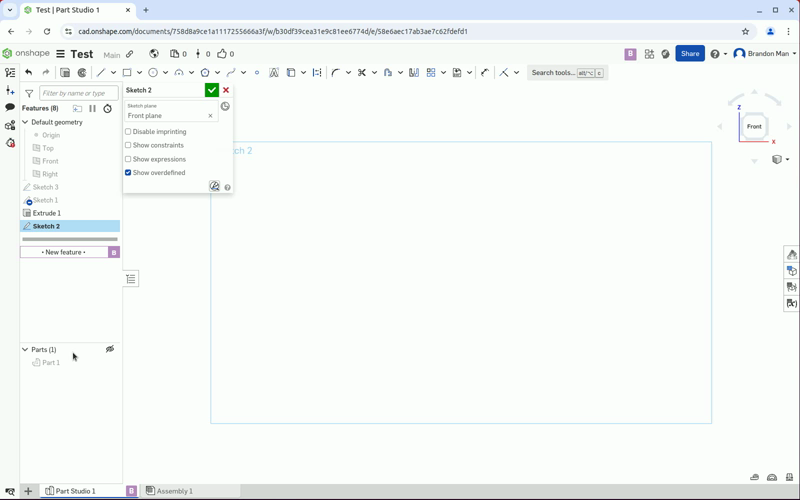
key(l)
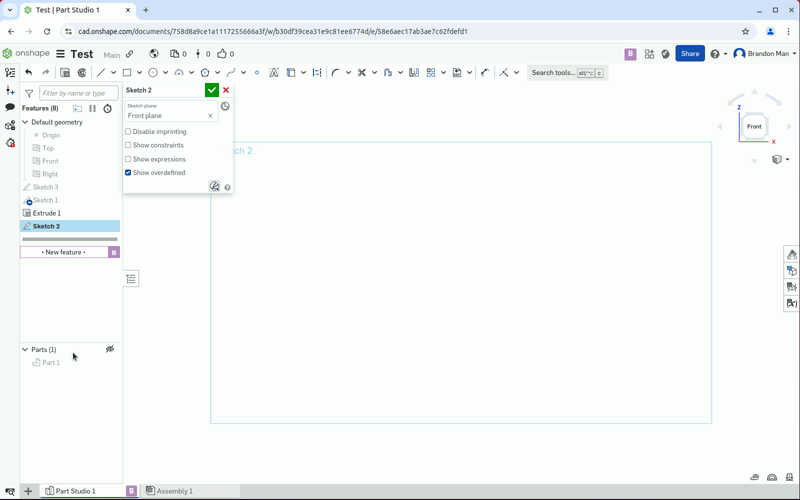
key_down(shift)
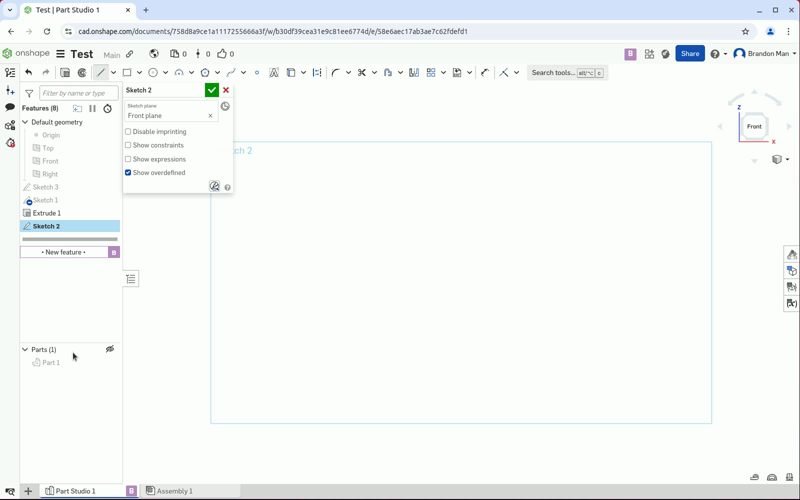
mouse_move(353, 282)
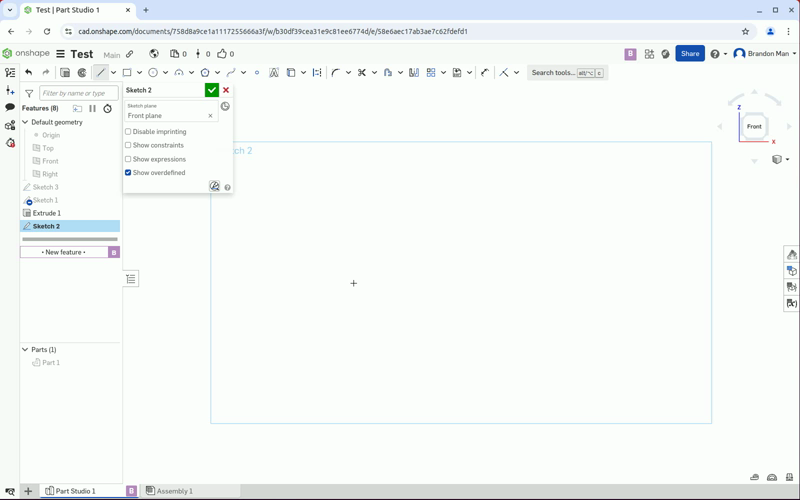
click(353, 282)
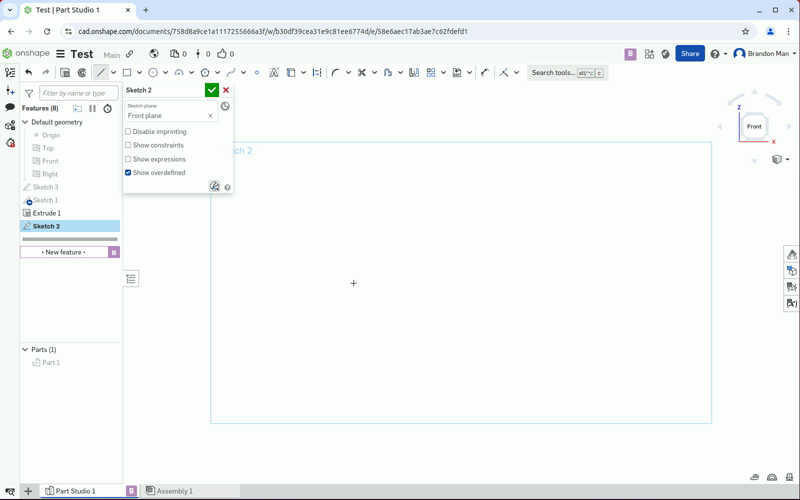
key_up(shift)
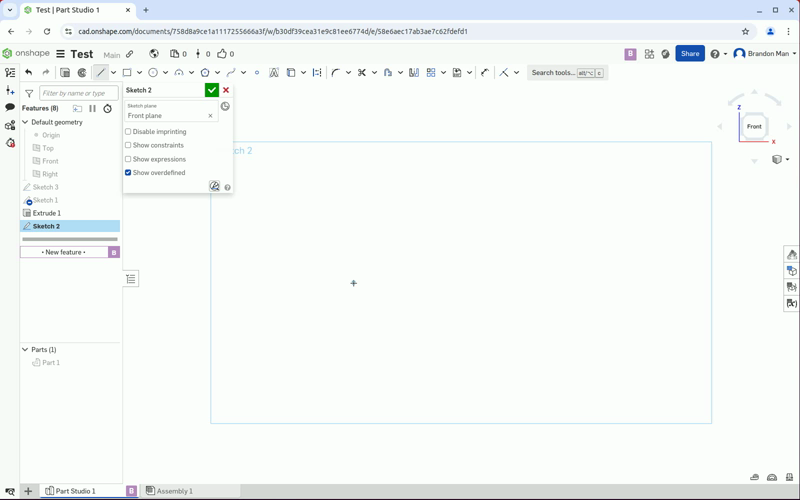
key_down(shift)
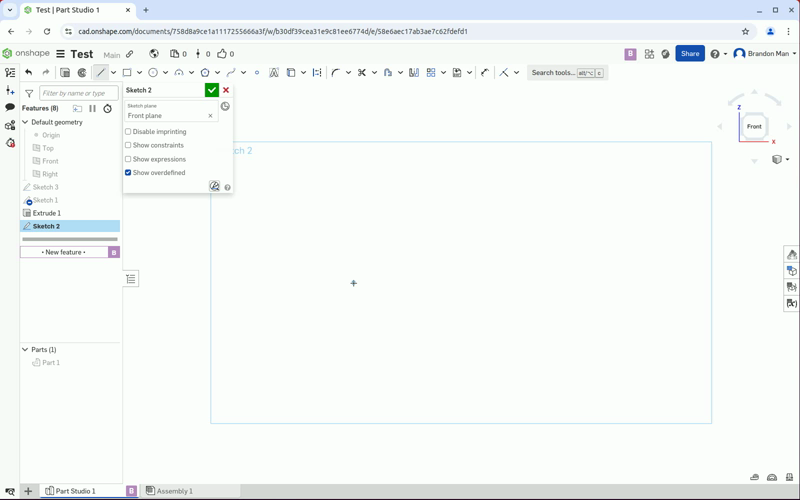
mouse_move(383, 282)
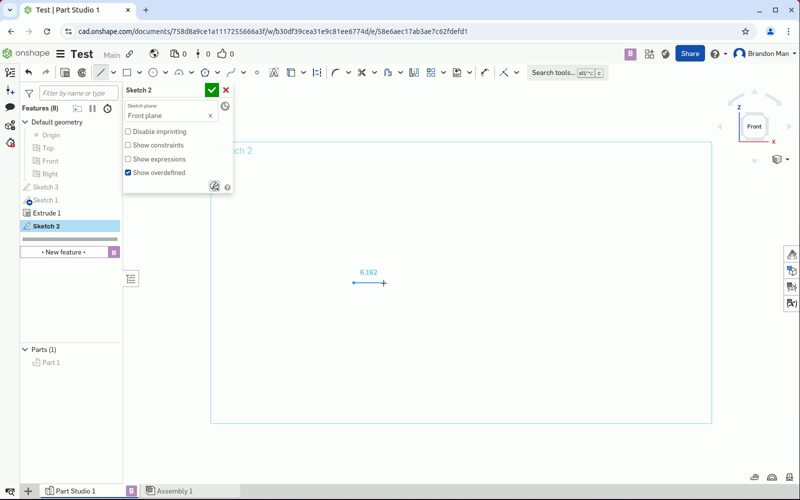
mouse_move(393, 282)
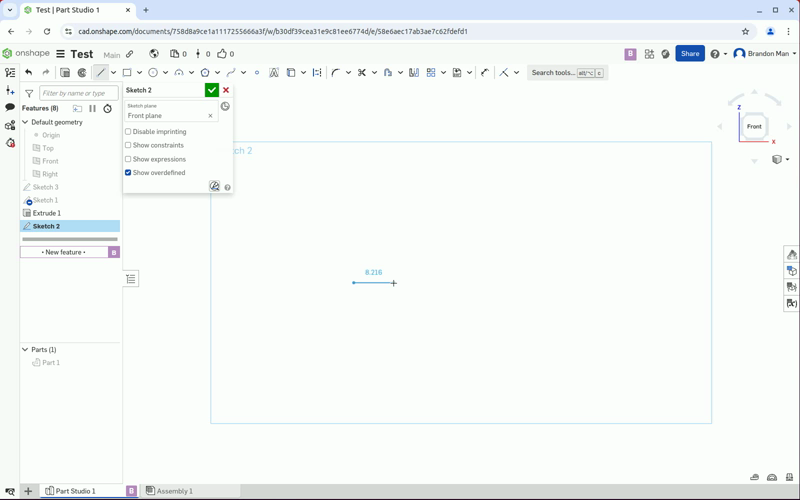
click(393, 282)
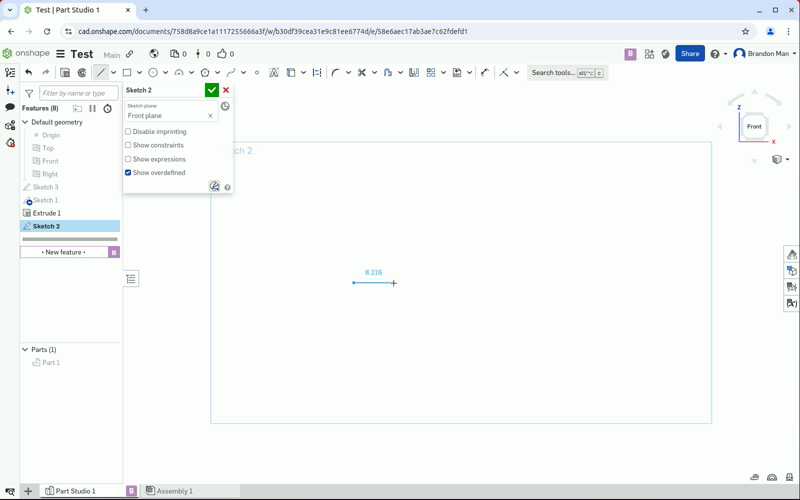
key_up(shift)
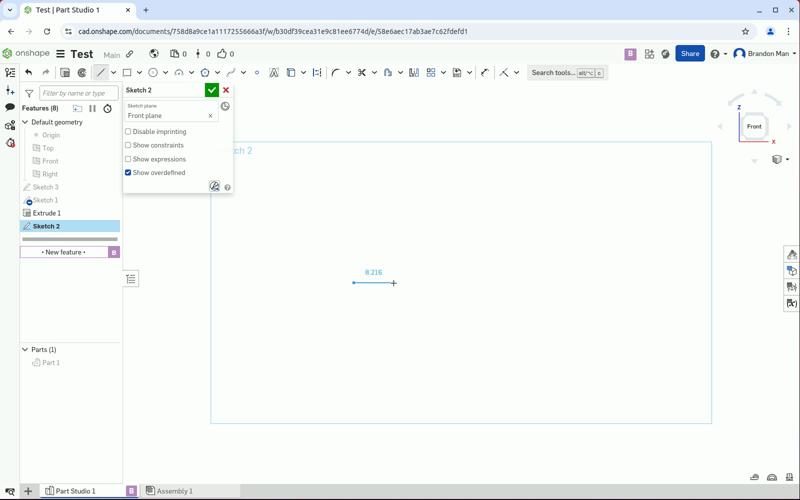
key_down(shift)
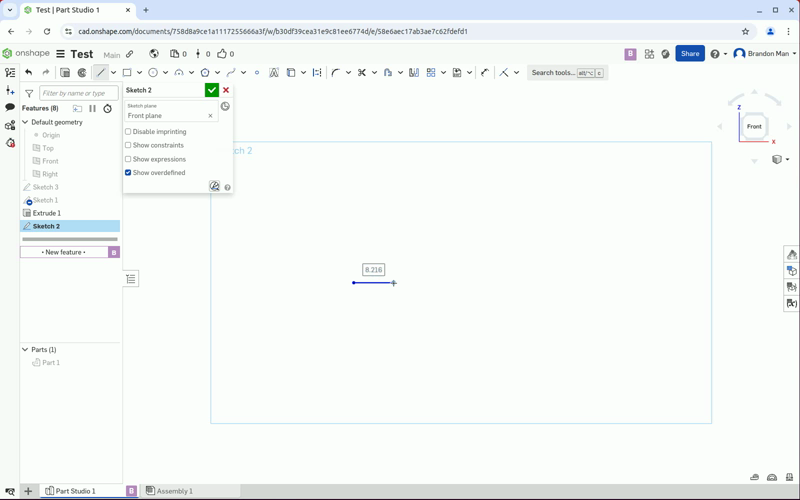
mouse_move(423, 282)
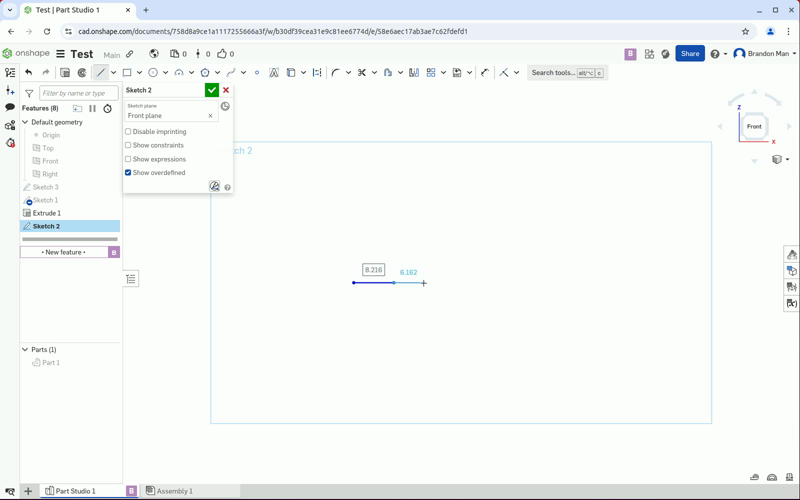
mouse_move(393, 264)
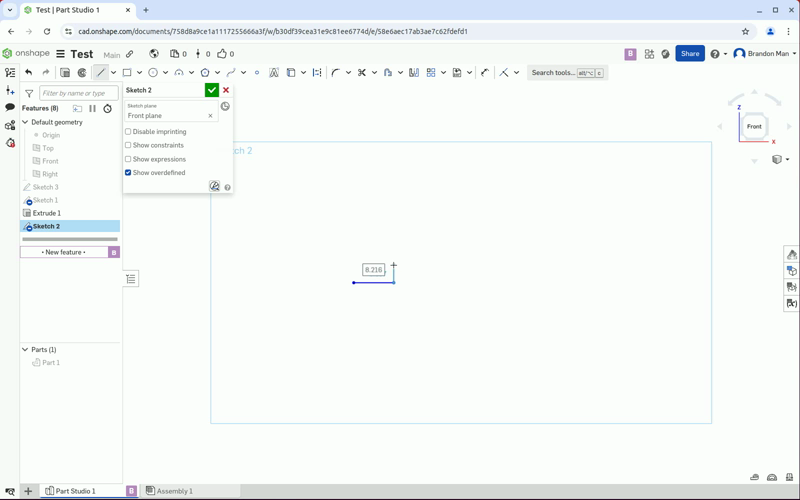
click(393, 264)
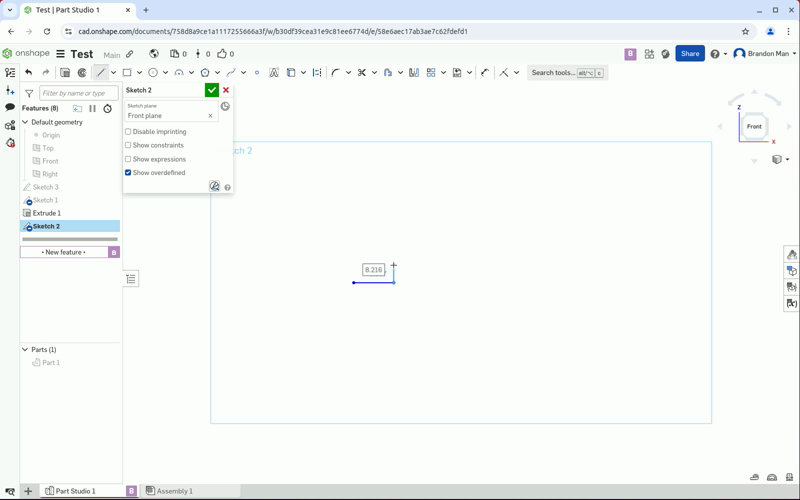
key_up(shift)
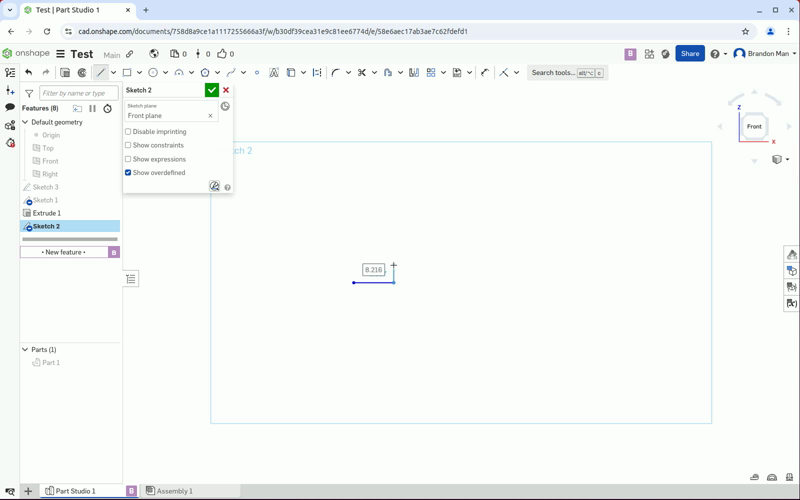
key_down(shift)
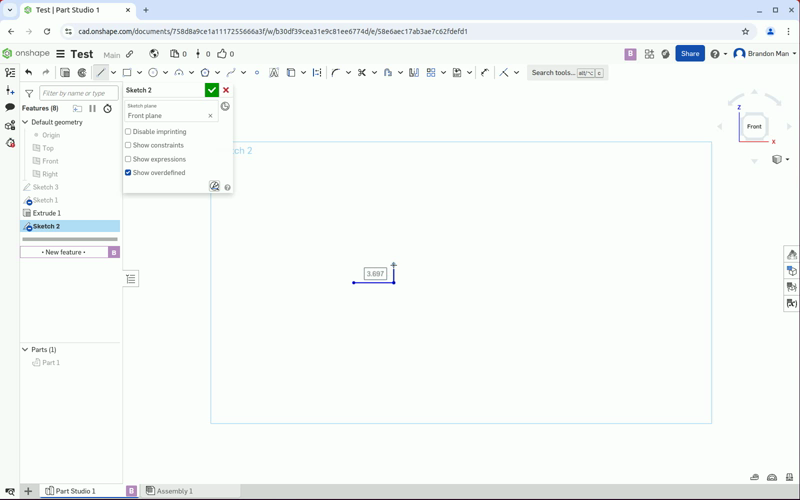
mouse_move(423, 264)
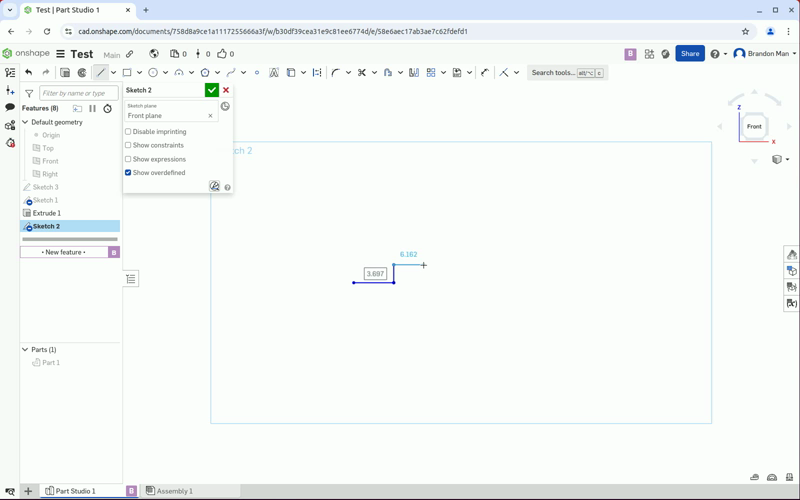
mouse_move(353, 274)
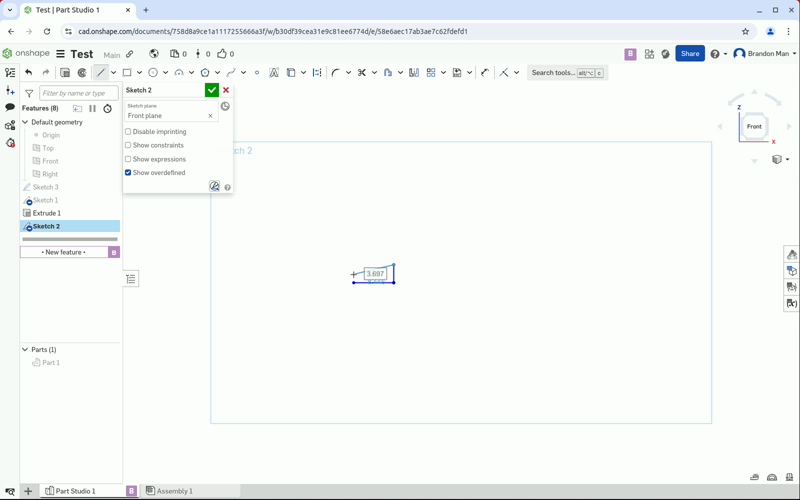
click(353, 274)
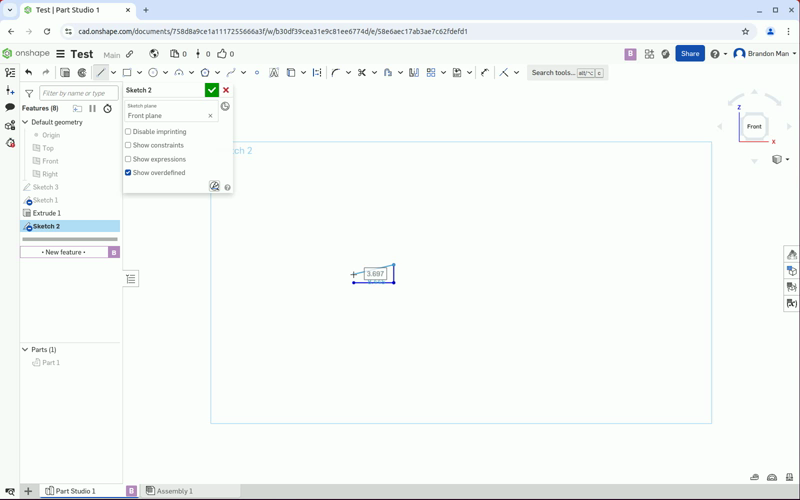
key_up(shift)
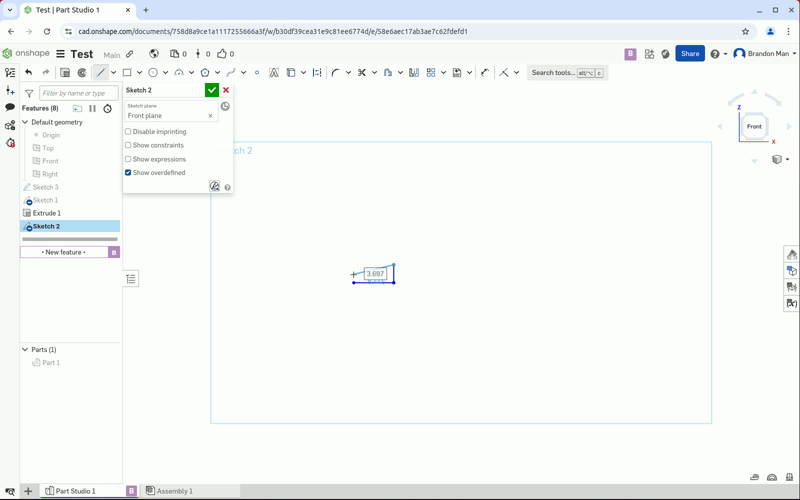
mouse_move(383, 274)
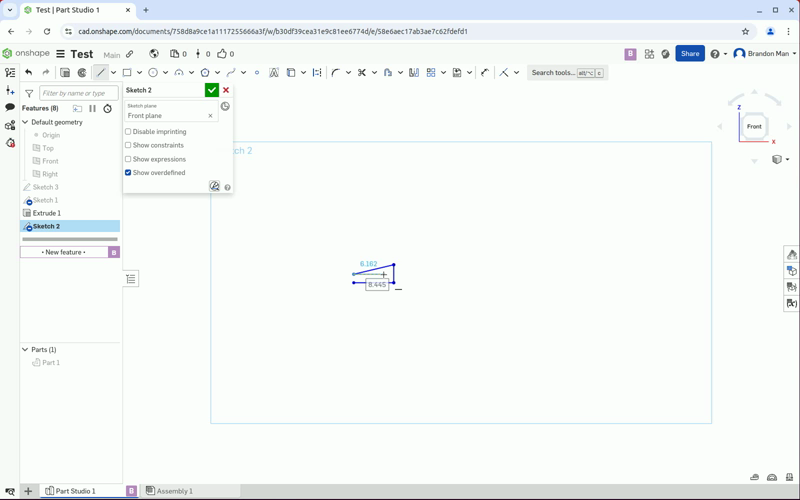
key_down(shift)
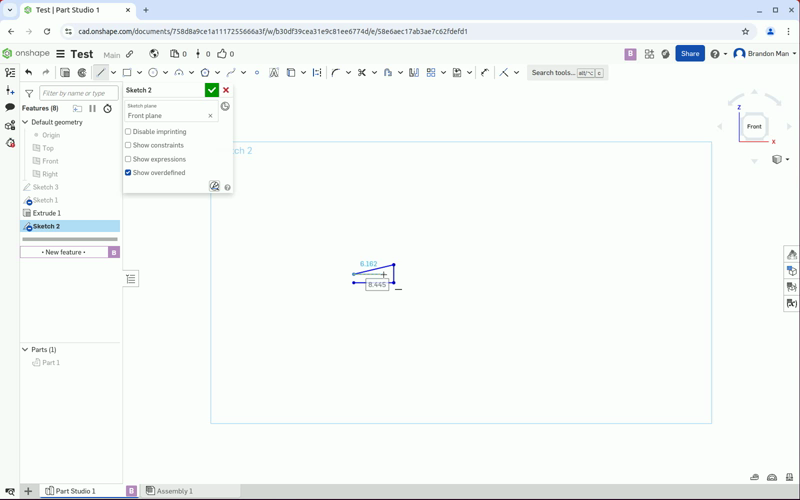
mouse_move(353, 282)
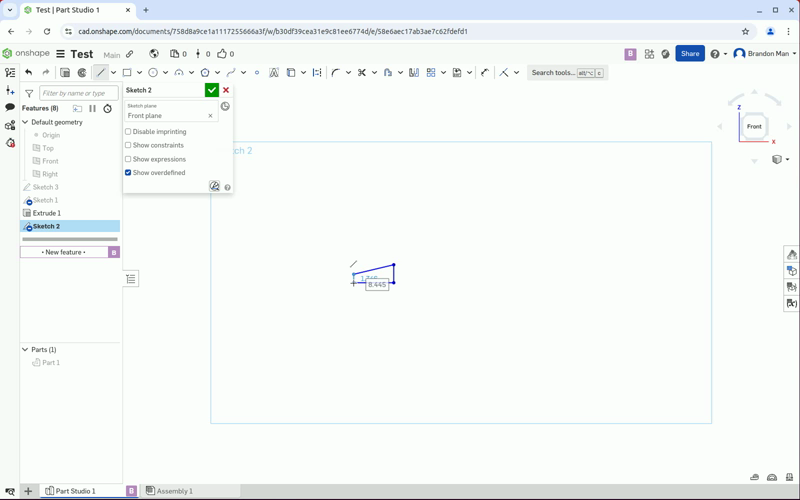
key_up(shift)
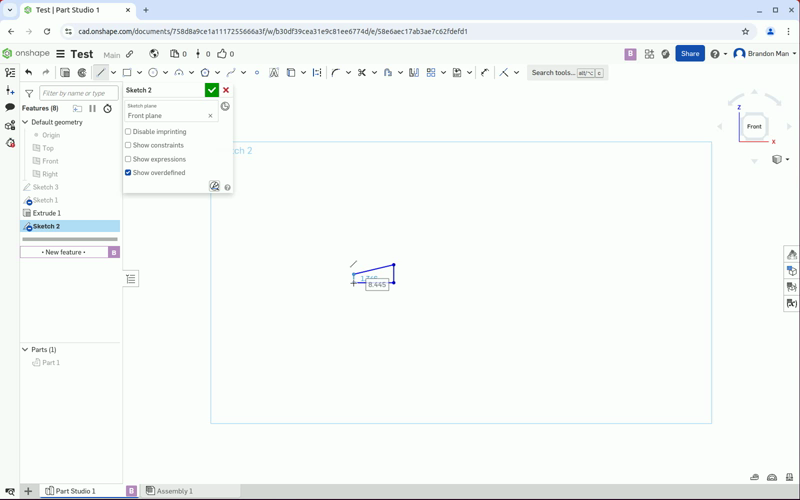
click(353, 282)
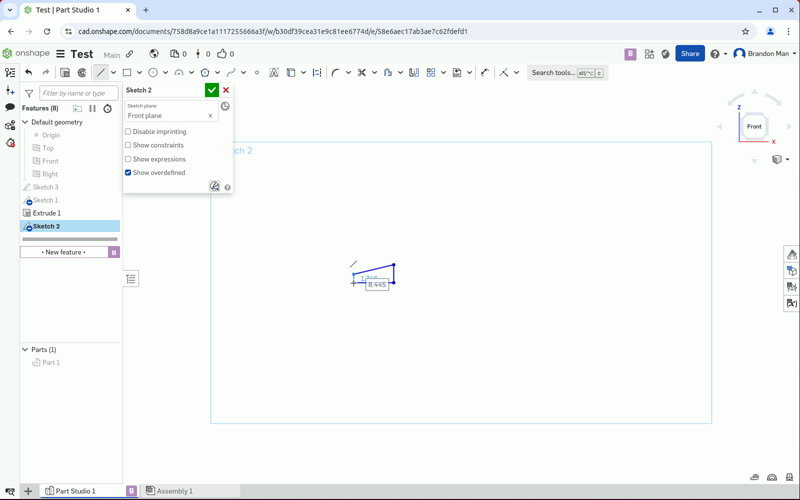
key(esc)
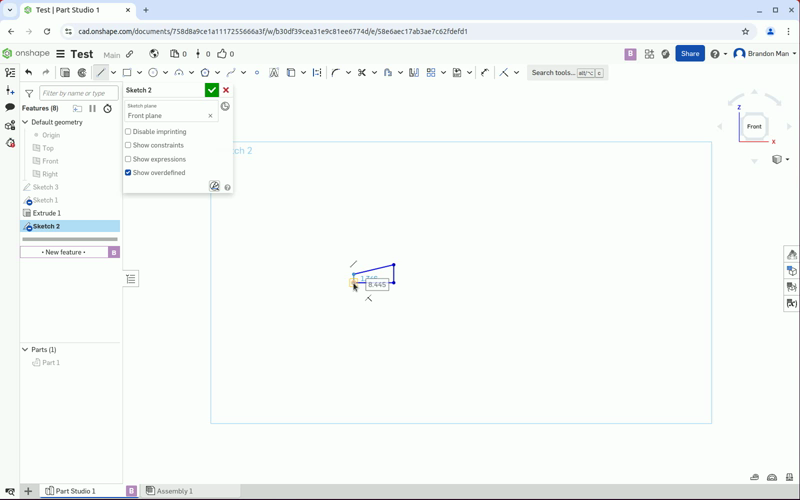
mouse_move(355, 281)
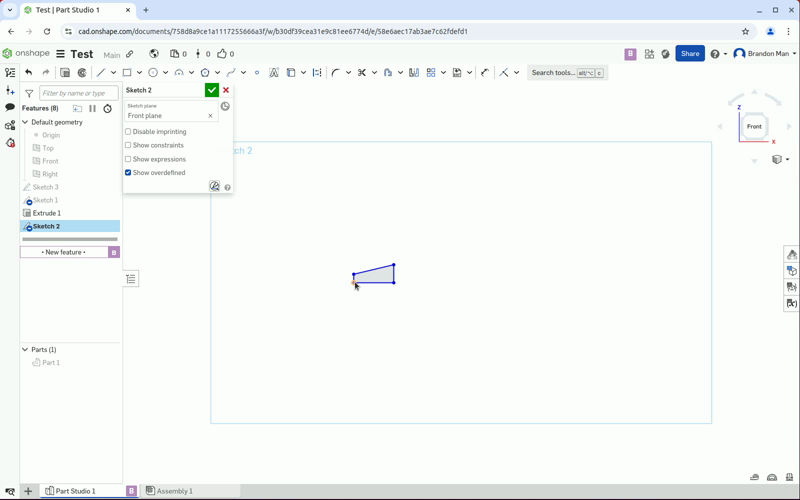
scroll(6)
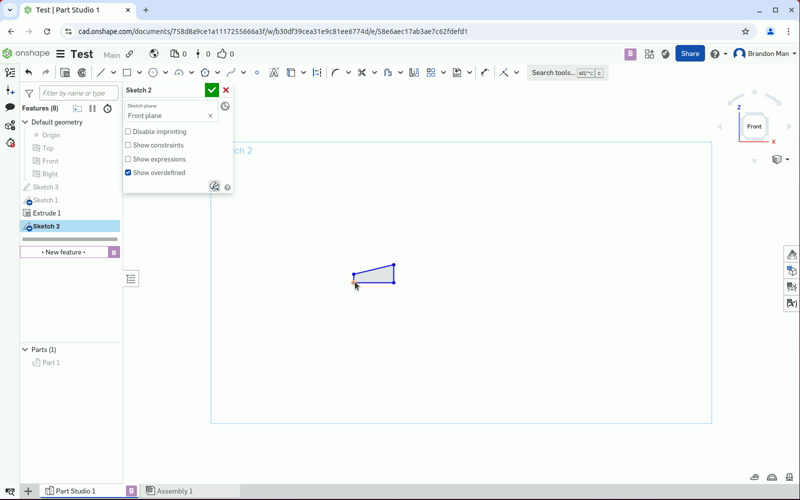
scroll(6)
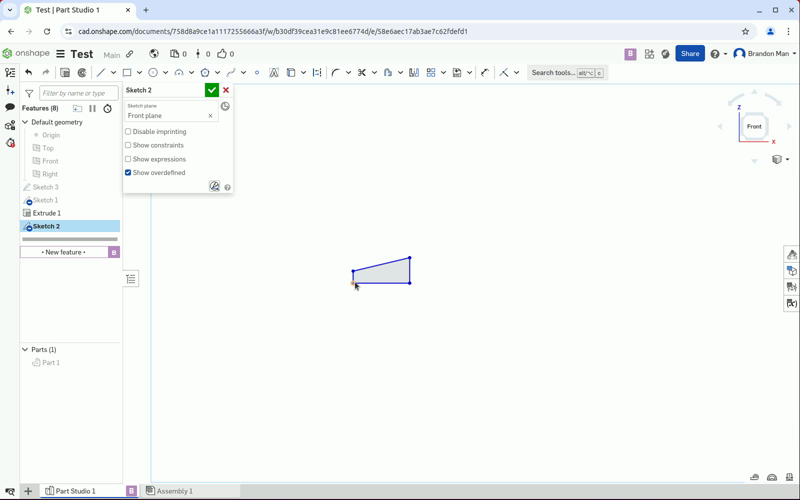
scroll(6)
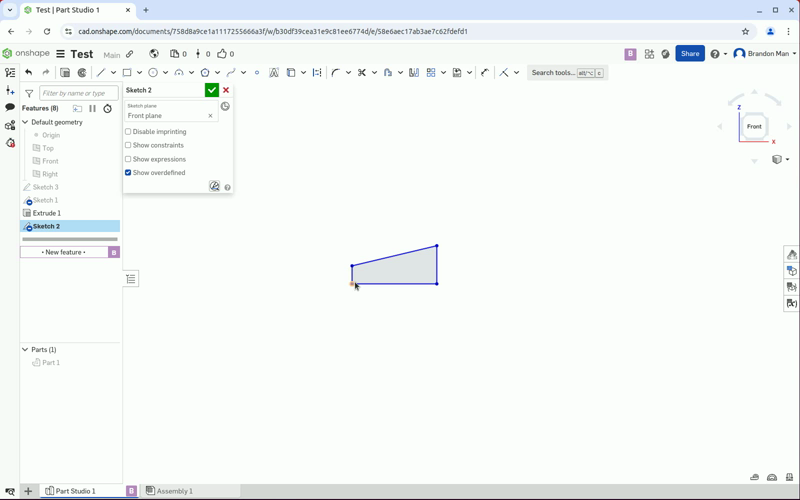
scroll(6)
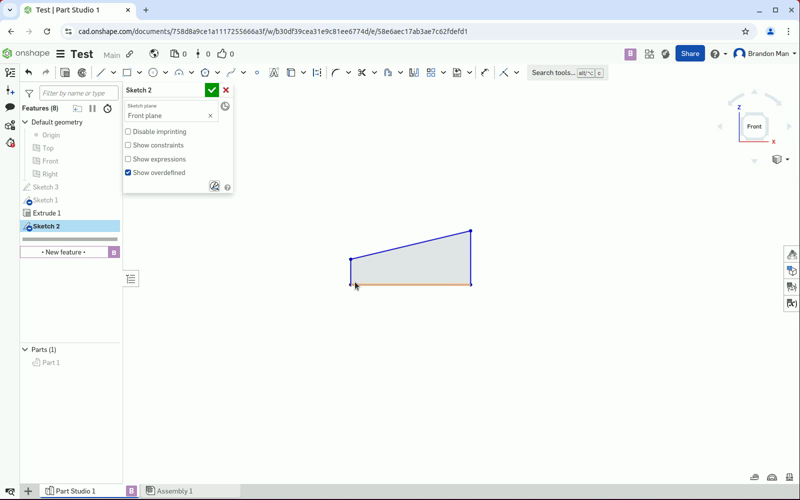
scroll(6)
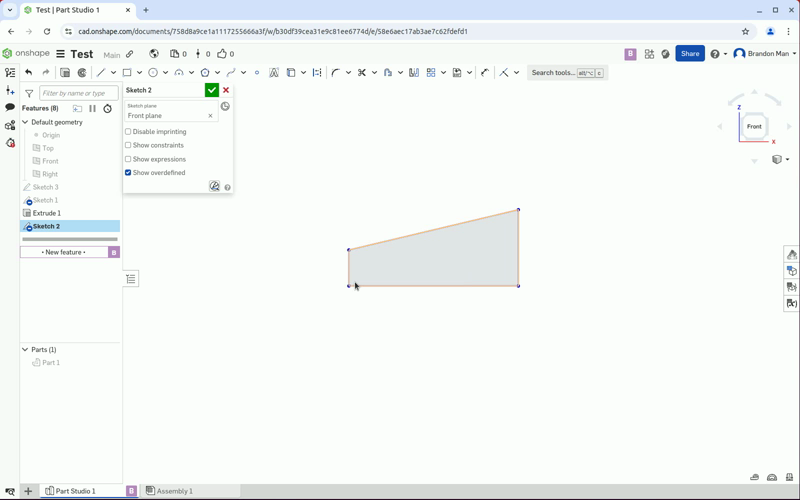
scroll(6)
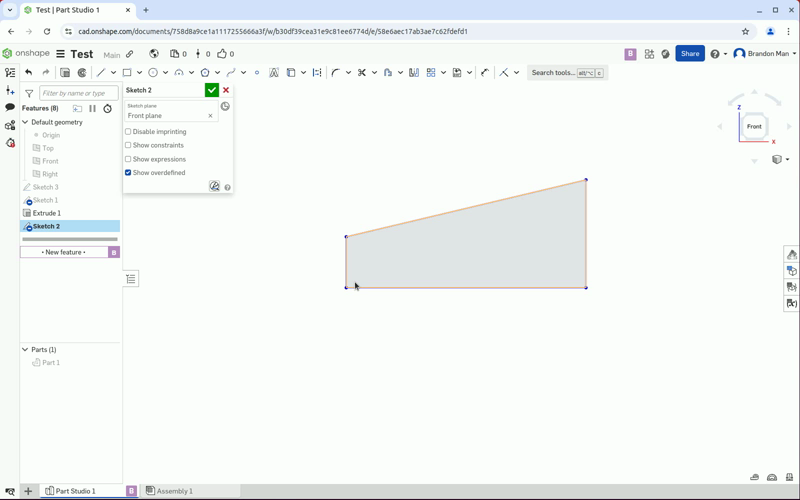
scroll(6)
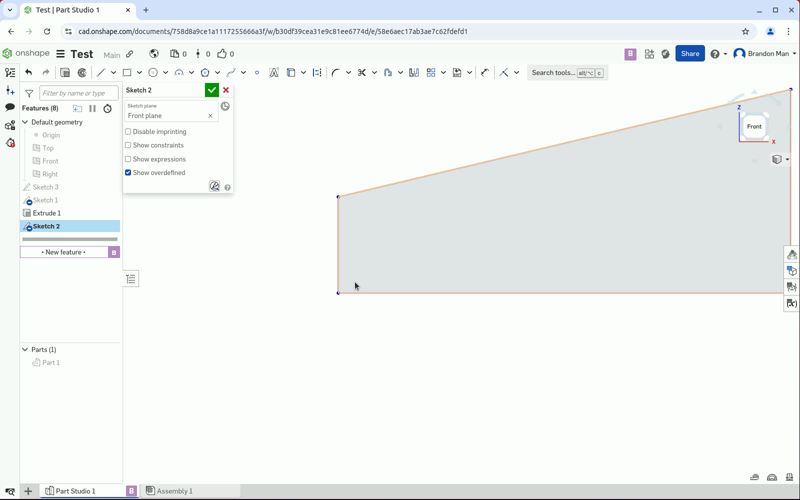
click(355, 281)
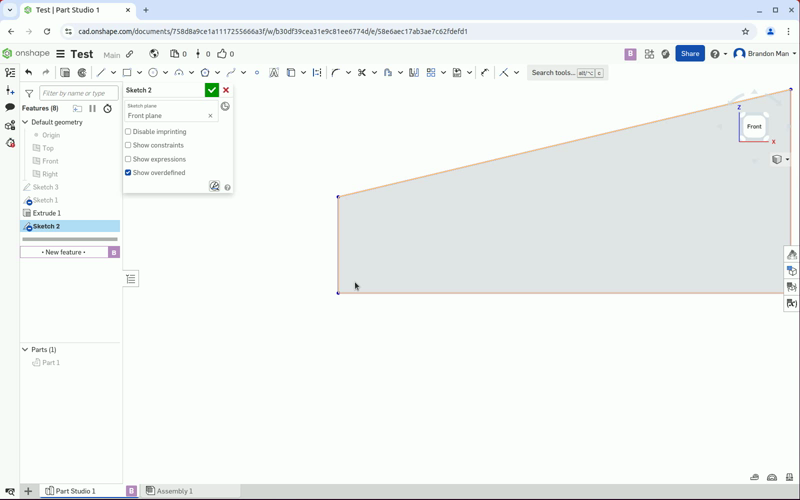
scroll(-6)
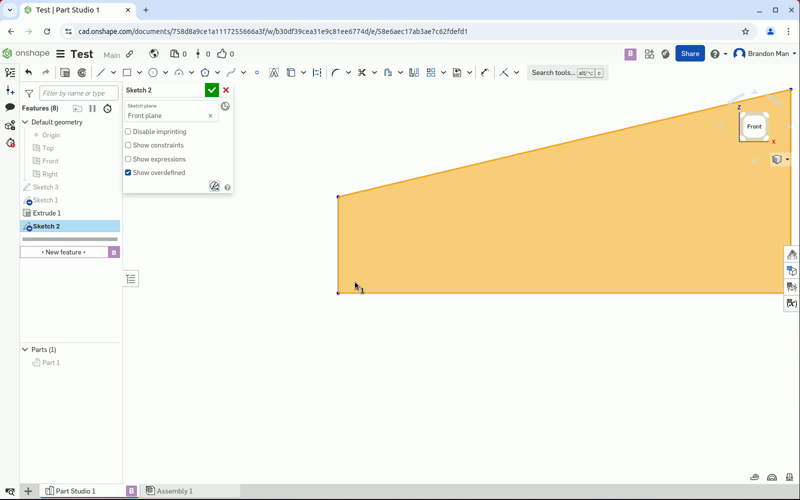
scroll(-6)
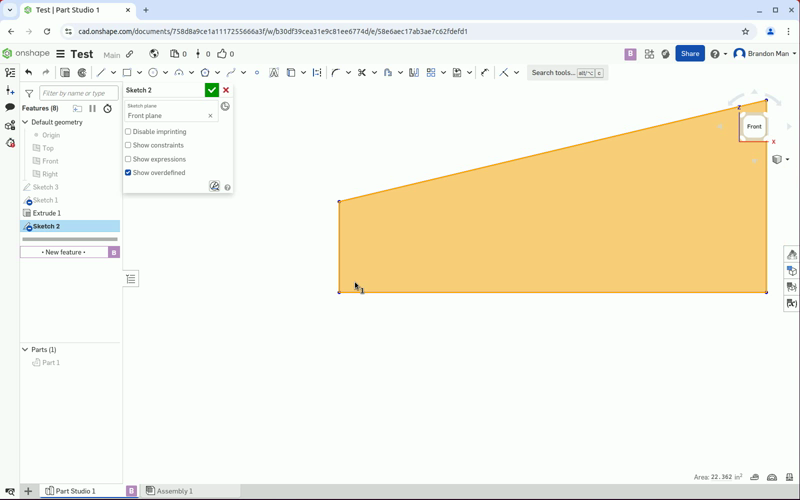
scroll(-6)
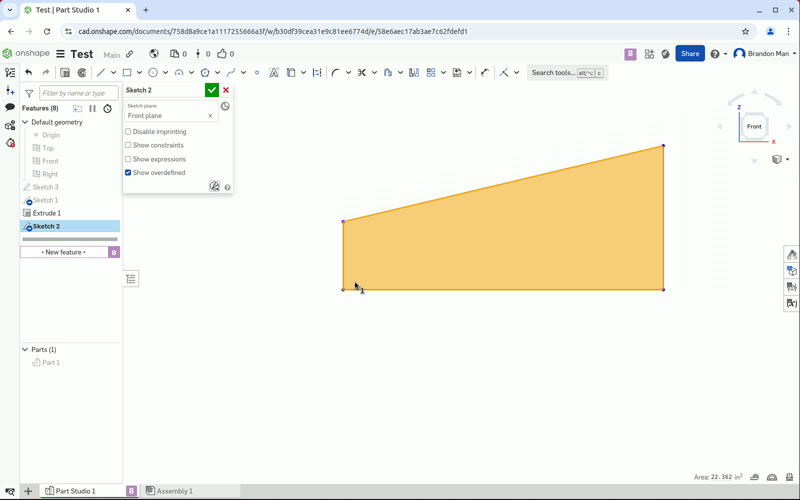
scroll(-6)
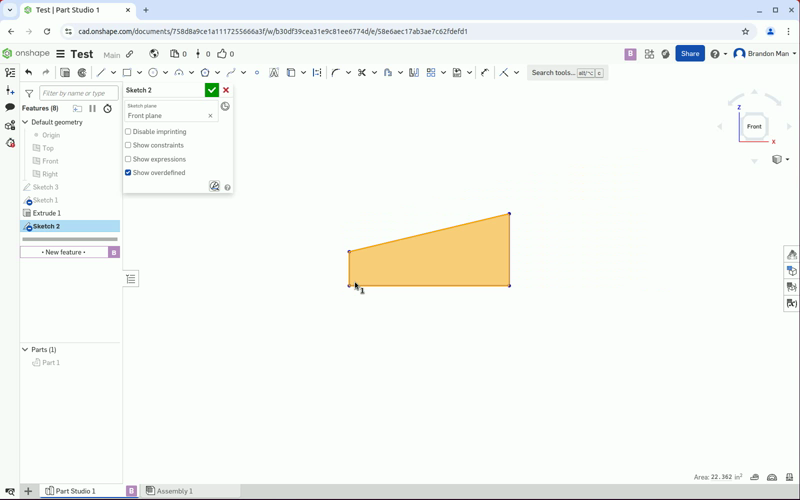
scroll(-6)
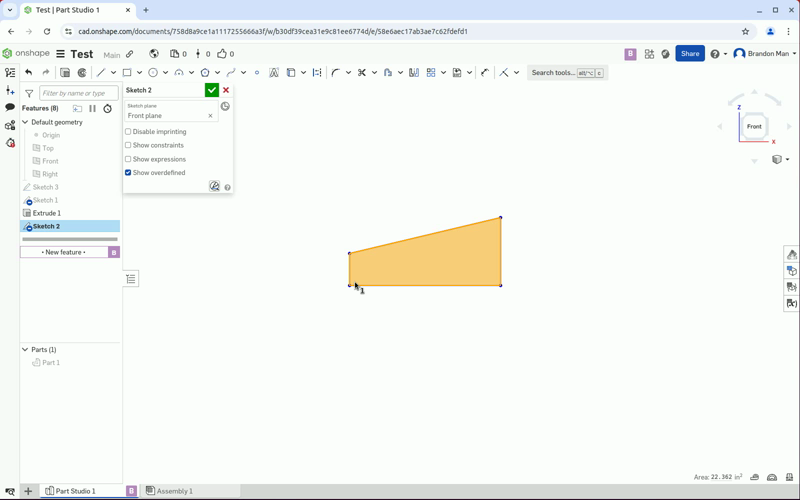
scroll(-6)
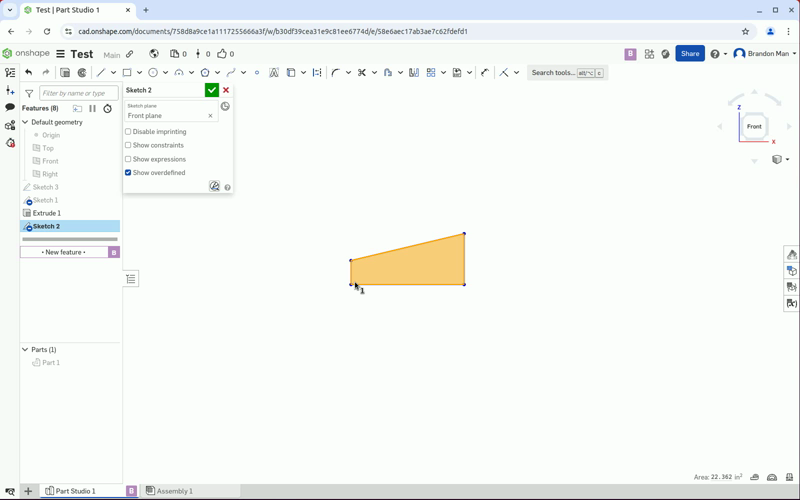
scroll(-6)
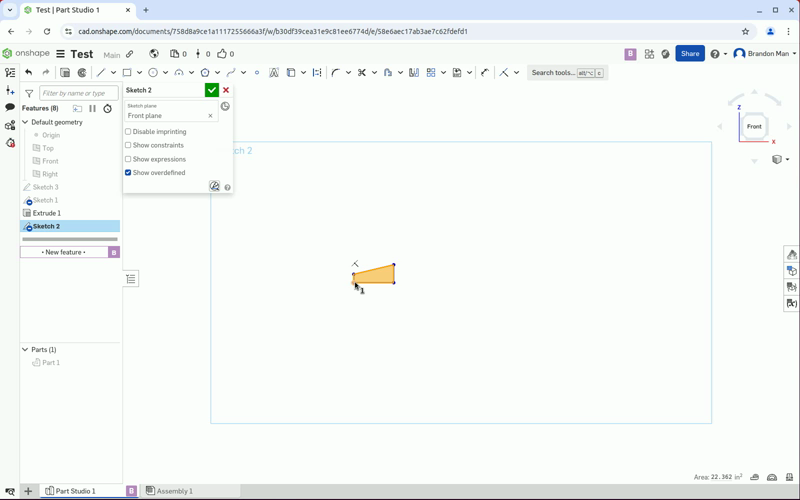
mouse_move(73, 352)
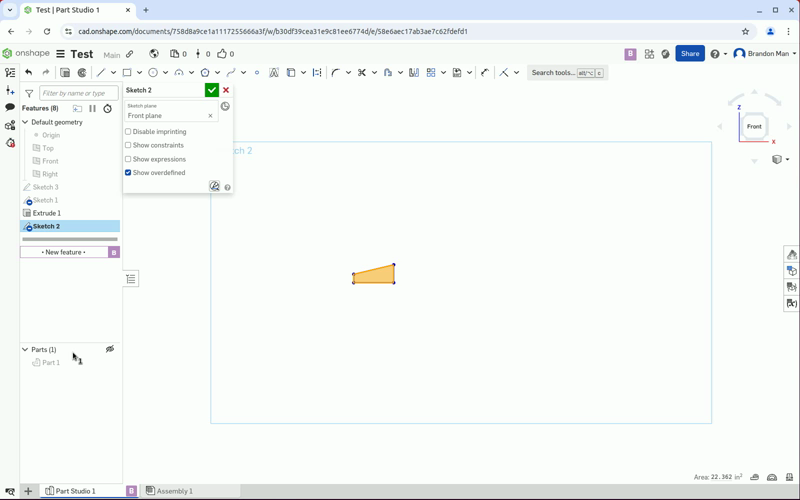
key(shift+y)
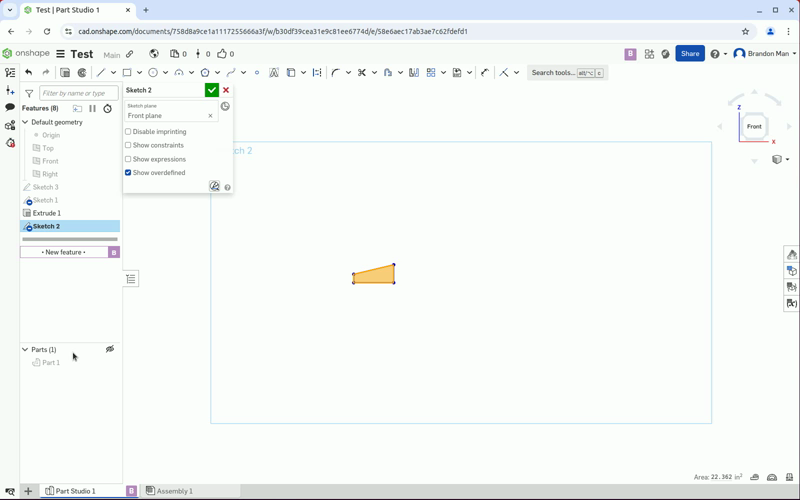
key(shift+e)
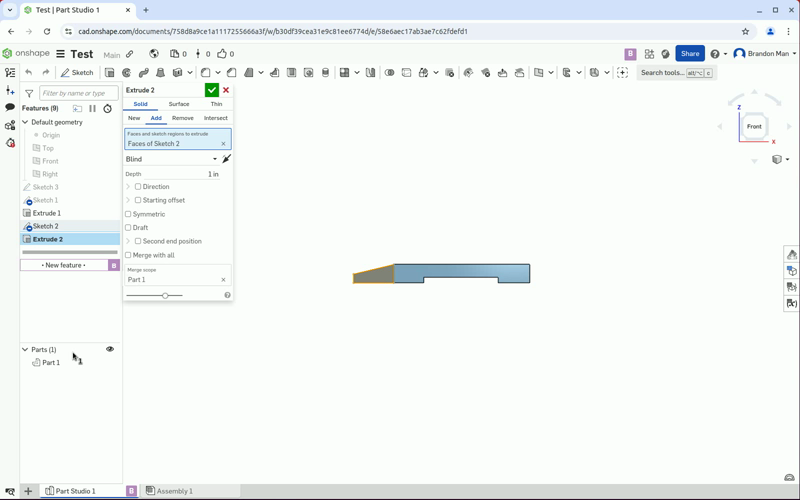
mouse_move(143, 106)
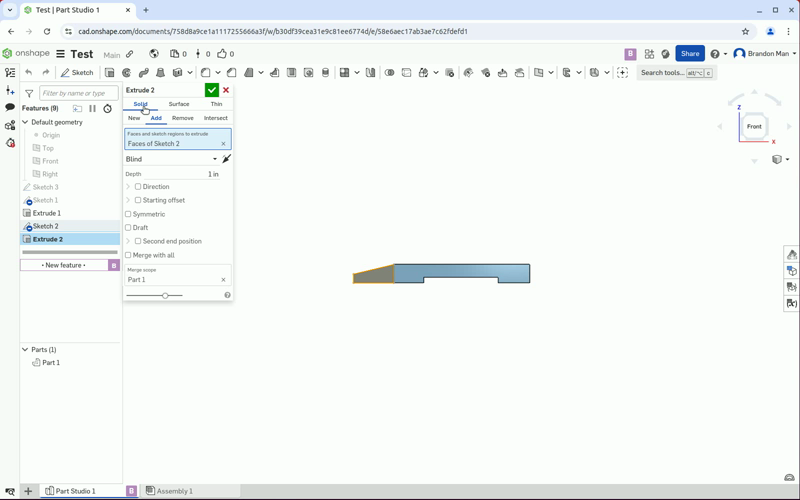
click(143, 106)
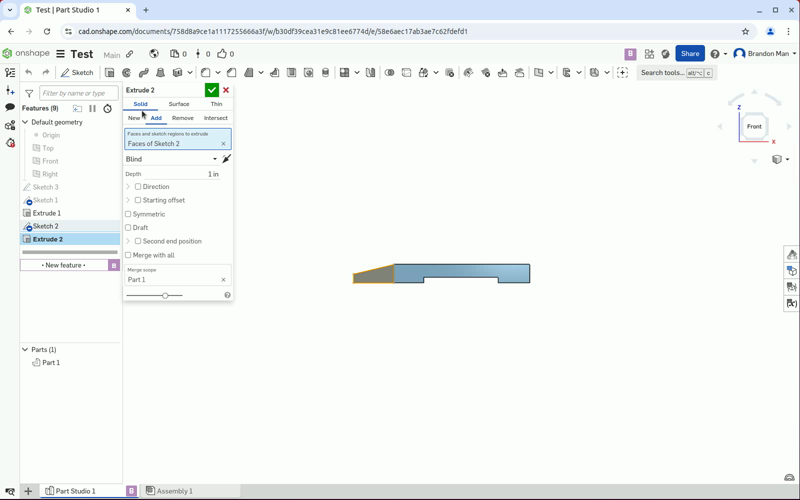
mouse_move(137, 120)
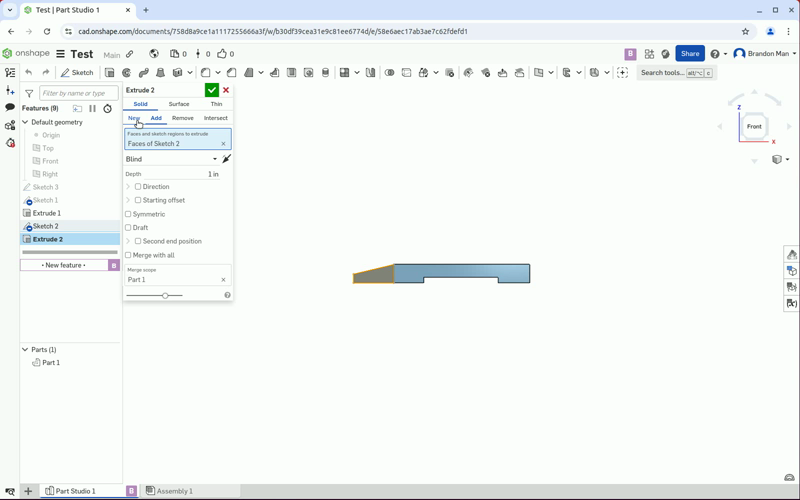
click(137, 120)
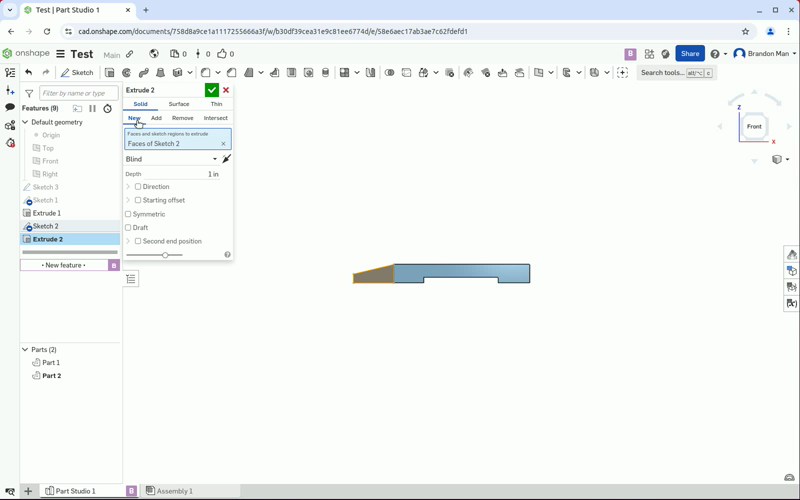
key(tab, 4)
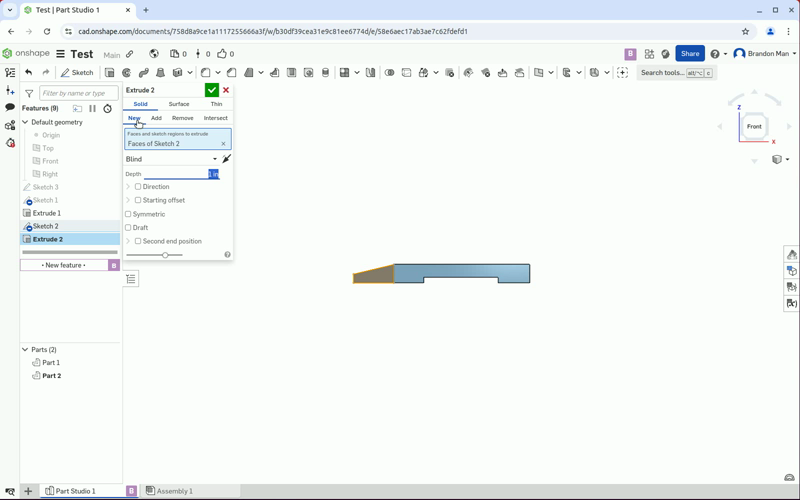
text(3.37)
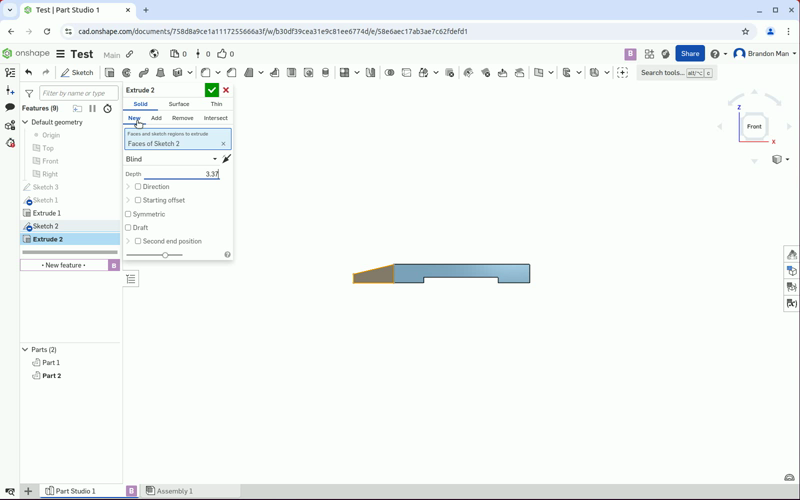
key(tab, 3)
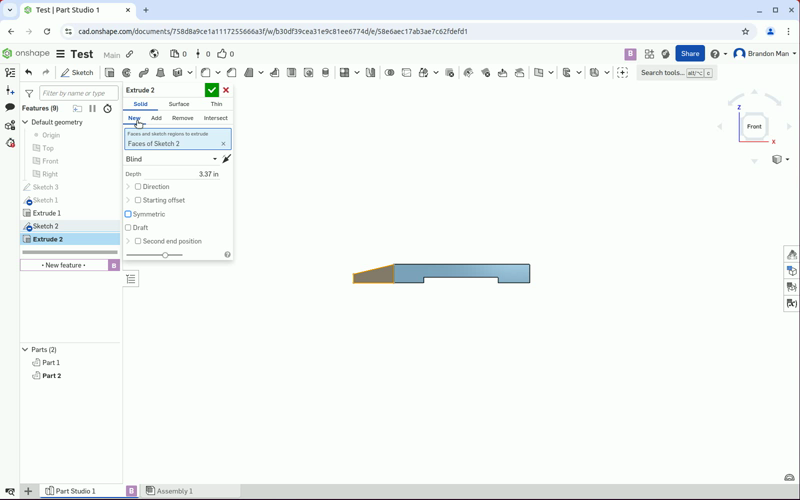
key(space)
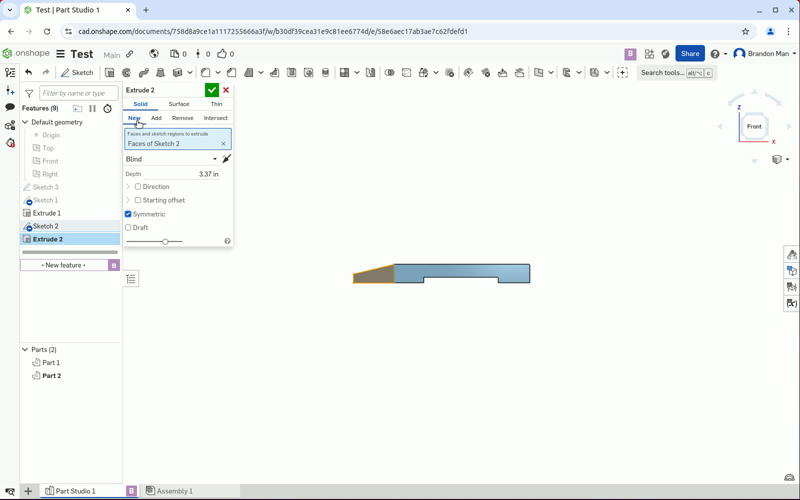
key(enter)
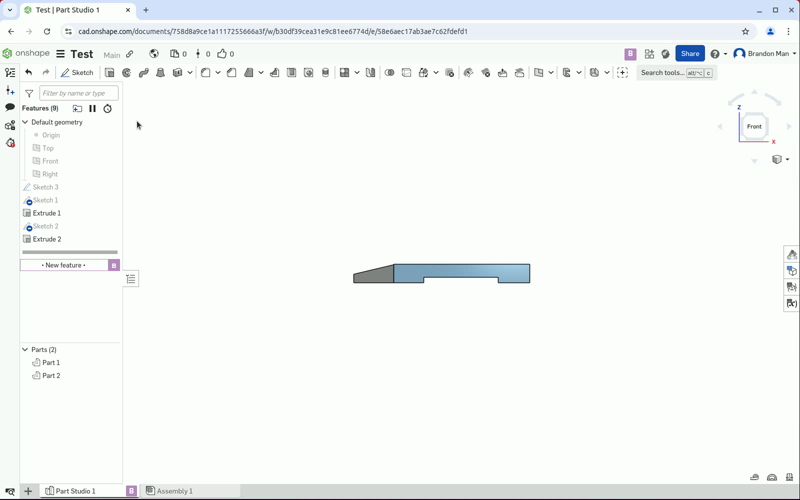
key(shift+h)
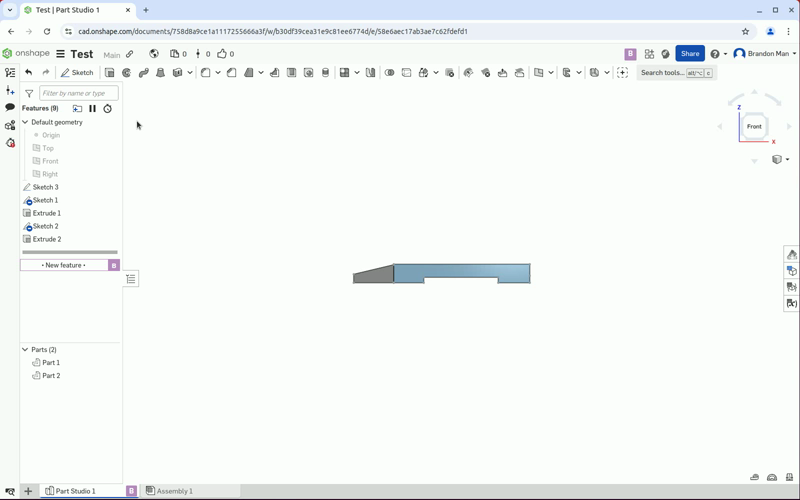
key(shift+h)
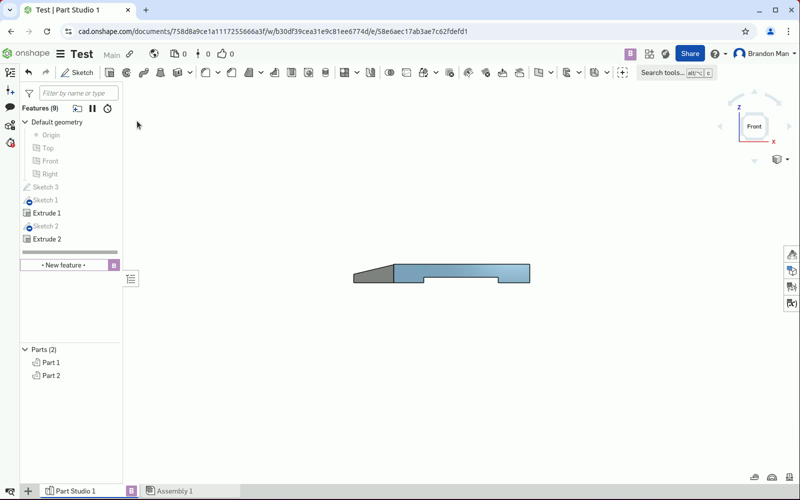
mouse_move(73, 189)
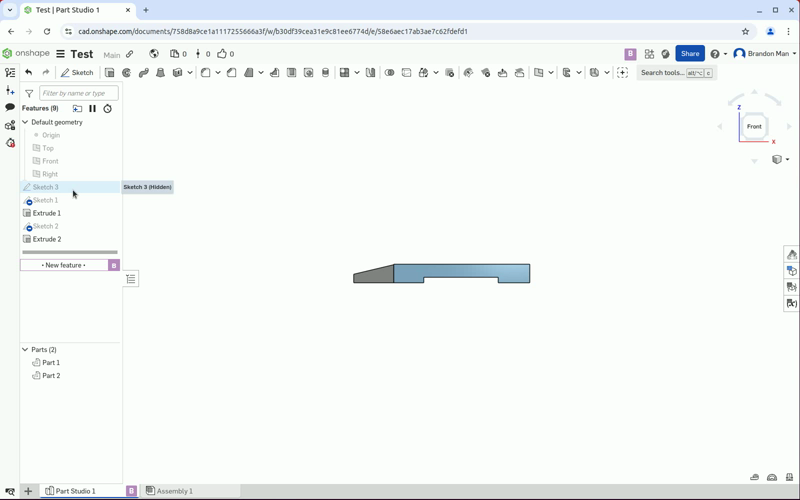
click(73, 189)
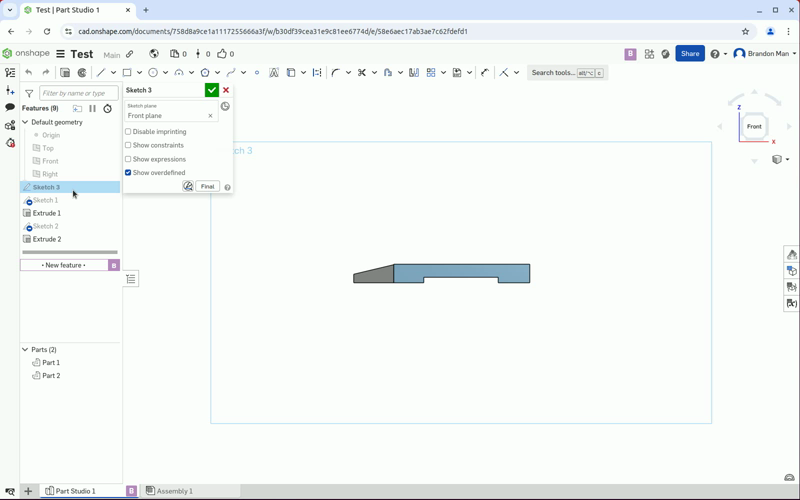
mouse_move(229, 92)
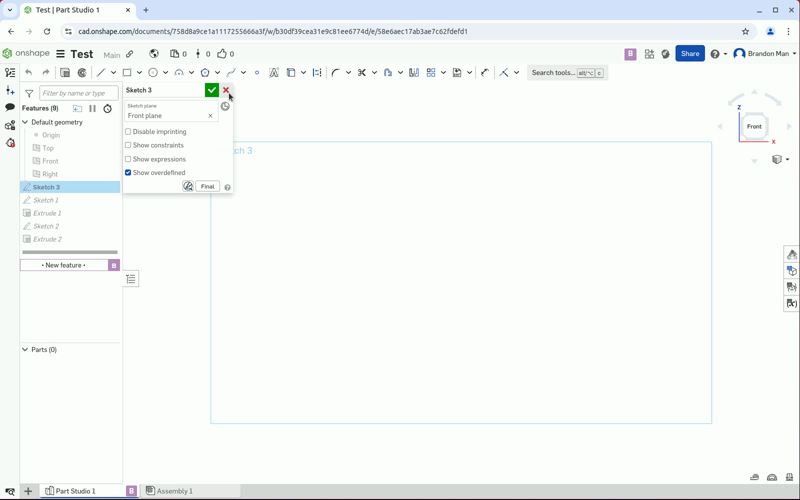
click(229, 92)
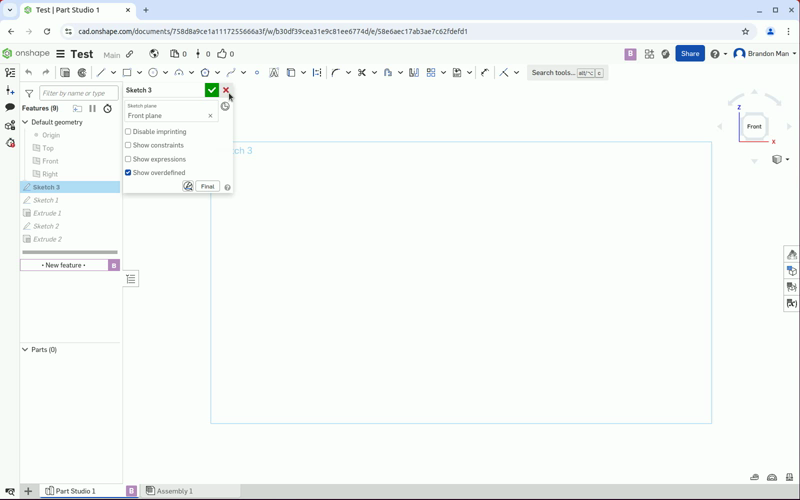
key(shift+s)
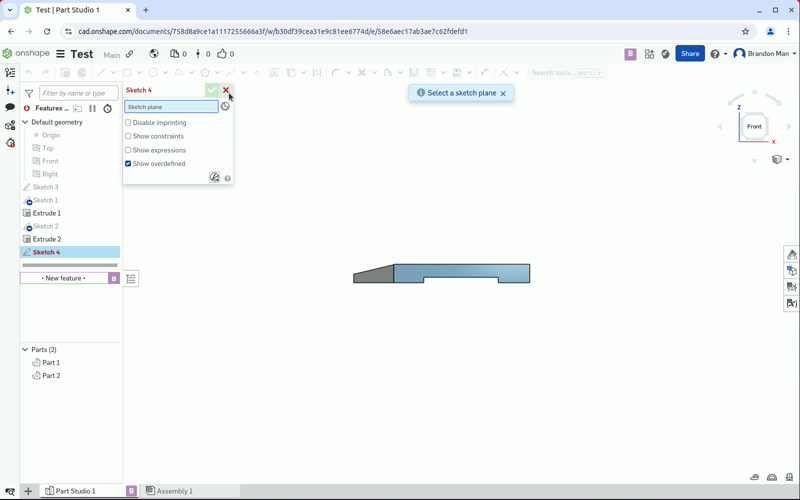
mouse_move(73, 163)
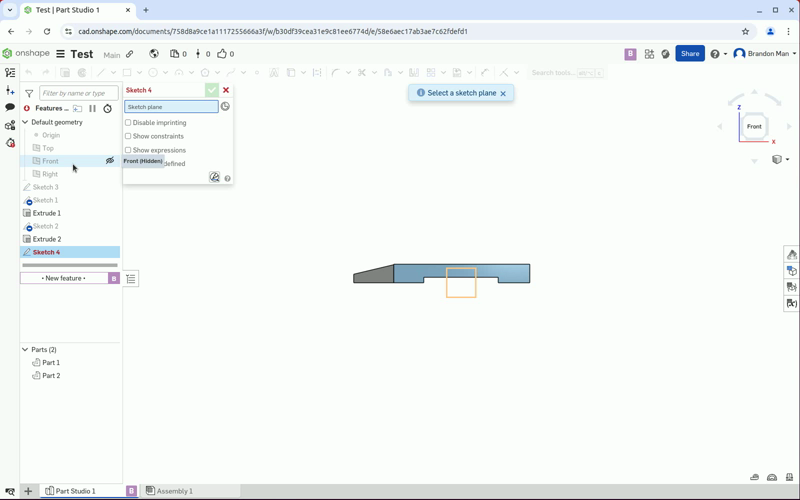
click(73, 163)
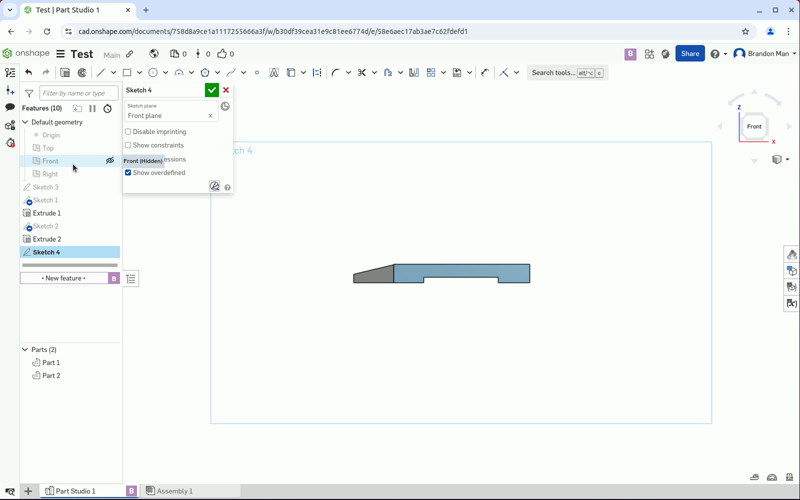
mouse_move(73, 352)
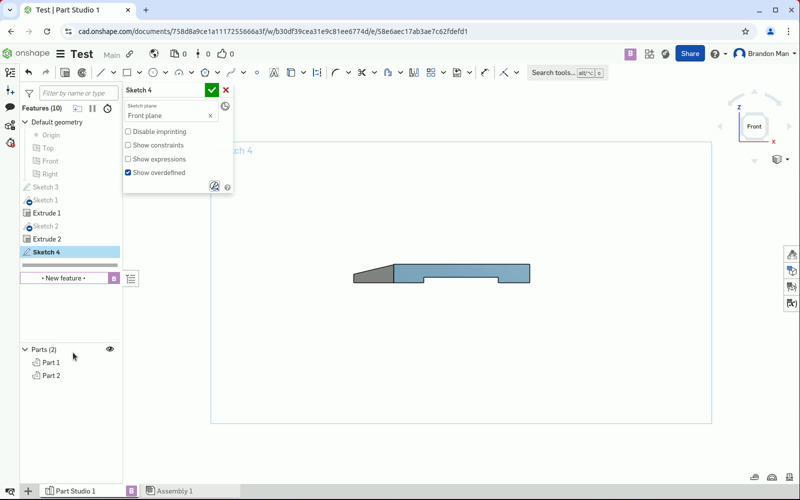
key(y)
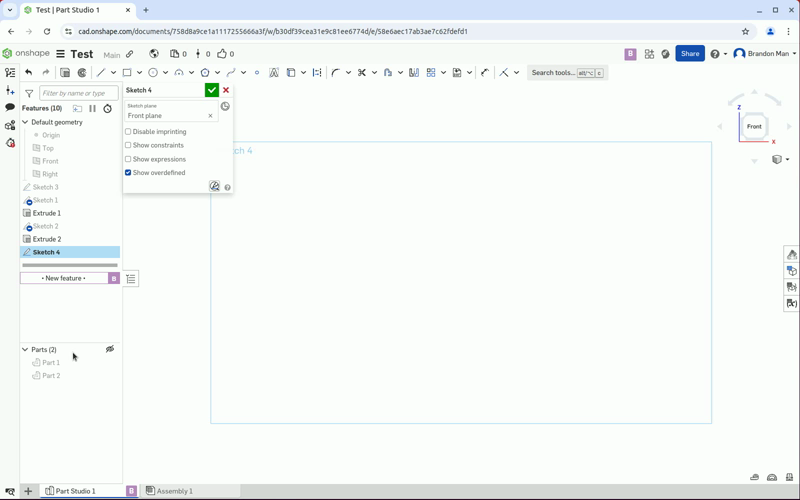
key(l)
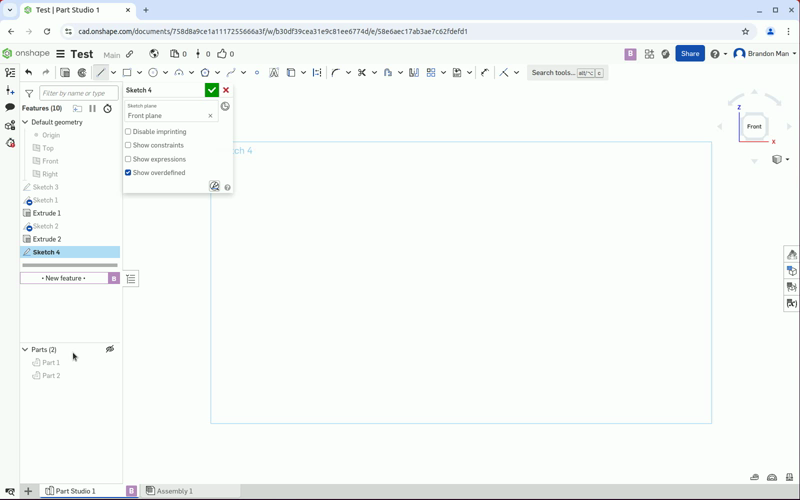
key_down(shift)
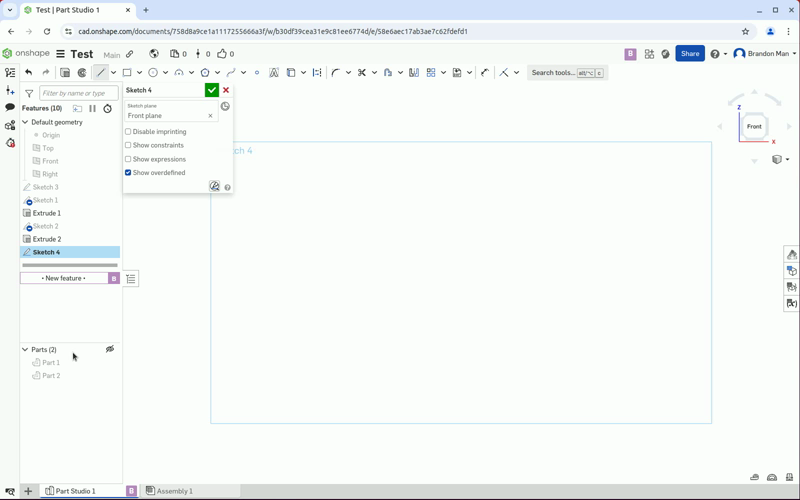
mouse_move(528, 282)
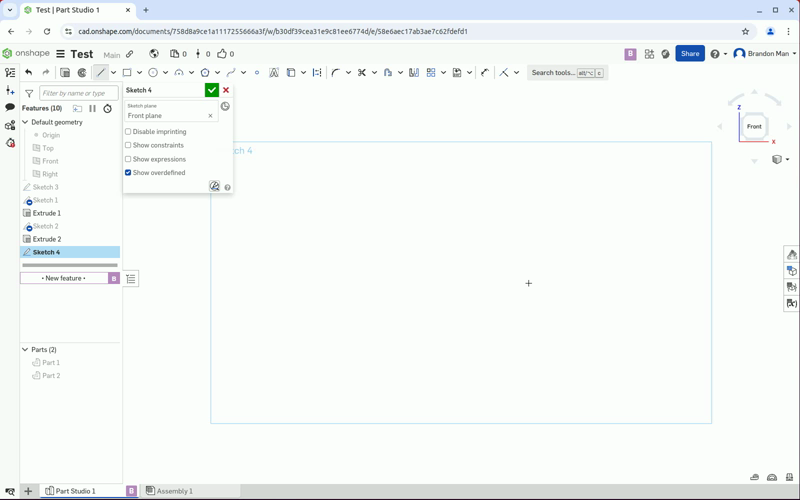
click(528, 282)
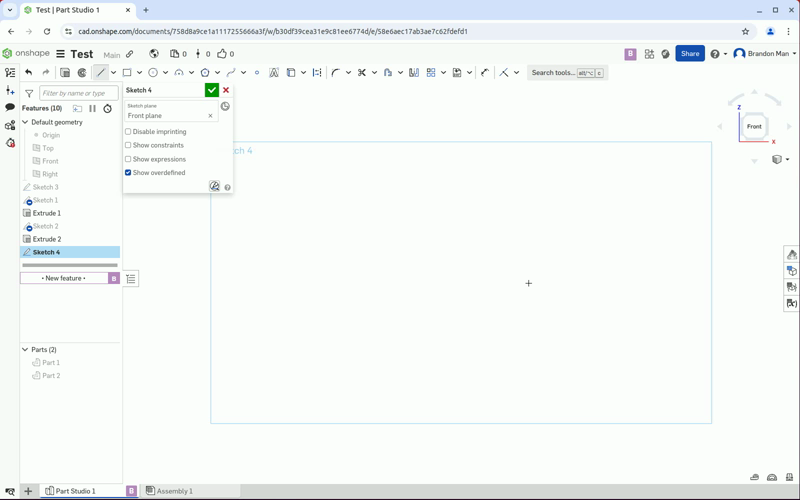
key_up(shift)
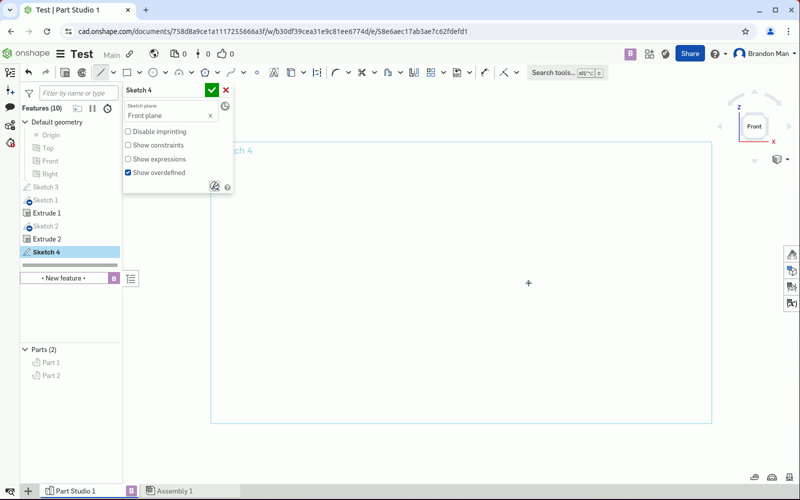
key_down(shift)
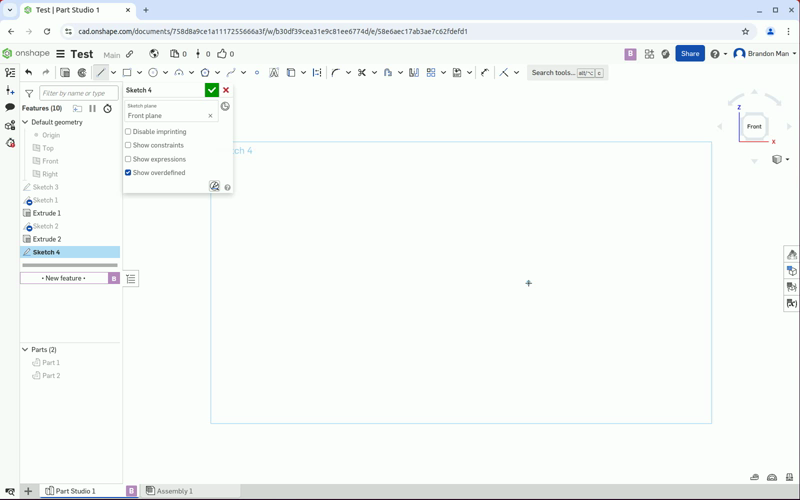
mouse_move(558, 282)
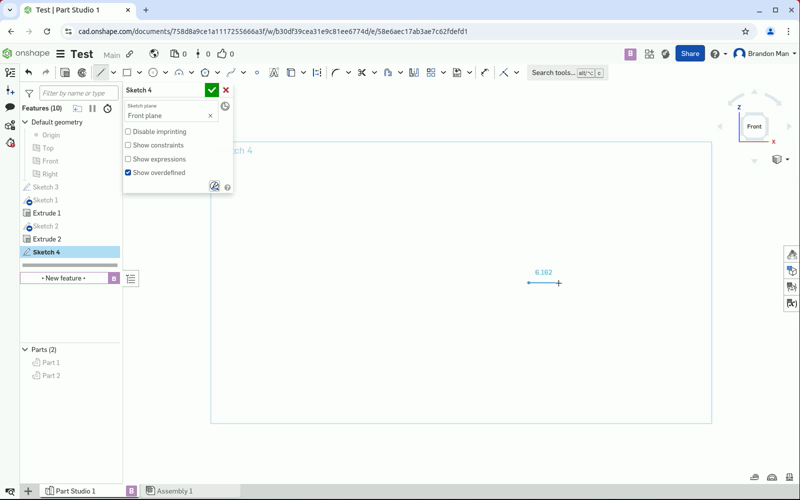
mouse_move(573, 282)
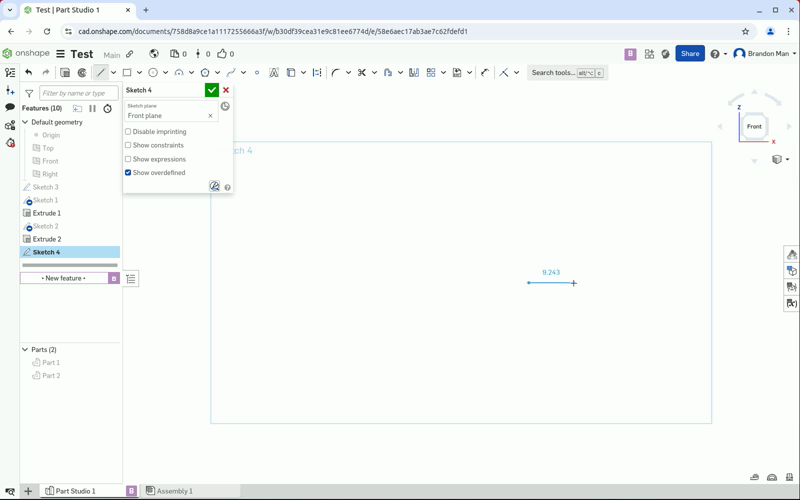
click(573, 282)
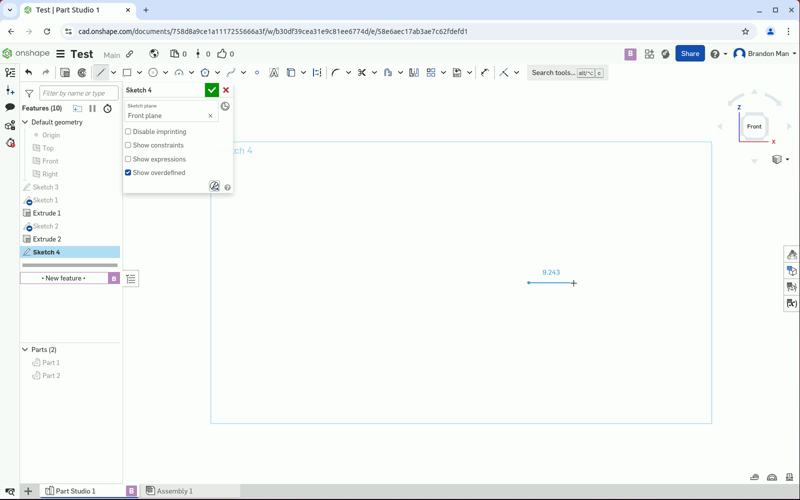
key_up(shift)
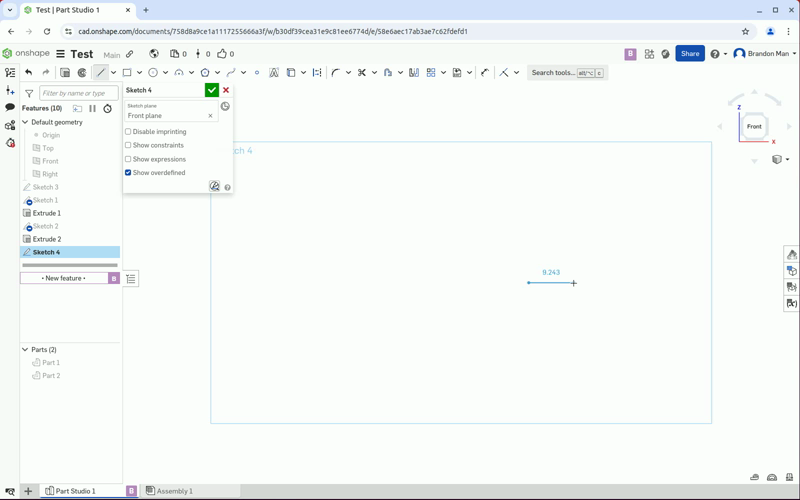
key_down(shift)
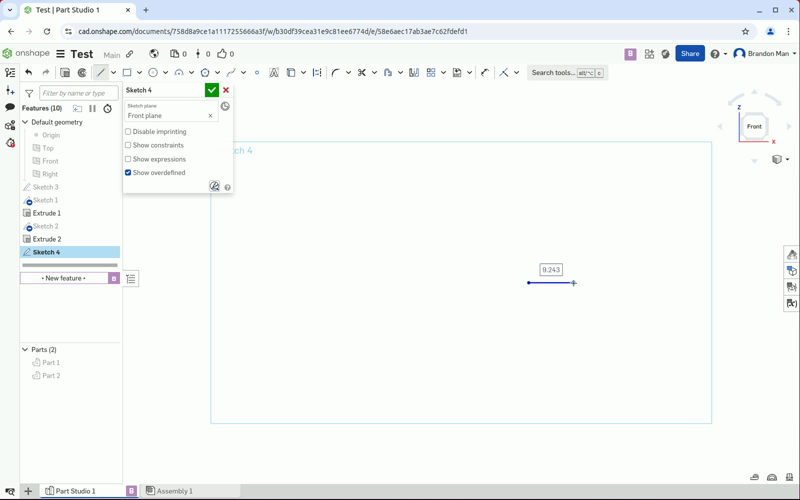
mouse_move(589, 282)
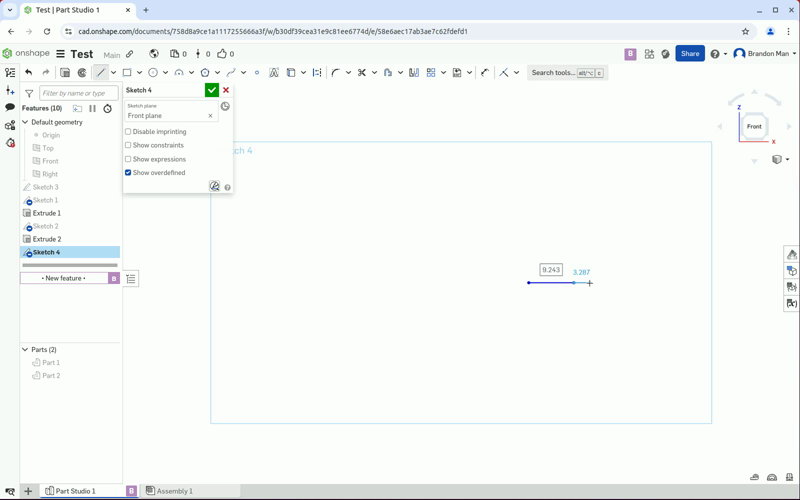
mouse_move(573, 273)
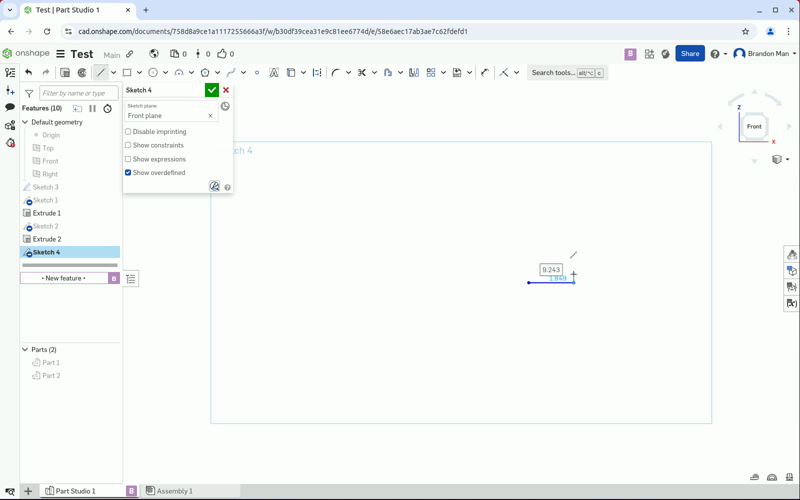
click(573, 273)
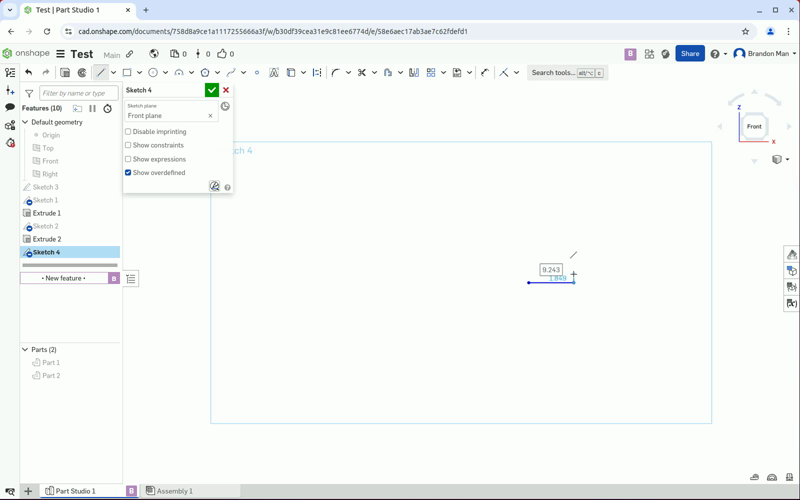
key_up(shift)
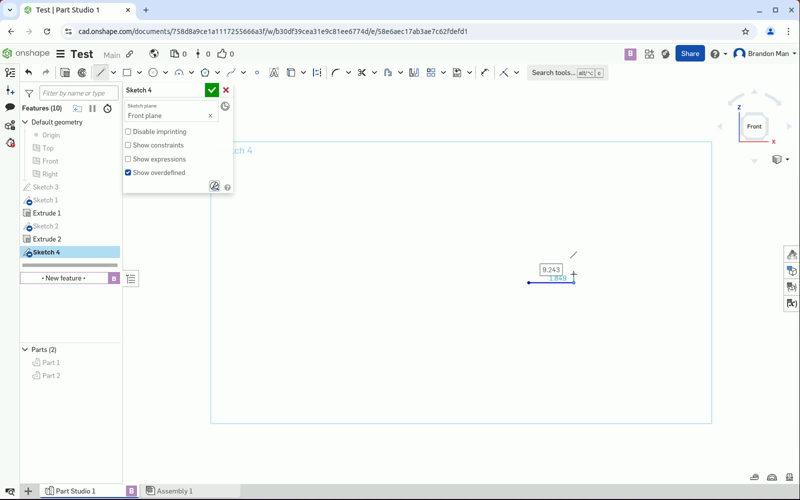
key_down(shift)
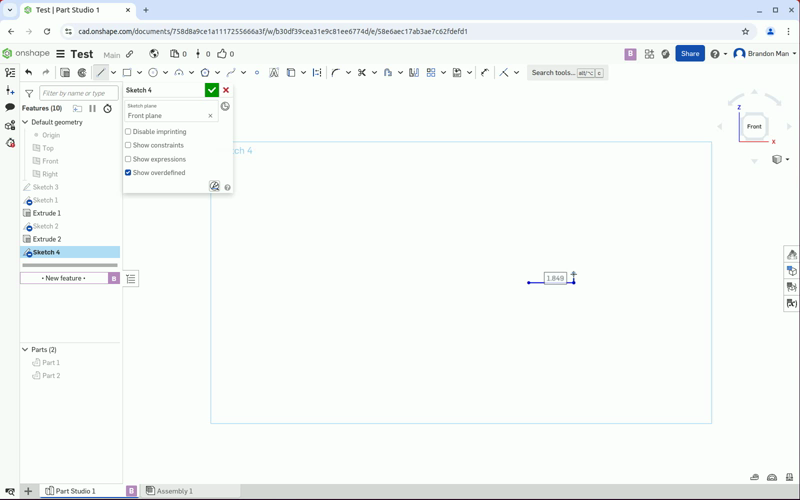
mouse_move(589, 273)
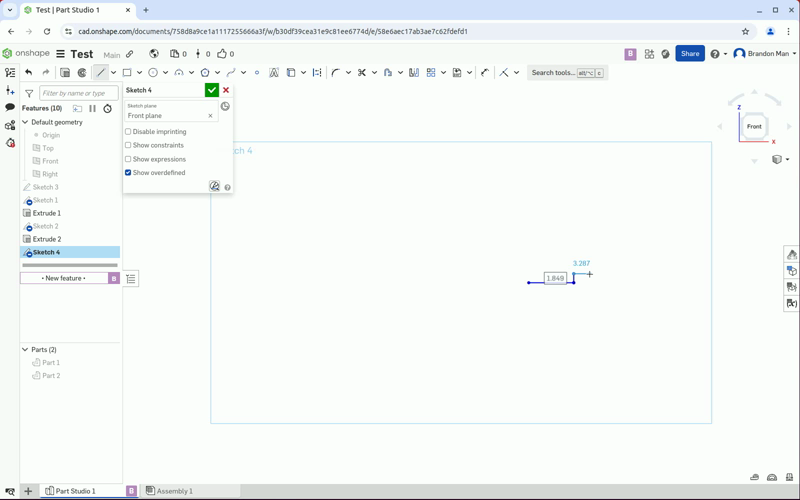
mouse_move(532, 264)
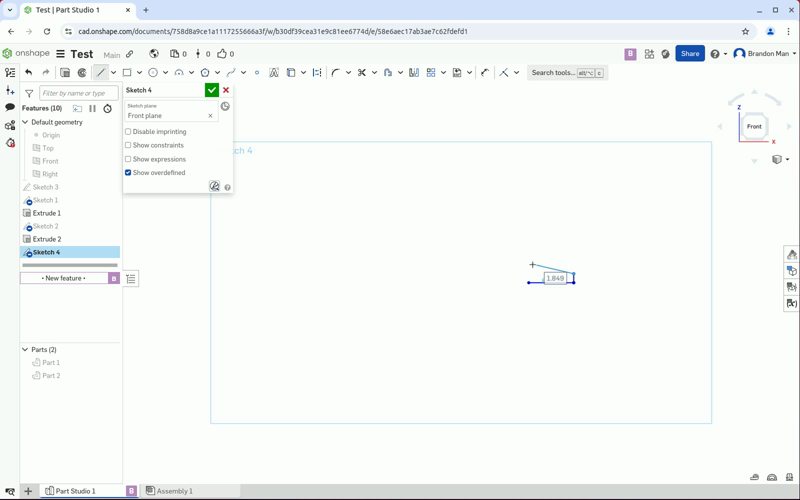
click(532, 264)
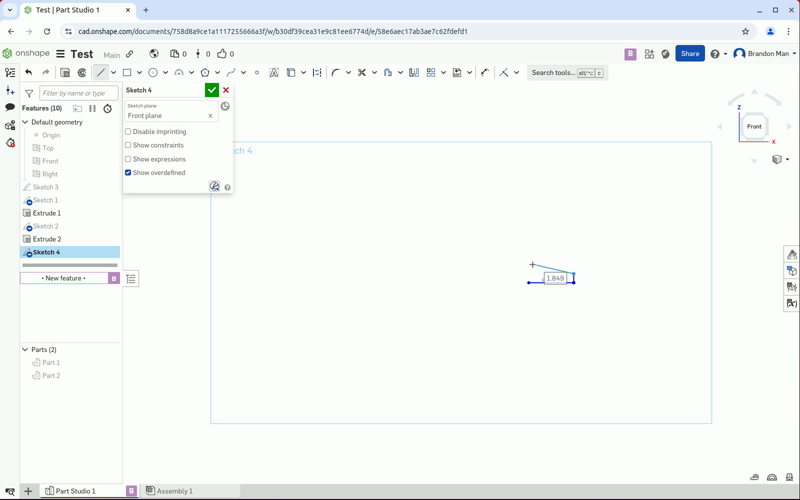
key_up(shift)
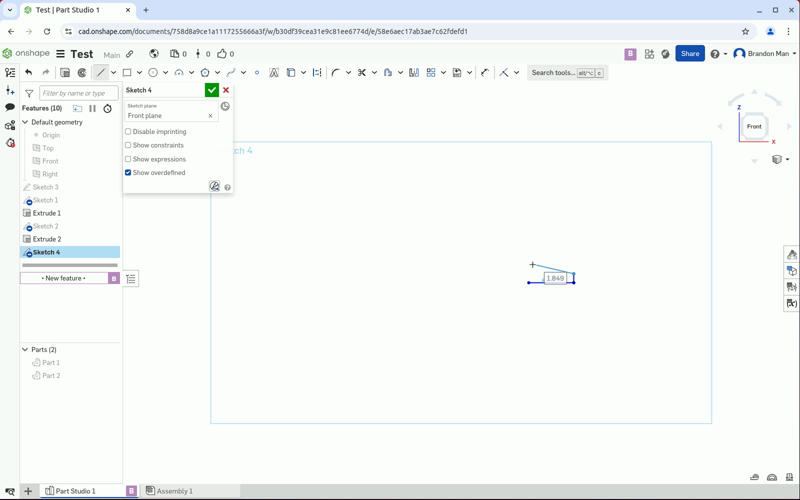
key_down(shift)
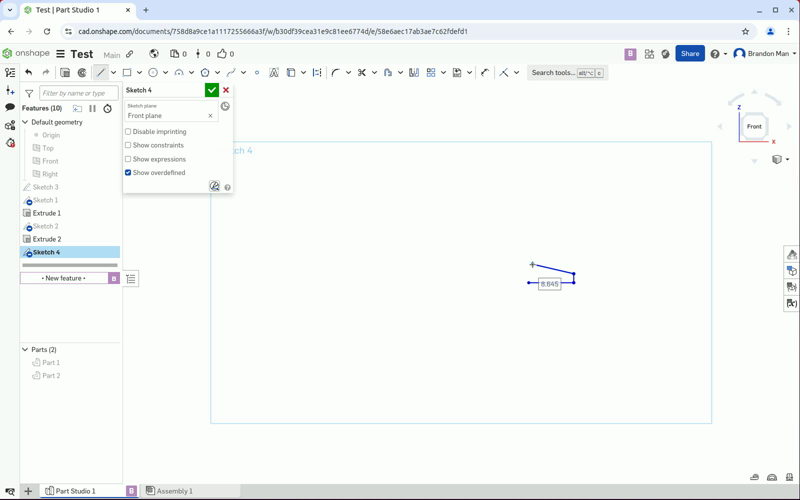
mouse_move(562, 264)
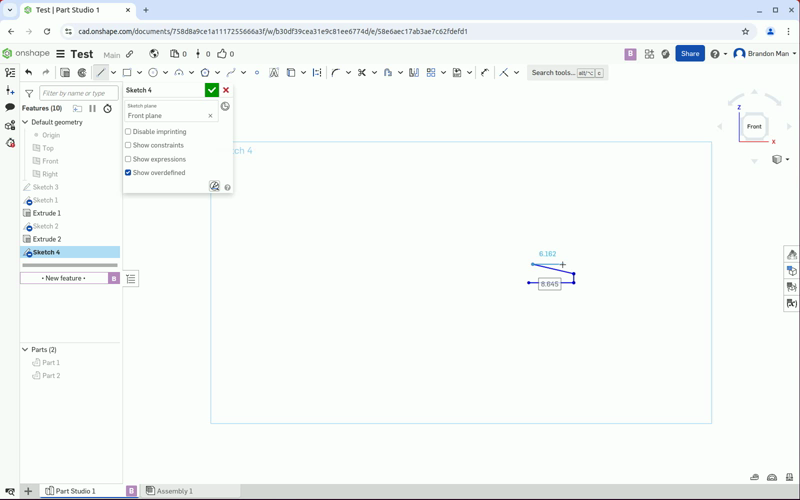
mouse_move(532, 274)
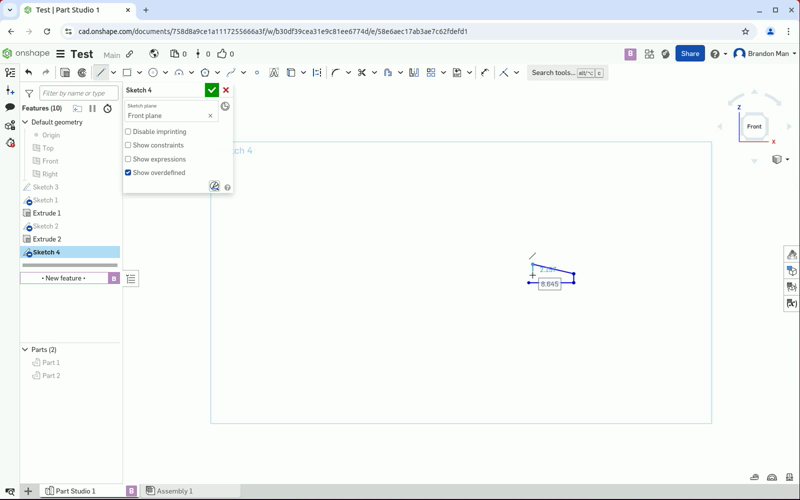
click(532, 274)
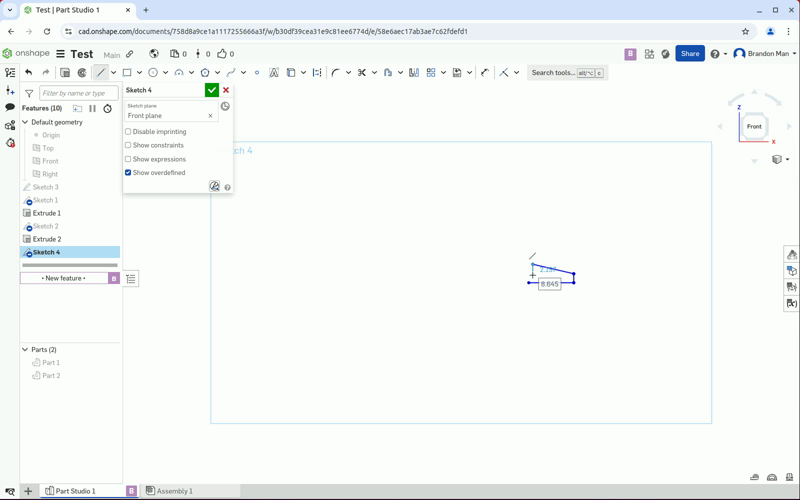
key_up(shift)
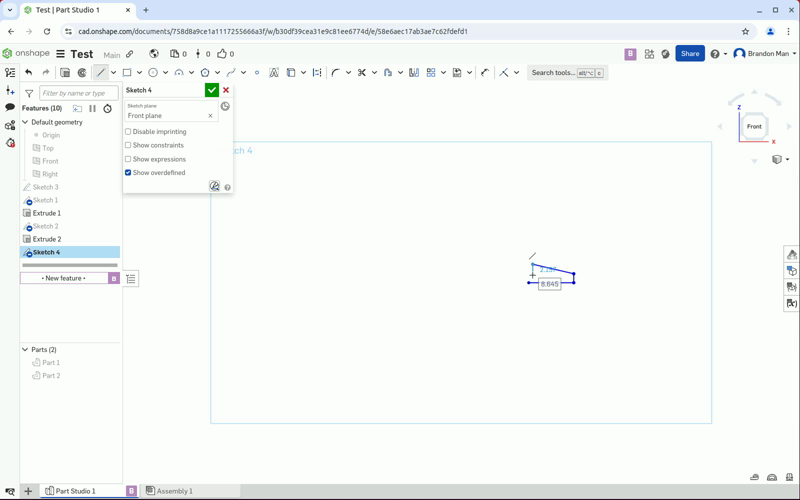
key_down(shift)
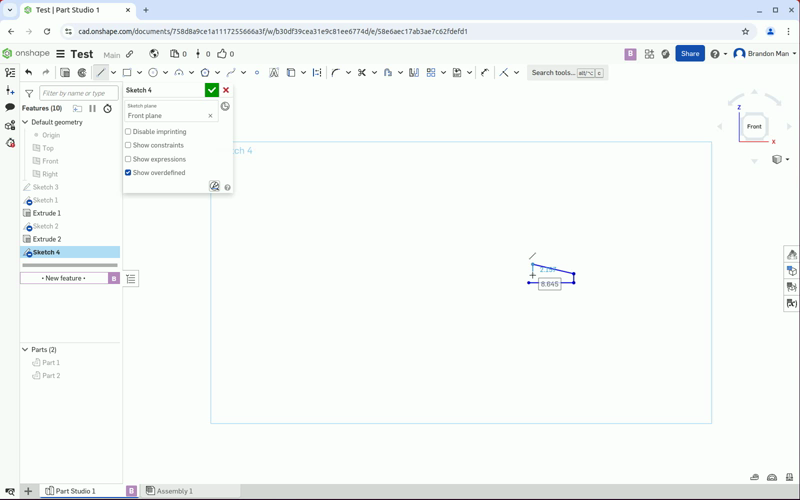
mouse_move(562, 274)
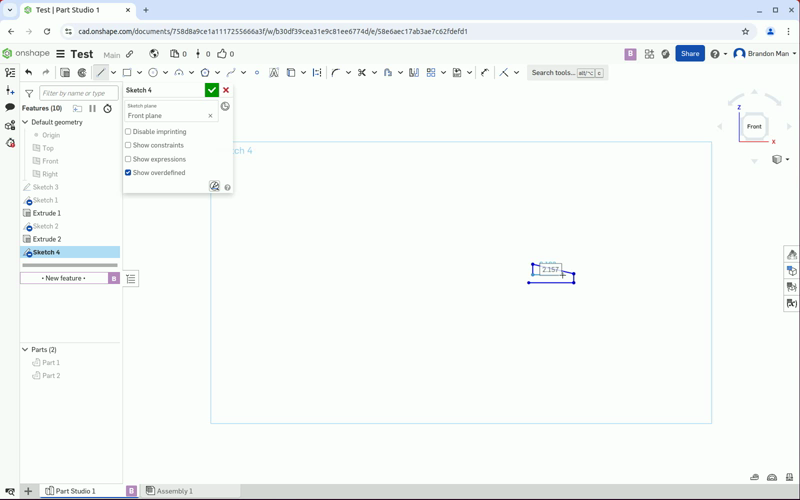
mouse_move(528, 274)
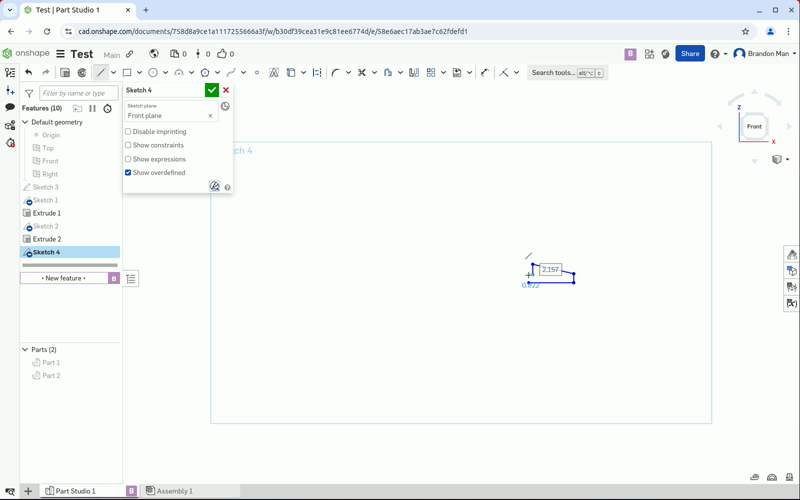
scroll(6)
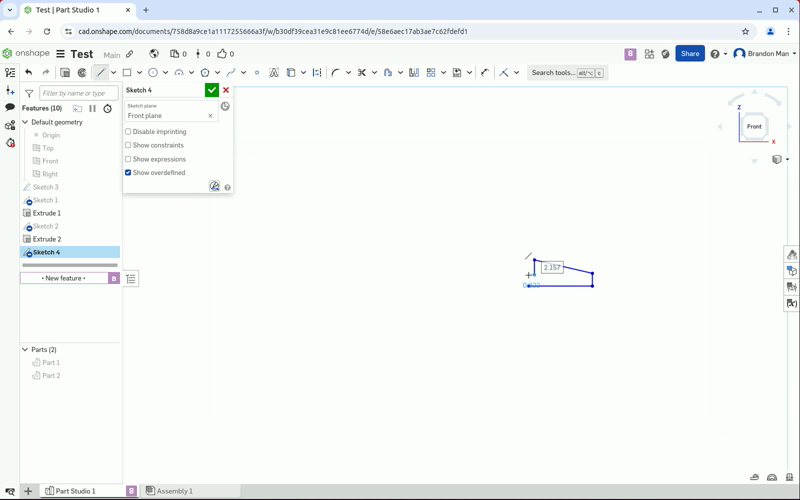
scroll(6)
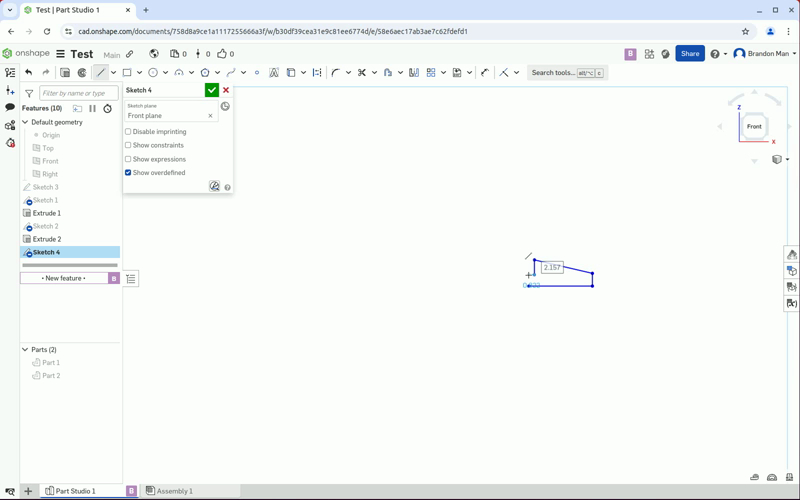
scroll(6)
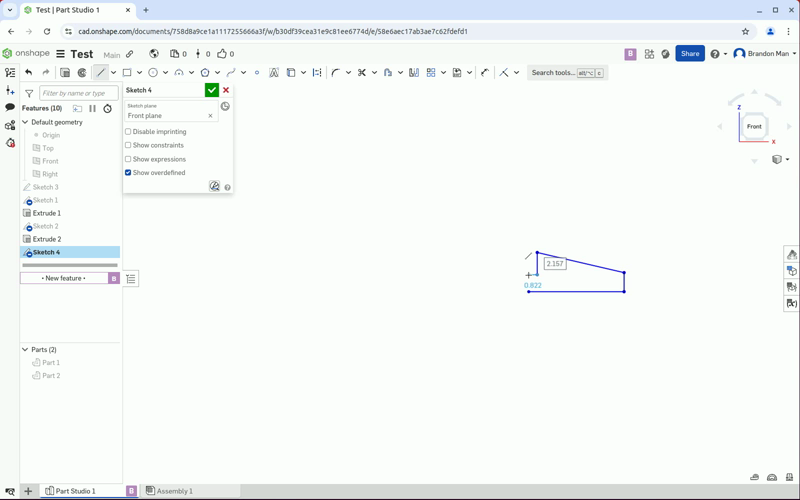
scroll(6)
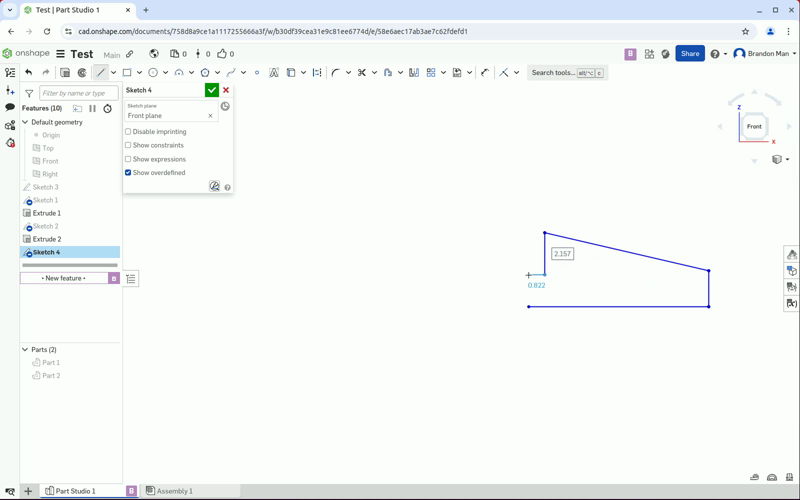
scroll(6)
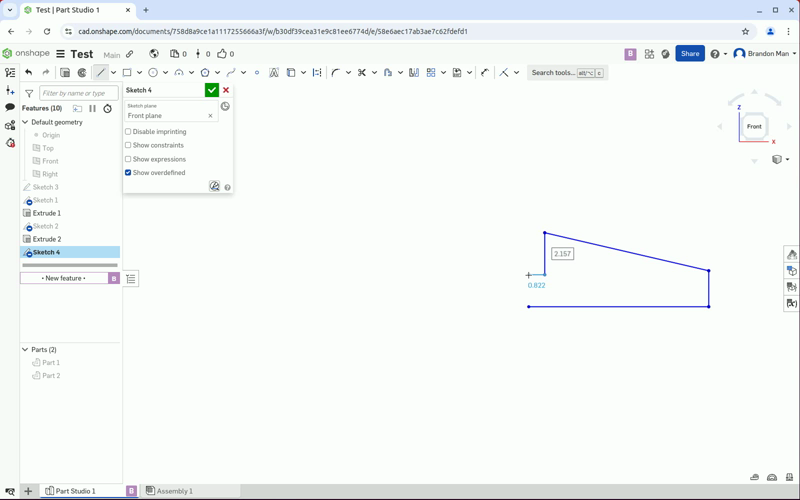
scroll(6)
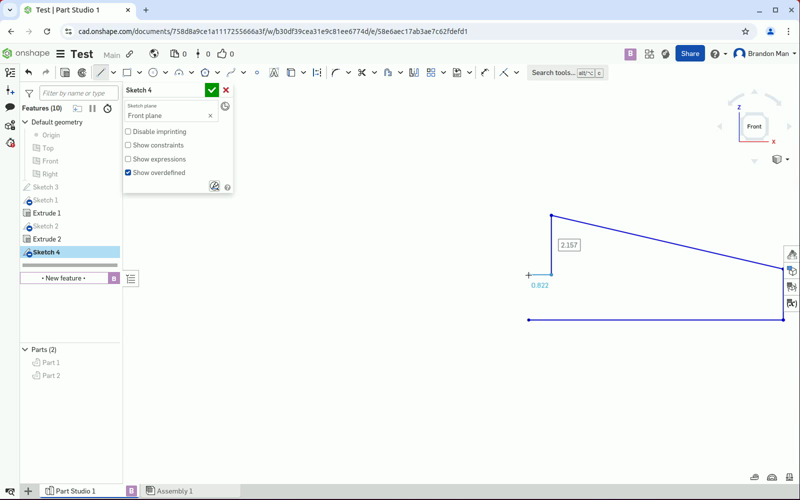
scroll(6)
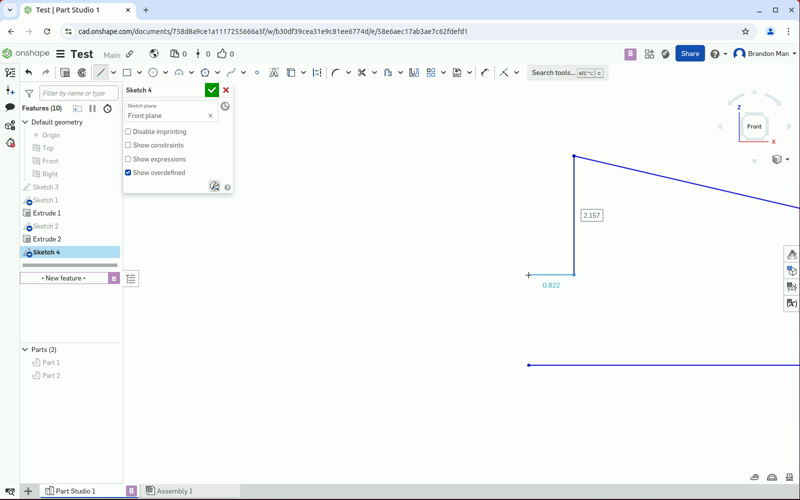
click(528, 274)
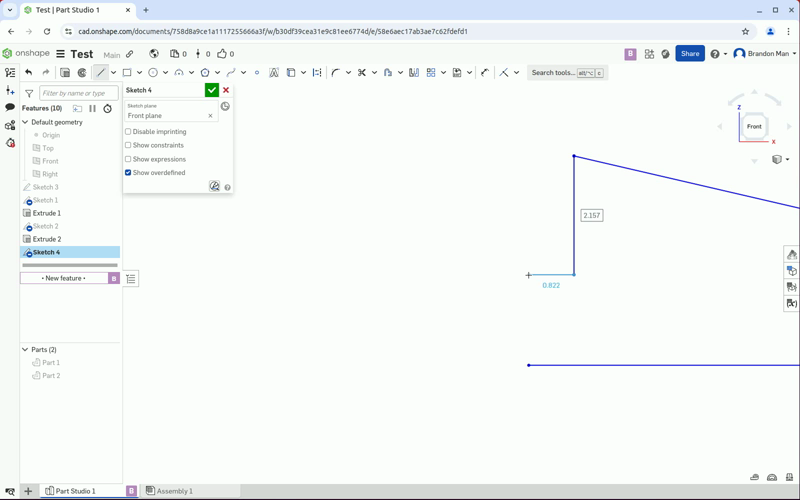
scroll(-6)
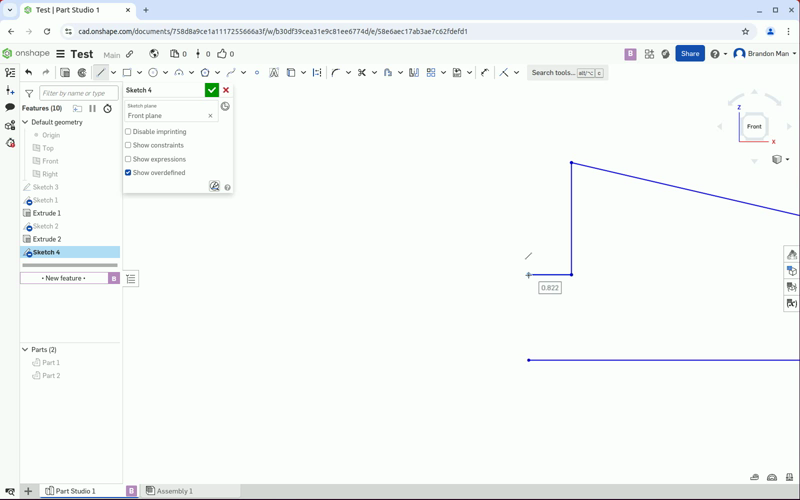
scroll(-6)
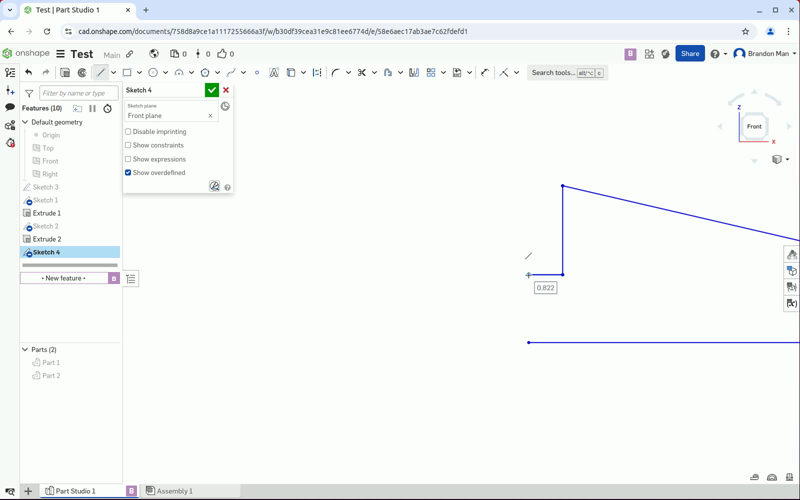
scroll(-6)
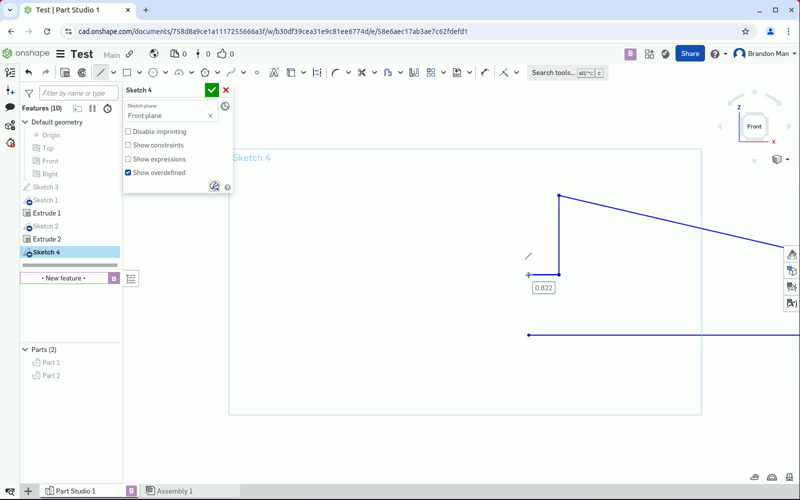
scroll(-6)
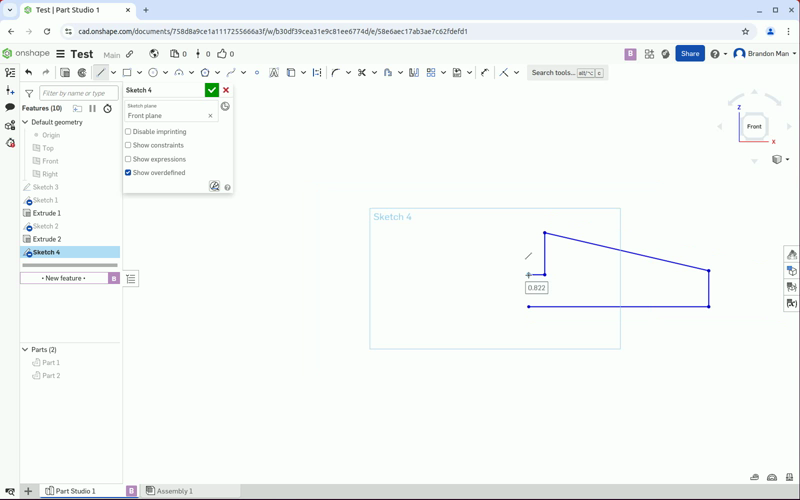
scroll(-6)
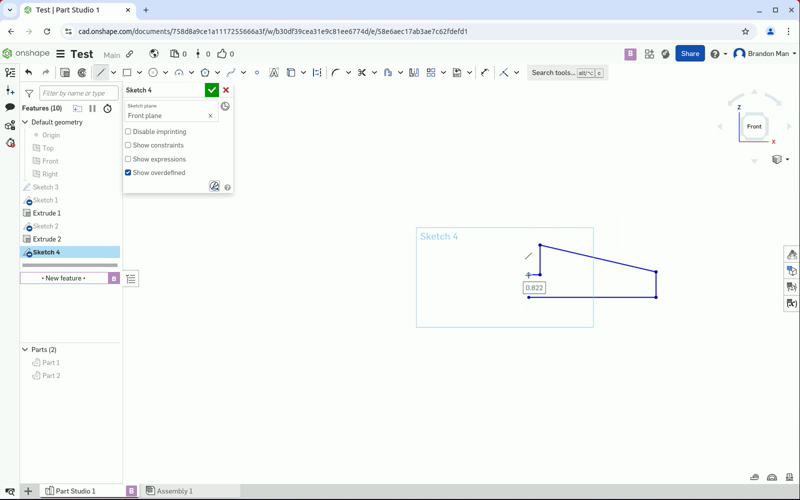
scroll(-6)
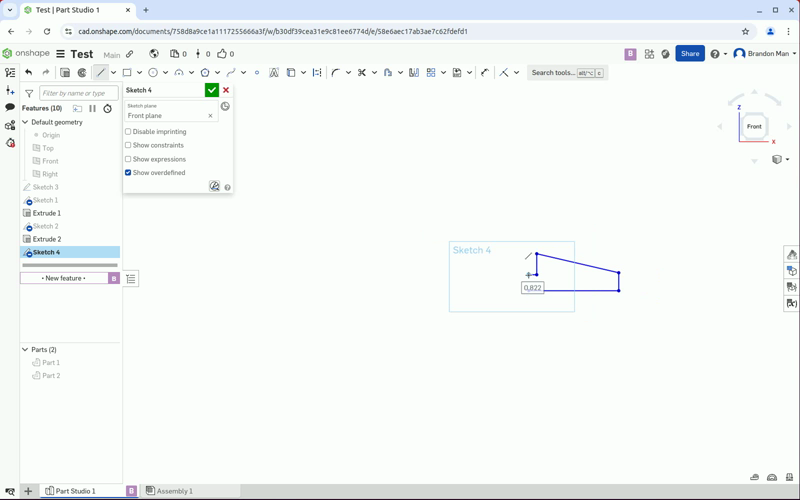
scroll(-6)
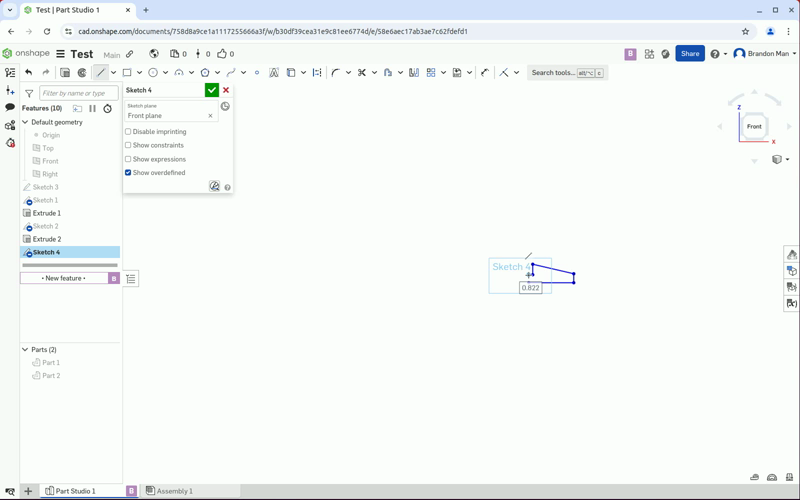
key_up(shift)
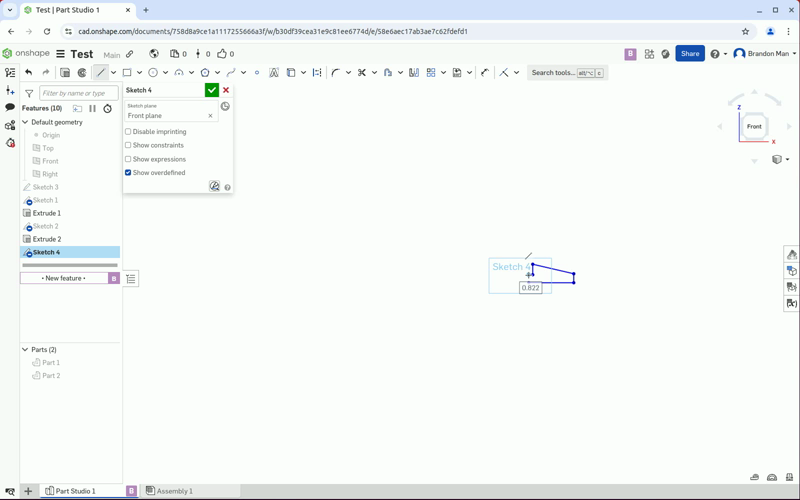
mouse_move(558, 274)
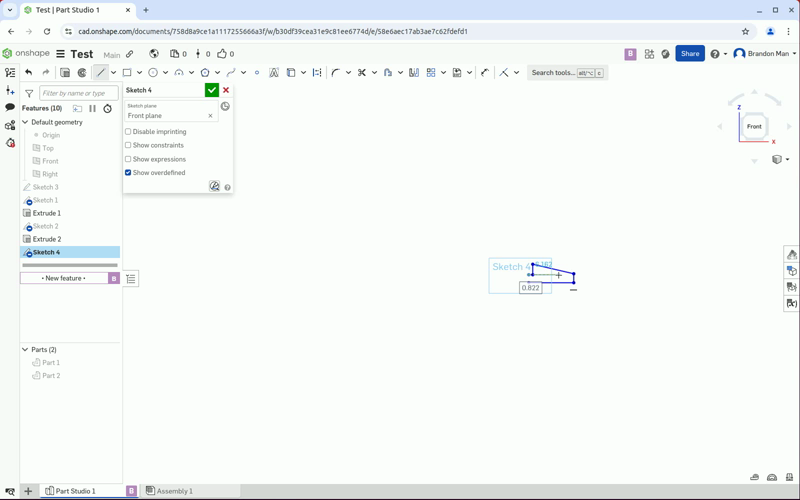
key_down(shift)
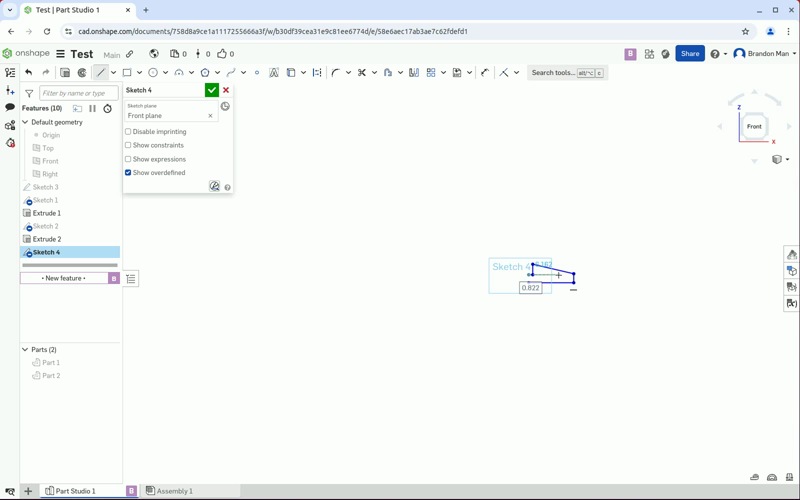
mouse_move(528, 282)
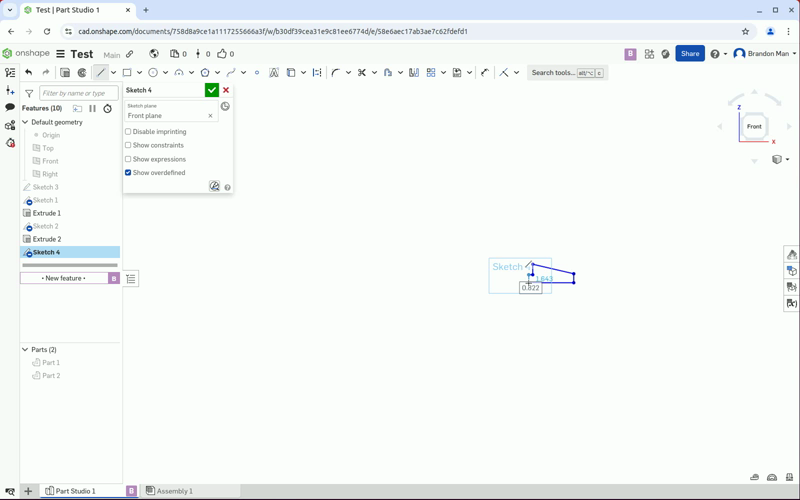
key_up(shift)
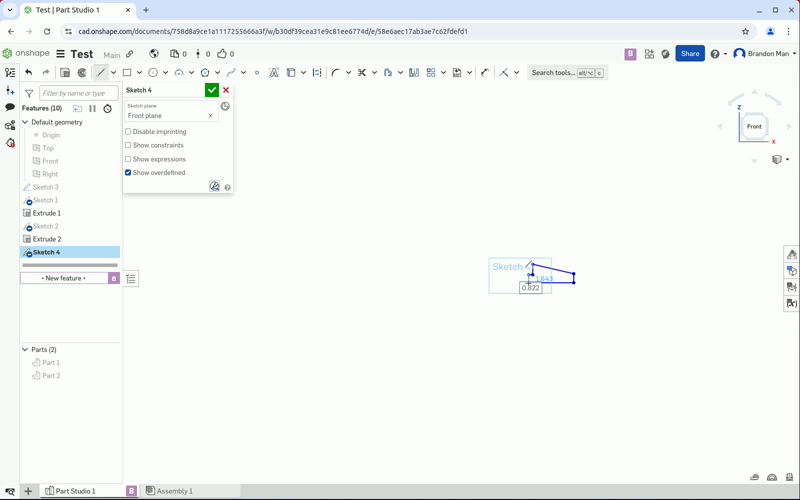
click(528, 282)
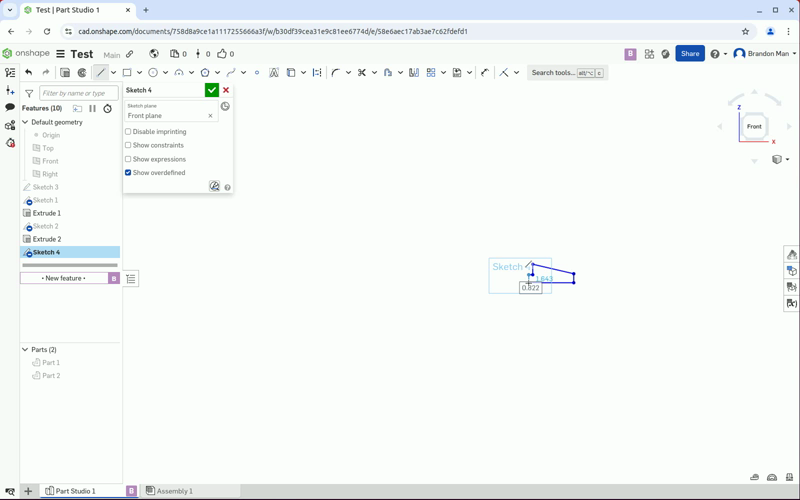
key(esc)
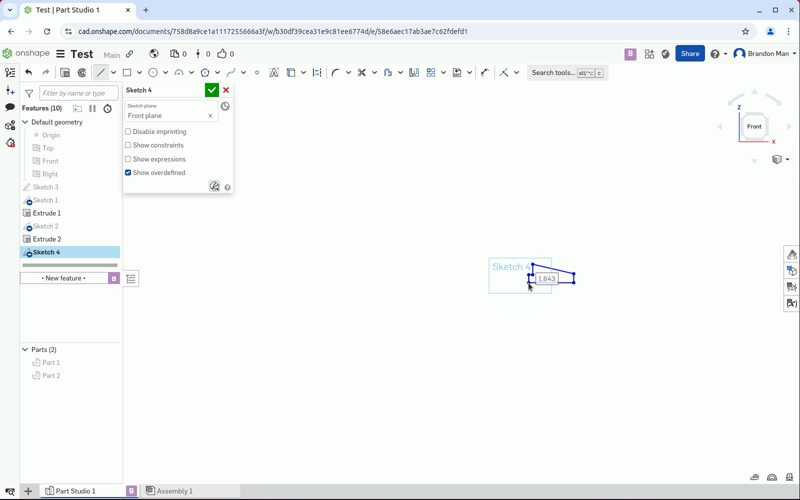
mouse_move(563, 273)
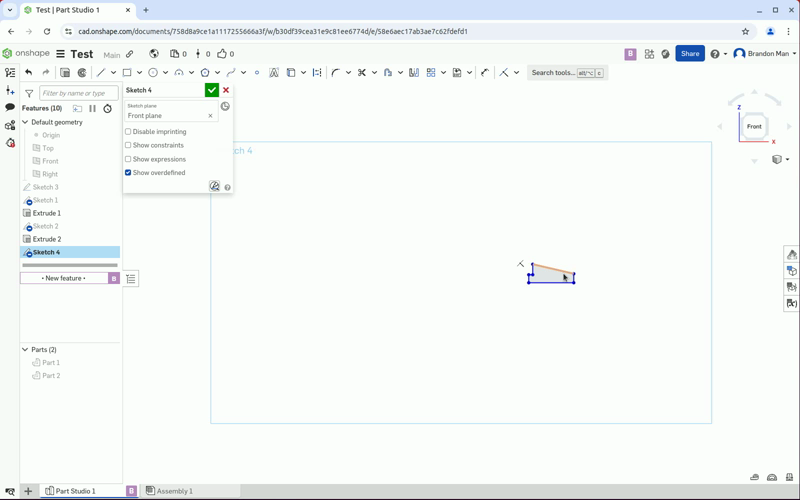
scroll(6)
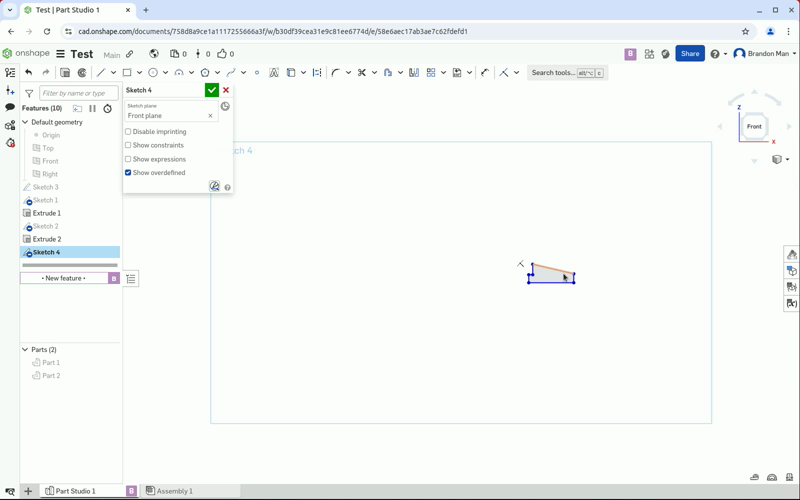
scroll(6)
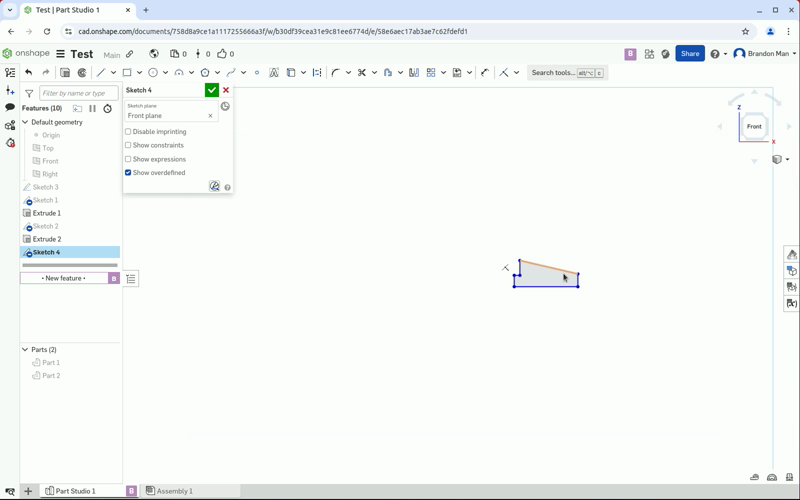
scroll(6)
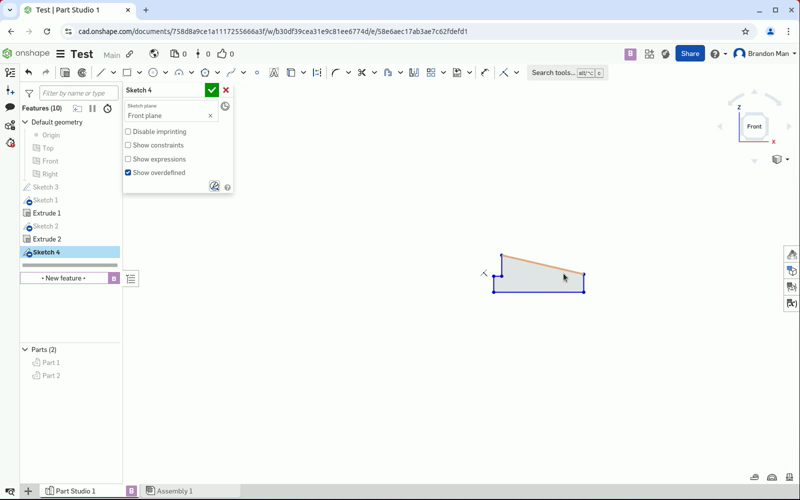
scroll(6)
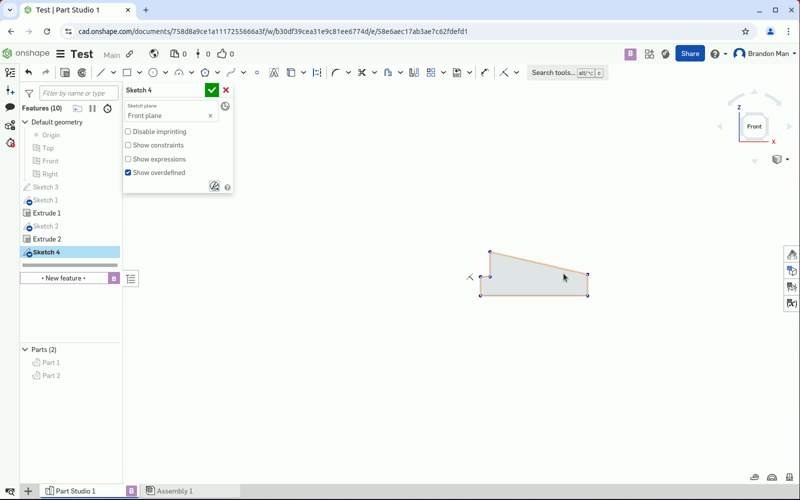
scroll(6)
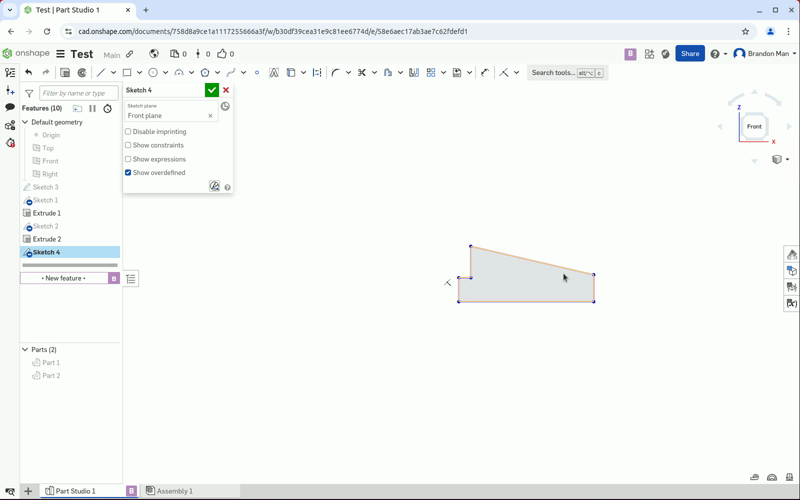
scroll(6)
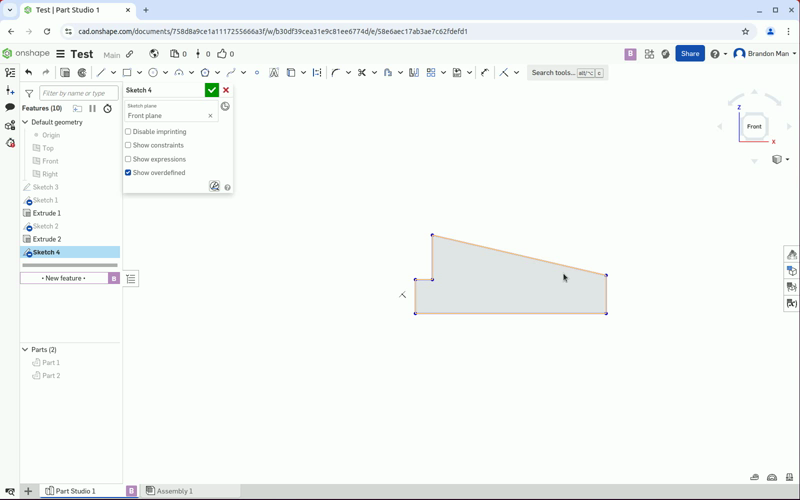
scroll(6)
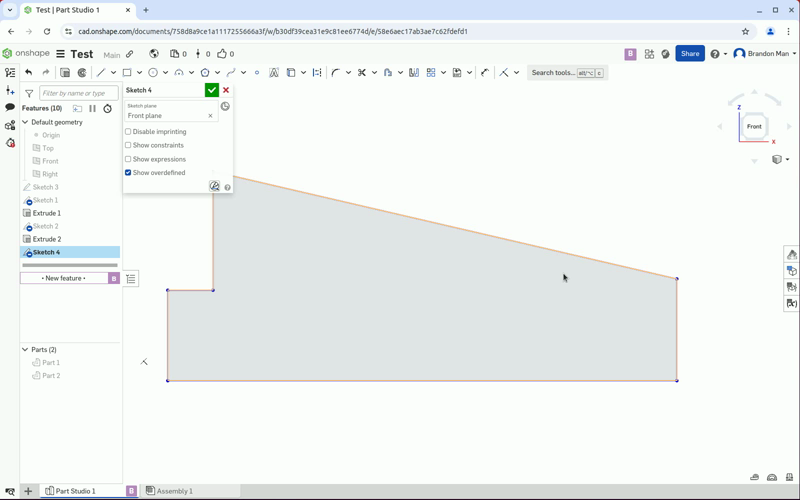
click(563, 273)
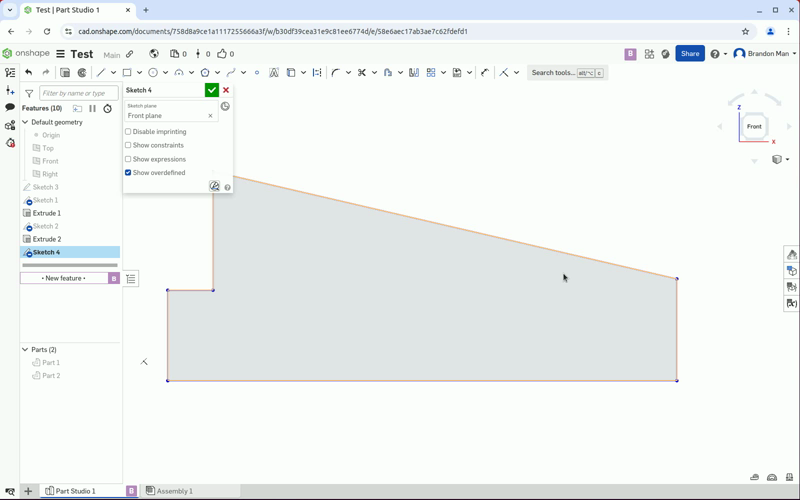
scroll(-6)
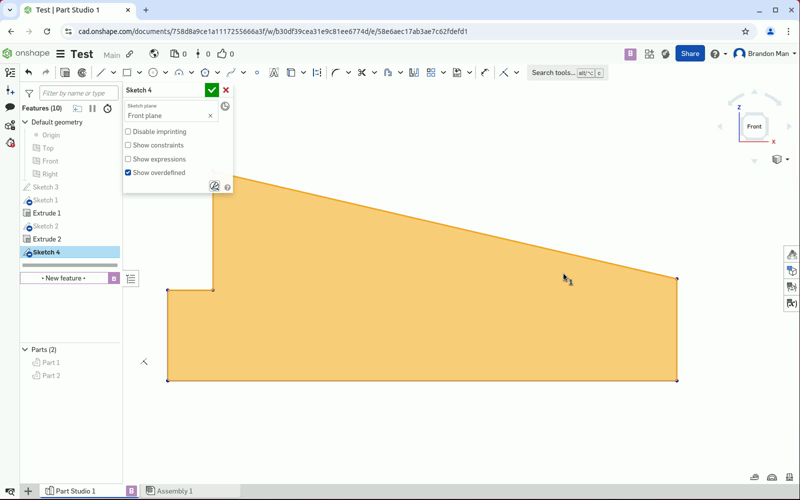
scroll(-6)
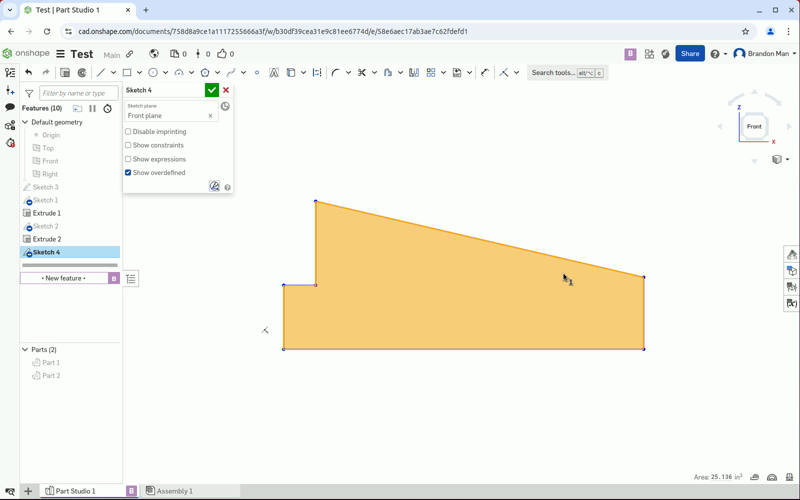
scroll(-6)
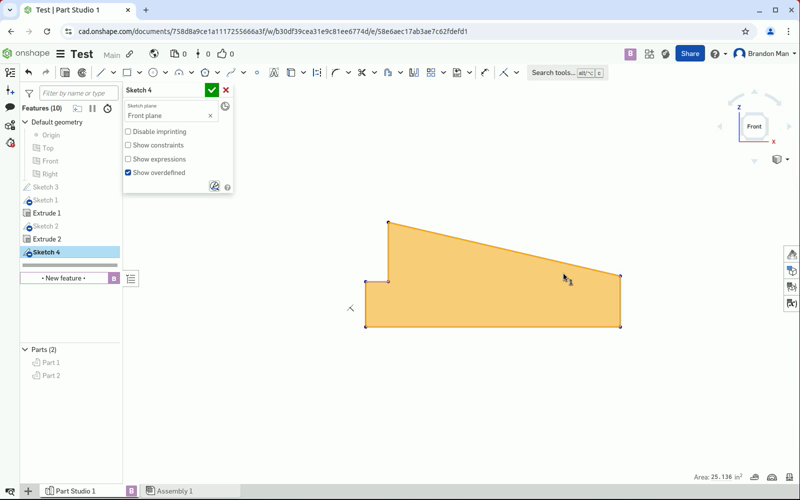
scroll(-6)
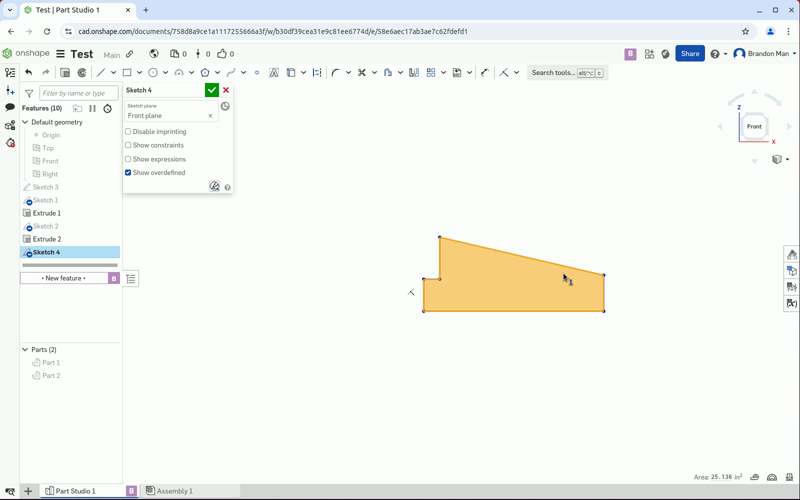
scroll(-6)
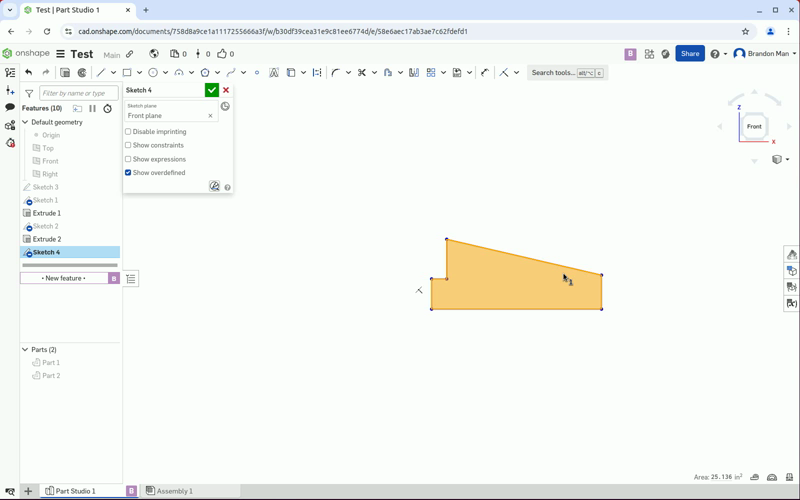
scroll(-6)
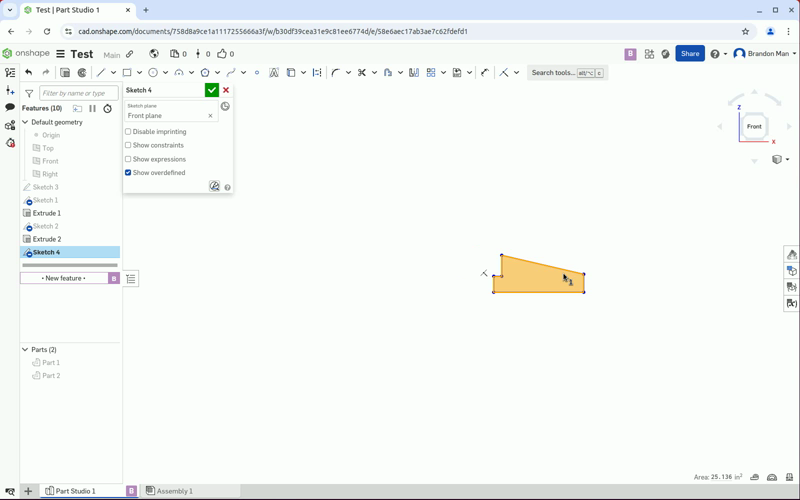
scroll(-6)
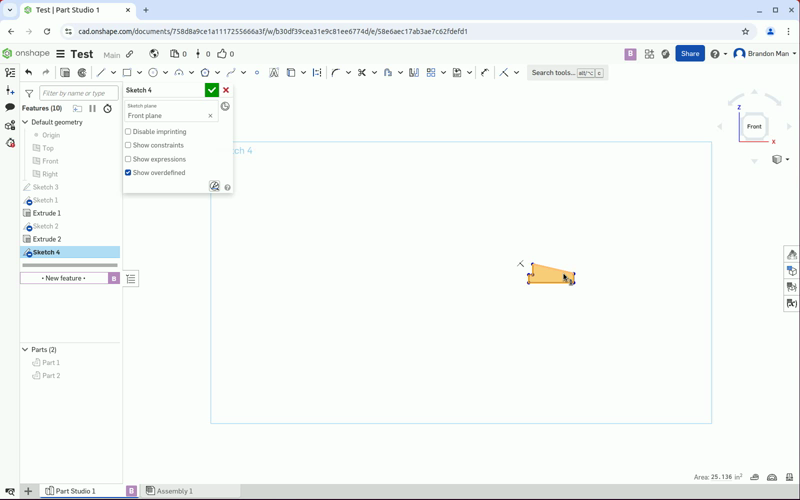
mouse_move(73, 352)
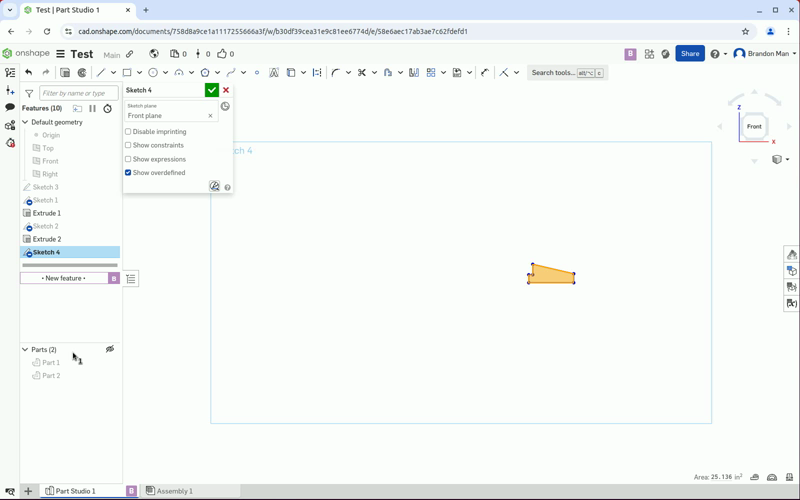
key(shift+y)
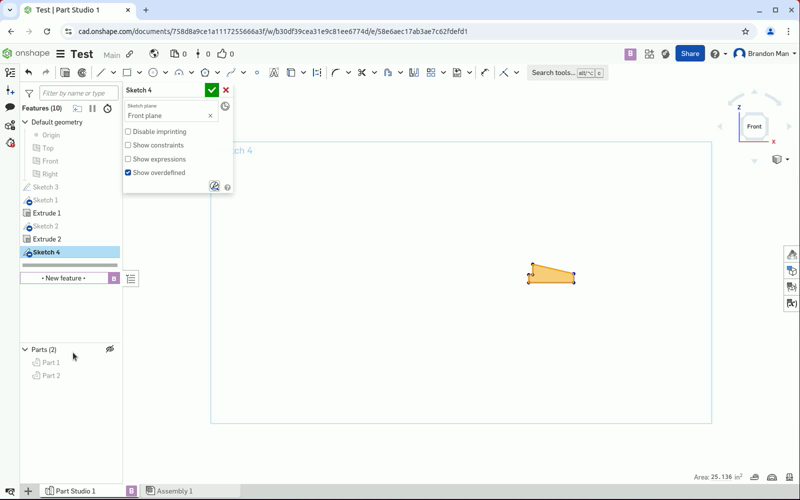
key(shift+e)
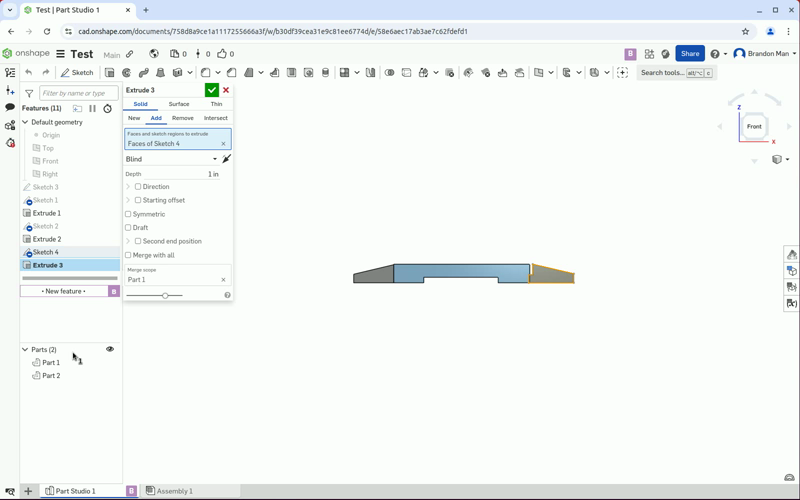
mouse_move(143, 106)
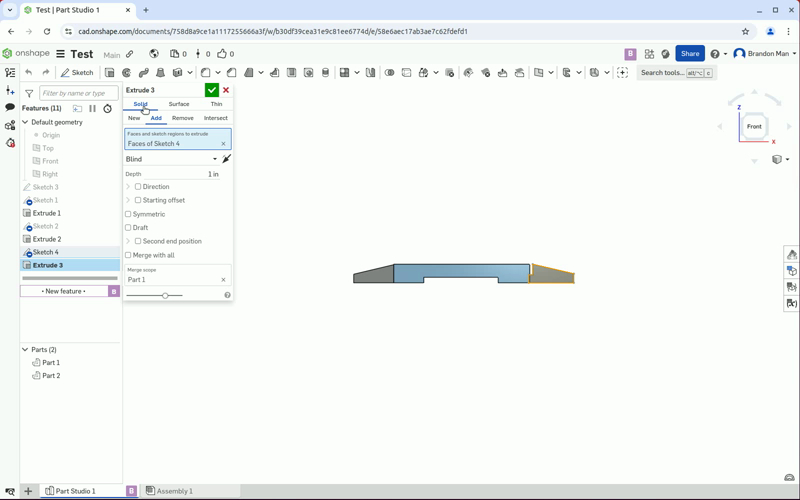
click(143, 106)
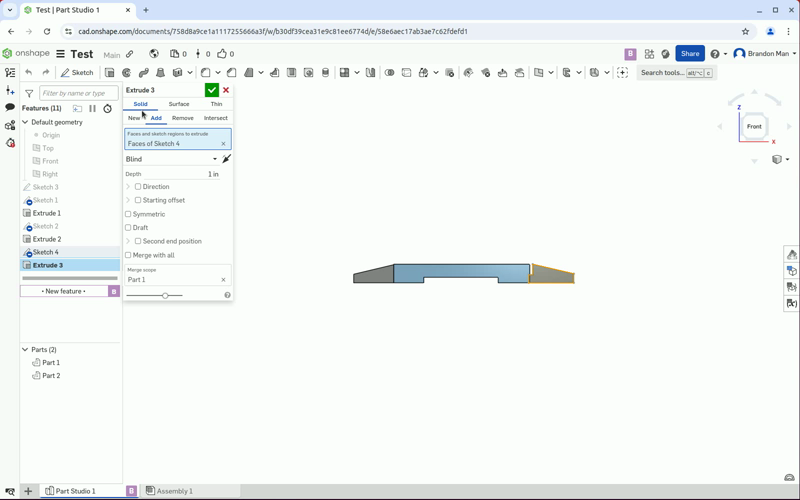
mouse_move(137, 120)
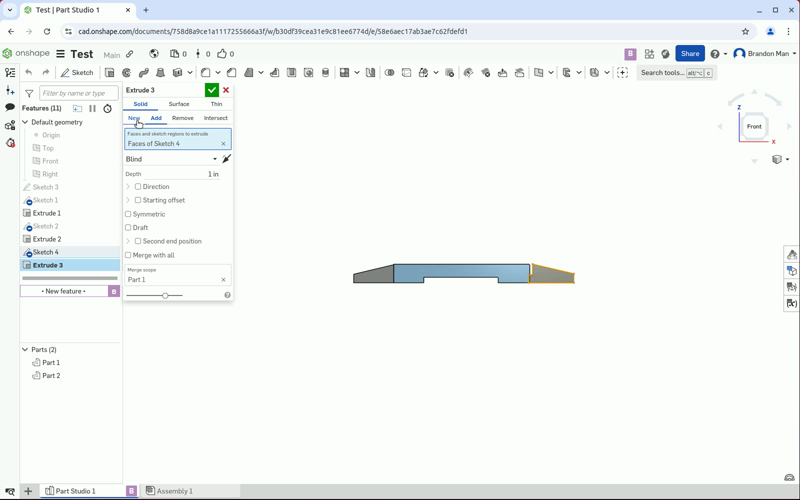
click(137, 120)
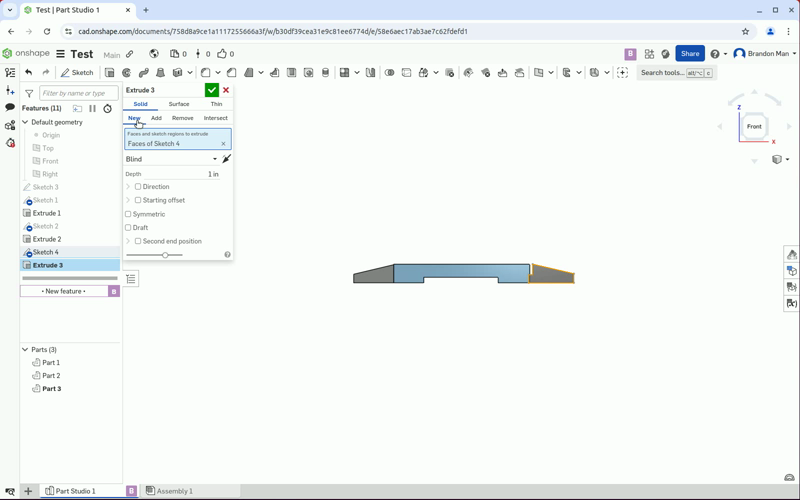
key(tab, 4)
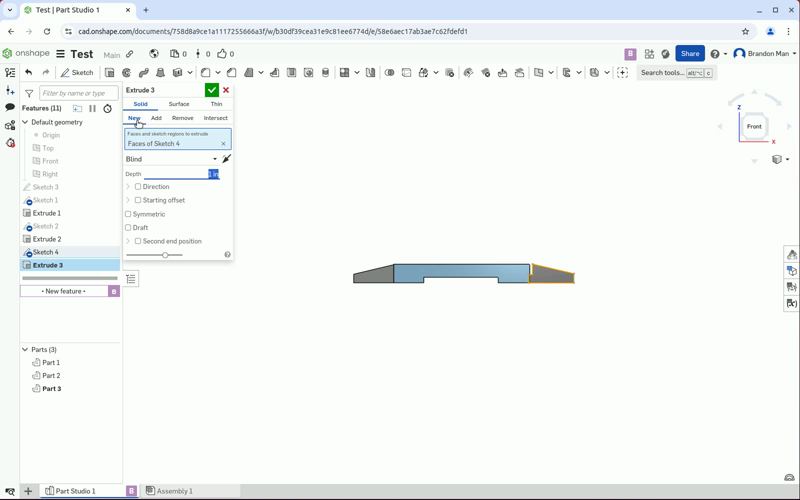
text(3.37)
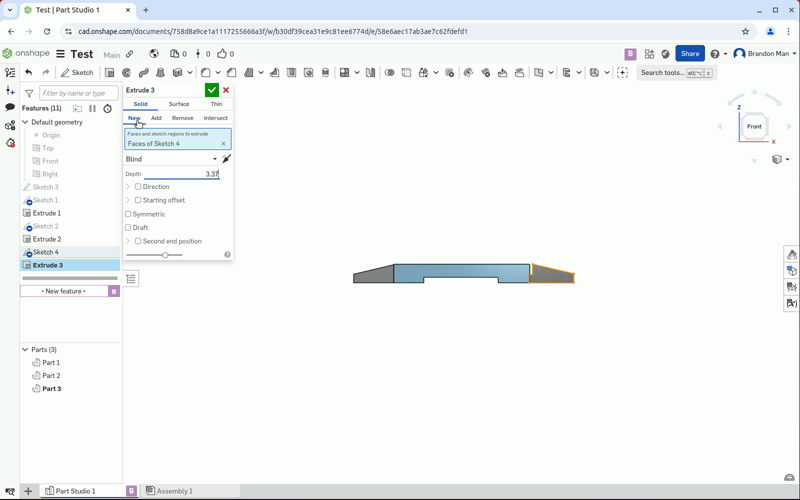
key(tab, 3)
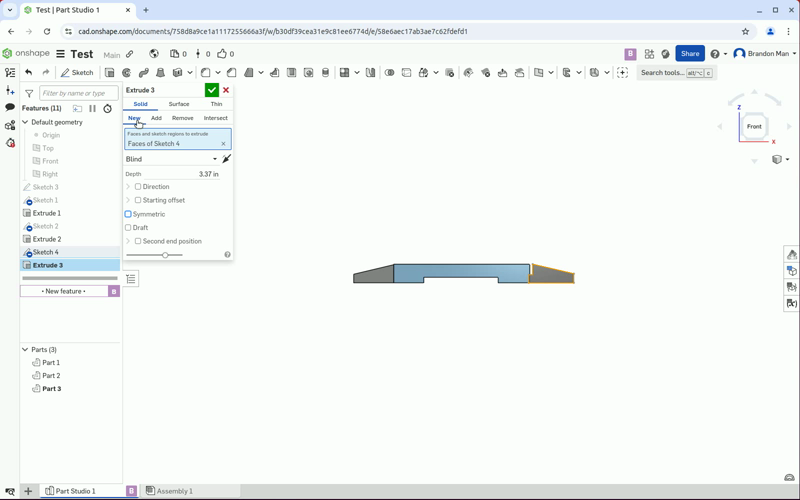
key(space)
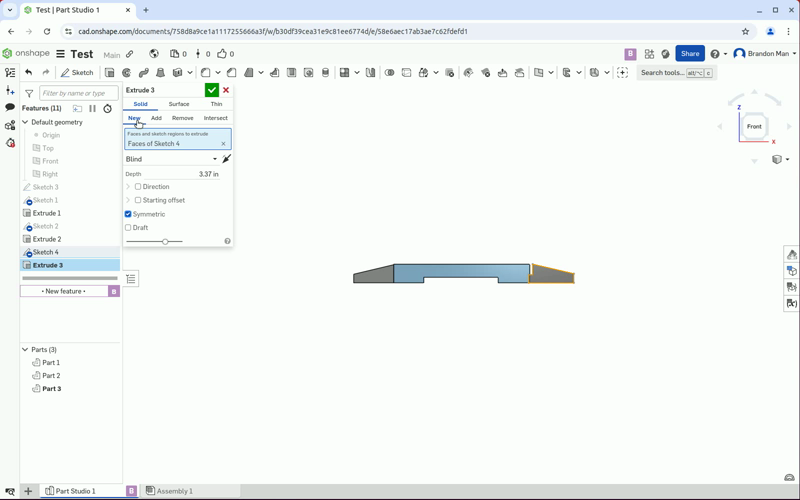
key(enter)
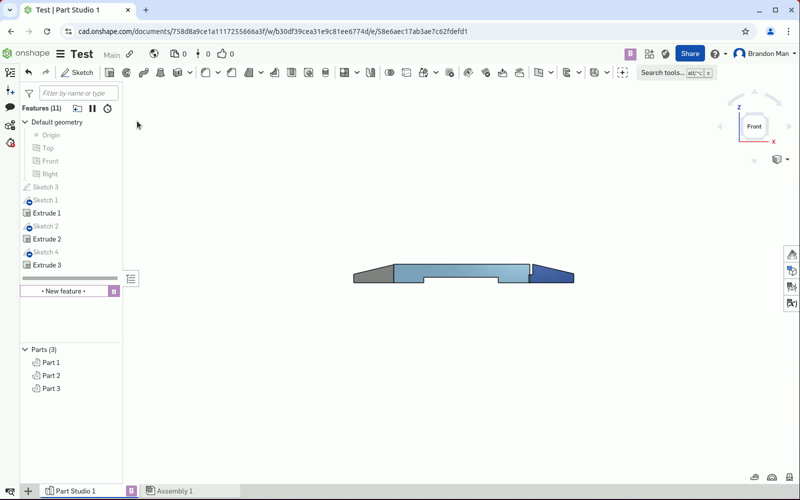
key(shift+h)
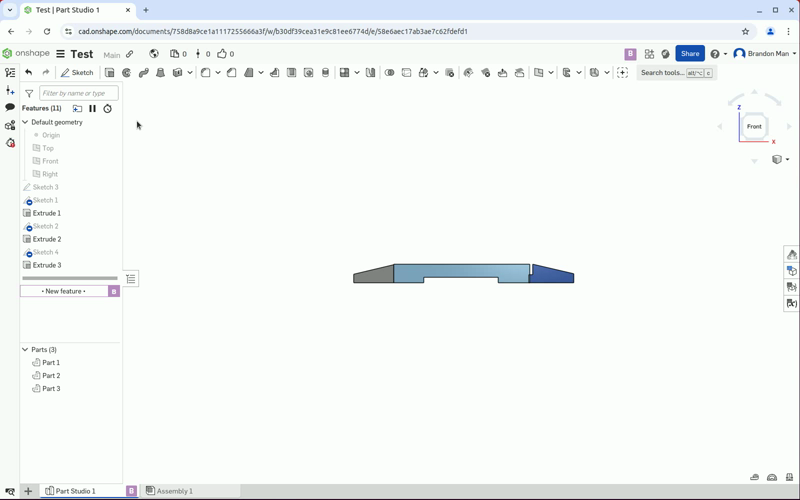
key(shift+h)
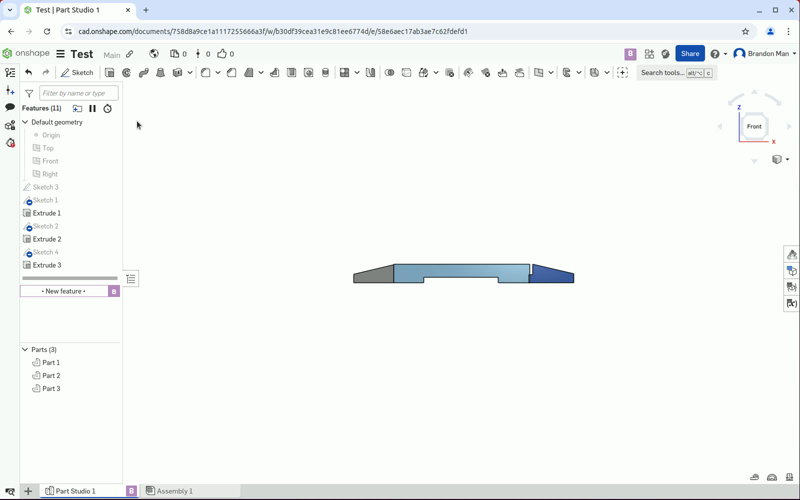
mouse_move(73, 189)
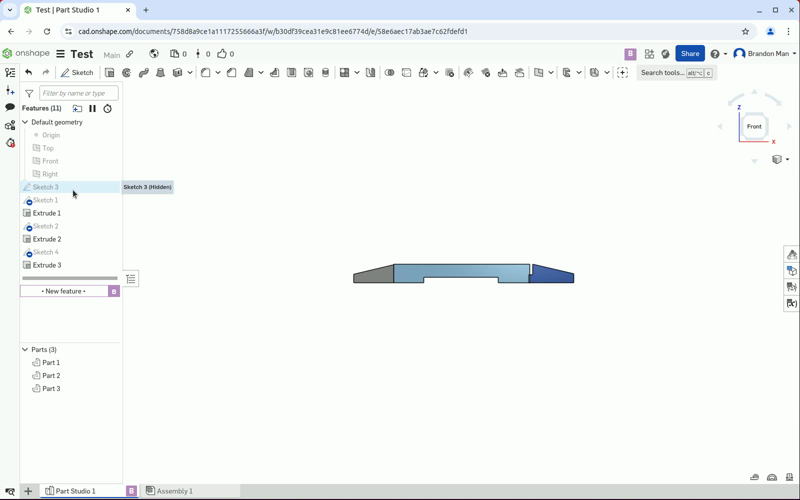
click(73, 189)
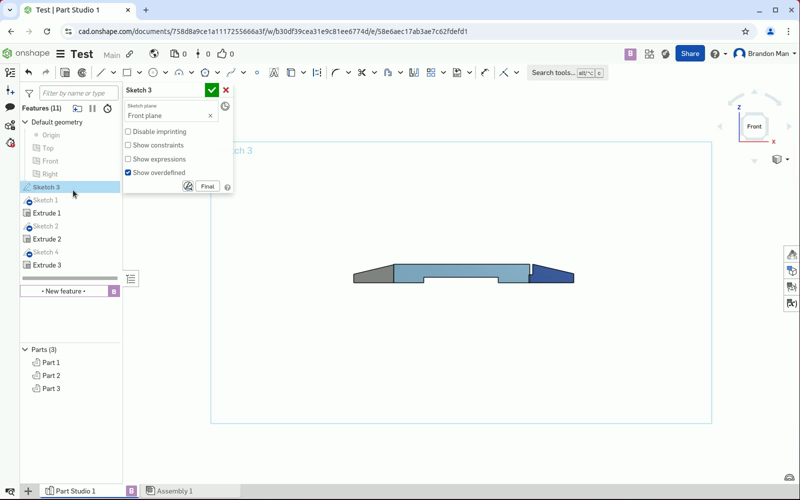
mouse_move(229, 92)
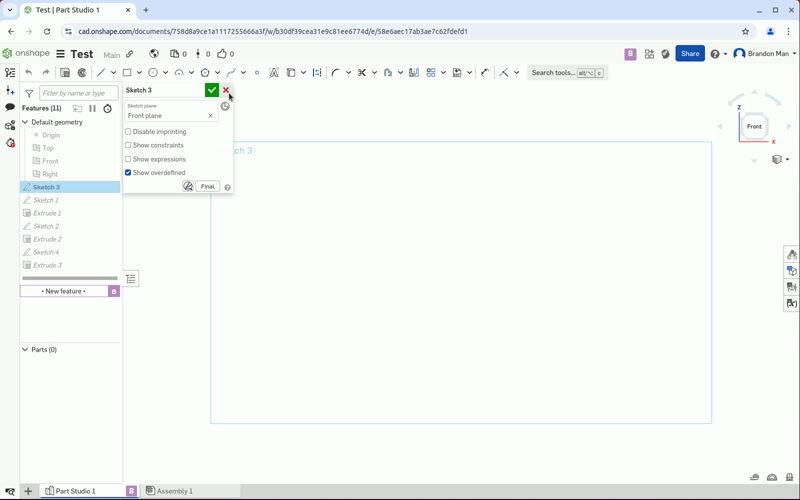
click(229, 92)
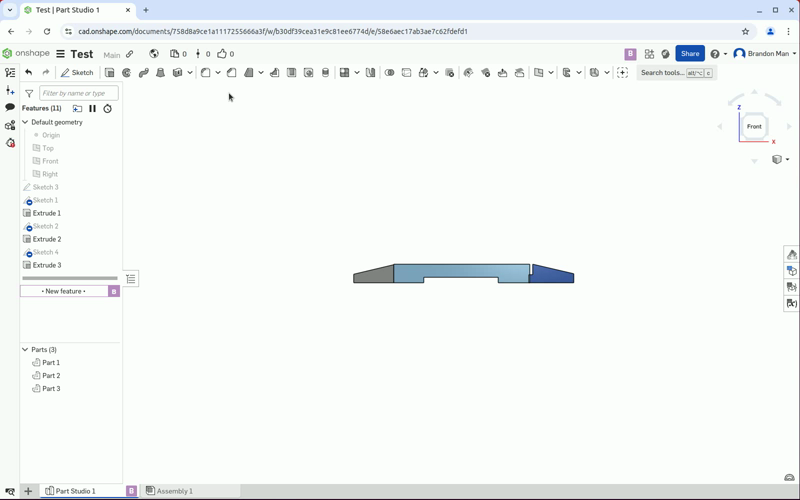
mouse_move(73, 352)
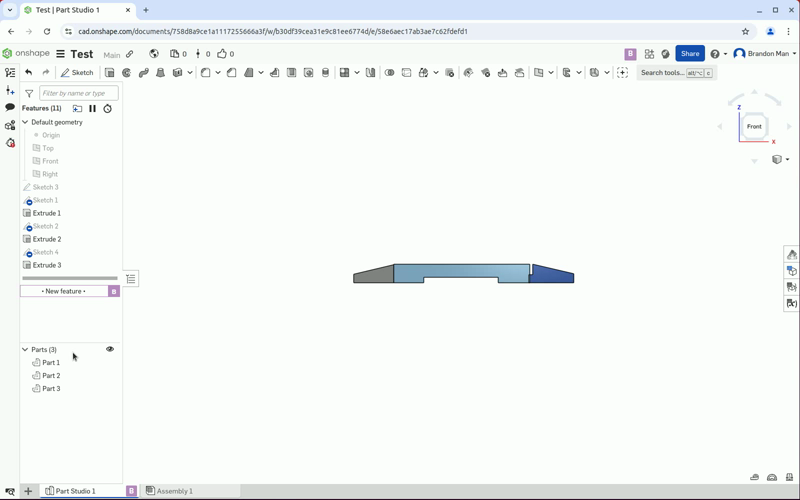
key(y)
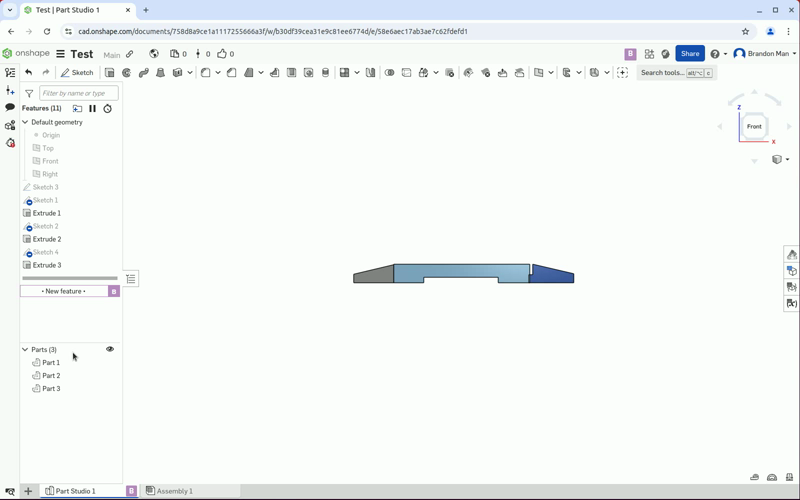
key(shift+p)
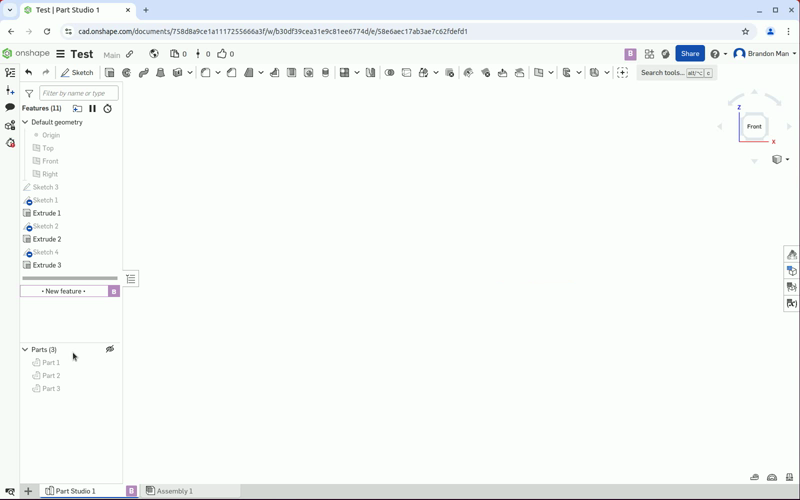
key(space)
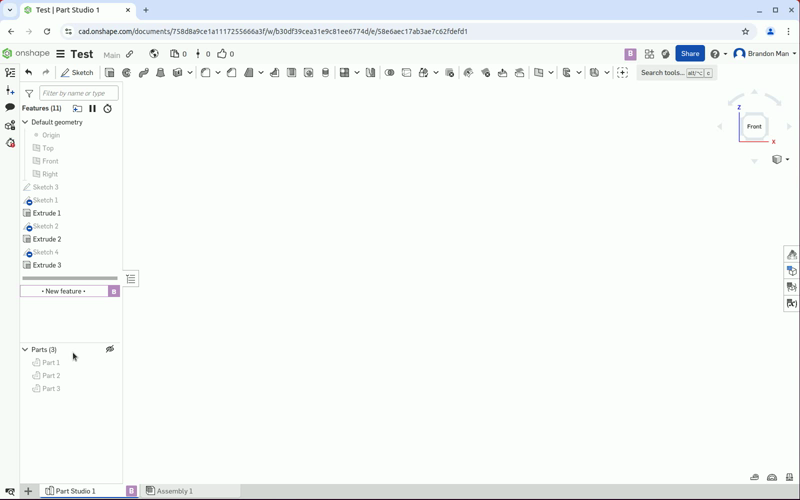
key_down(shift)
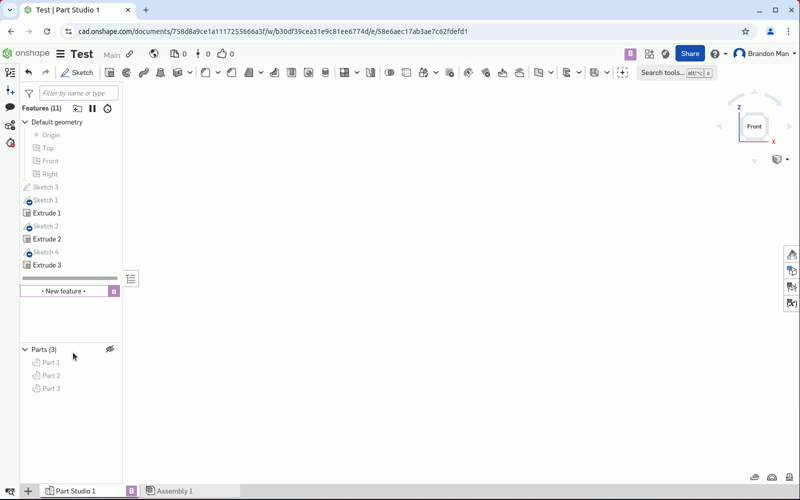
key(down)
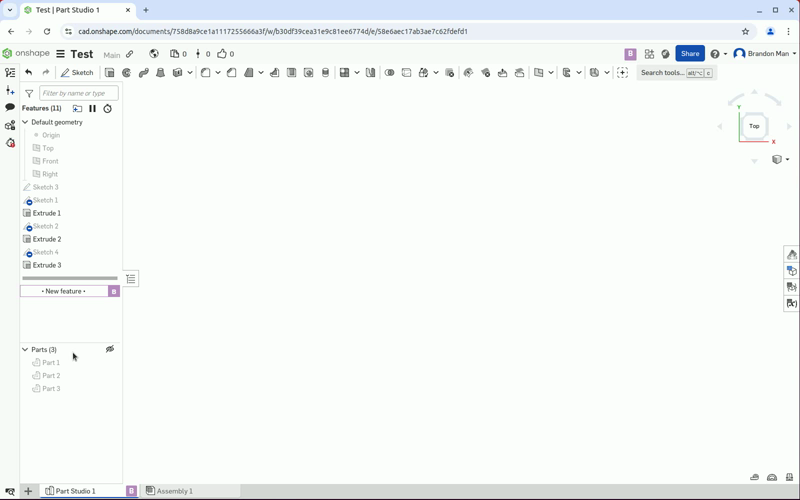
key_up(shift)
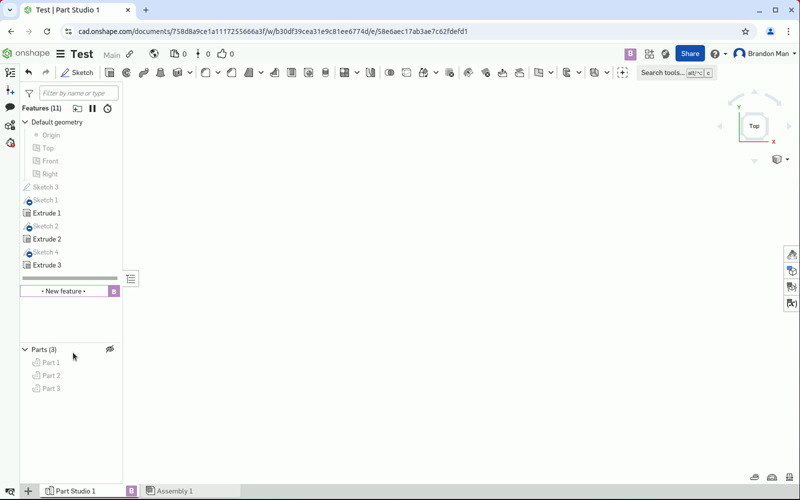
mouse_move(73, 352)
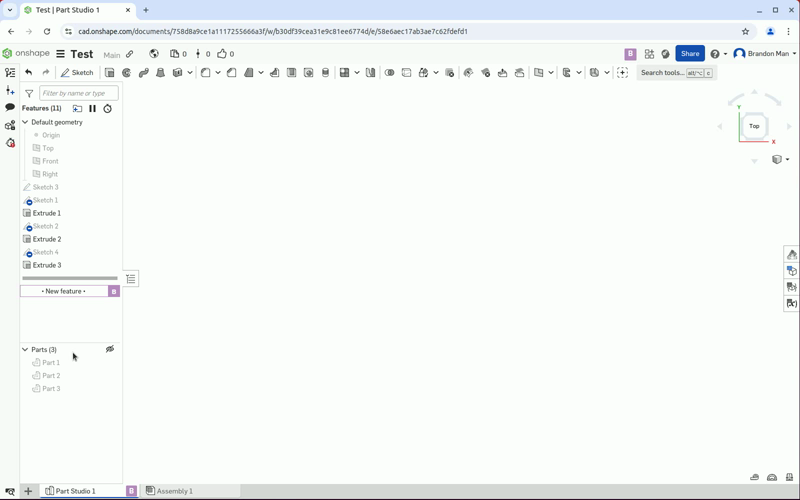
key(shift+y)
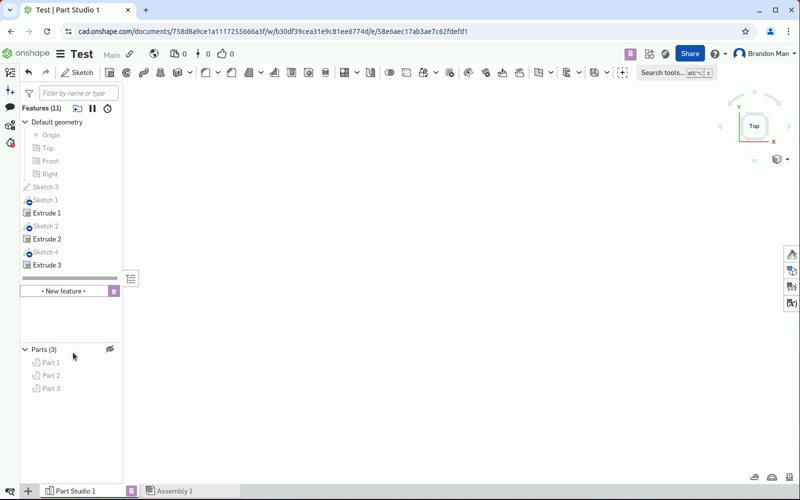
key(shift+s)
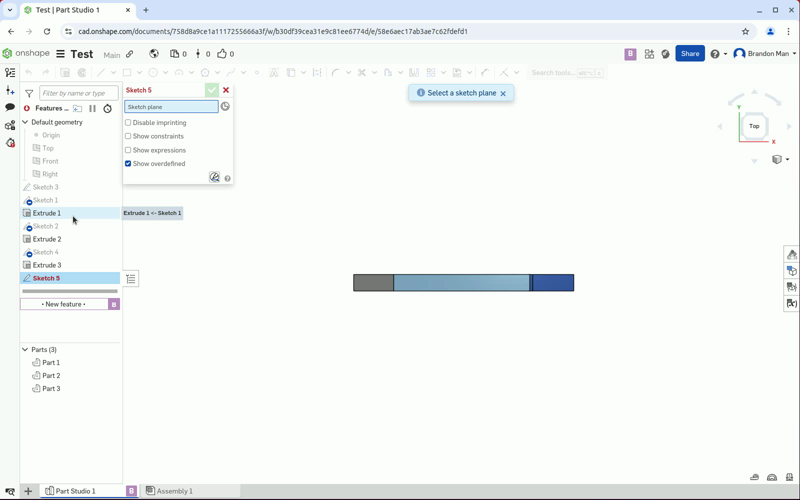
scroll(3)
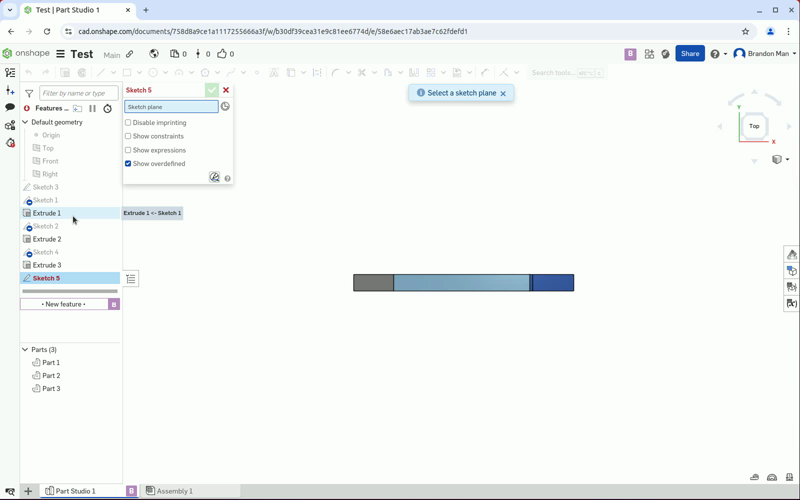
mouse_move(73, 150)
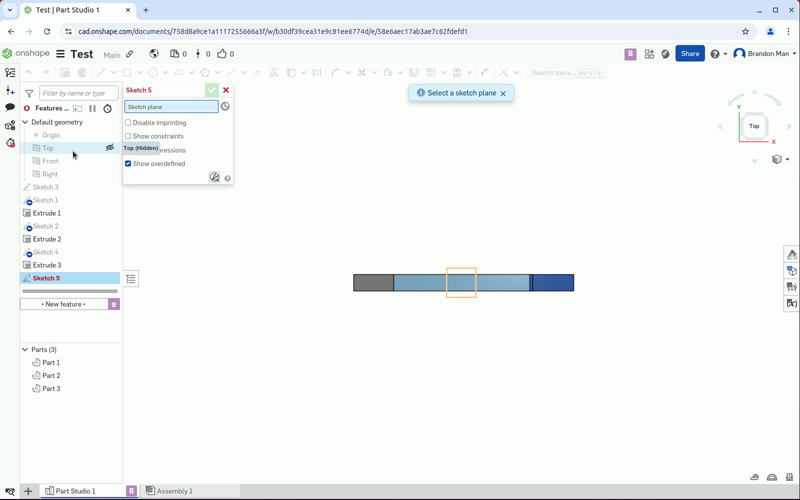
click(73, 150)
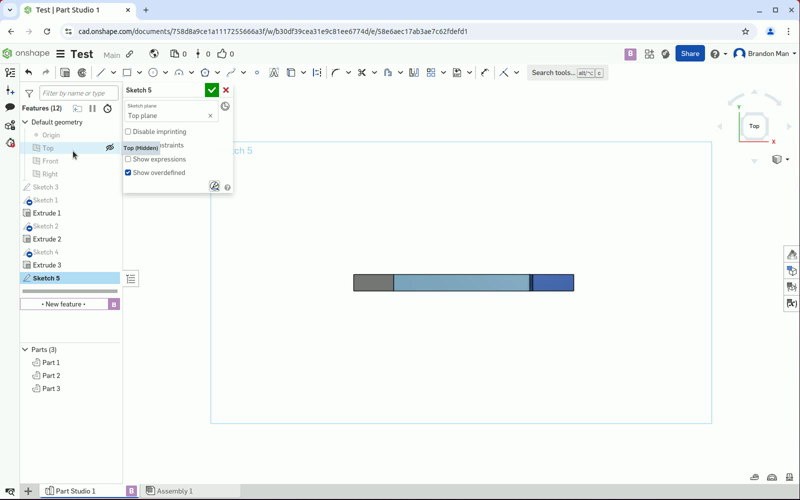
mouse_move(73, 352)
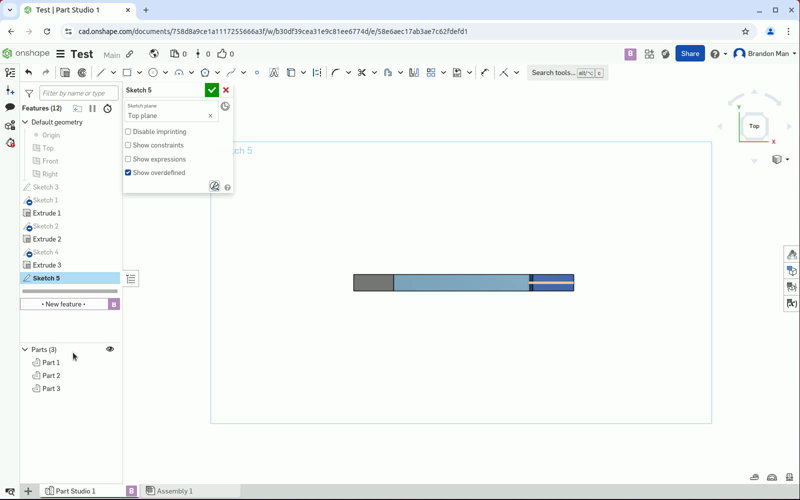
key(y)
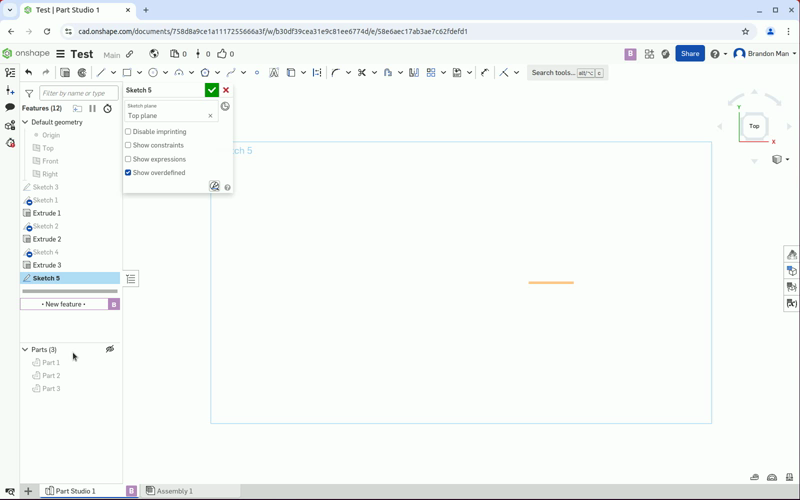
key(c)
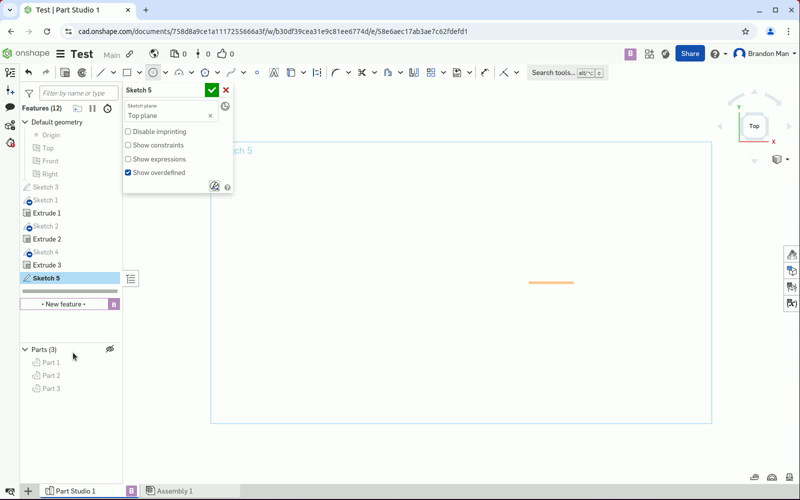
key_down(shift)
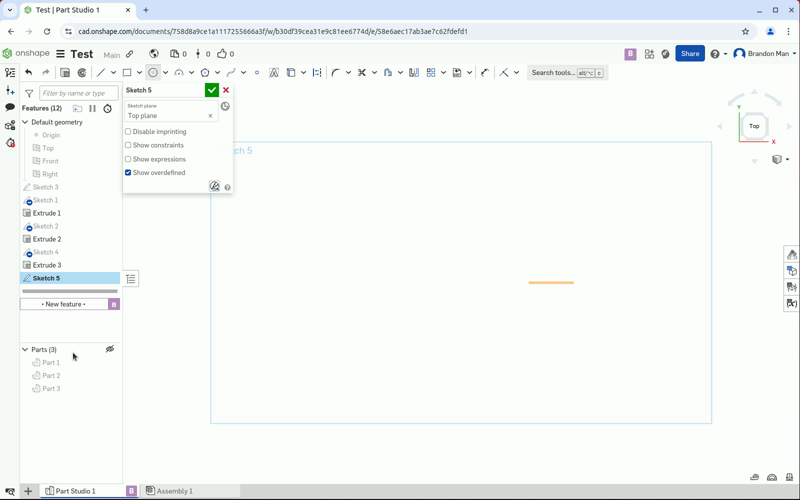
mouse_move(475, 282)
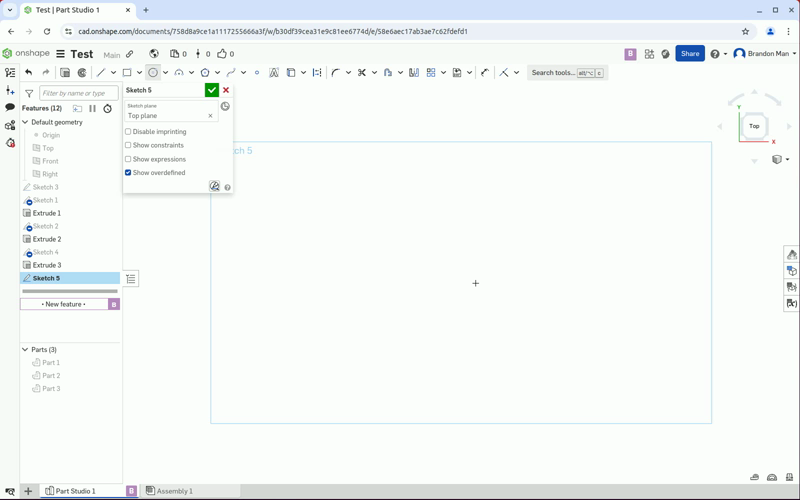
click(475, 282)
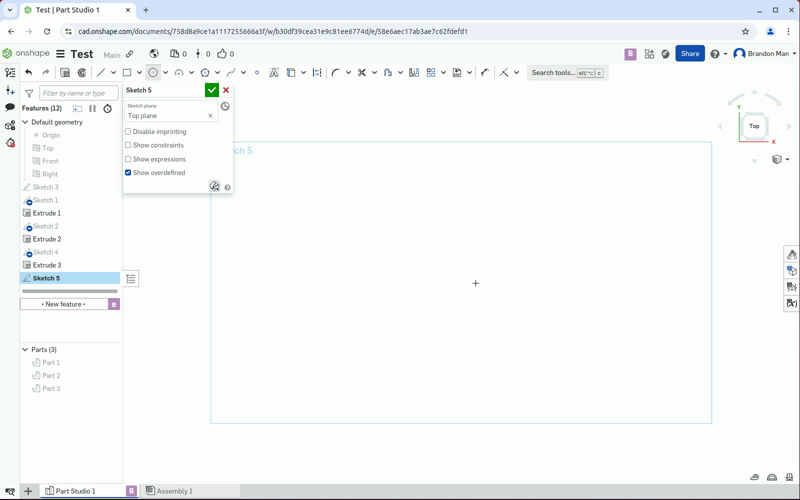
key_up(shift)
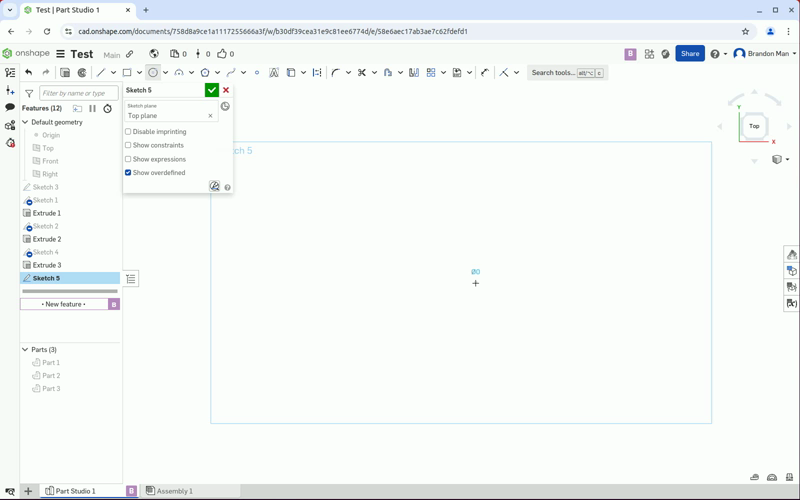
mouse_move(479, 282)
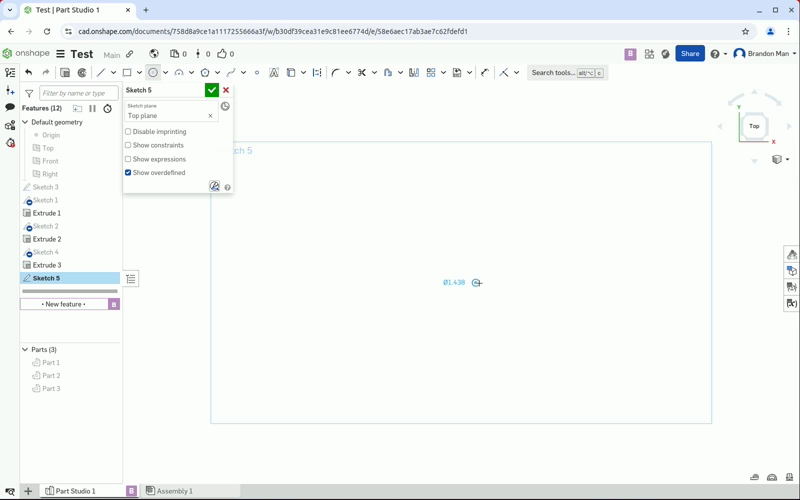
click(479, 282)
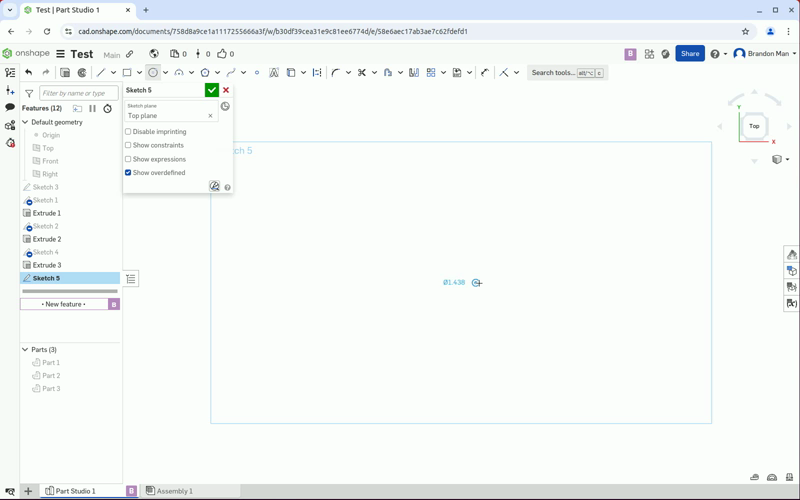
key(esc)
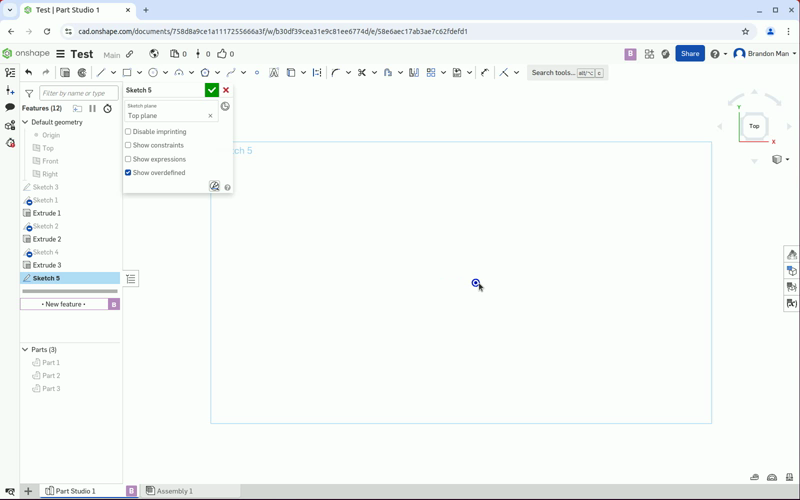
mouse_move(475, 283)
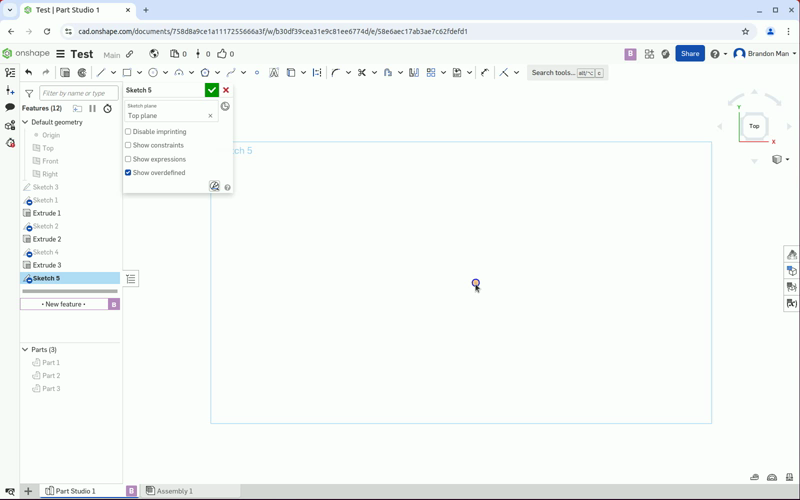
scroll(6)
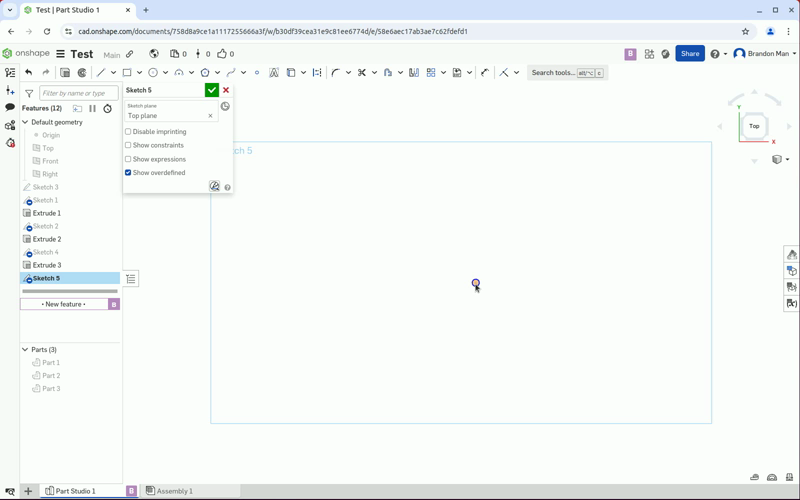
scroll(6)
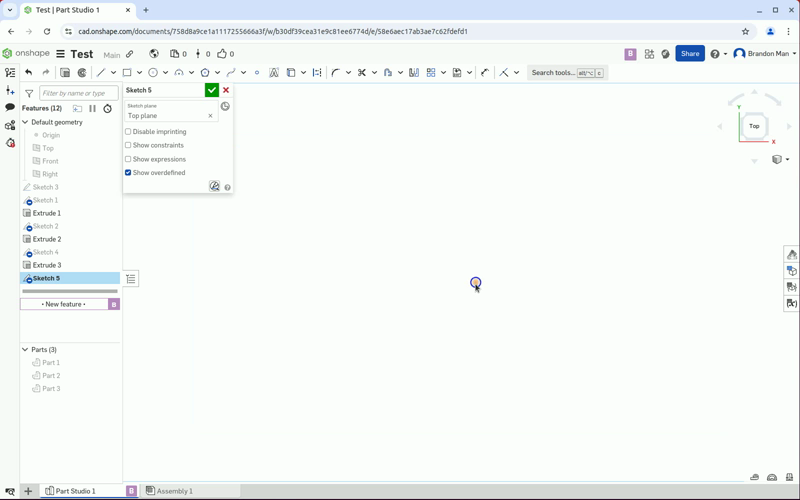
scroll(6)
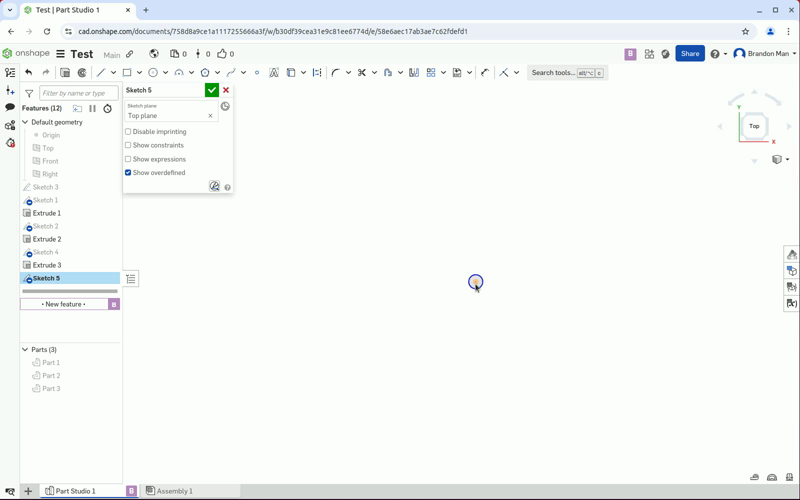
scroll(6)
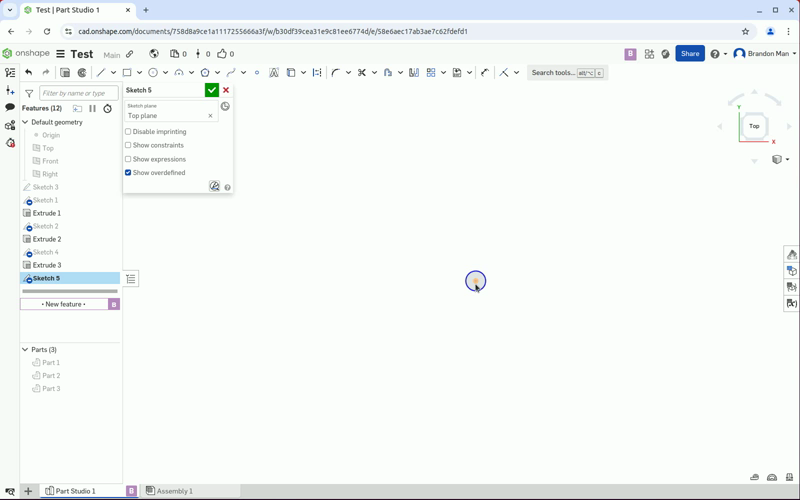
scroll(6)
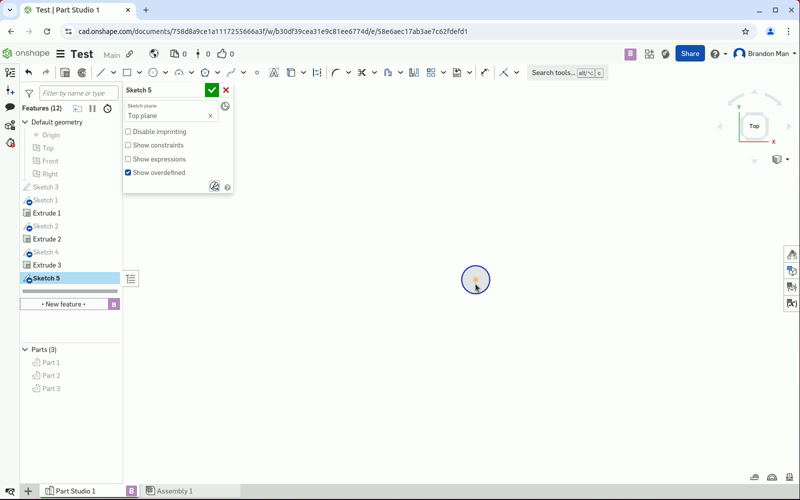
scroll(6)
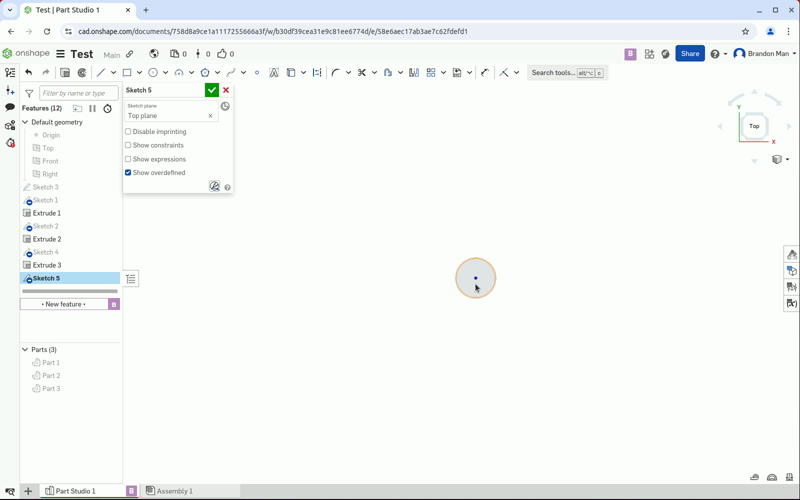
scroll(6)
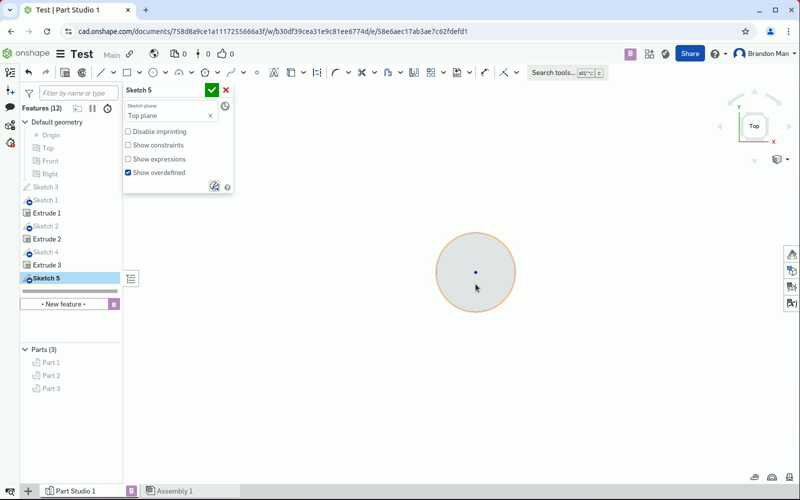
click(475, 283)
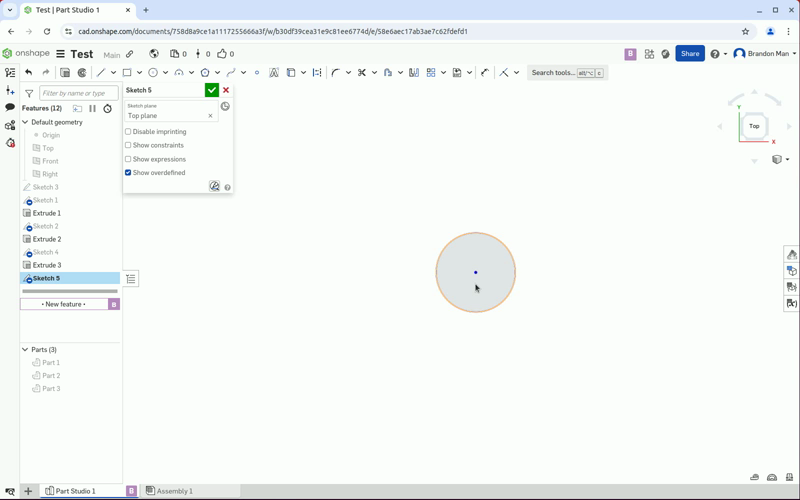
scroll(-6)
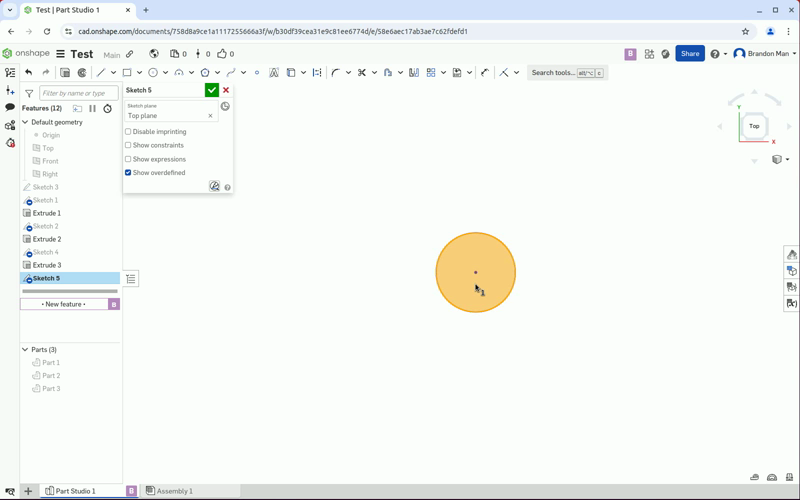
scroll(-6)
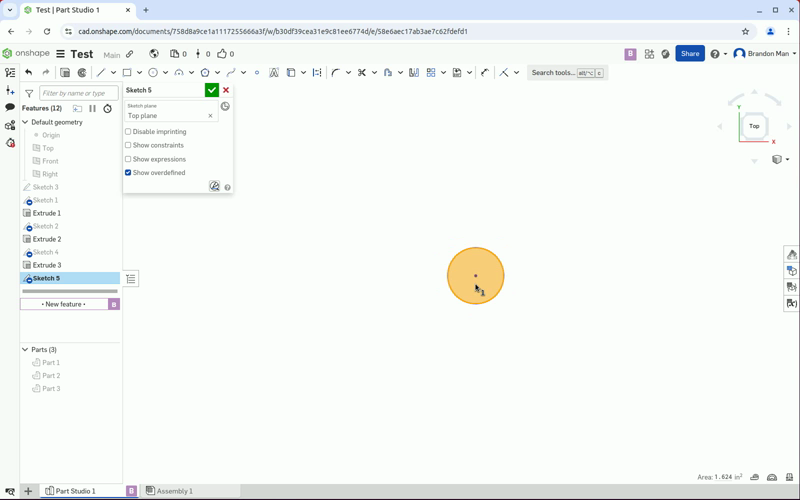
scroll(-6)
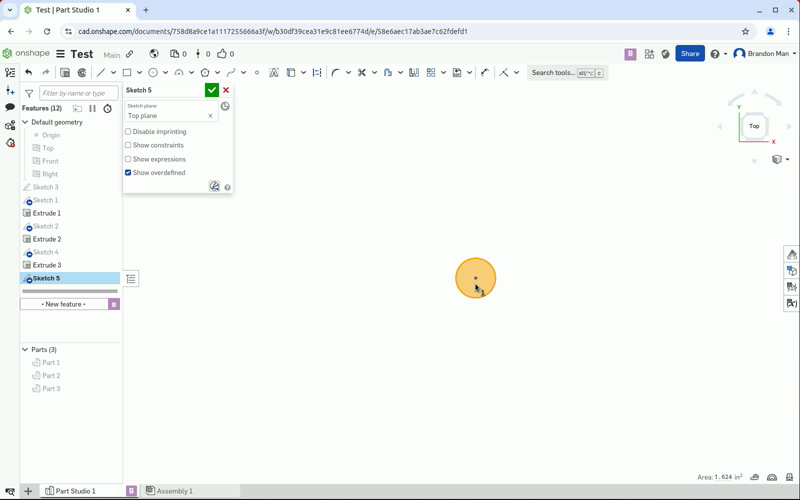
scroll(-6)
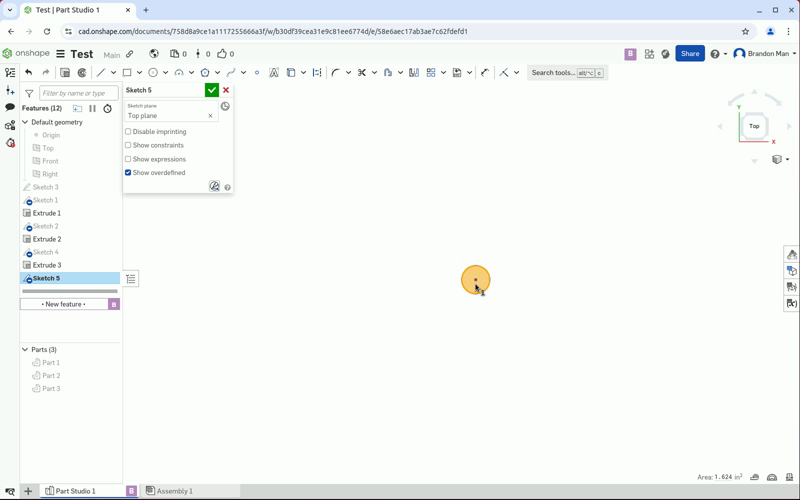
scroll(-6)
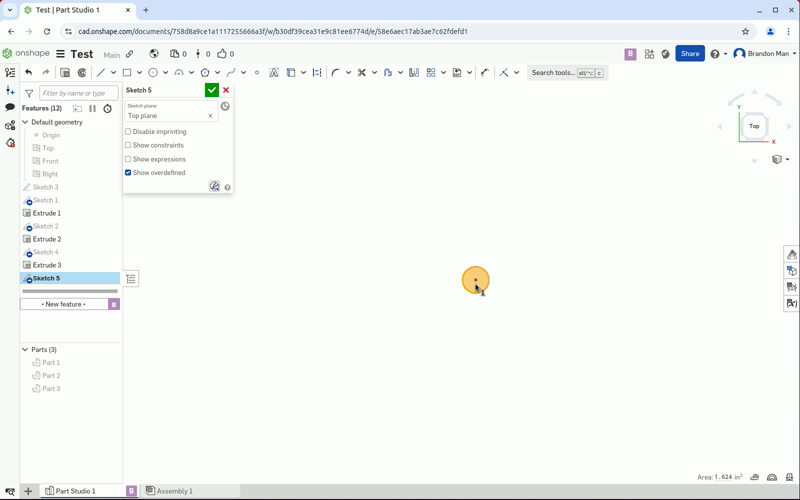
scroll(-6)
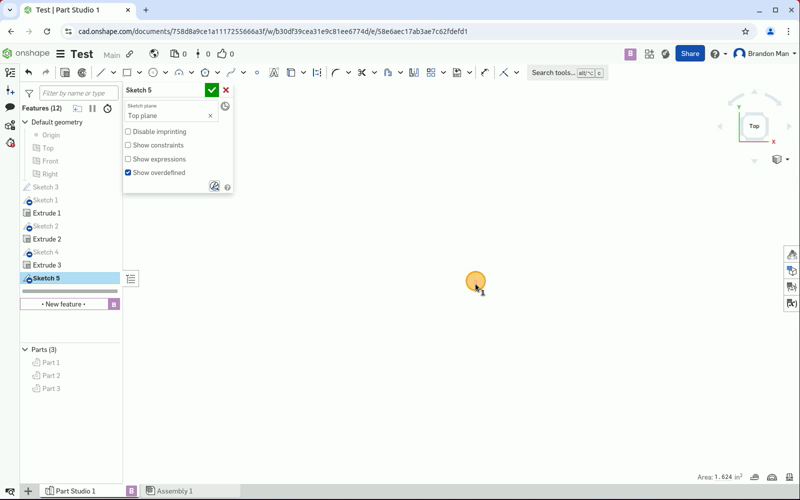
scroll(-6)
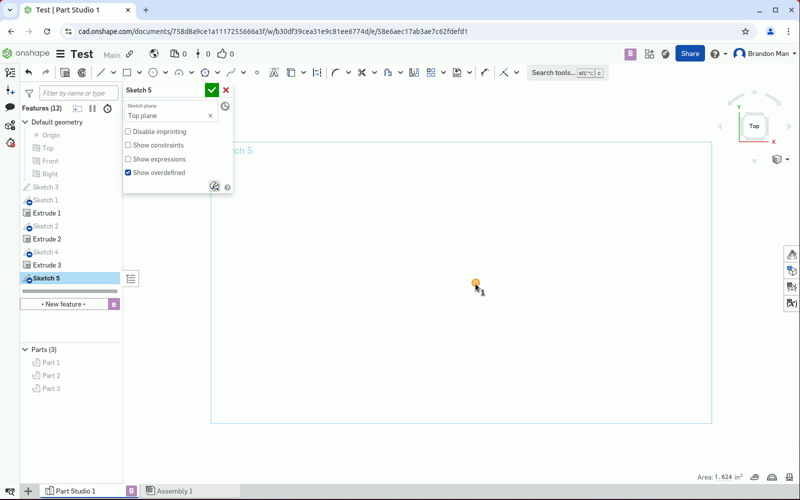
mouse_move(73, 352)
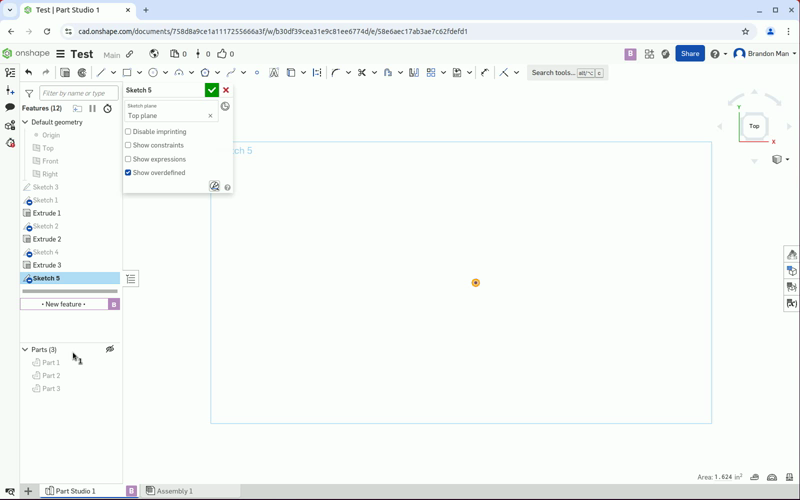
key(shift+y)
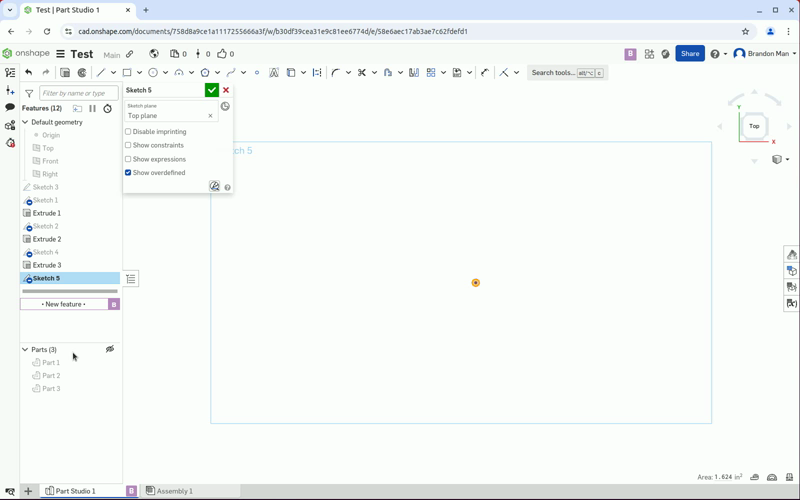
key(shift+e)
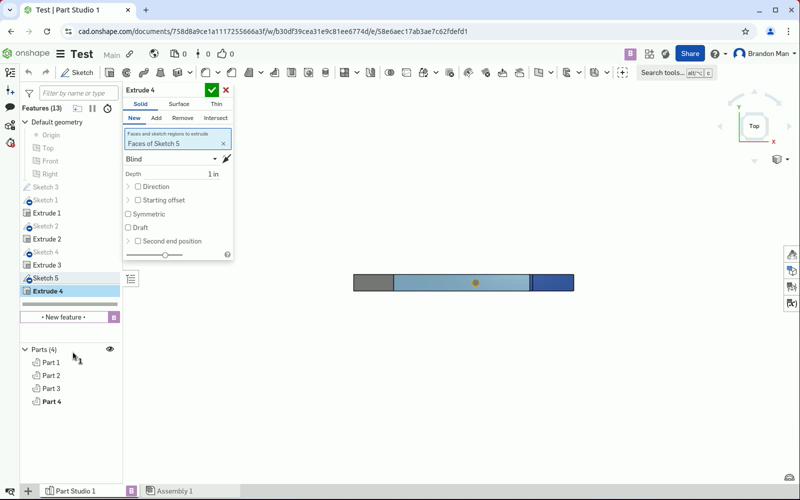
mouse_move(143, 106)
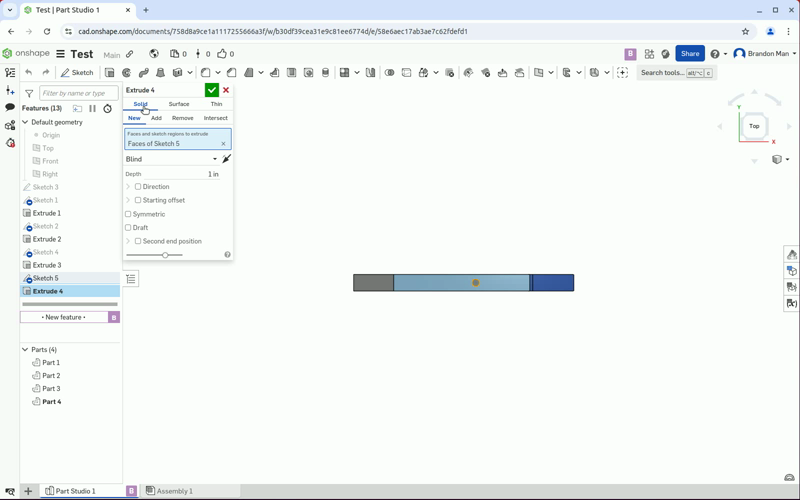
click(143, 106)
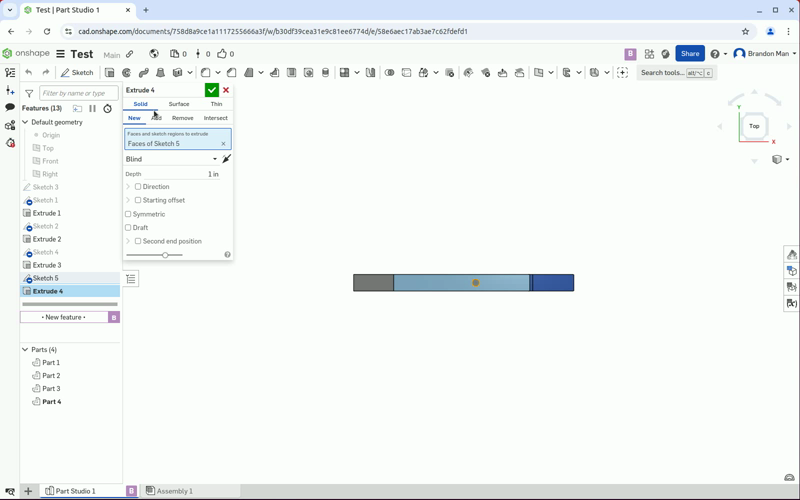
mouse_move(186, 120)
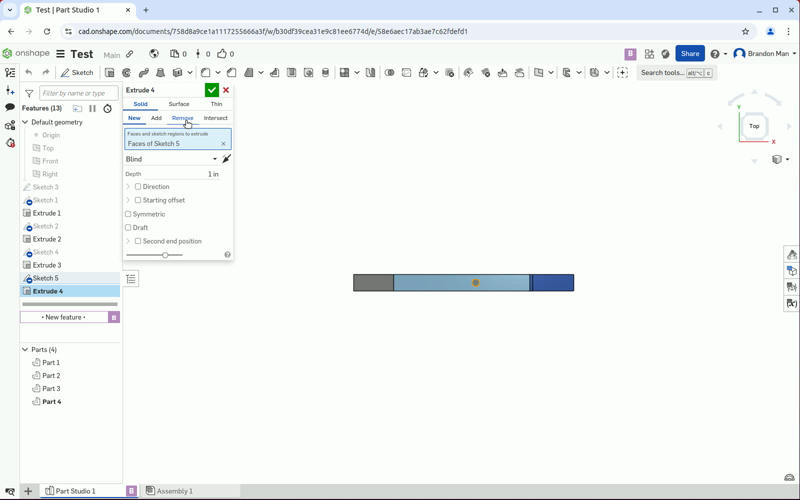
click(186, 120)
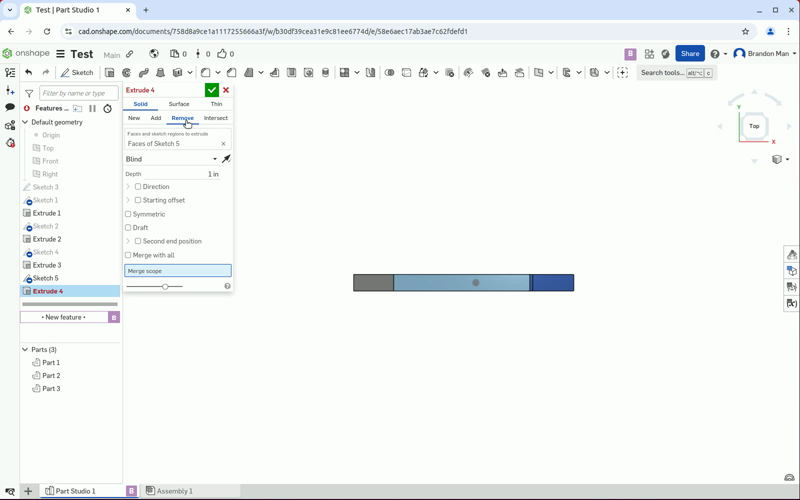
key(tab, 4)
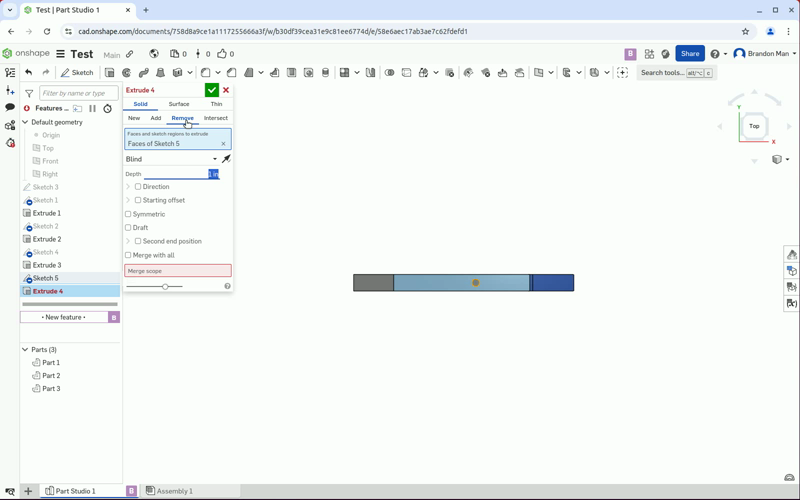
text(-15.406)
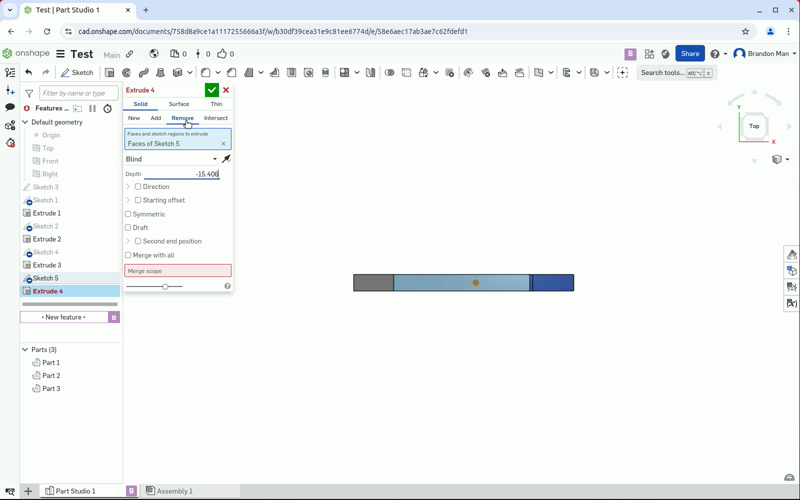
key(tab, 3)
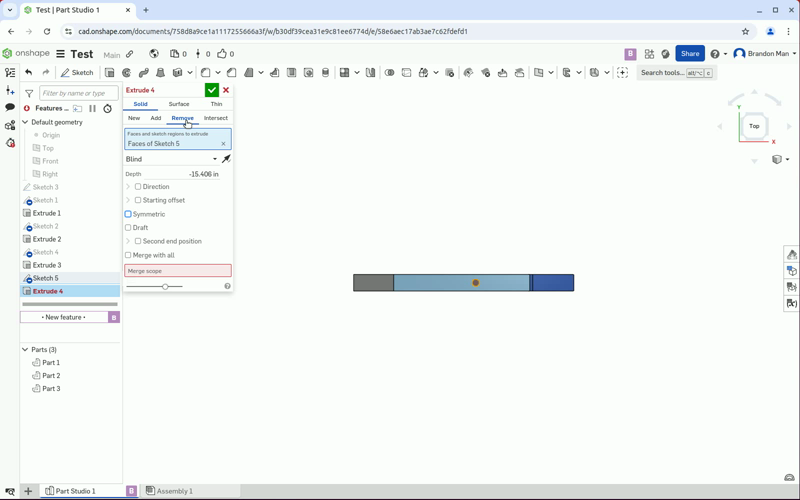
key(space)
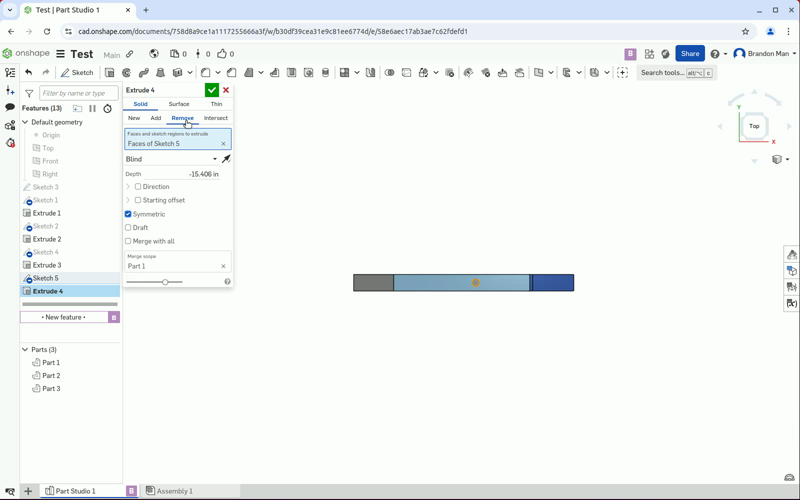
key(tab, 2)
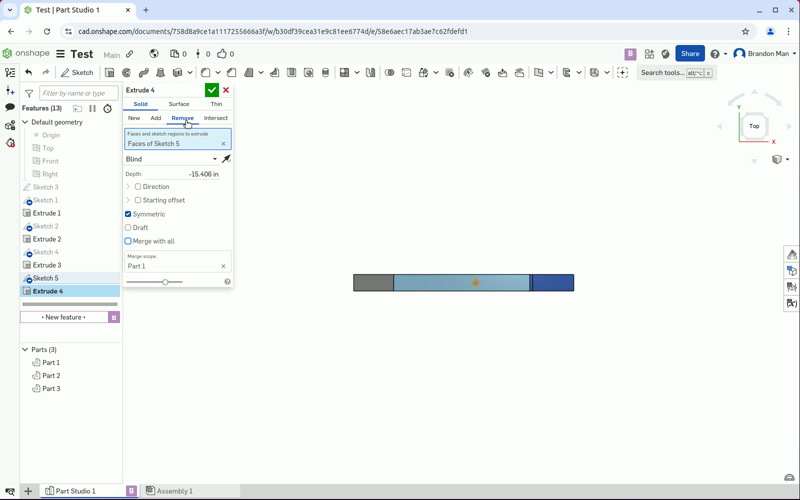
key(space)
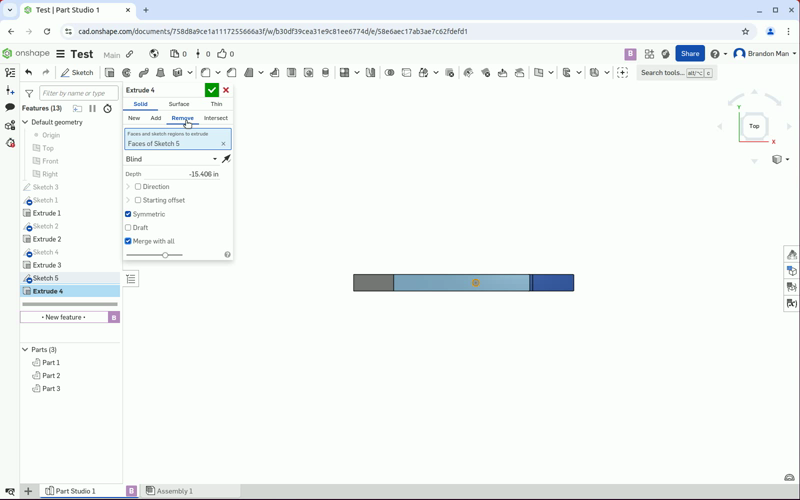
key(enter)
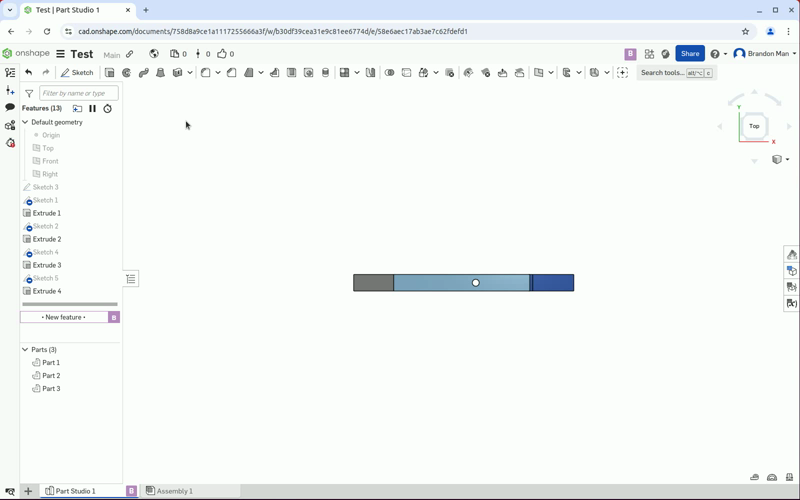
key(shift+h)
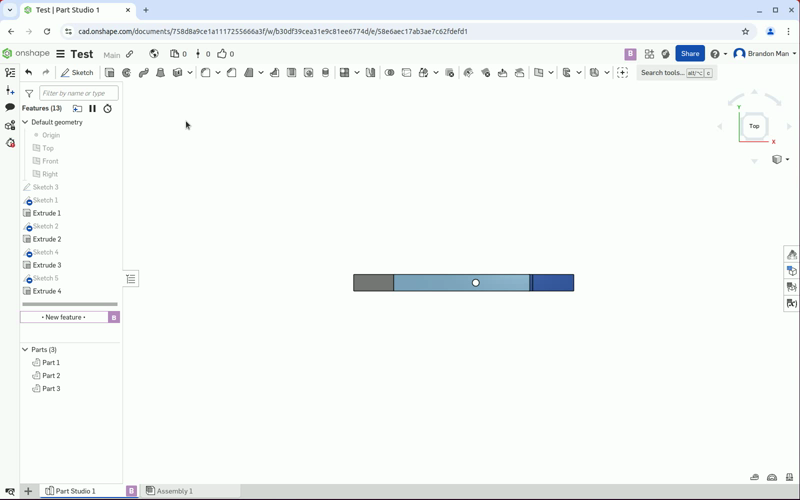
key(shift+h)
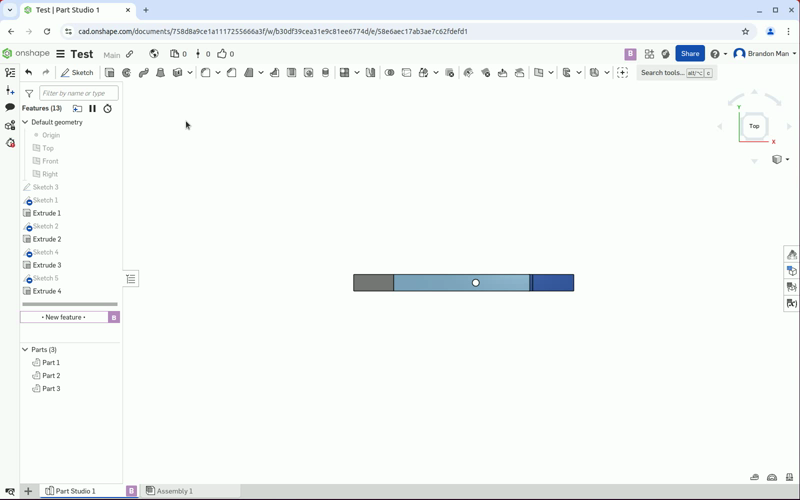
mouse_move(73, 189)
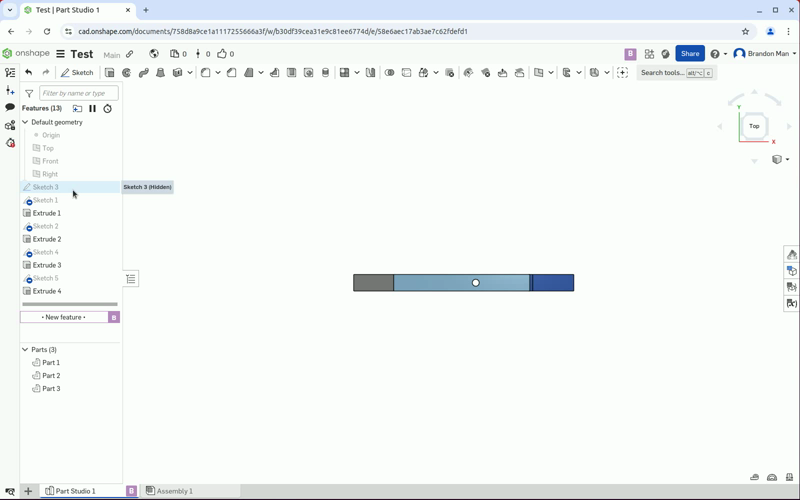
click(73, 189)
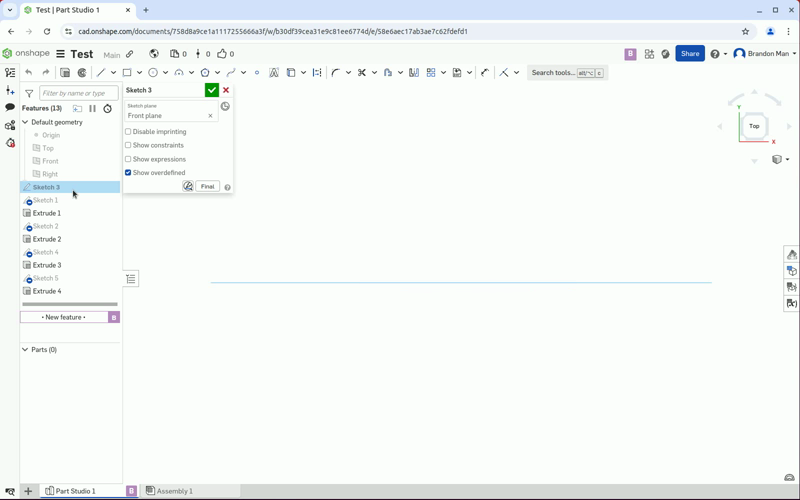
mouse_move(229, 92)
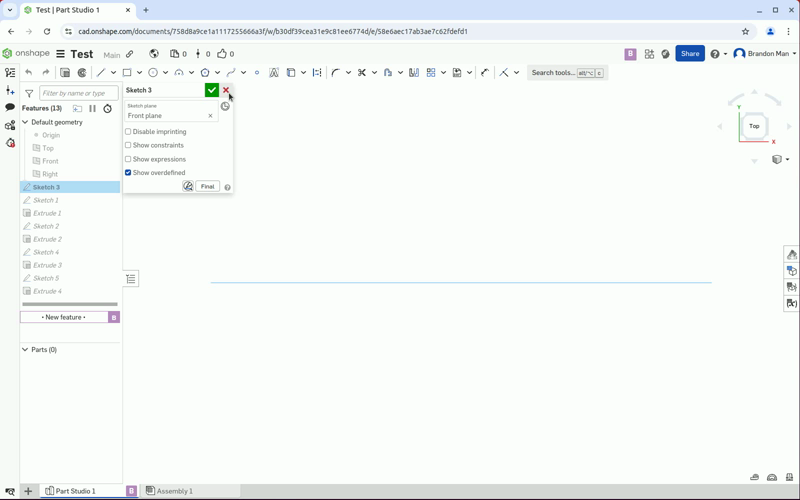
click(229, 92)
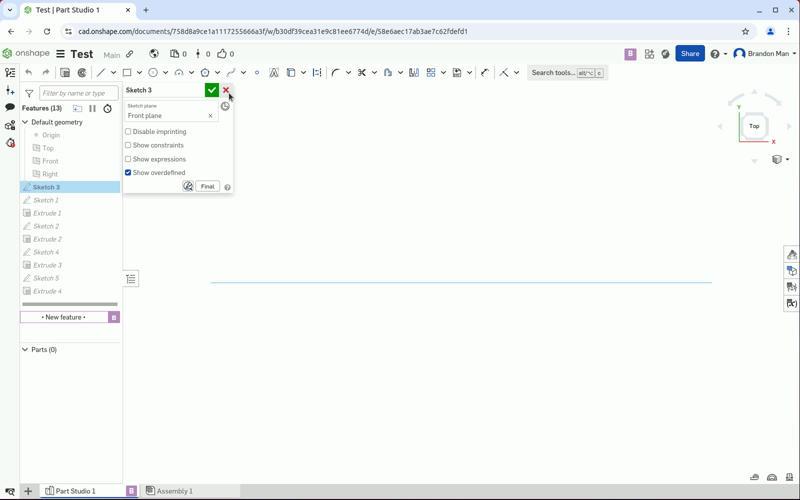
key(shift+s)
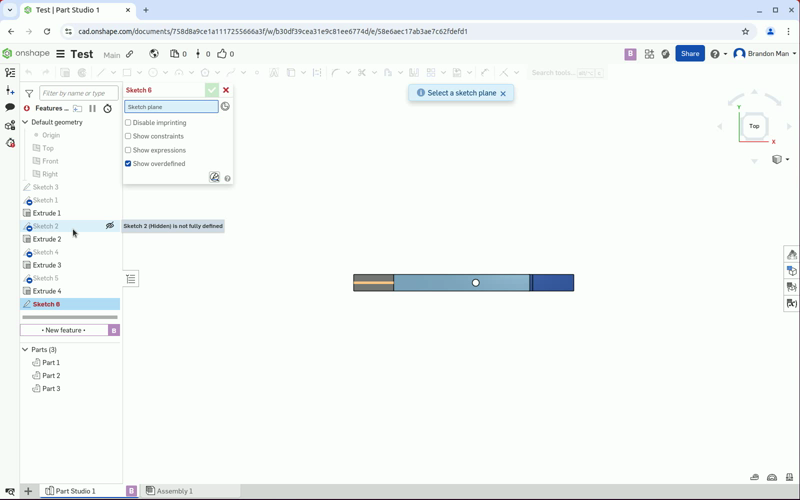
scroll(3)
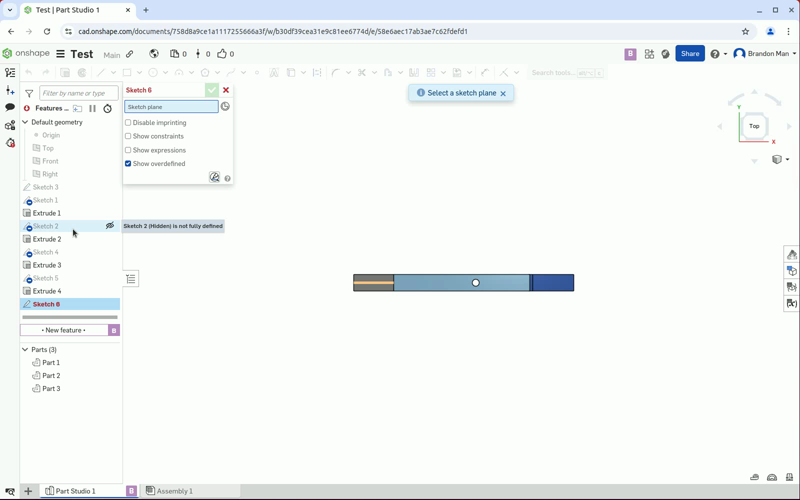
mouse_move(73, 150)
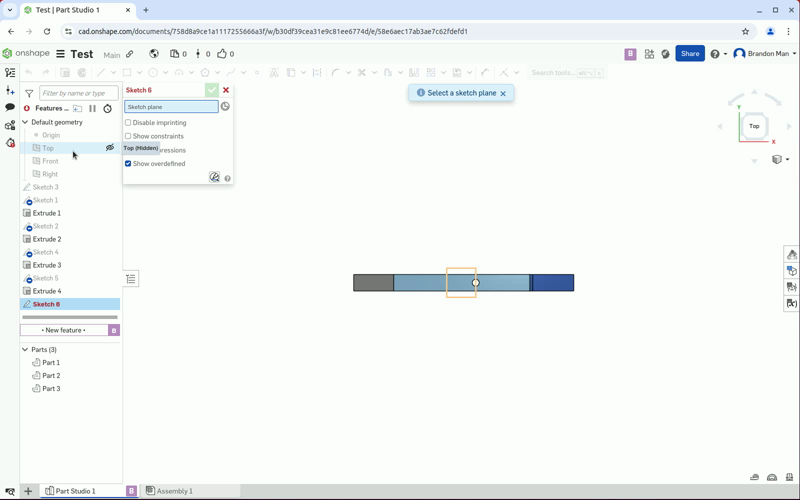
click(73, 150)
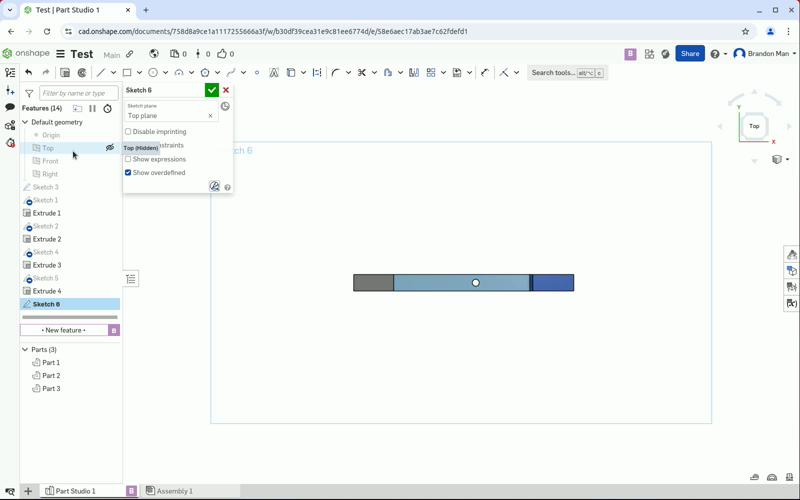
mouse_move(73, 352)
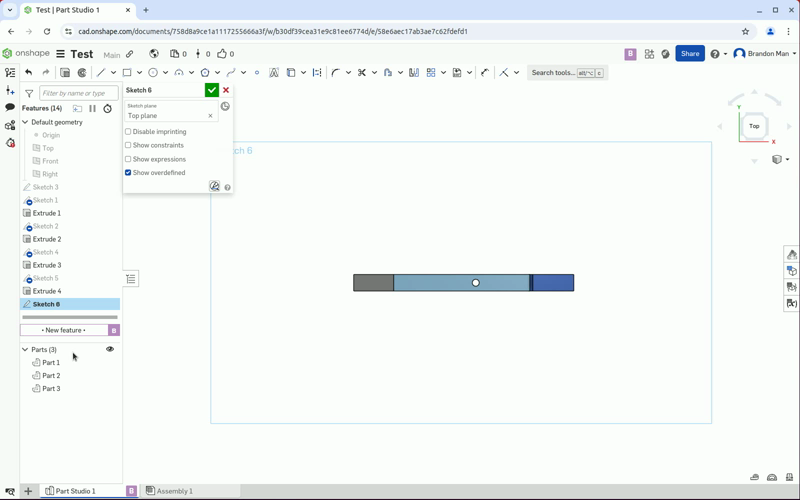
key(y)
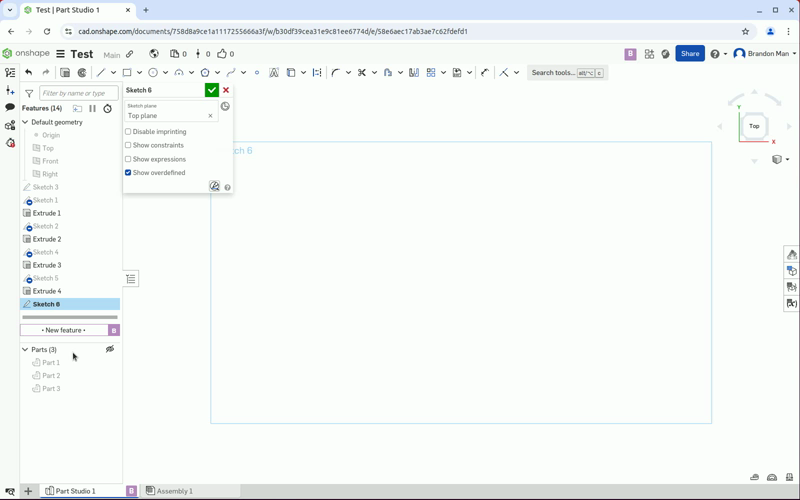
key(c)
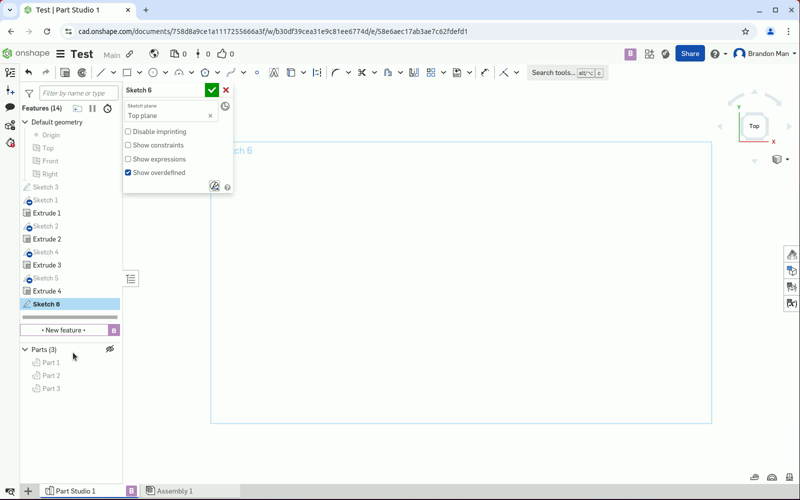
key_down(shift)
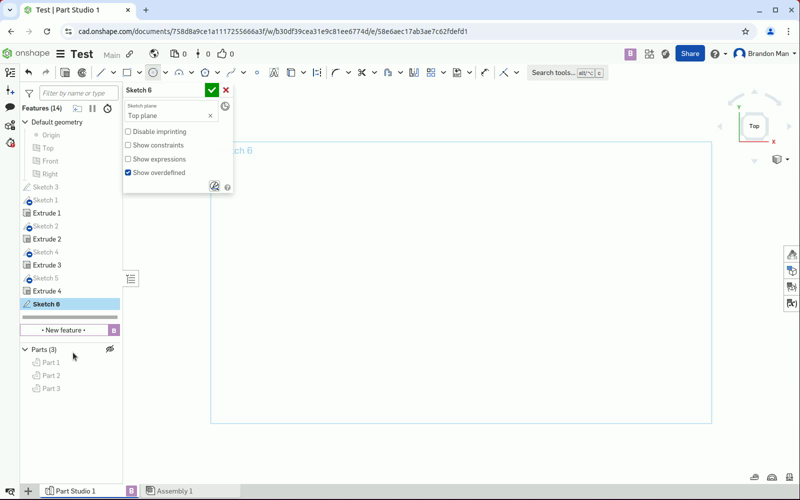
mouse_move(446, 282)
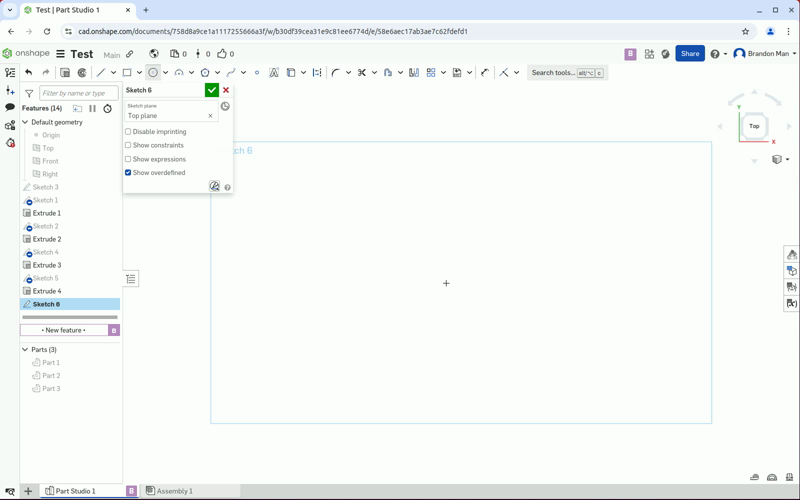
click(446, 282)
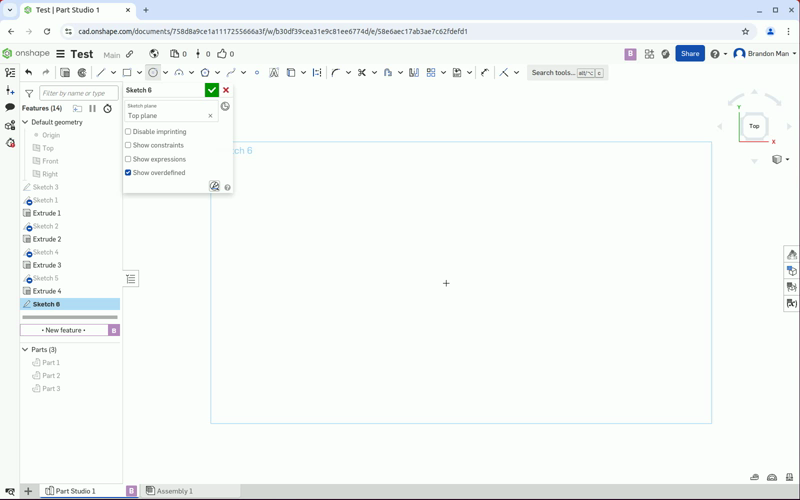
key_up(shift)
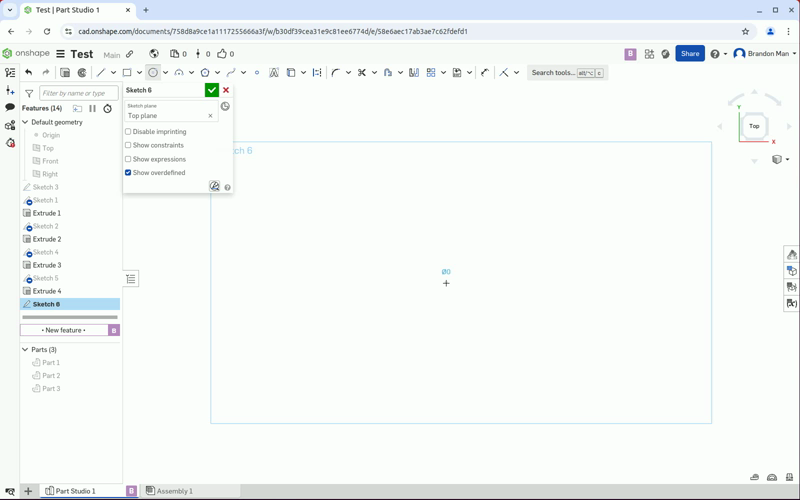
mouse_move(450, 282)
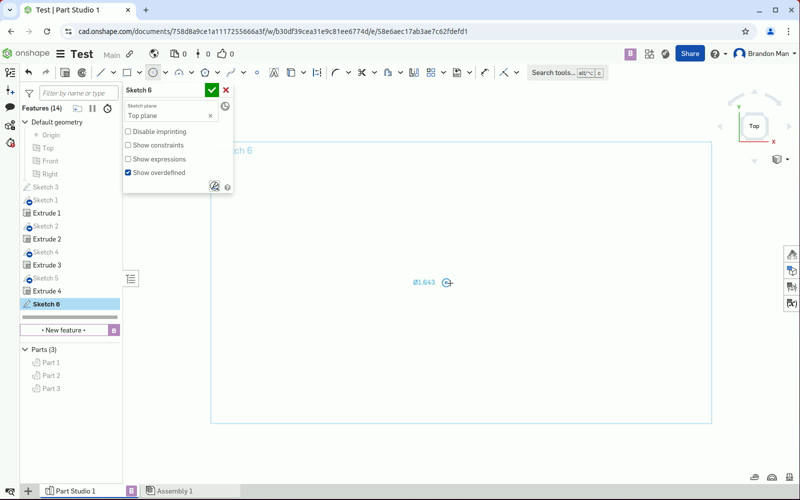
click(450, 282)
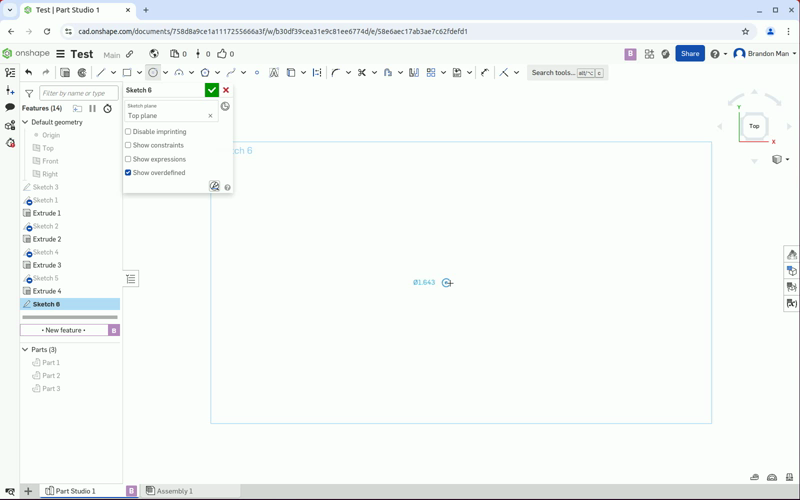
key(esc)
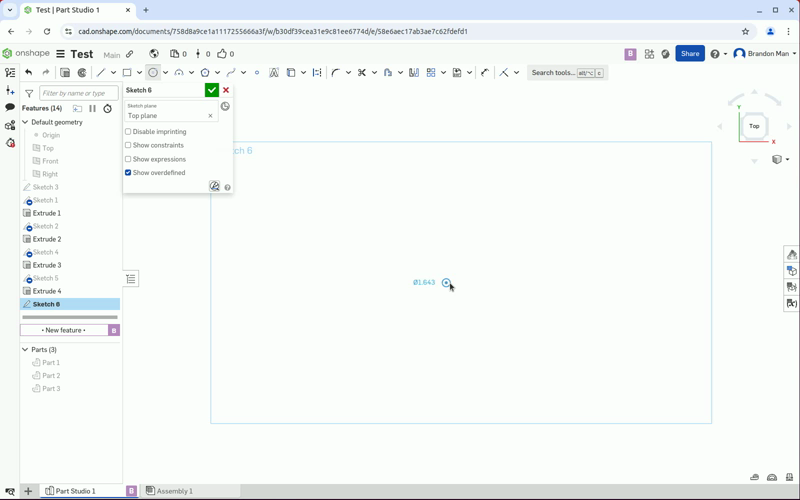
mouse_move(446, 280)
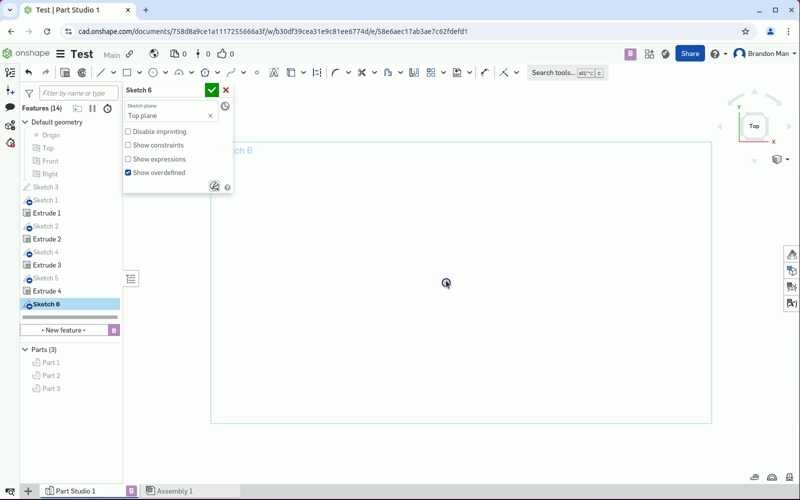
scroll(6)
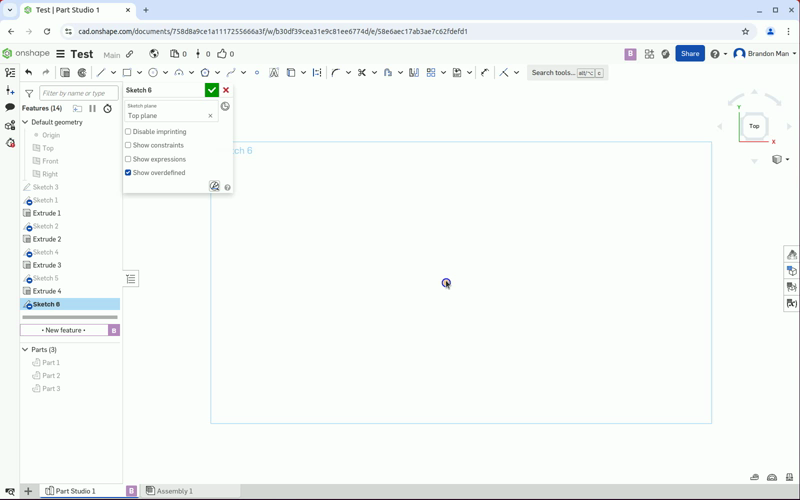
scroll(6)
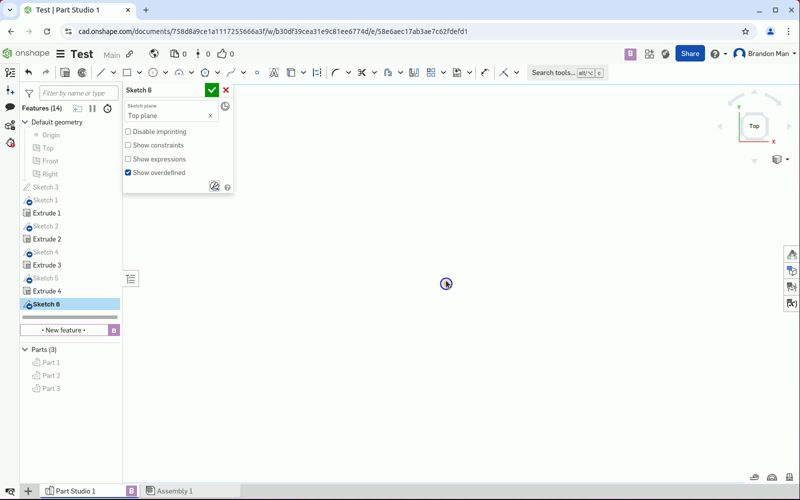
scroll(6)
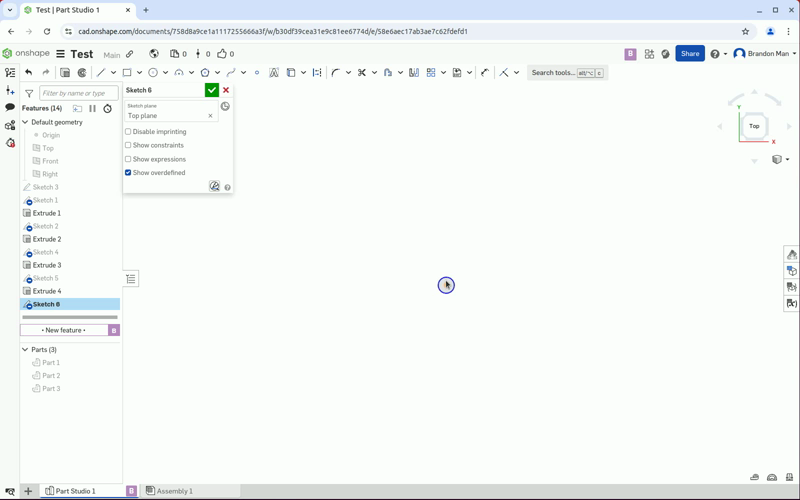
scroll(6)
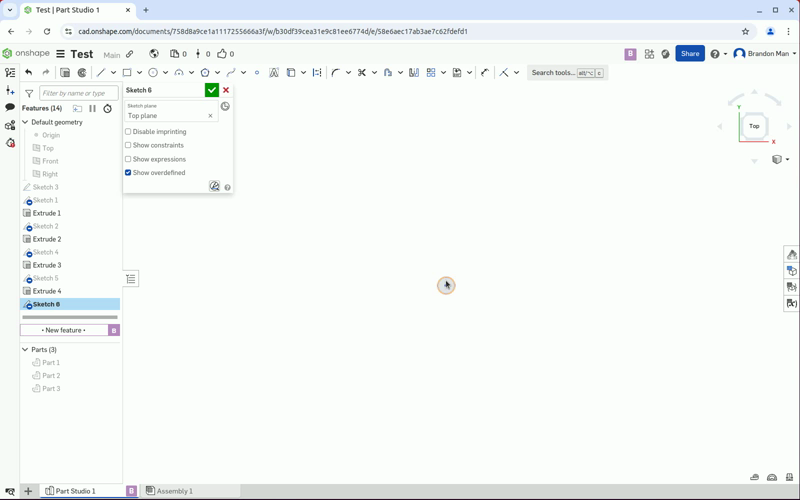
scroll(6)
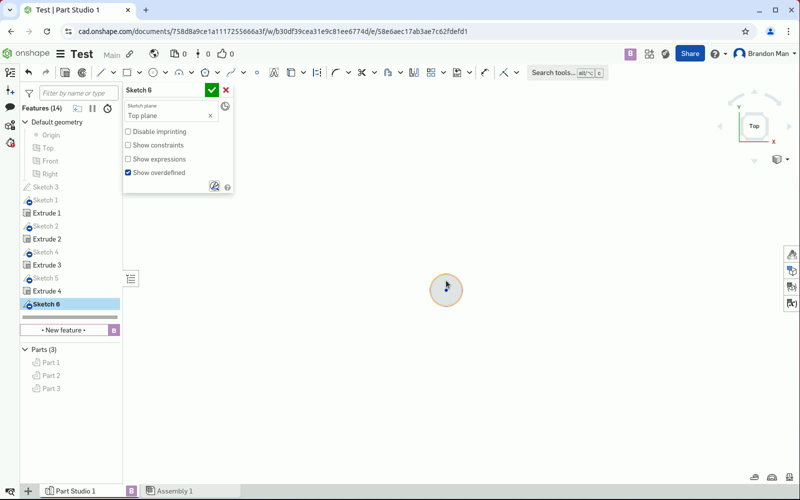
scroll(6)
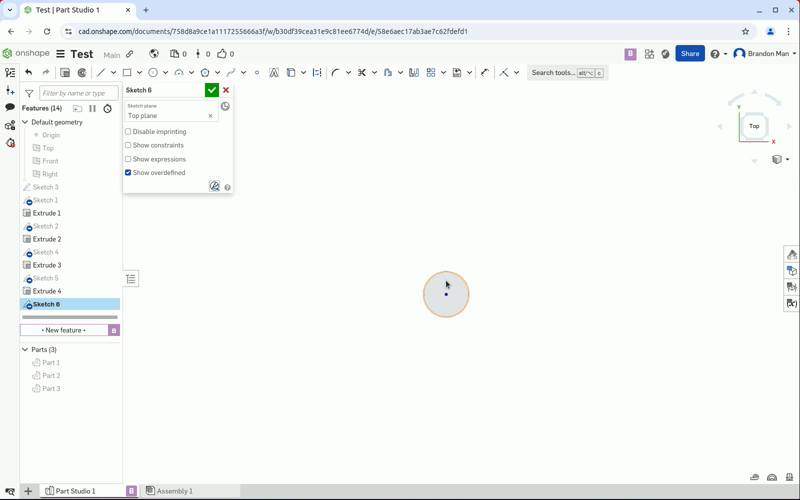
scroll(6)
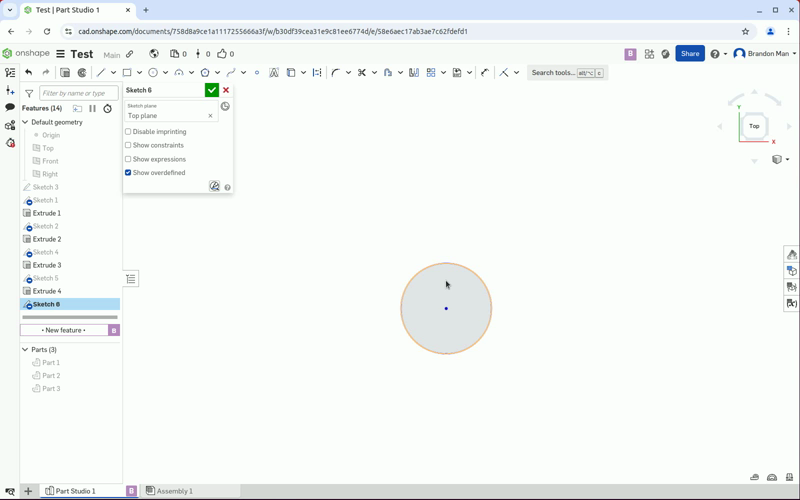
click(446, 280)
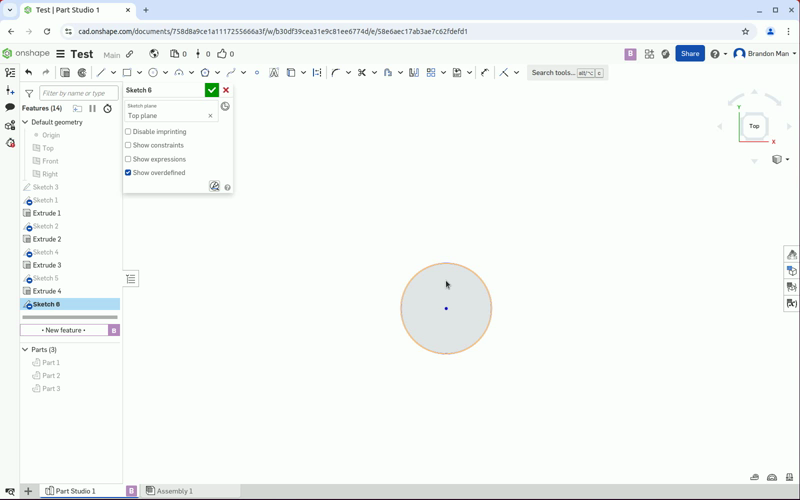
scroll(-6)
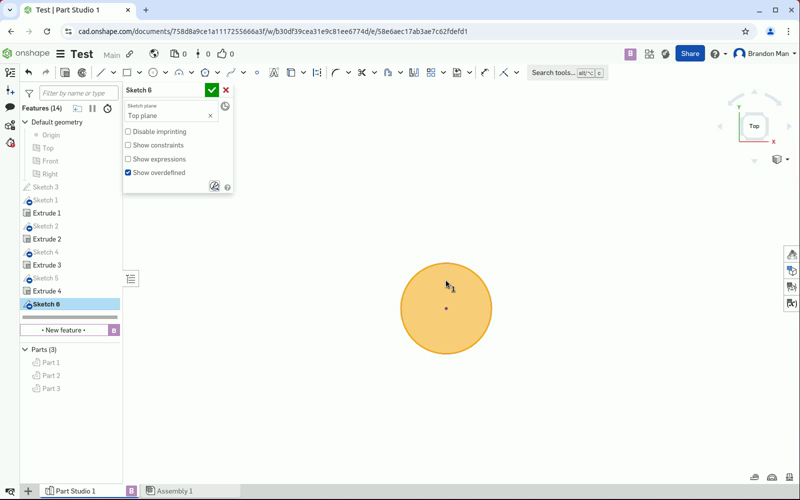
scroll(-6)
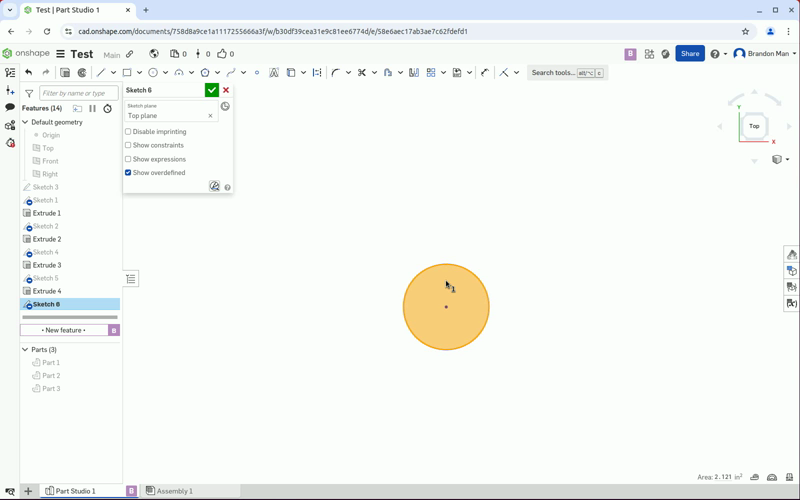
scroll(-6)
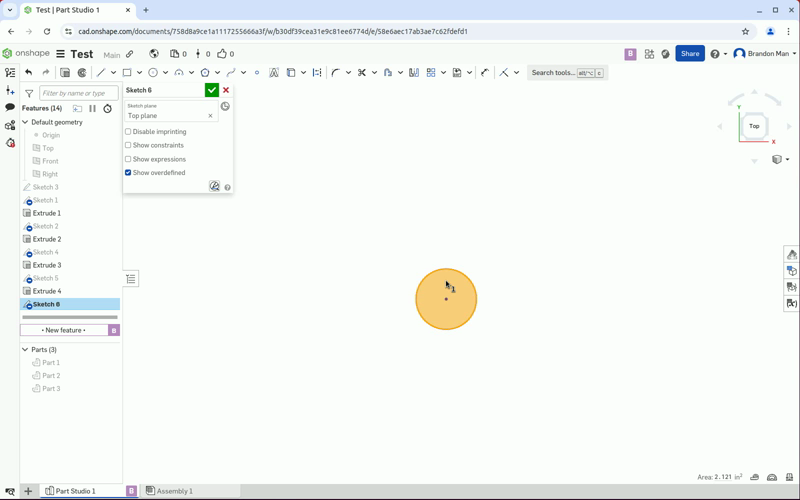
scroll(-6)
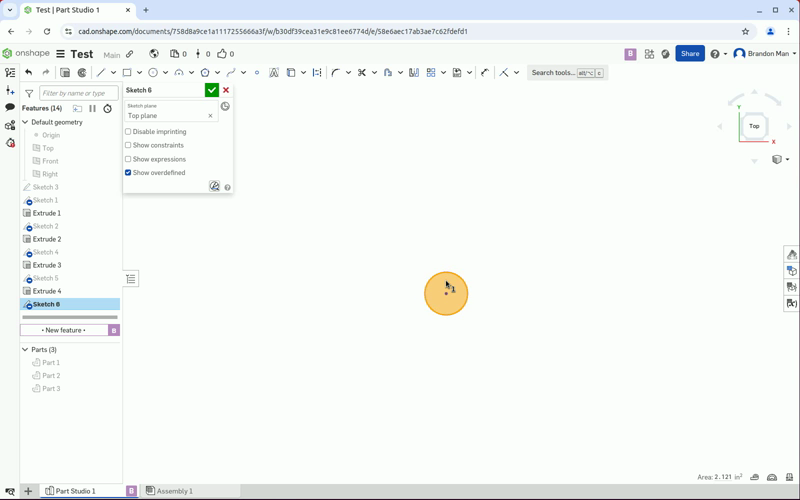
scroll(-6)
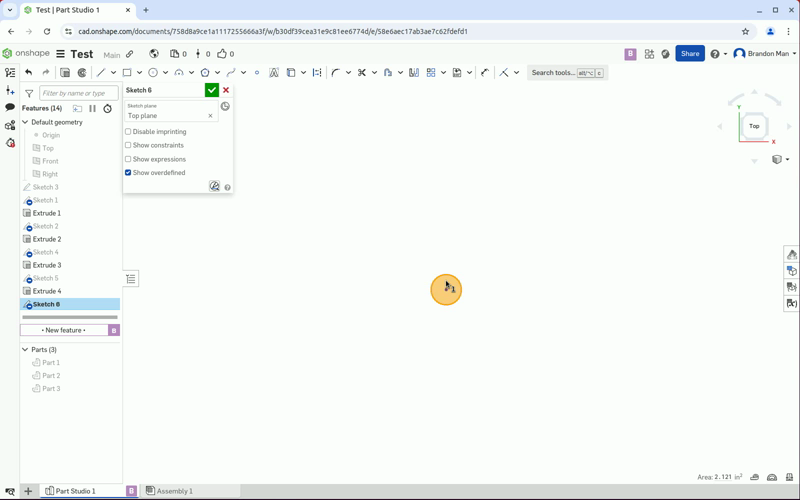
scroll(-6)
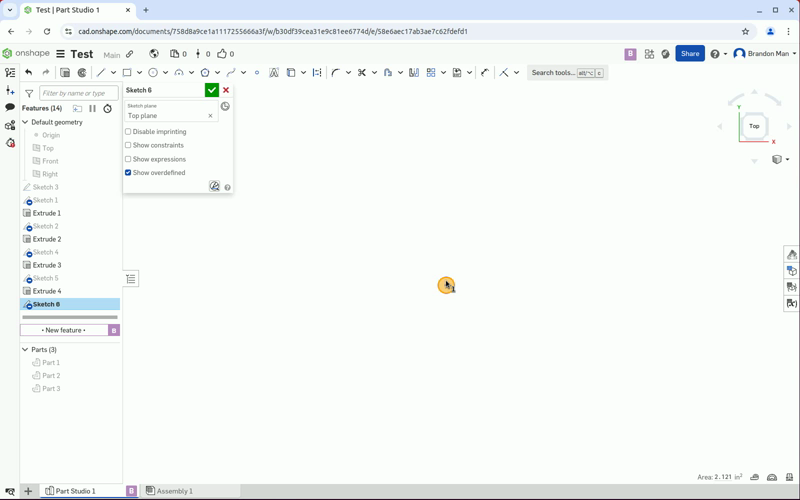
scroll(-6)
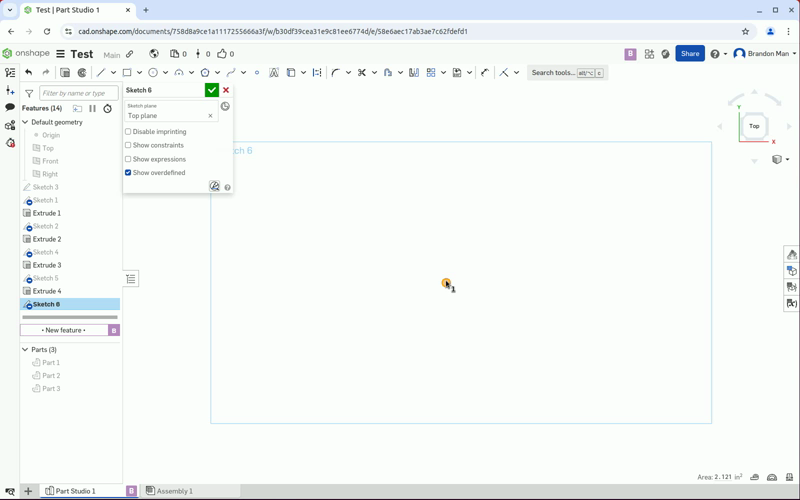
mouse_move(73, 352)
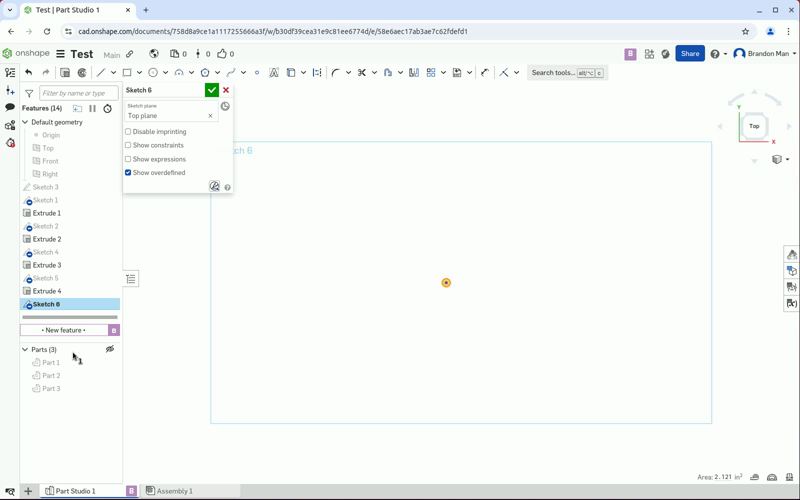
key(shift+y)
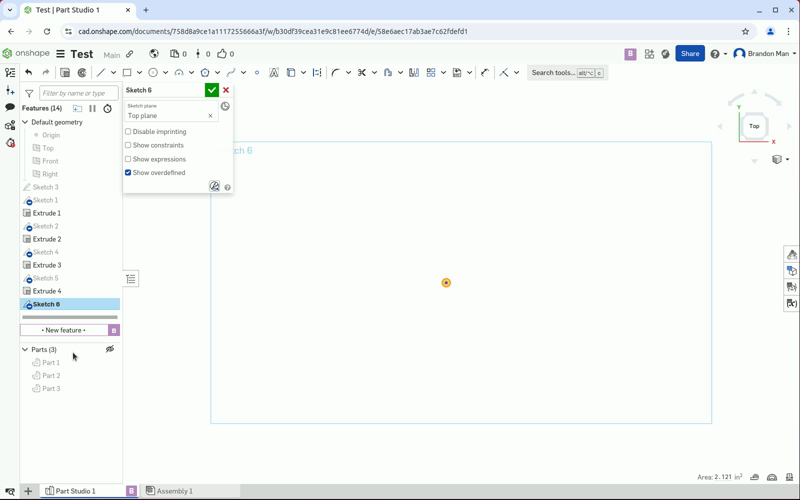
key(shift+e)
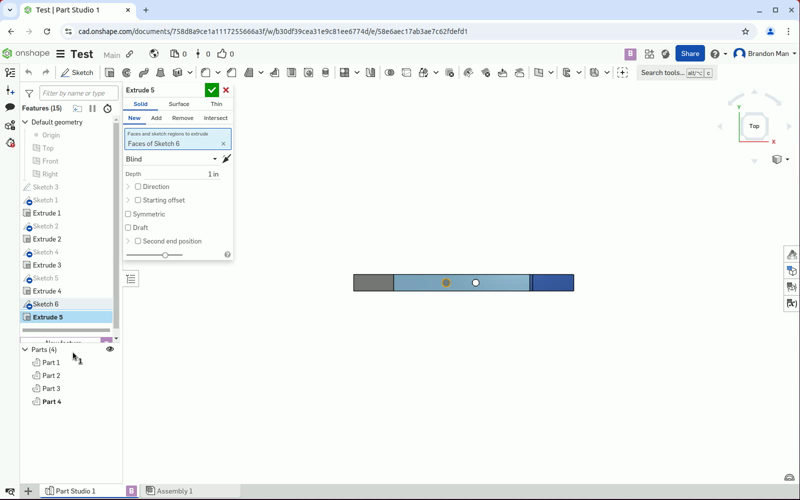
mouse_move(143, 106)
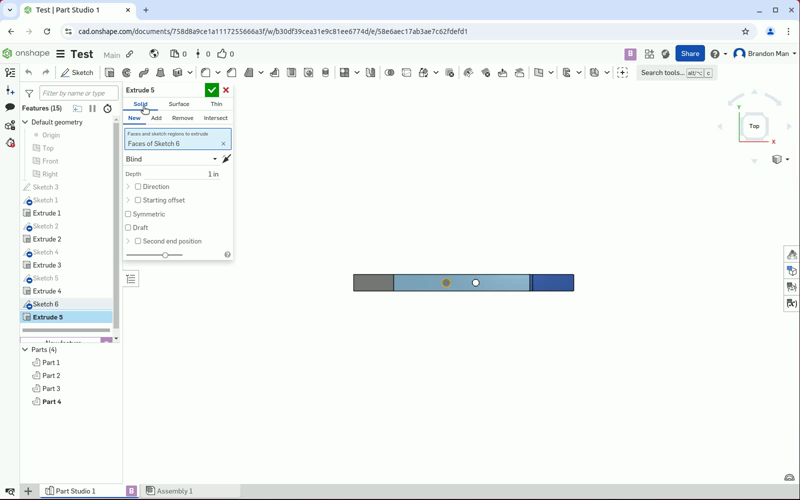
click(143, 106)
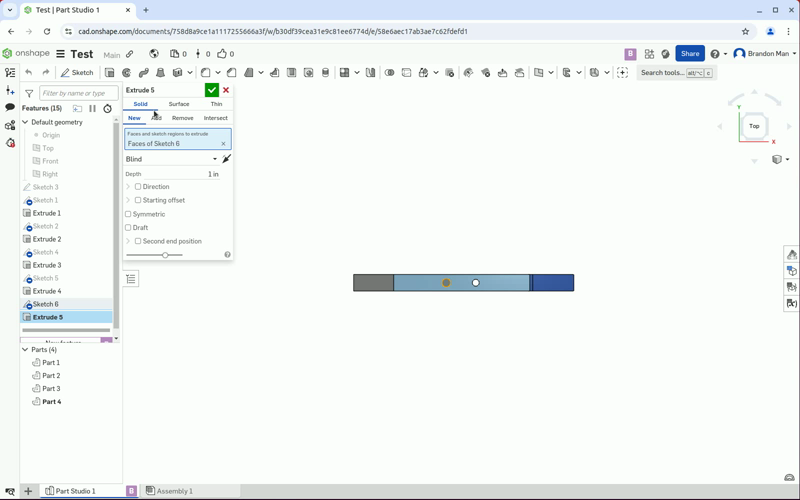
mouse_move(186, 120)
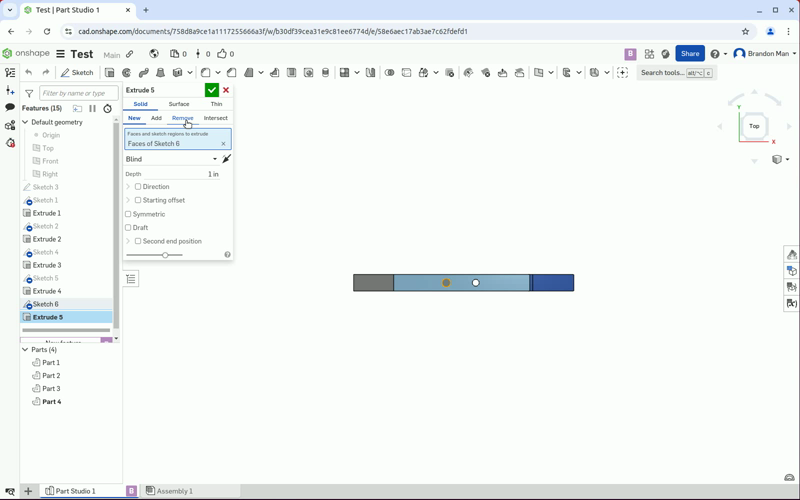
click(186, 120)
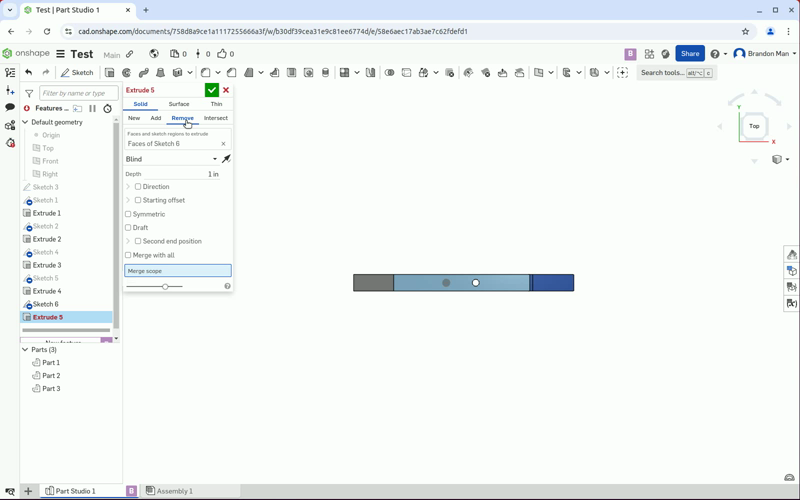
key(tab, 4)
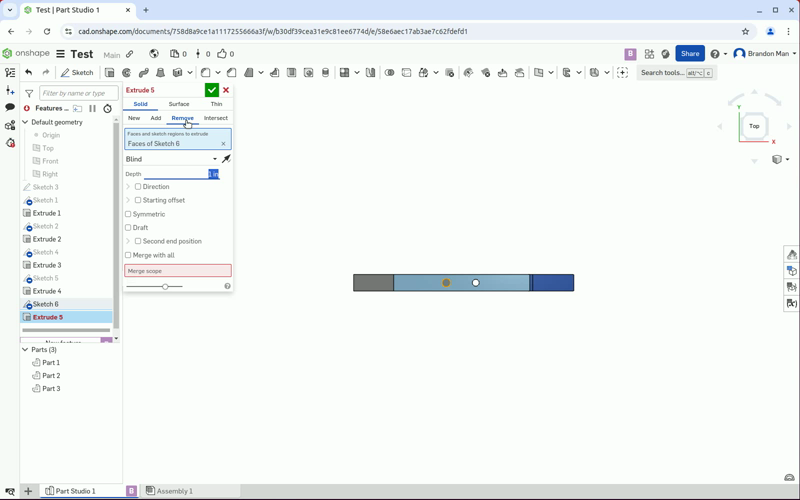
text(-15.406)
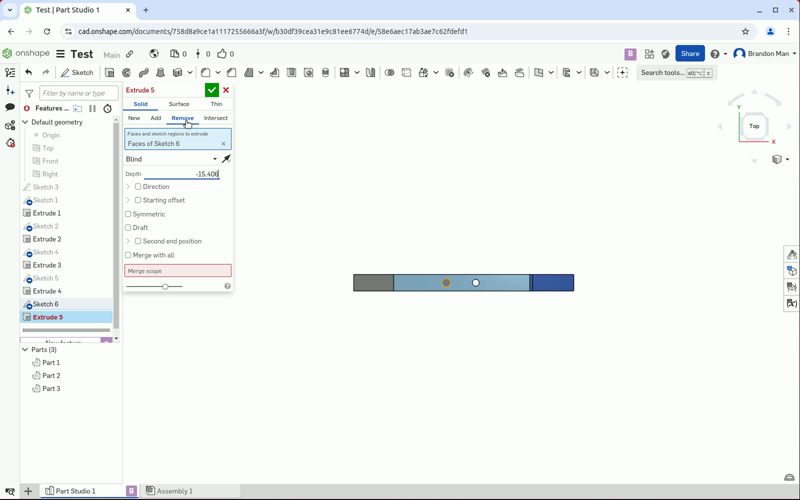
key(tab, 3)
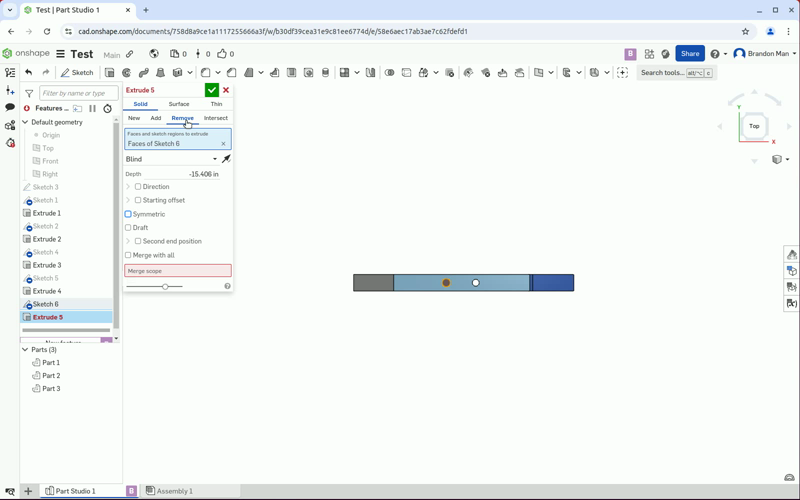
key(space)
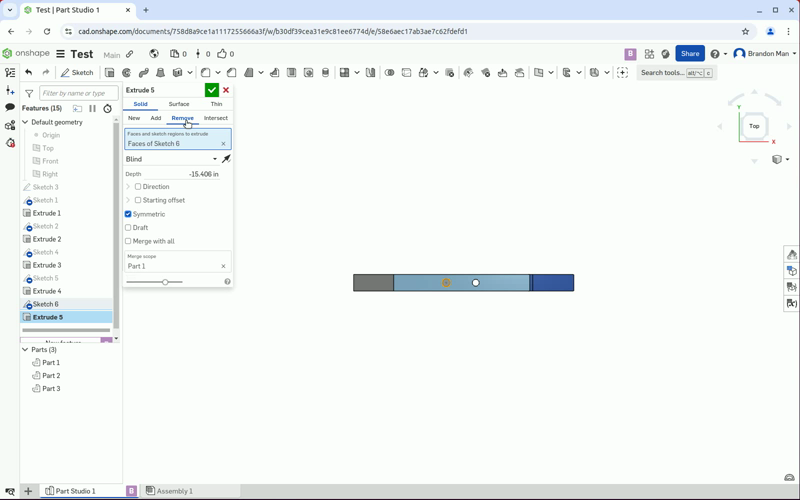
key(tab, 2)
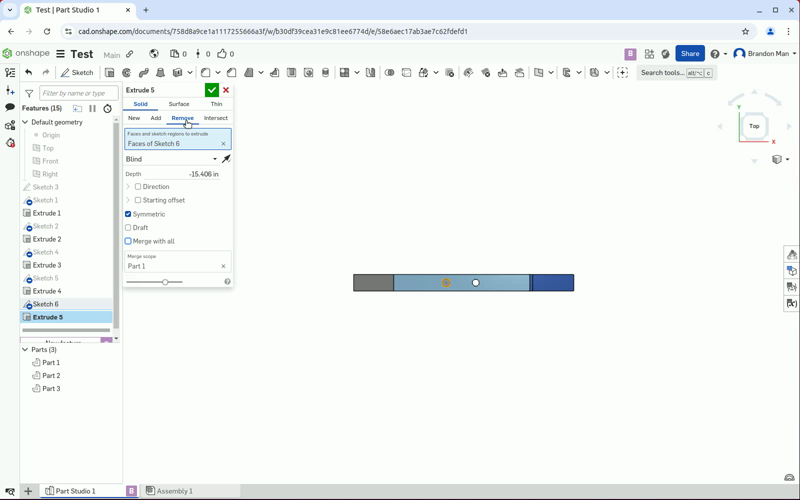
key(space)
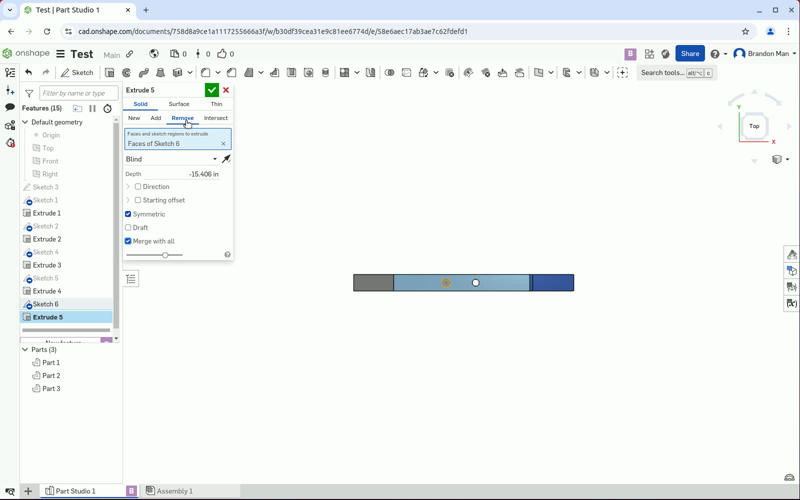
key(enter)
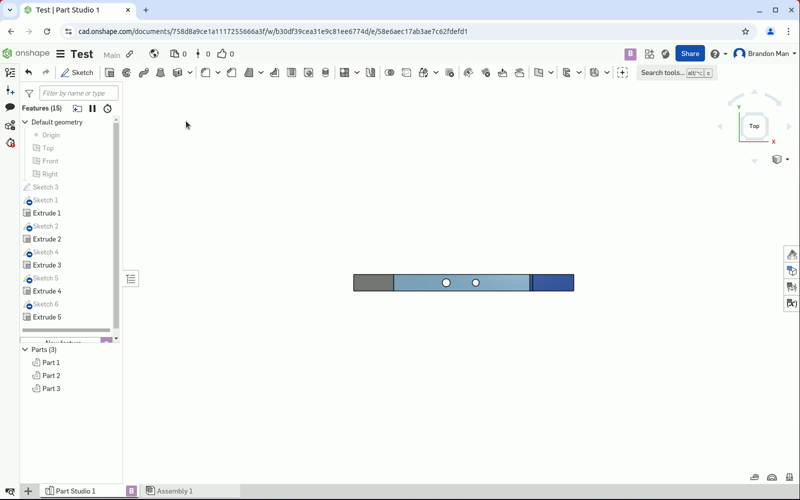
key(shift+h)
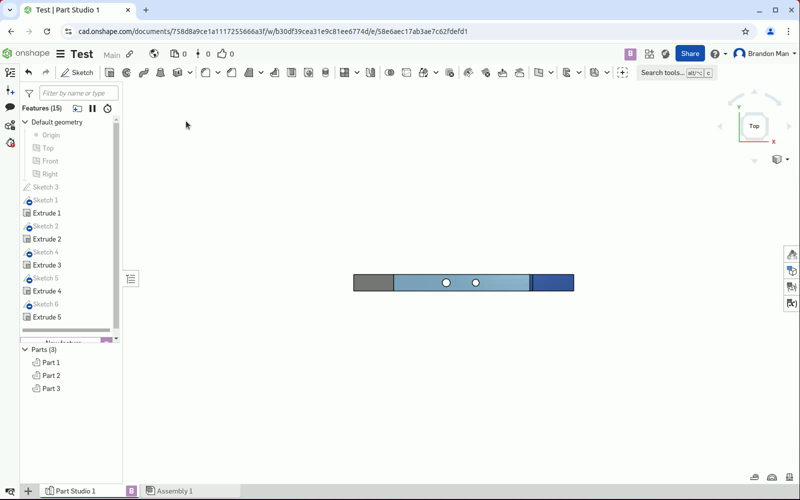
key(shift+h)
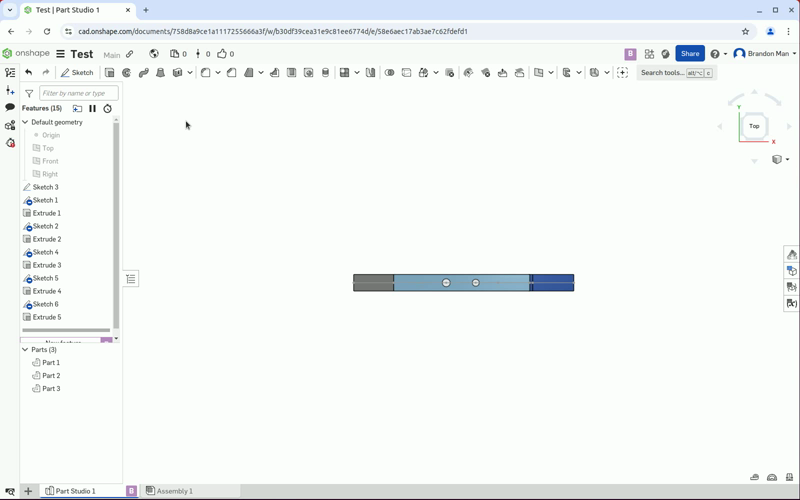
key(shift+7)
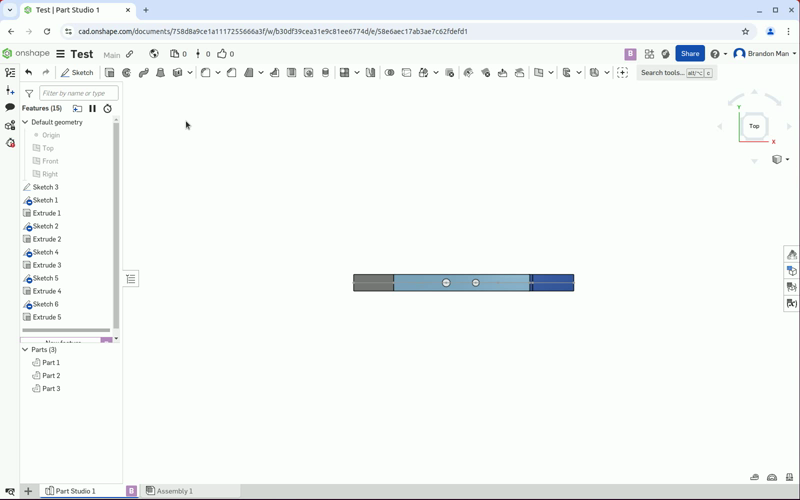
key(up, 3)
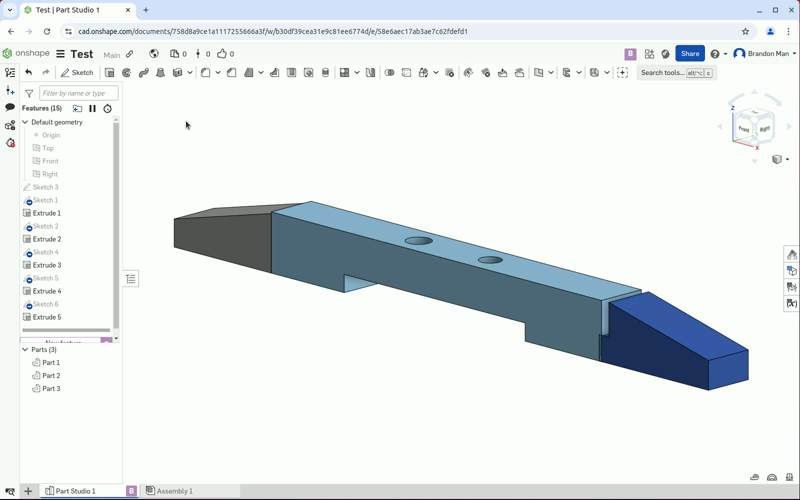
key(left, 3)
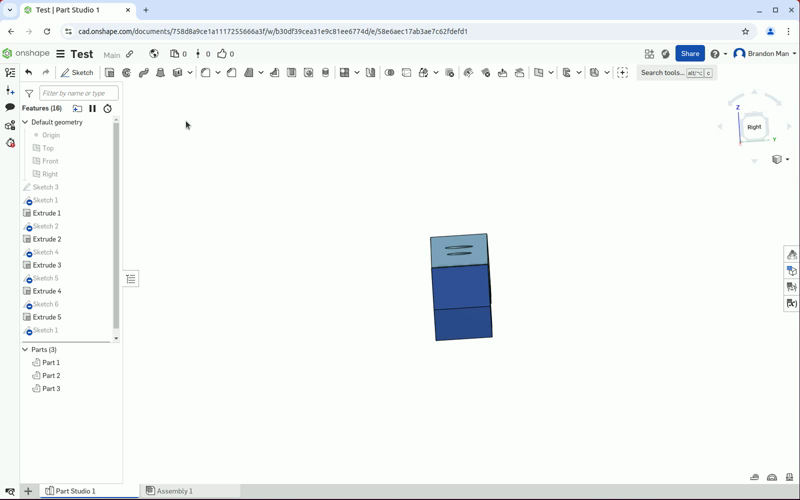
key(right, 3)
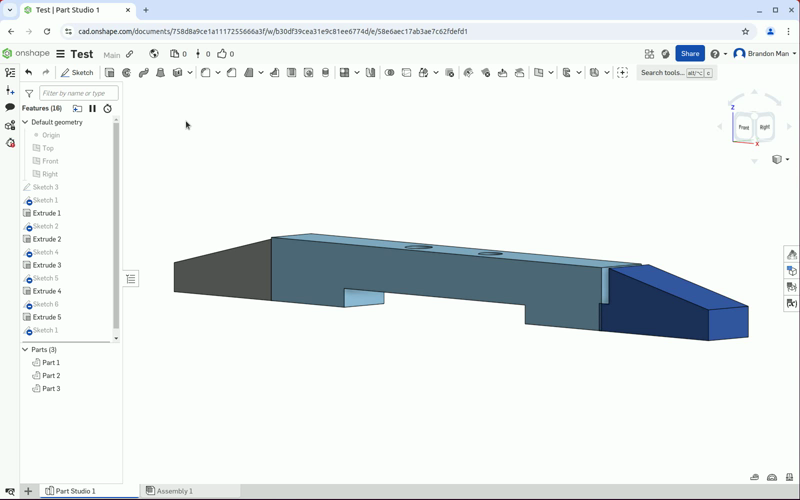
key(down, 3)
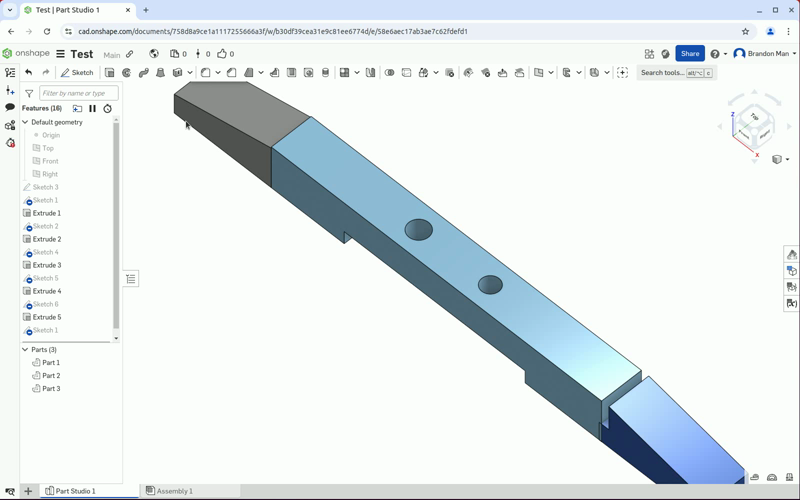
mouse_move(69, 189)
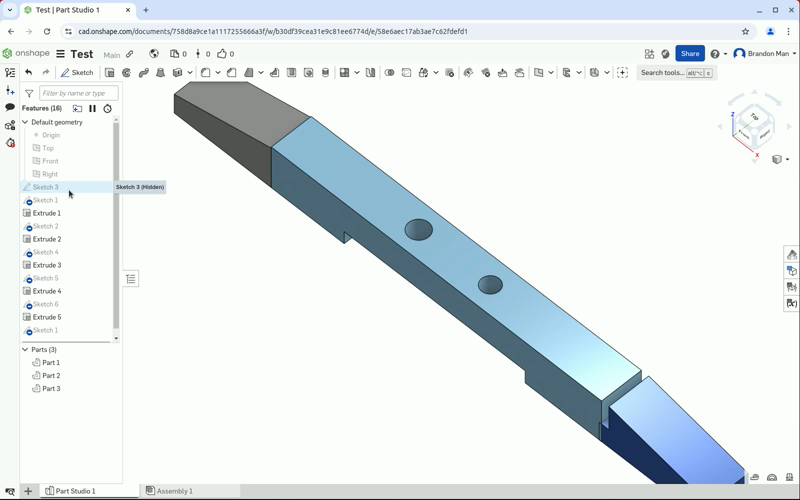
click(69, 189)